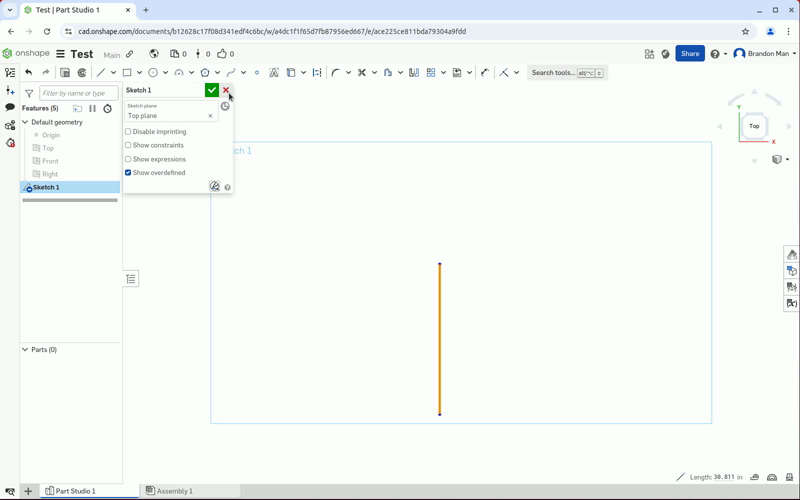
key(shift+h)
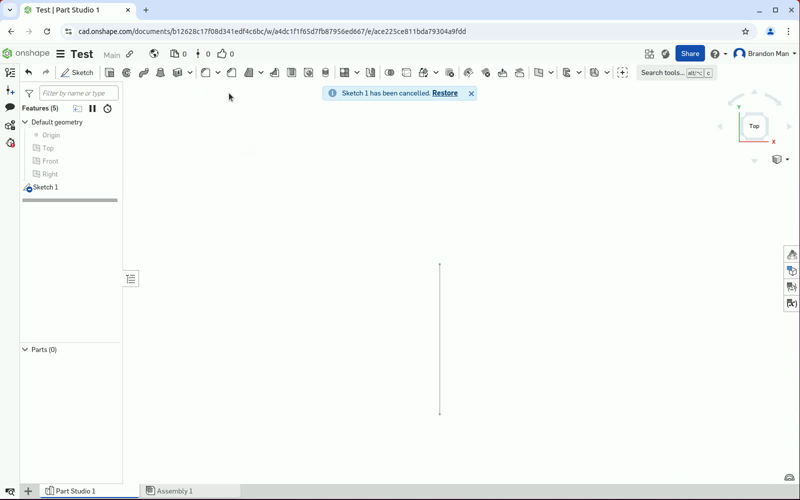
key(shift+s)
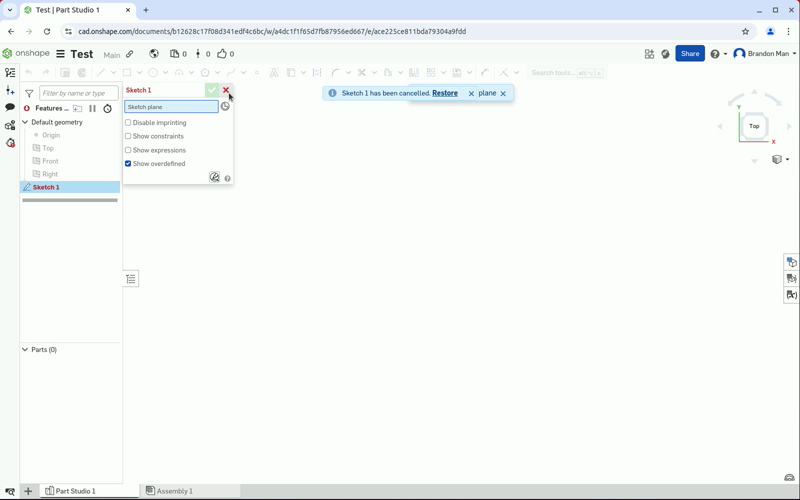
mouse_move(73, 150)
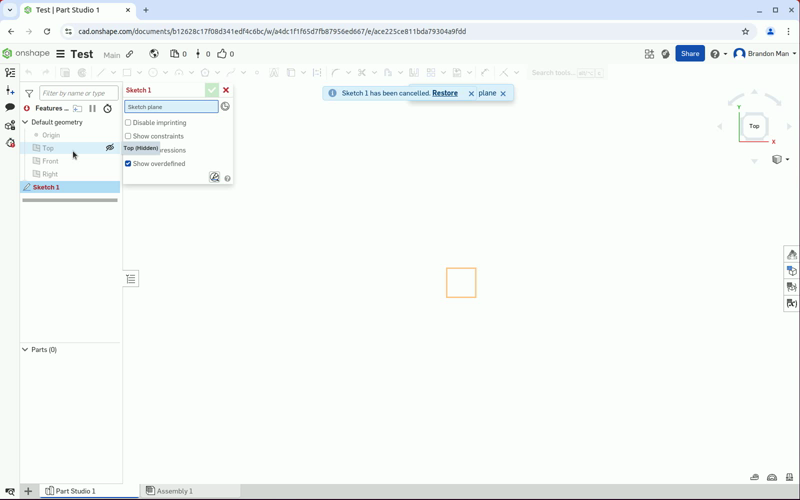
click(73, 150)
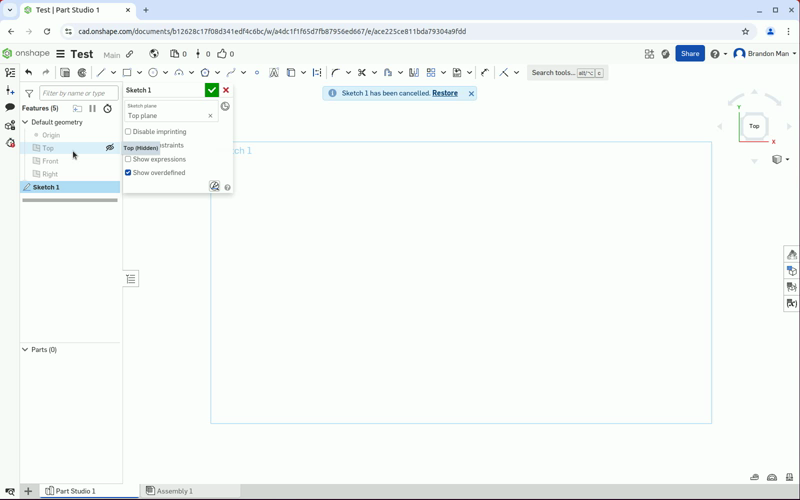
mouse_move(73, 352)
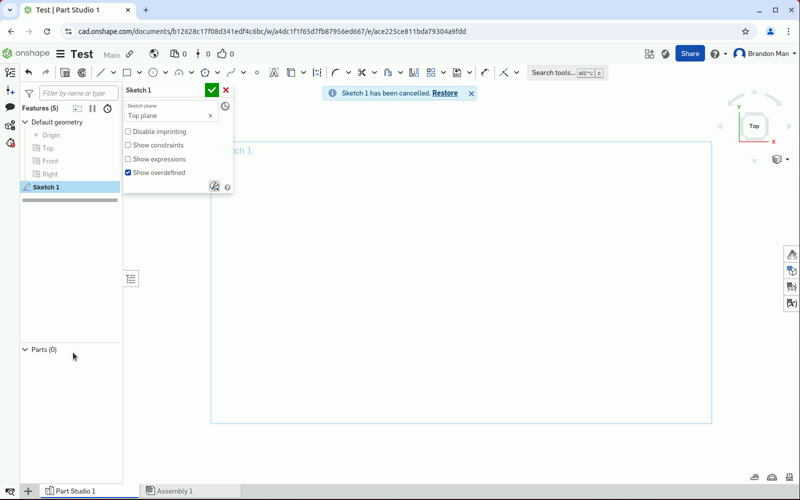
key(y)
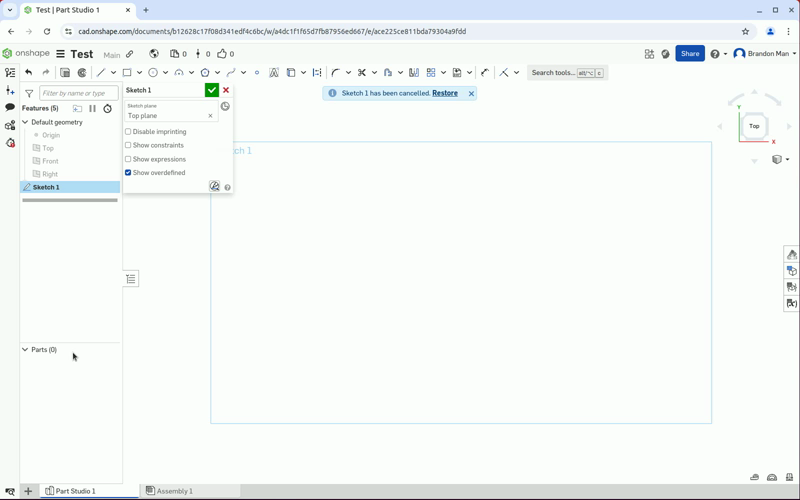
key(l)
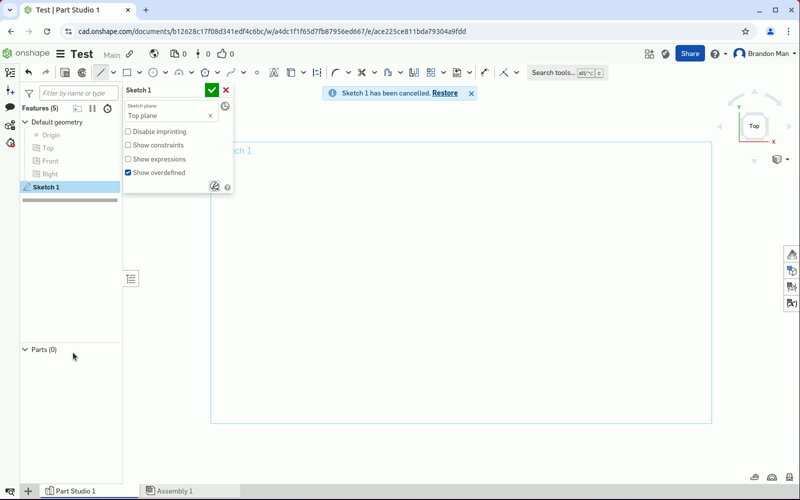
key_down(shift)
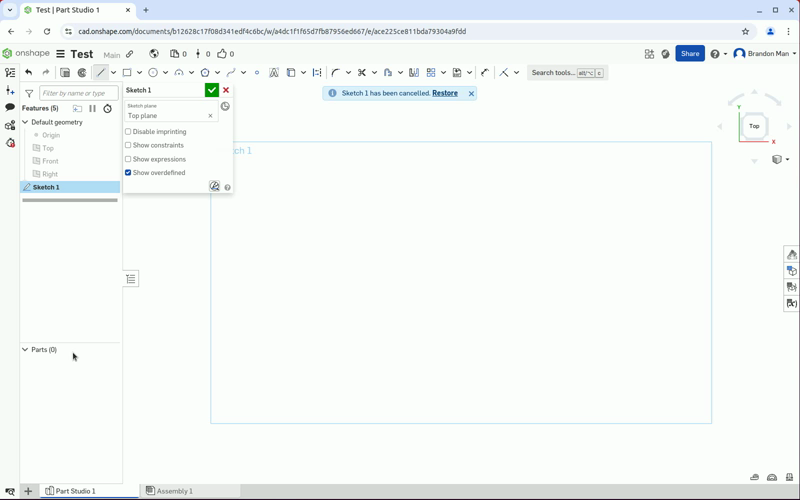
mouse_move(441, 271)
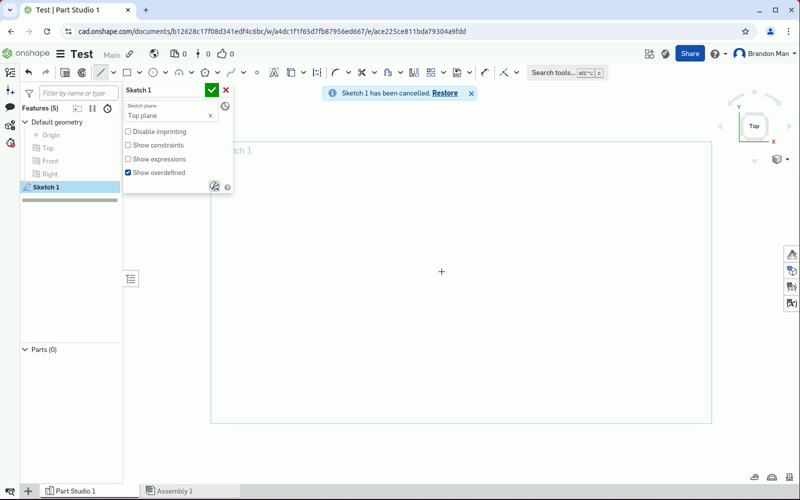
click(441, 271)
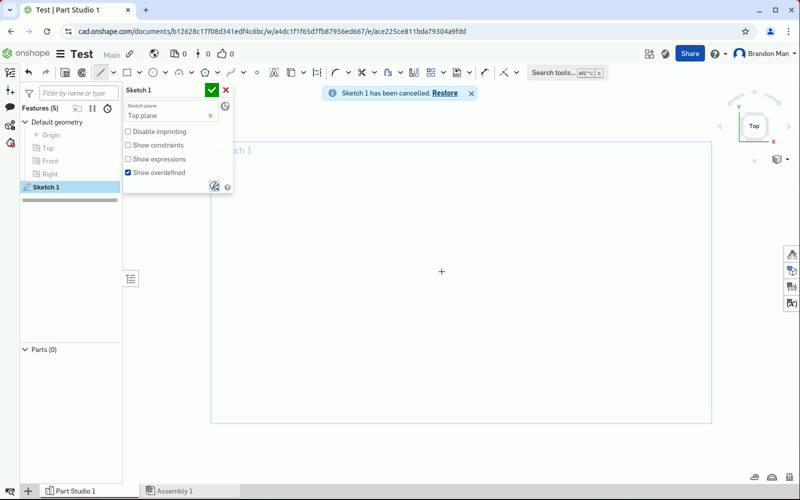
key_up(shift)
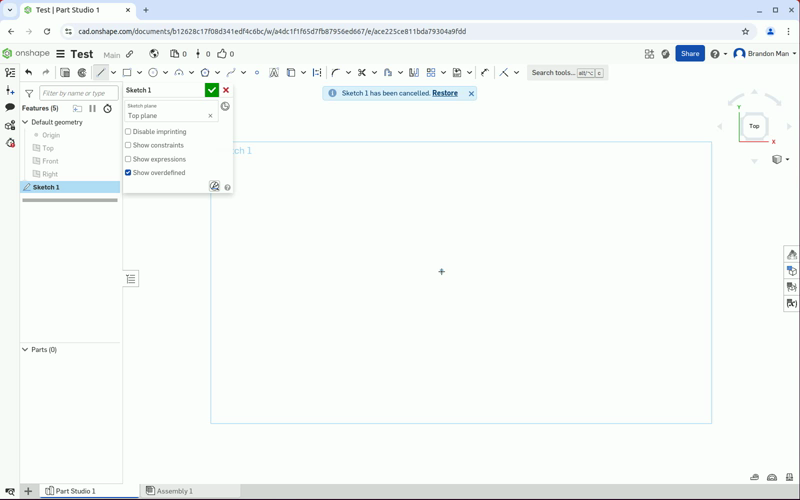
key_down(shift)
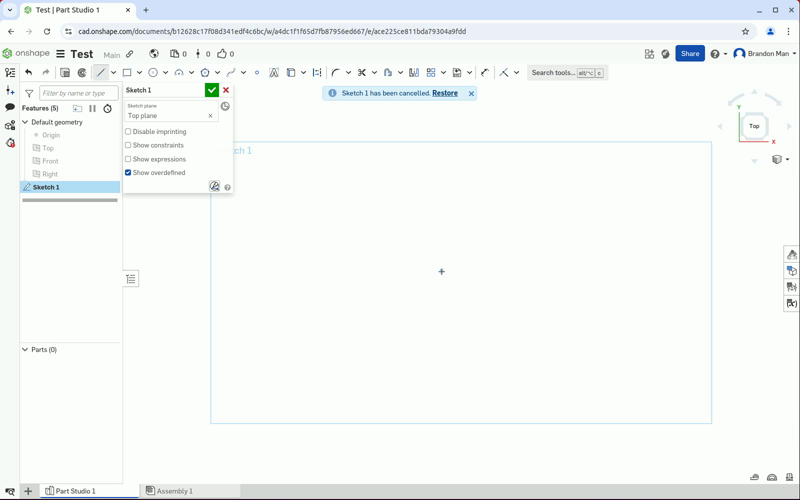
mouse_move(471, 271)
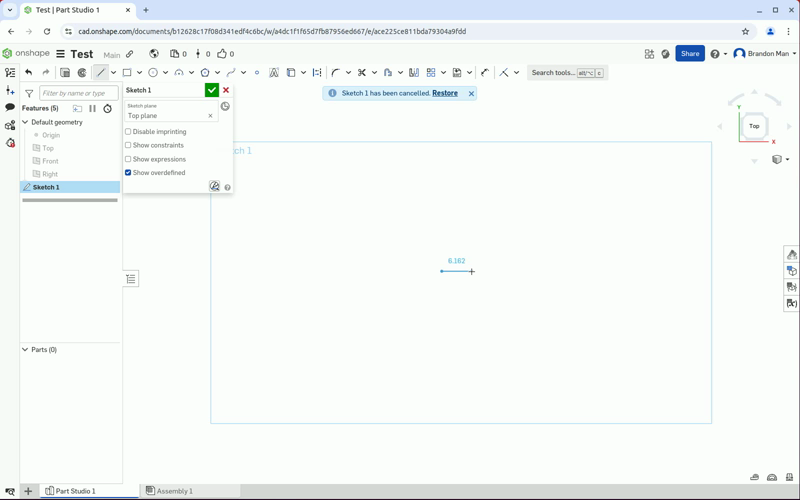
mouse_move(449, 271)
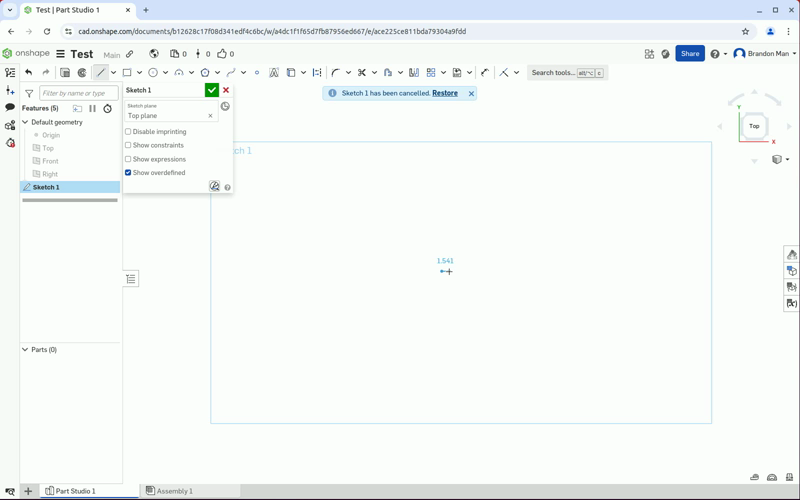
scroll(6)
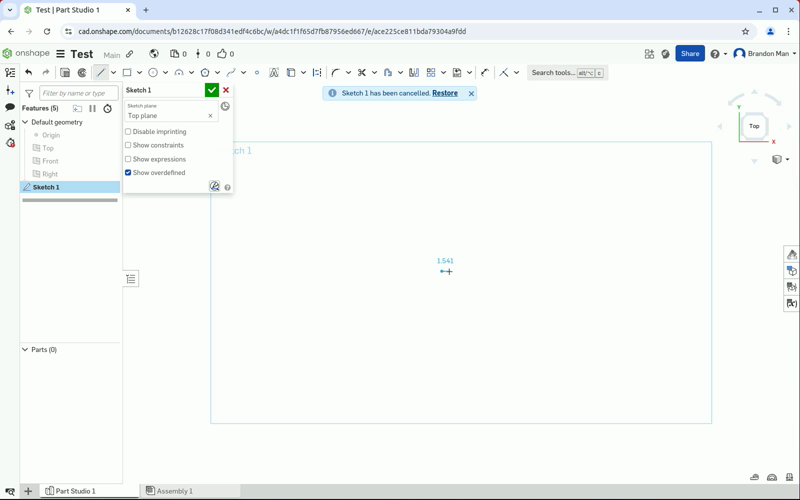
scroll(6)
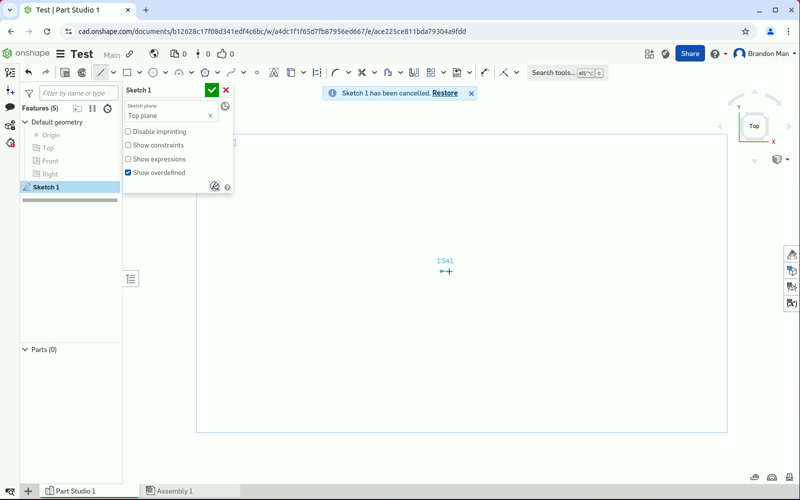
scroll(6)
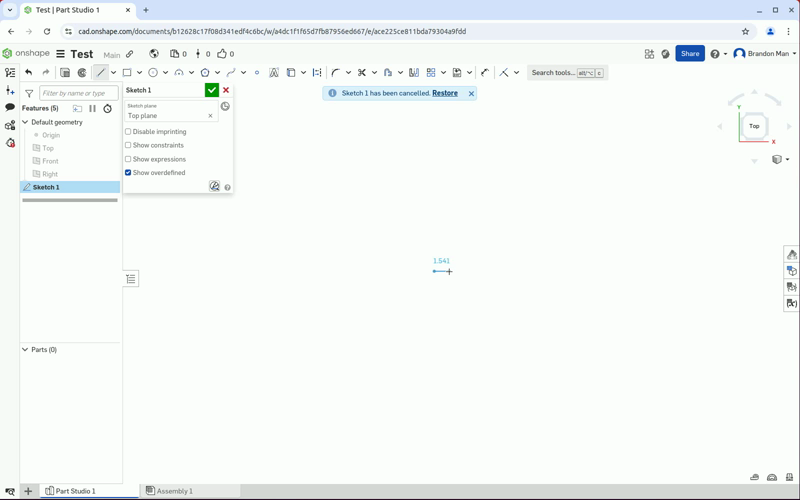
scroll(6)
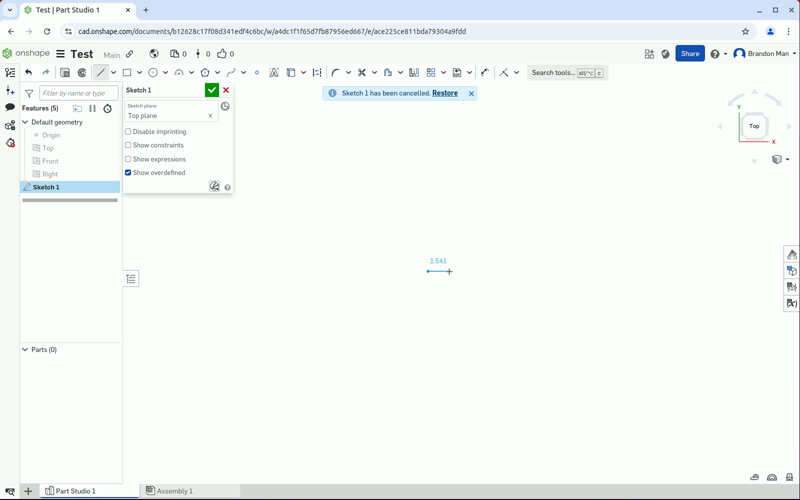
scroll(6)
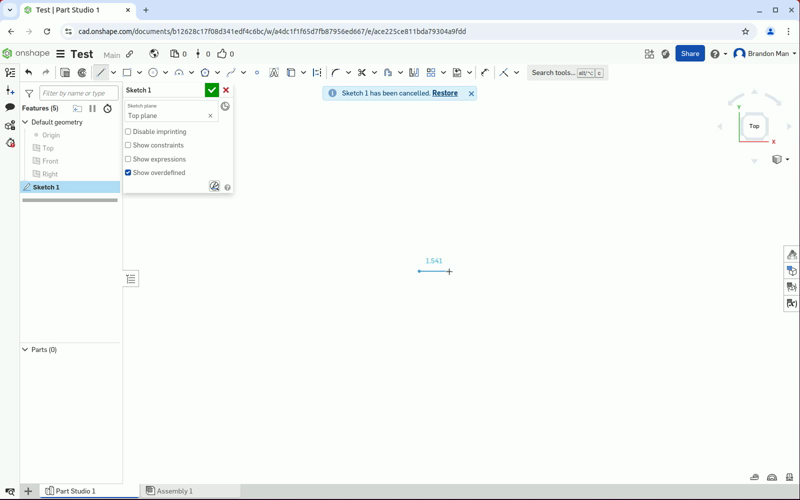
scroll(6)
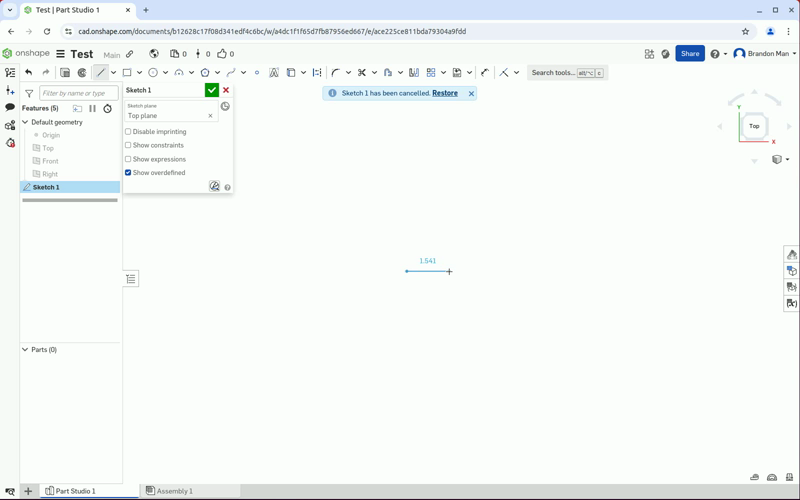
scroll(6)
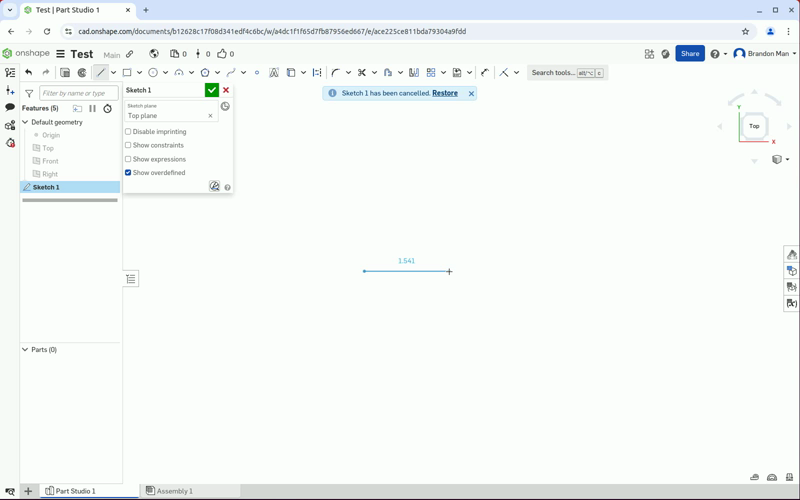
click(449, 271)
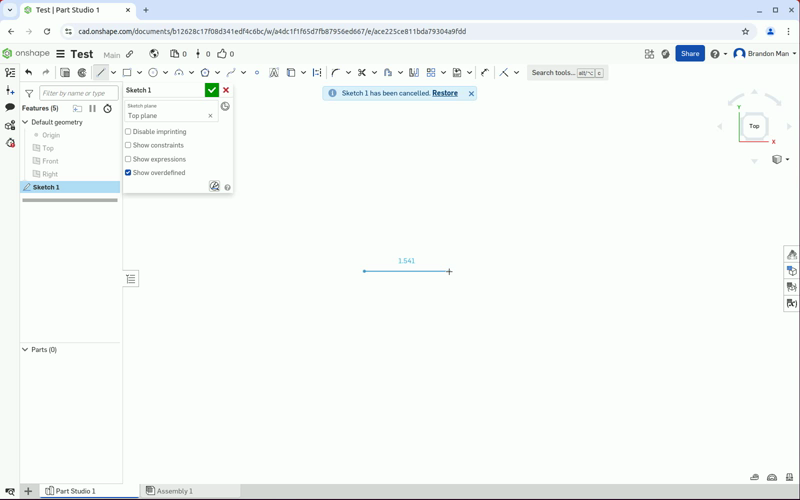
scroll(-6)
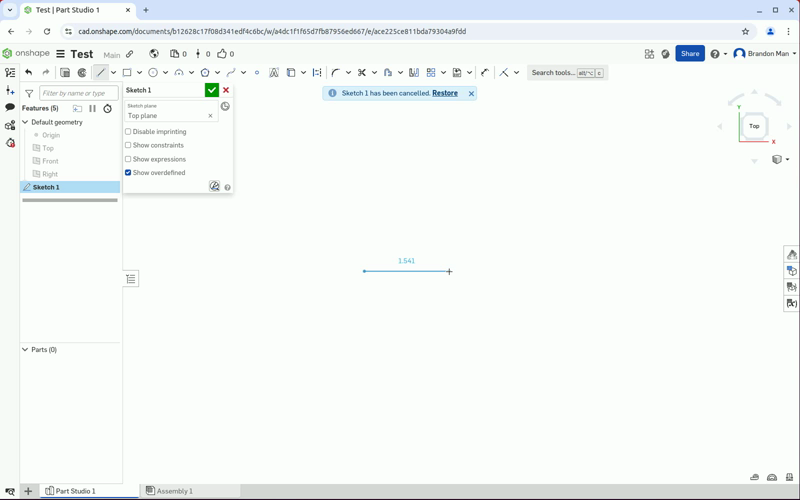
scroll(-6)
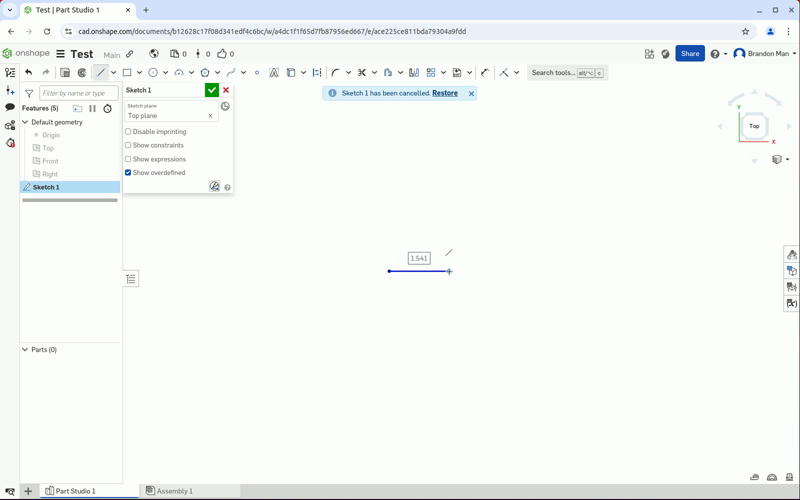
scroll(-6)
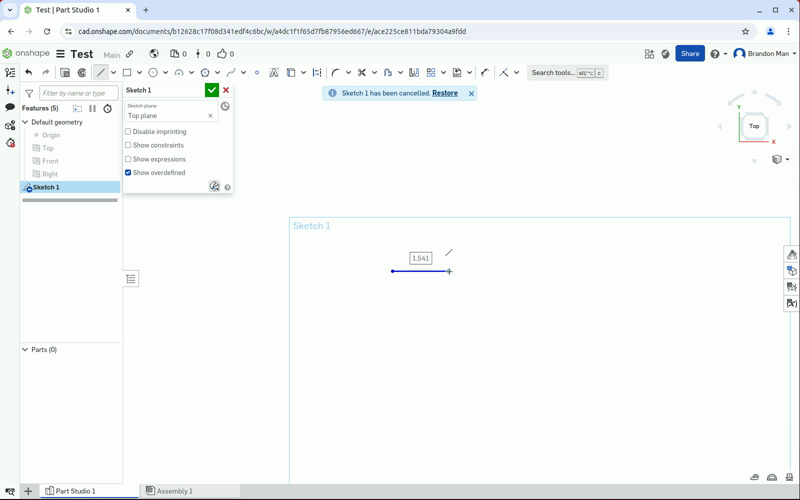
scroll(-6)
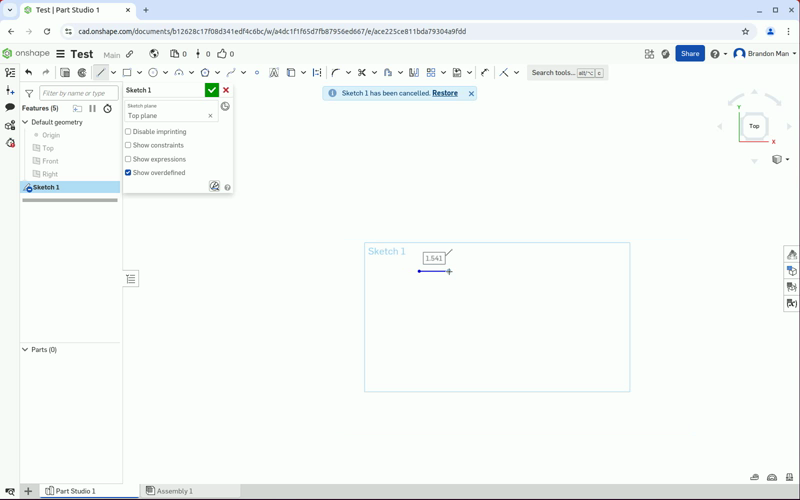
scroll(-6)
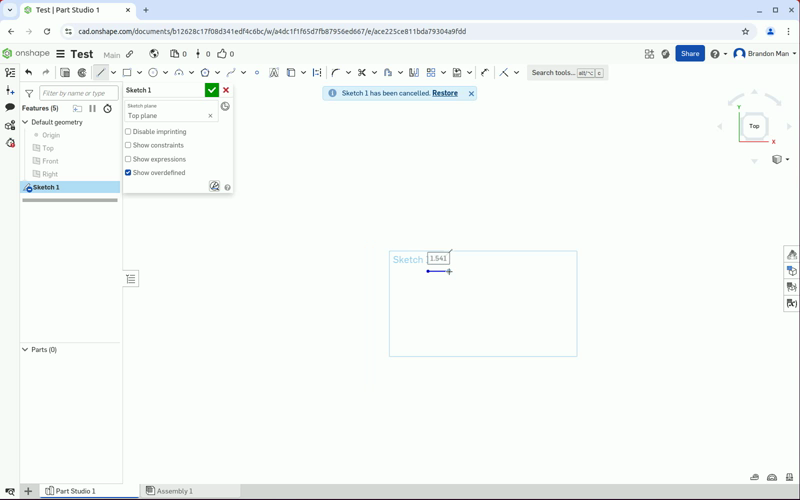
scroll(-6)
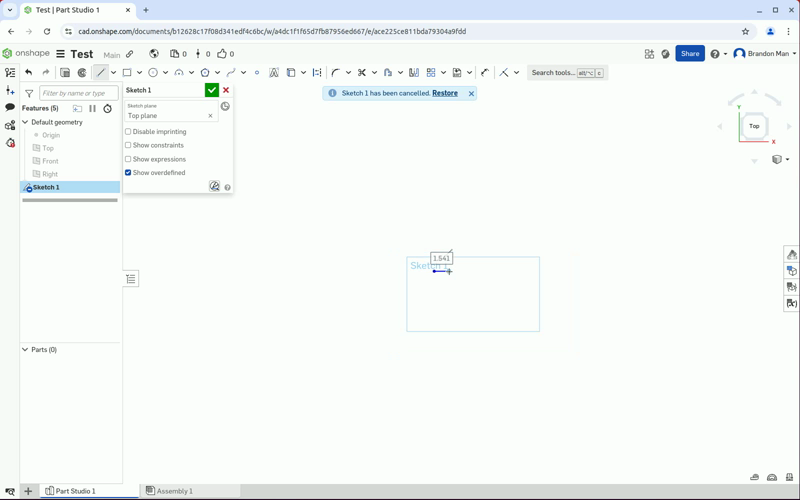
scroll(-6)
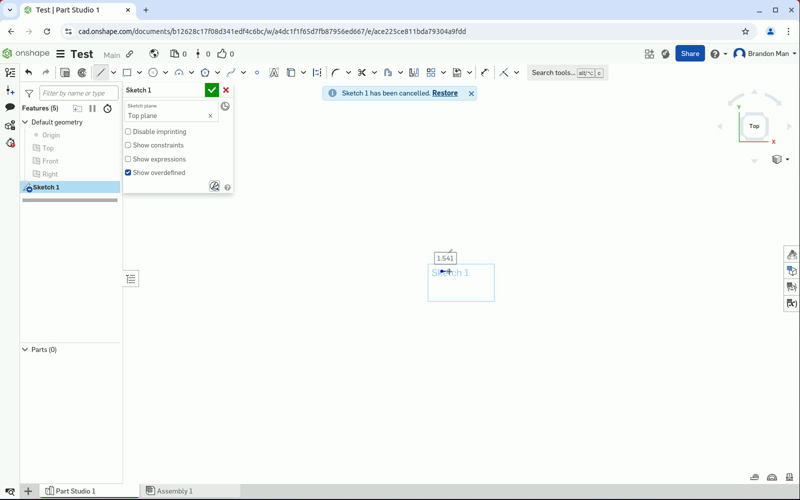
key_up(shift)
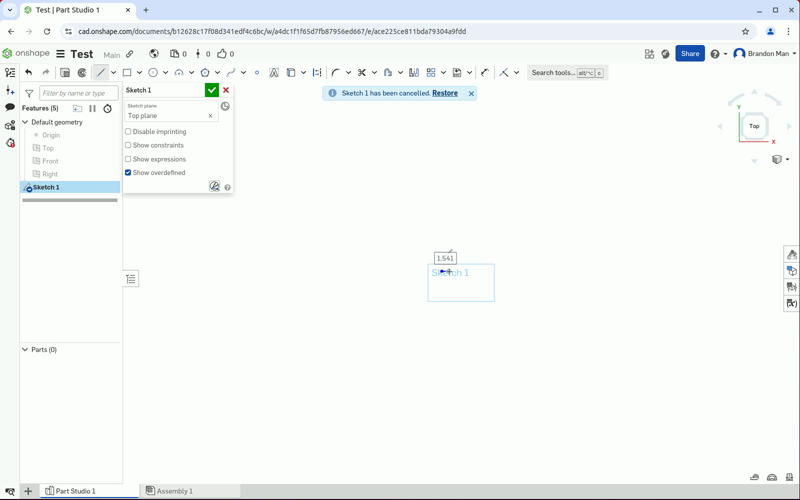
key_down(shift)
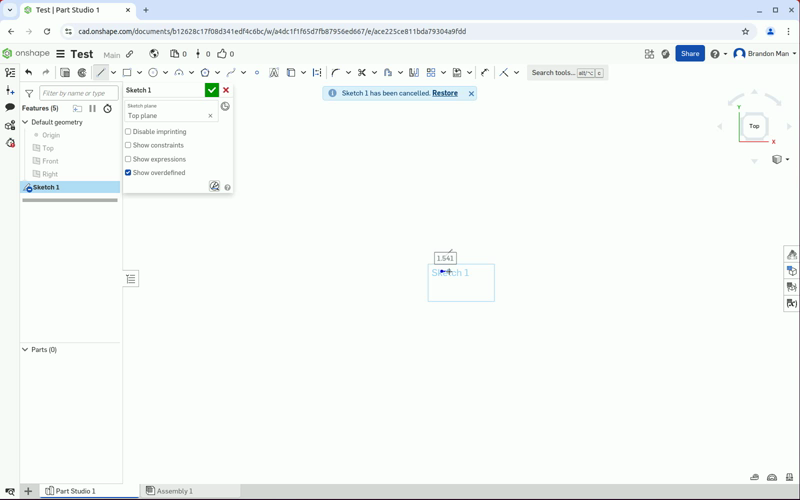
mouse_move(479, 271)
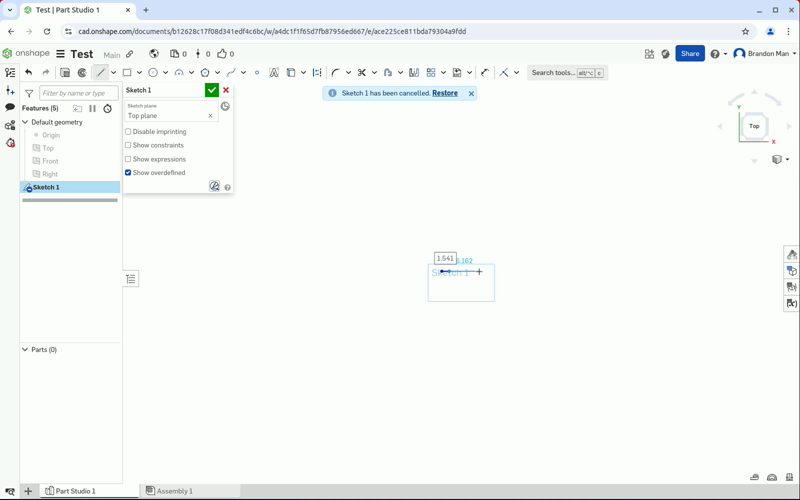
mouse_move(449, 264)
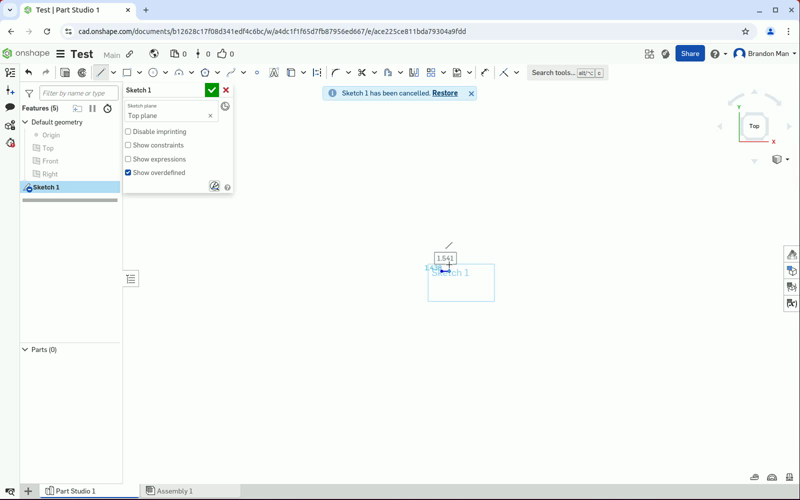
scroll(6)
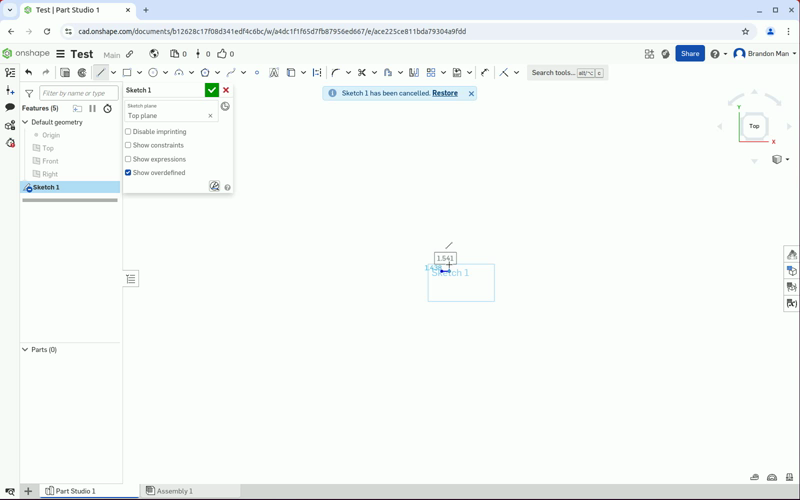
scroll(6)
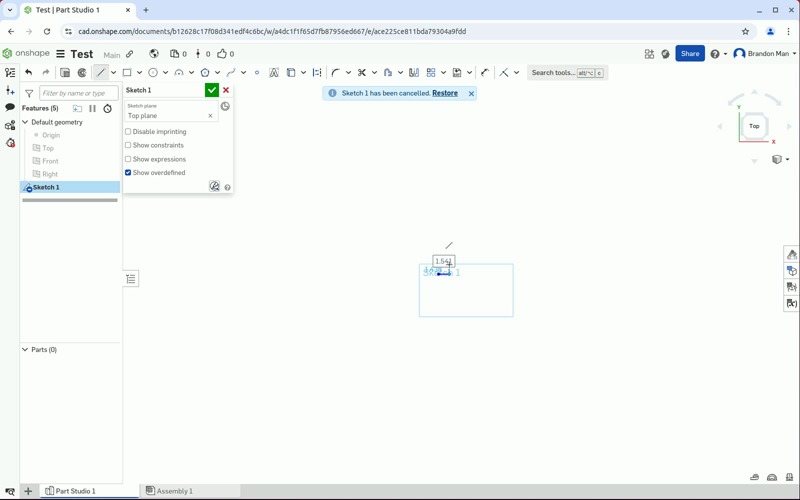
scroll(6)
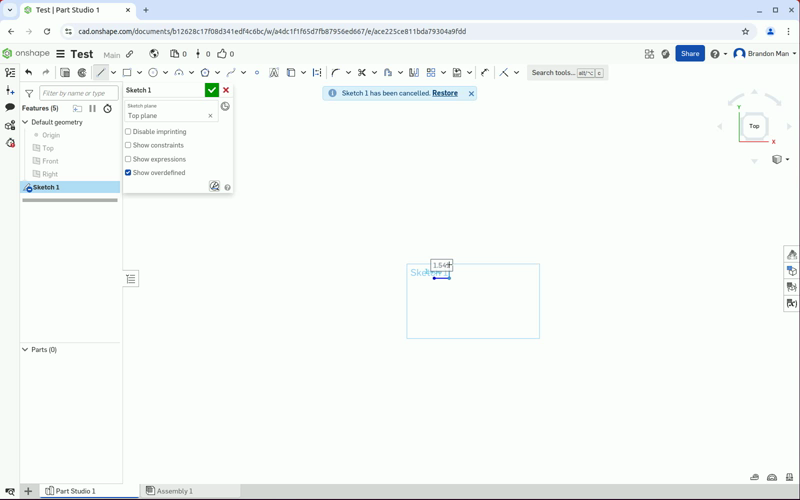
scroll(6)
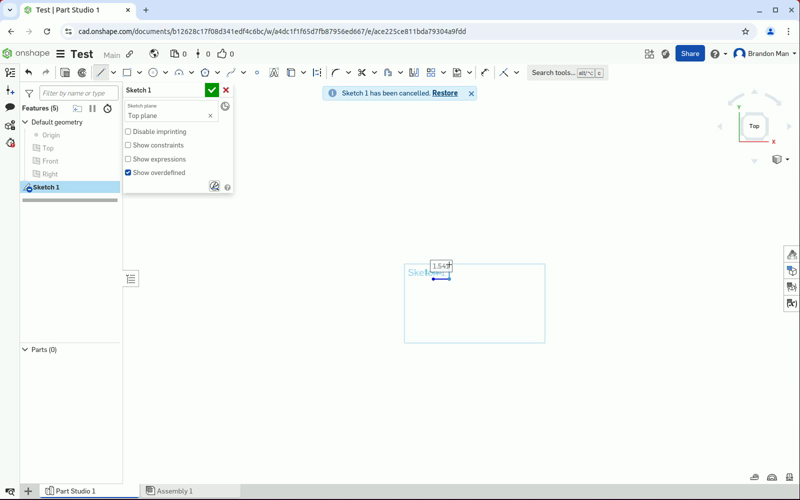
scroll(6)
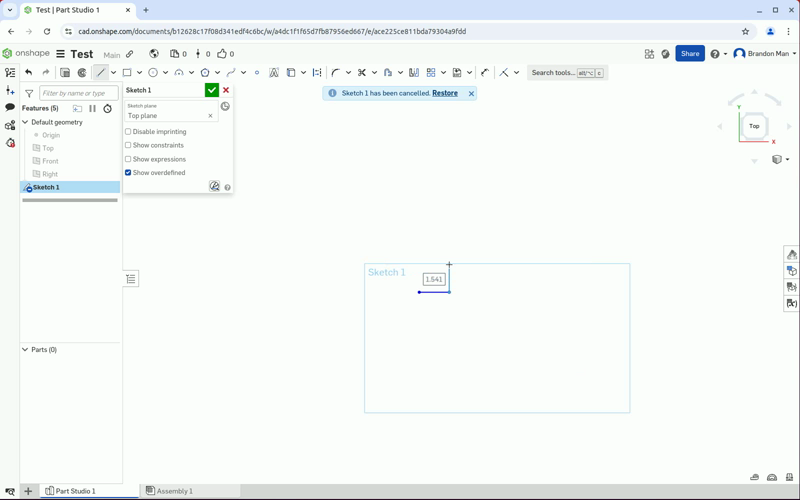
scroll(6)
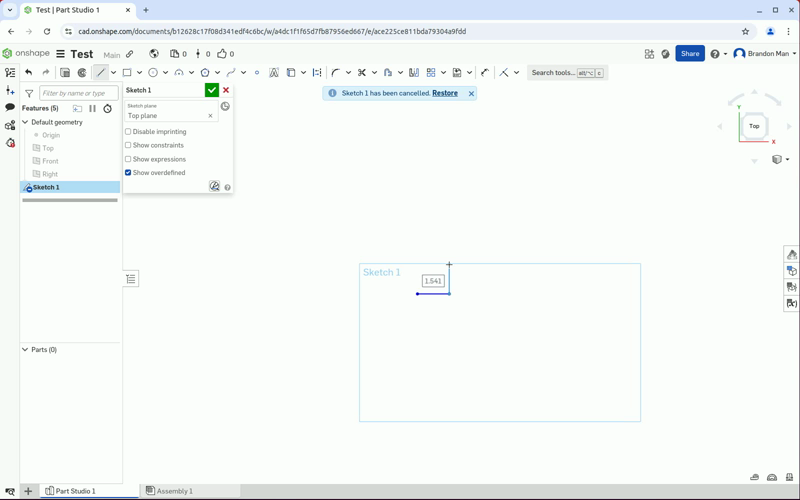
scroll(6)
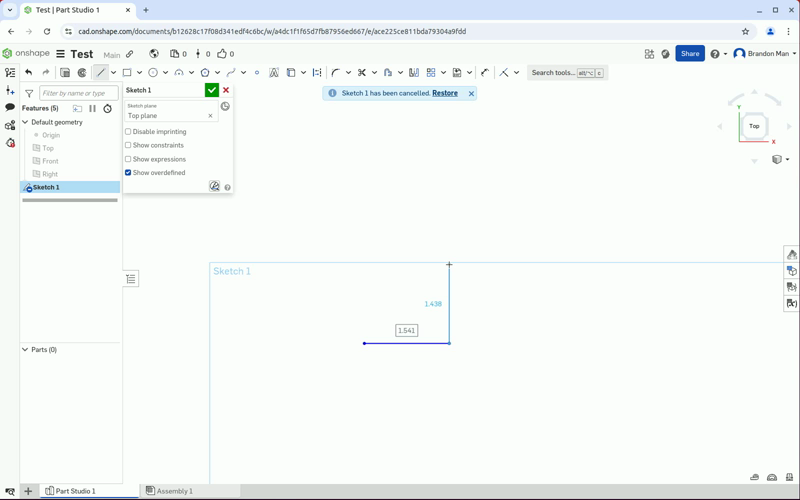
click(449, 264)
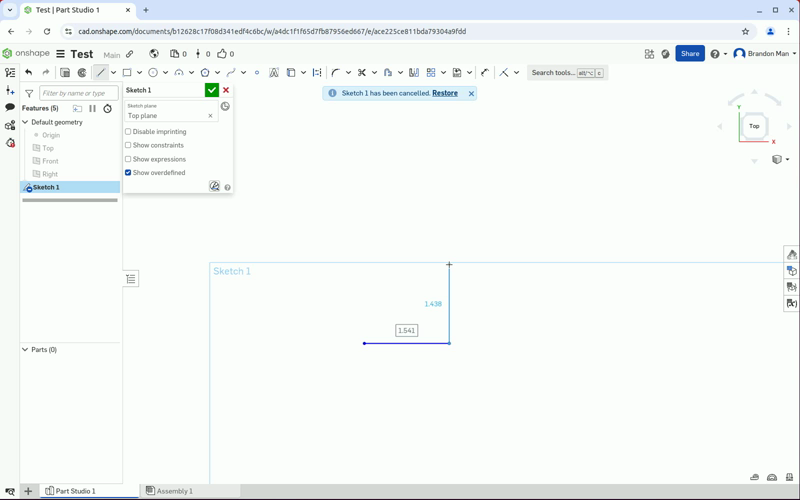
scroll(-6)
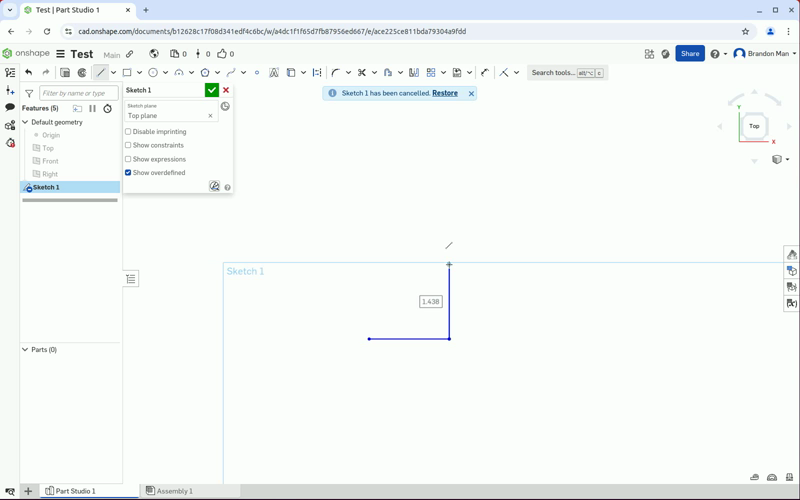
scroll(-6)
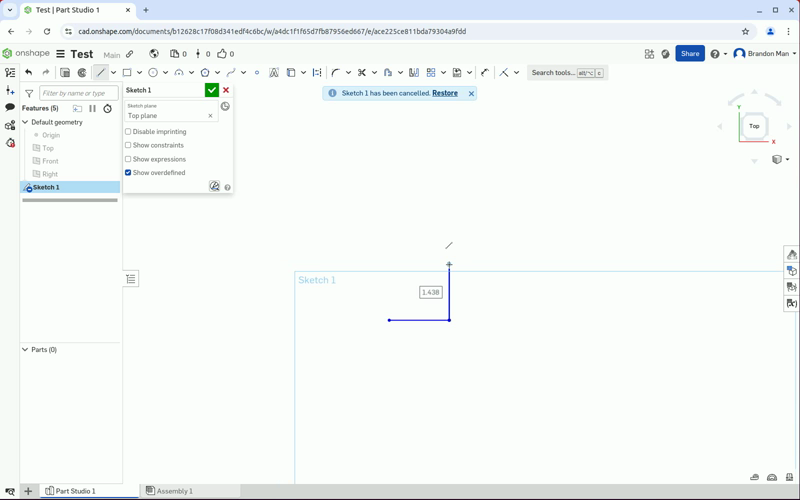
scroll(-6)
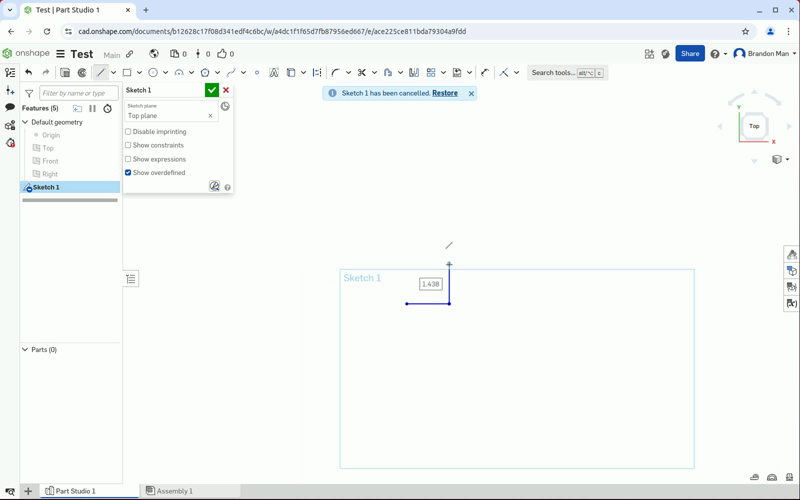
scroll(-6)
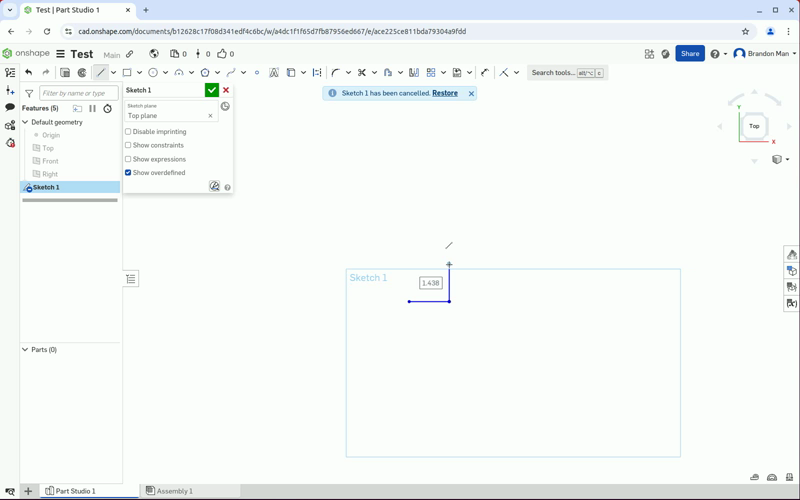
scroll(-6)
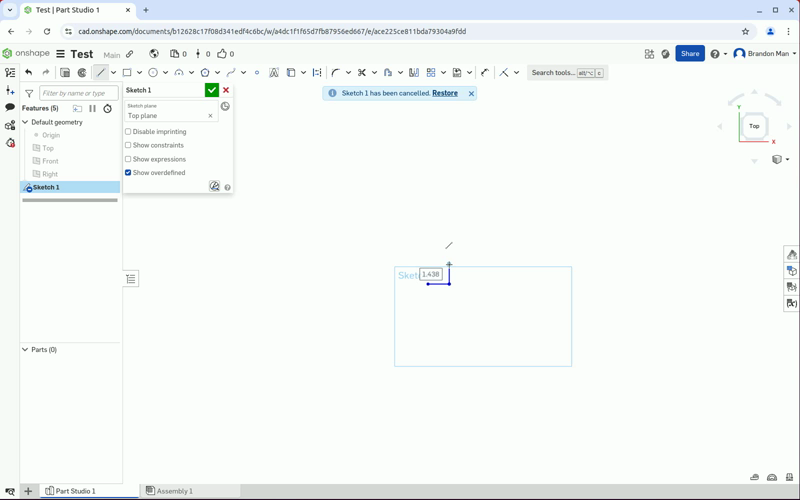
scroll(-6)
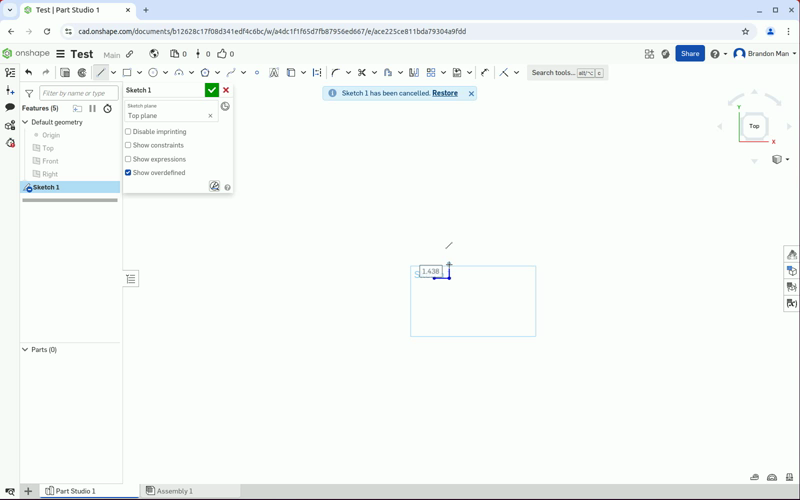
scroll(-6)
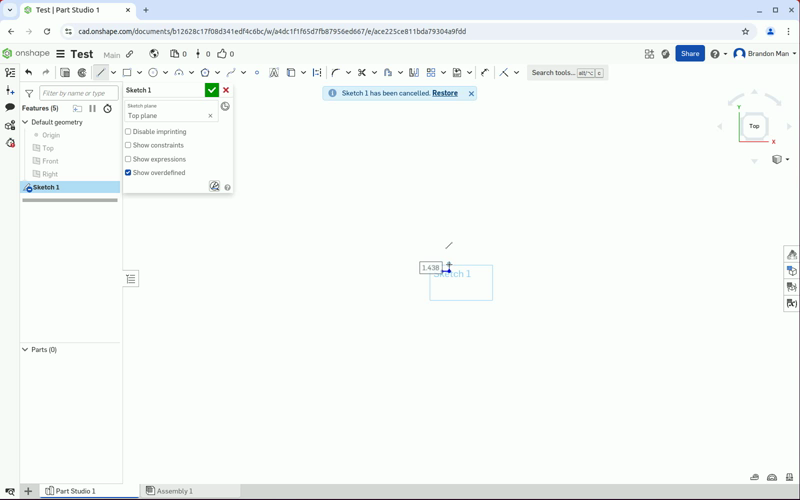
key_up(shift)
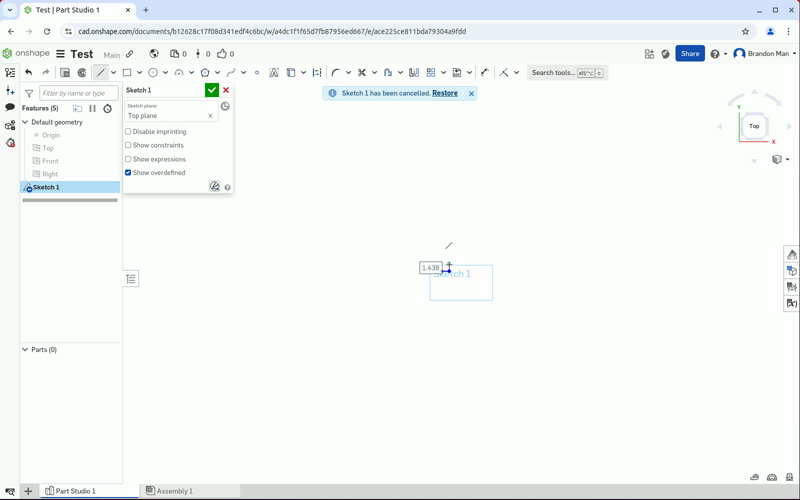
key_down(shift)
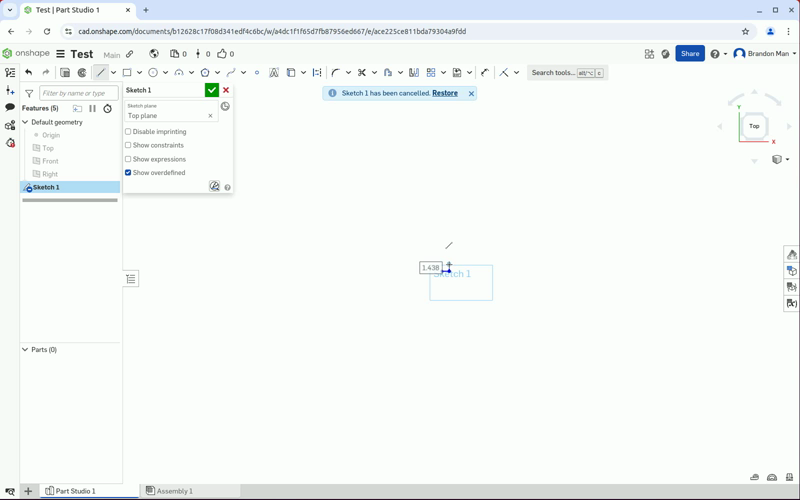
mouse_move(479, 264)
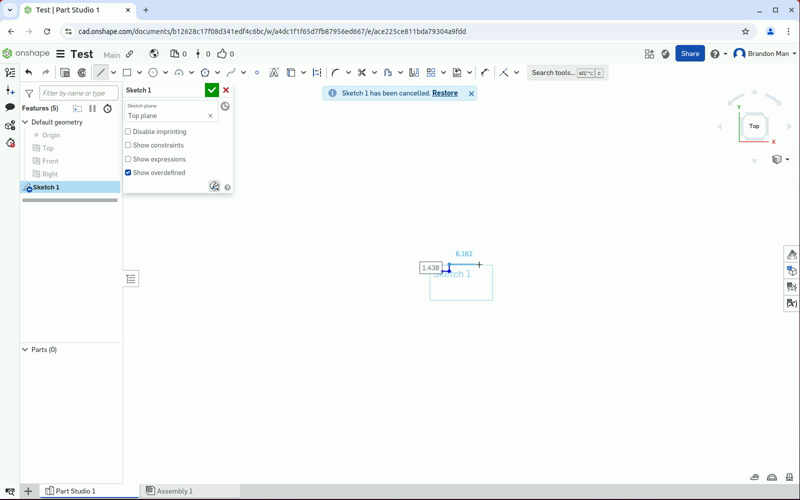
mouse_move(441, 264)
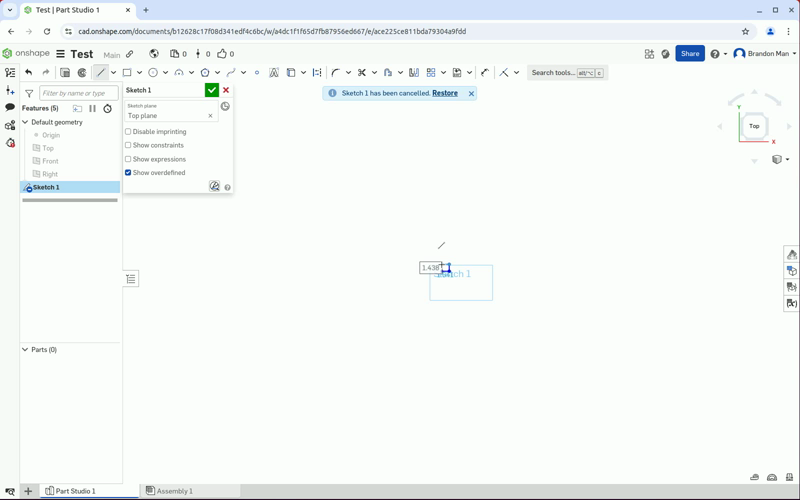
scroll(6)
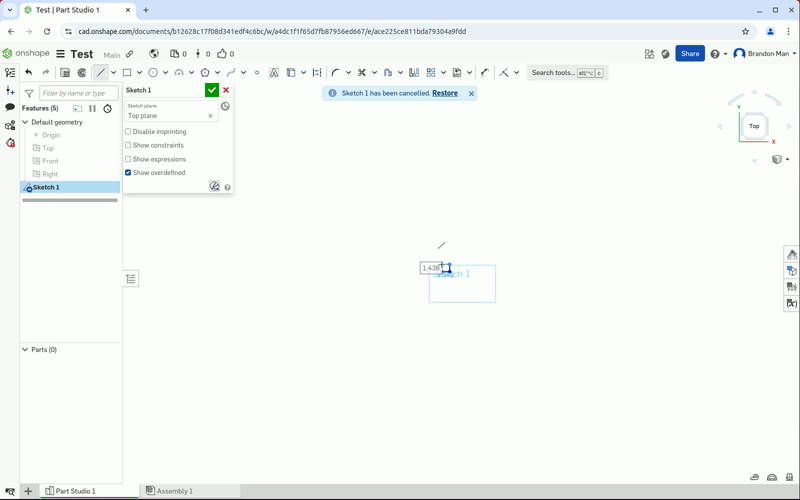
scroll(6)
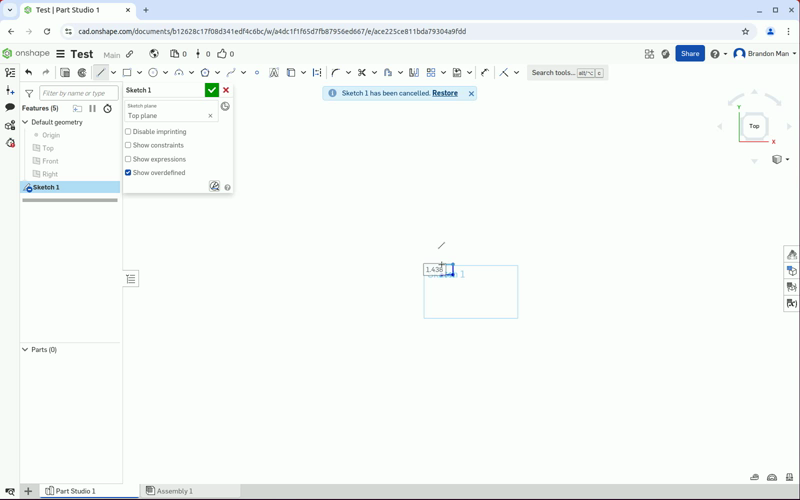
scroll(6)
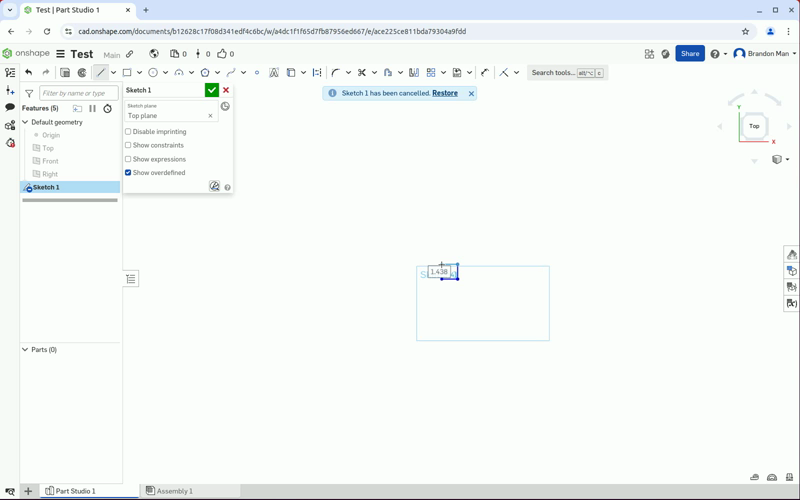
scroll(6)
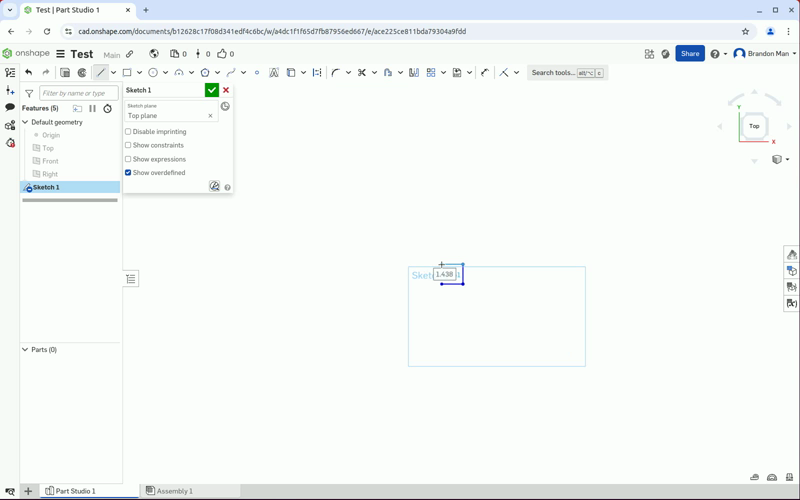
scroll(6)
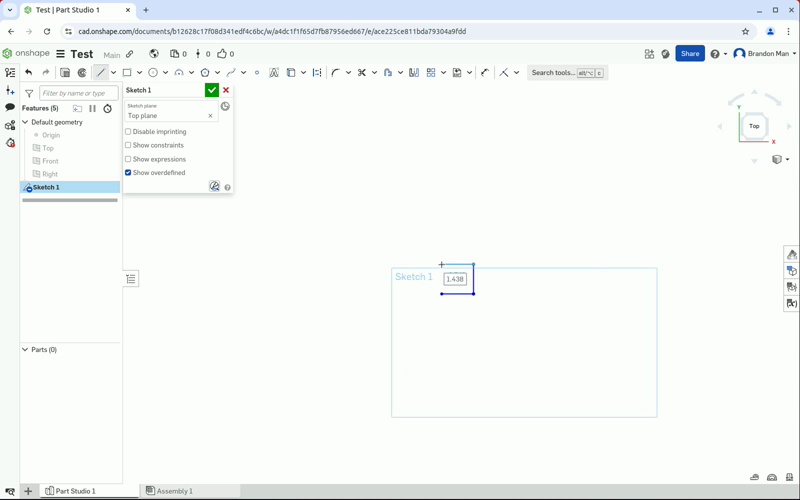
scroll(6)
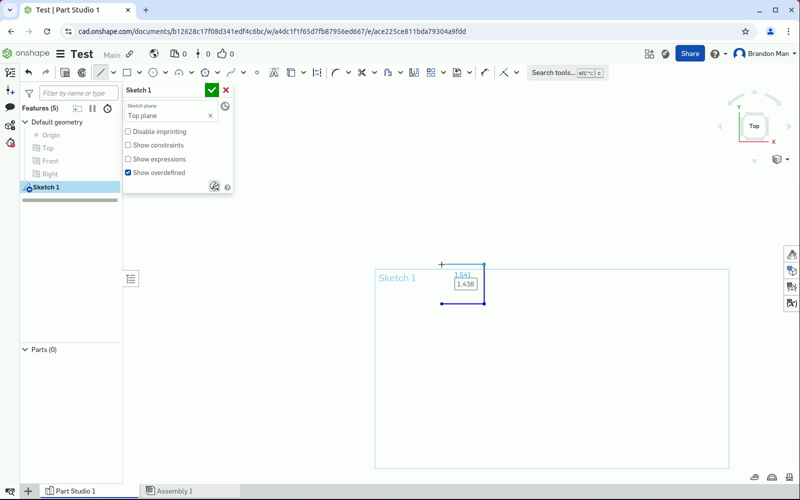
scroll(6)
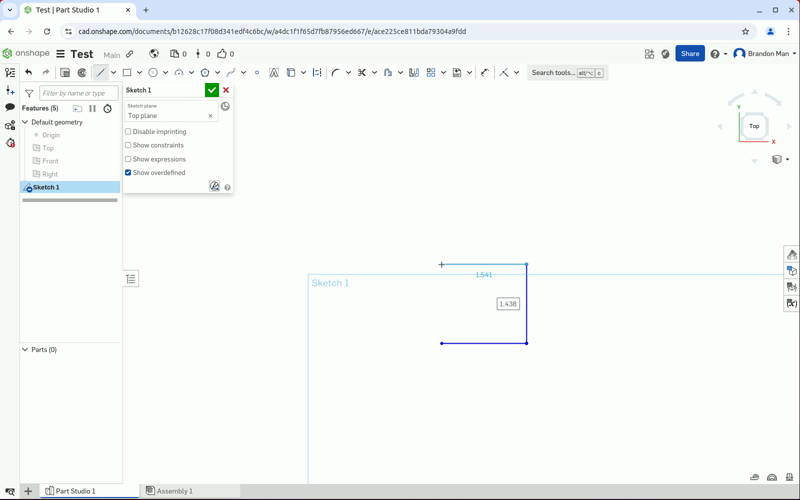
click(441, 264)
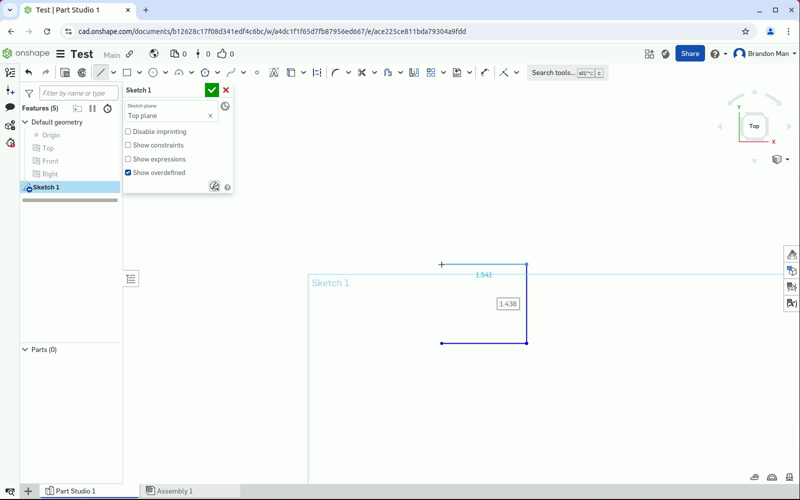
scroll(-6)
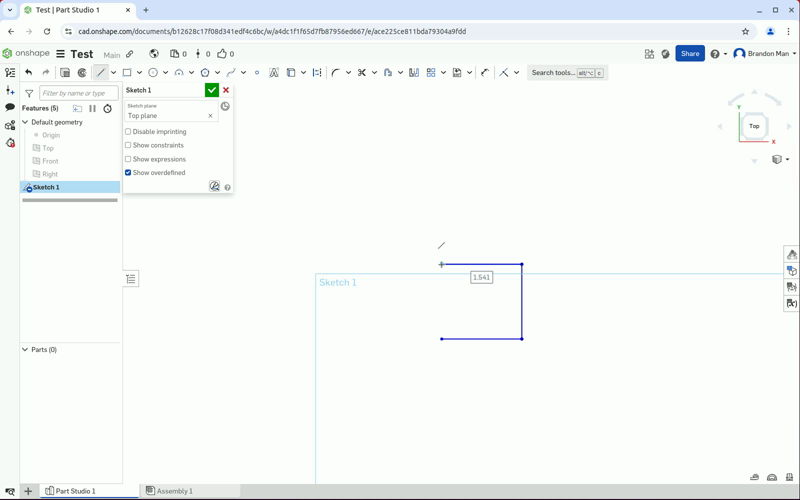
scroll(-6)
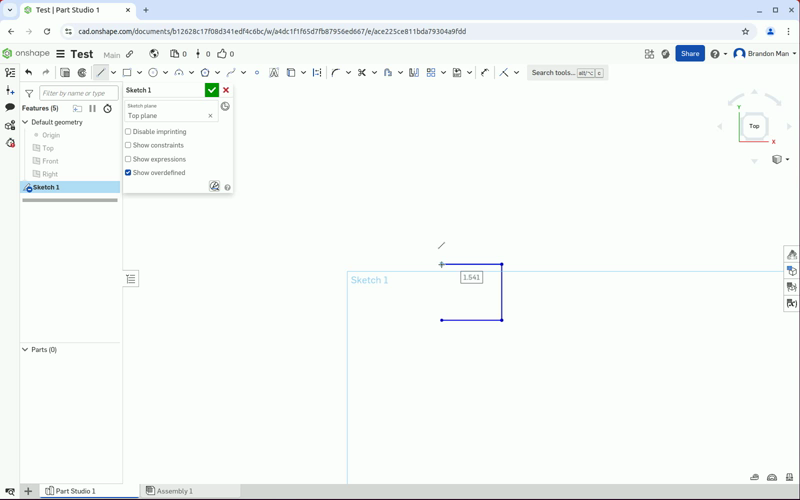
scroll(-6)
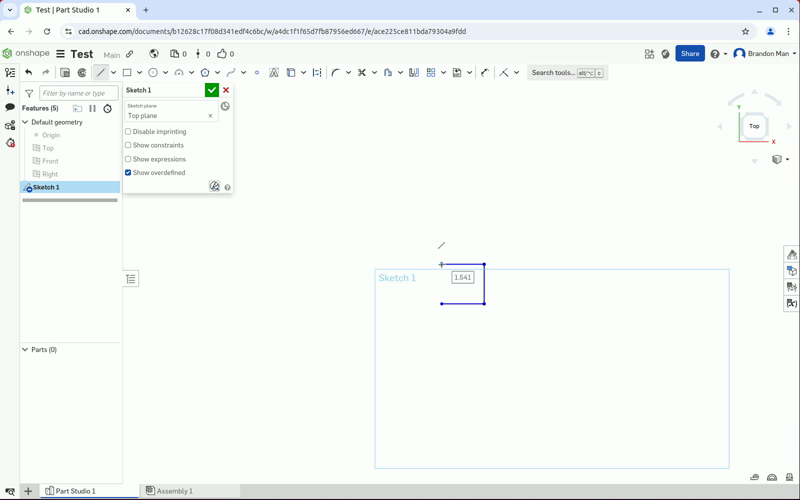
scroll(-6)
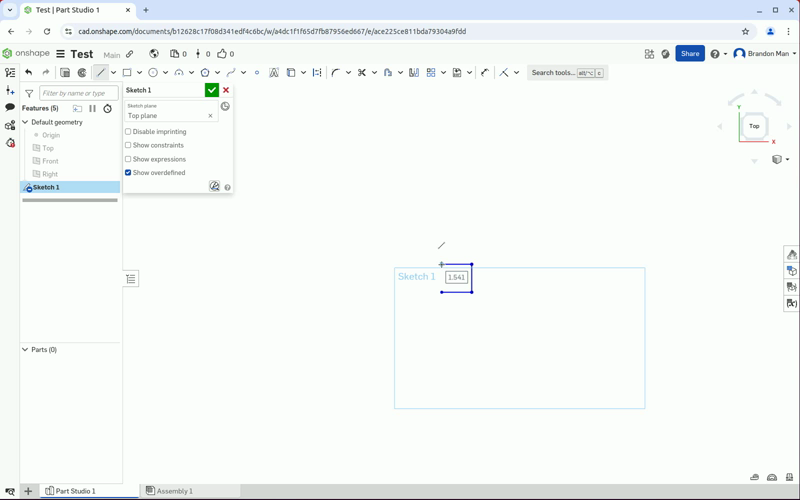
scroll(-6)
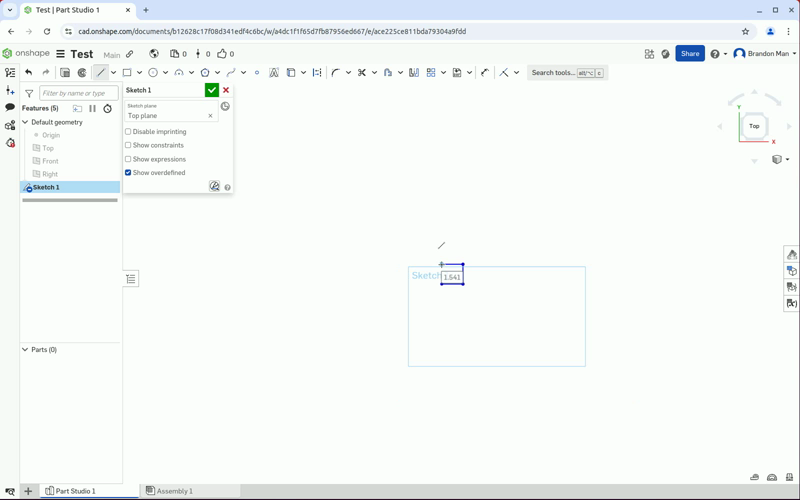
scroll(-6)
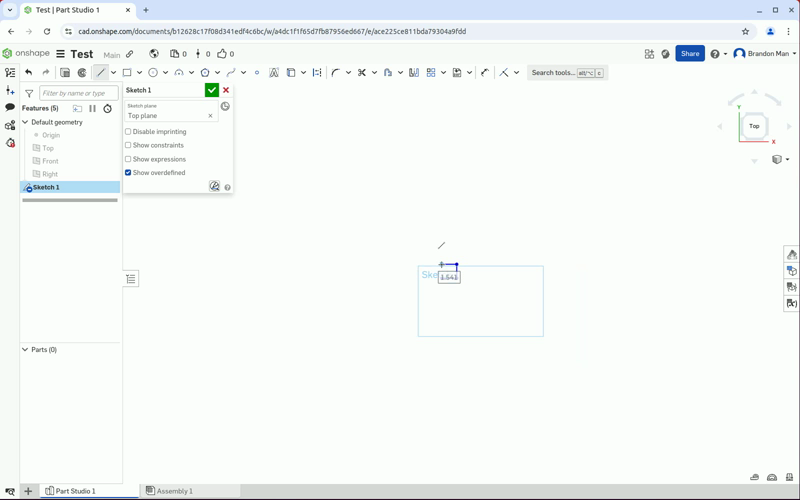
scroll(-6)
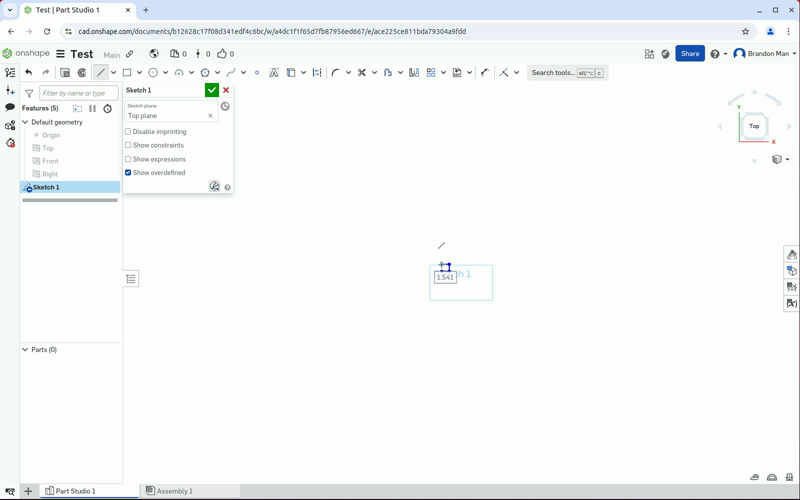
key_up(shift)
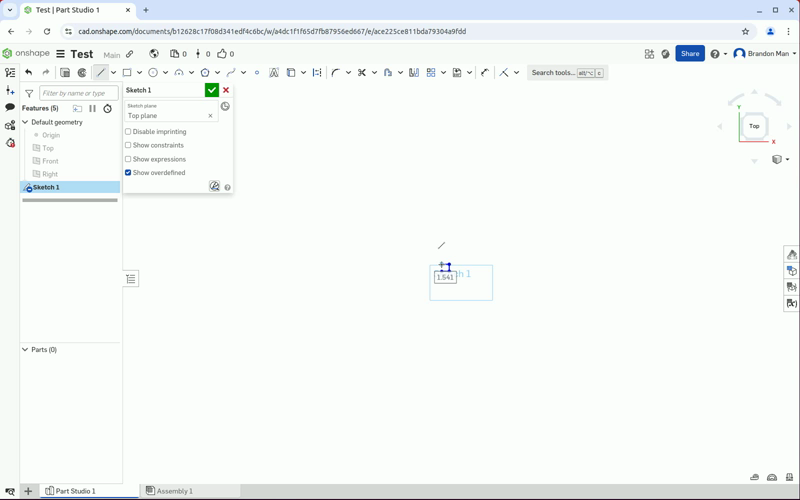
mouse_move(471, 264)
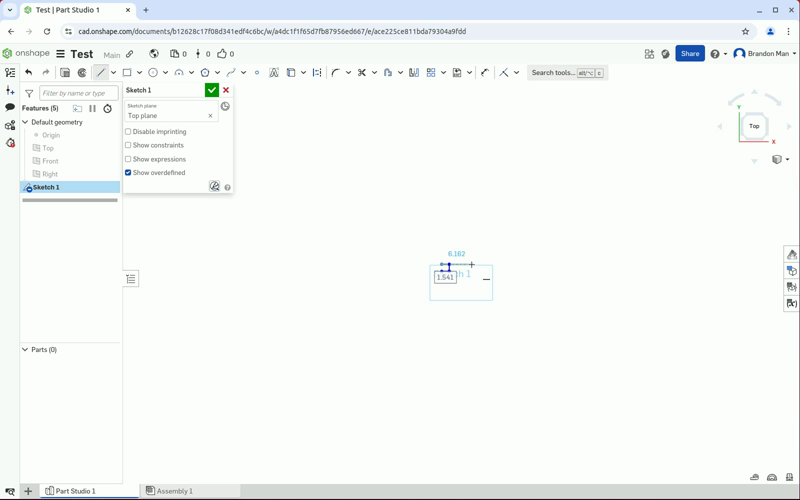
key_down(shift)
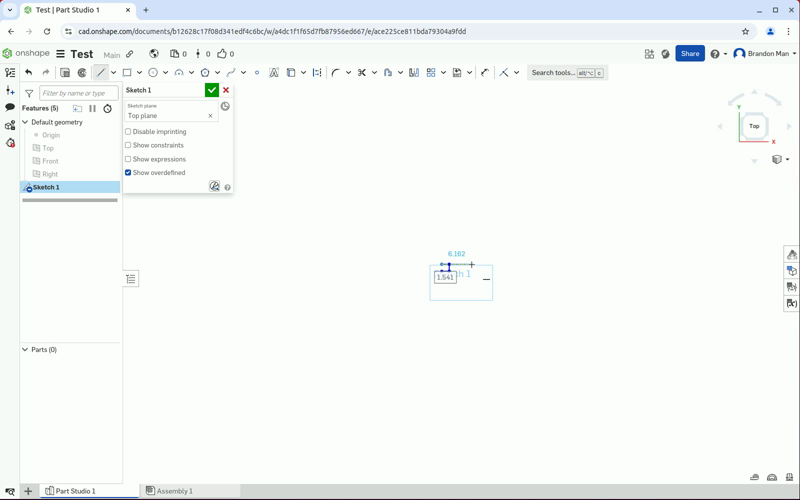
mouse_move(441, 271)
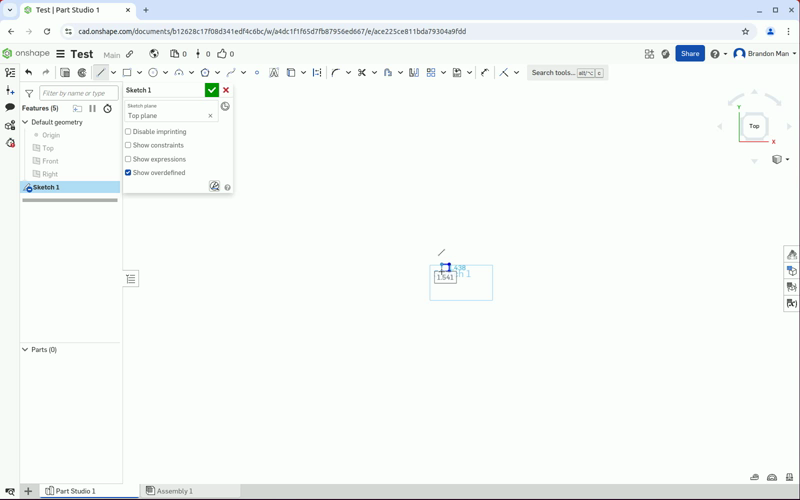
scroll(6)
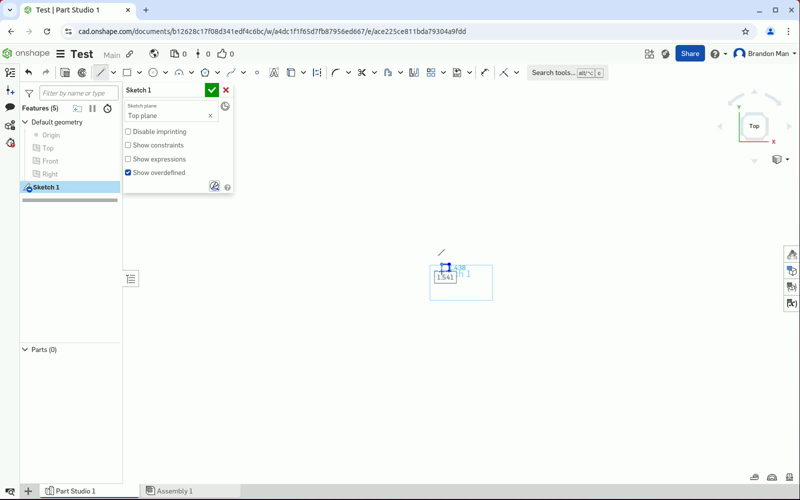
scroll(6)
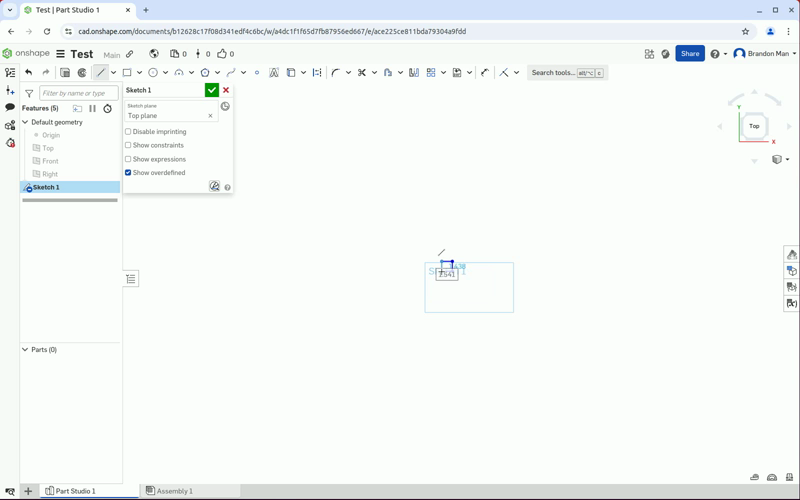
scroll(6)
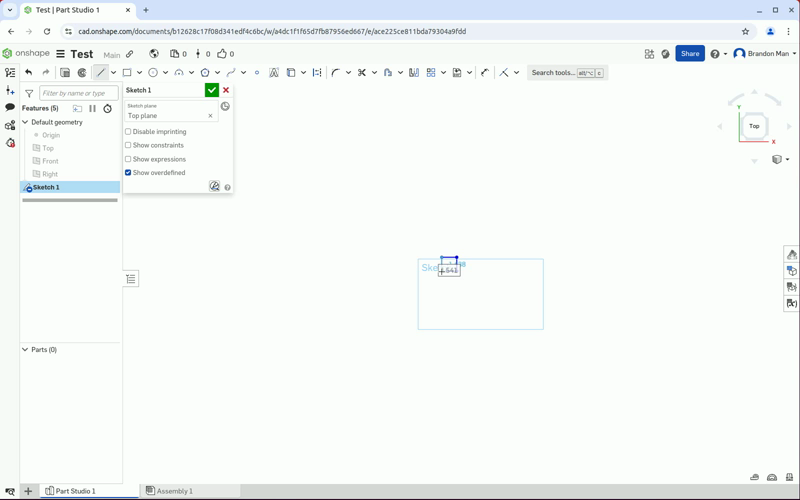
scroll(6)
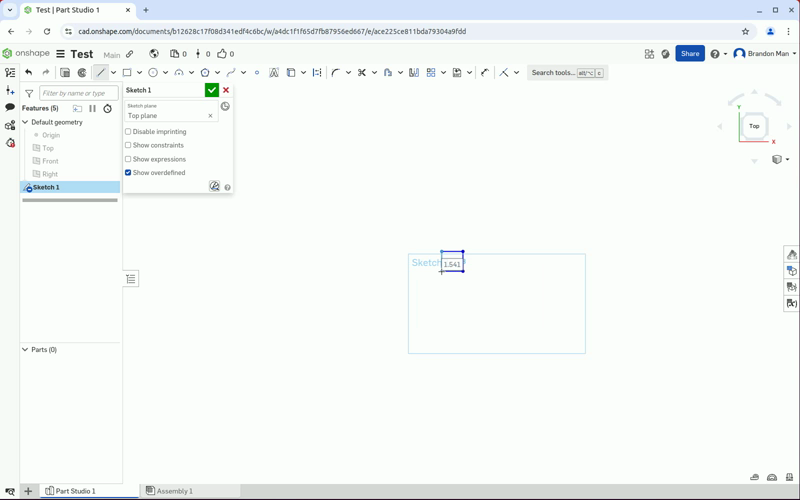
scroll(6)
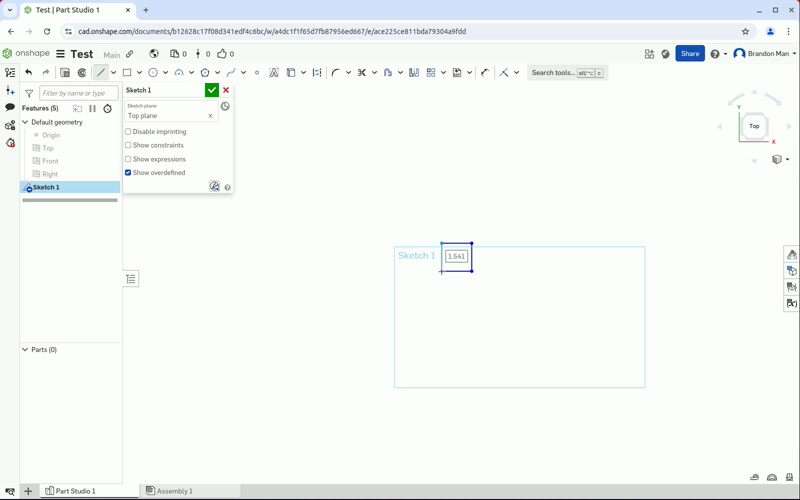
scroll(6)
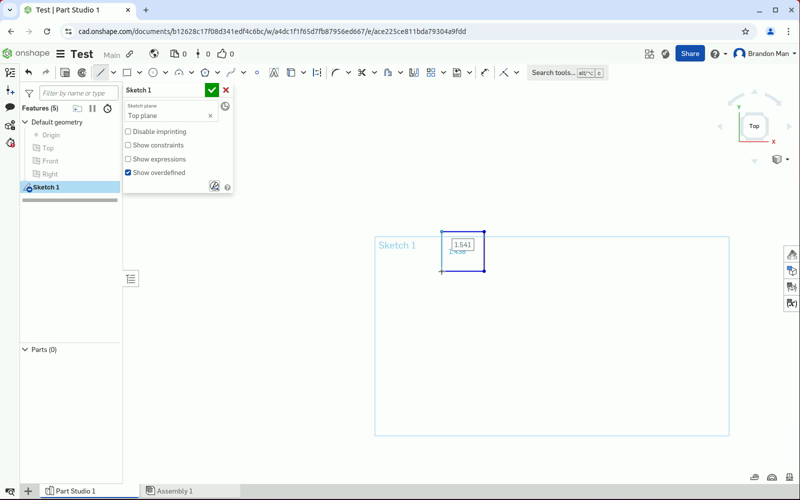
scroll(6)
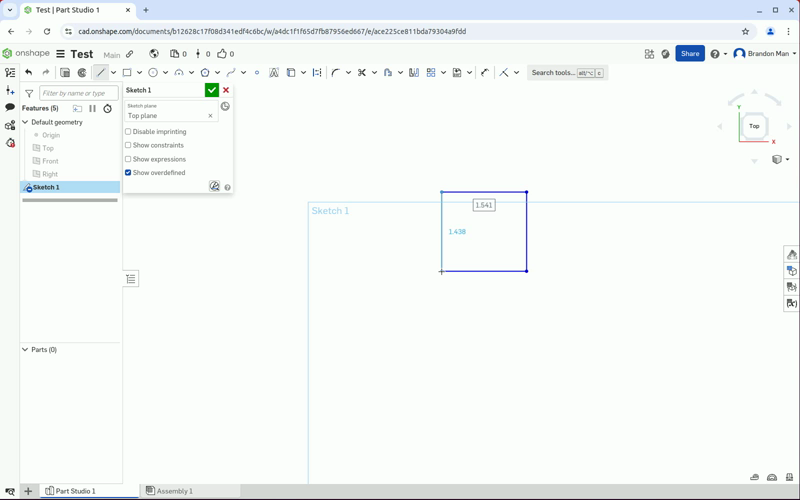
key_up(shift)
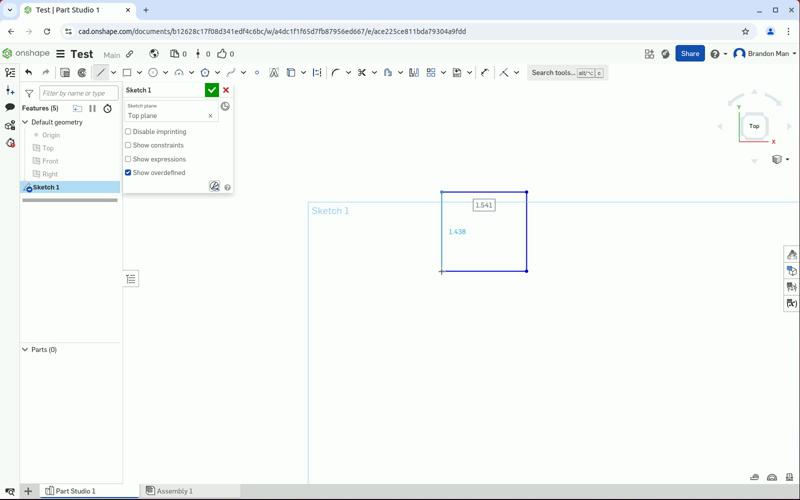
click(441, 271)
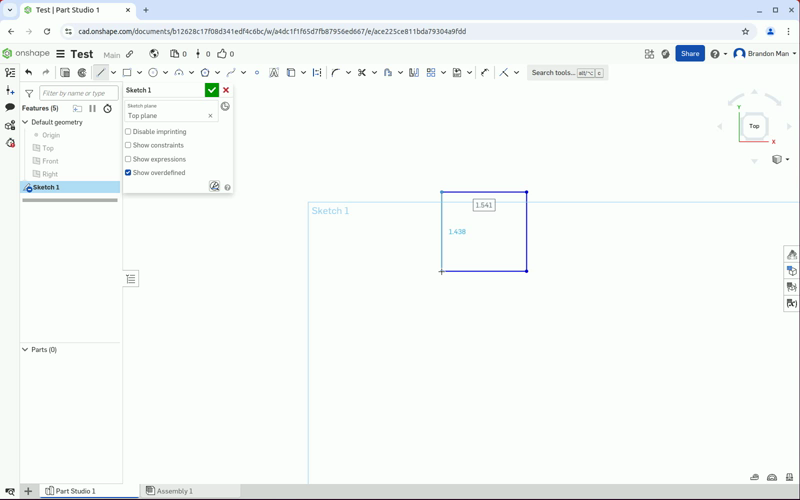
scroll(-6)
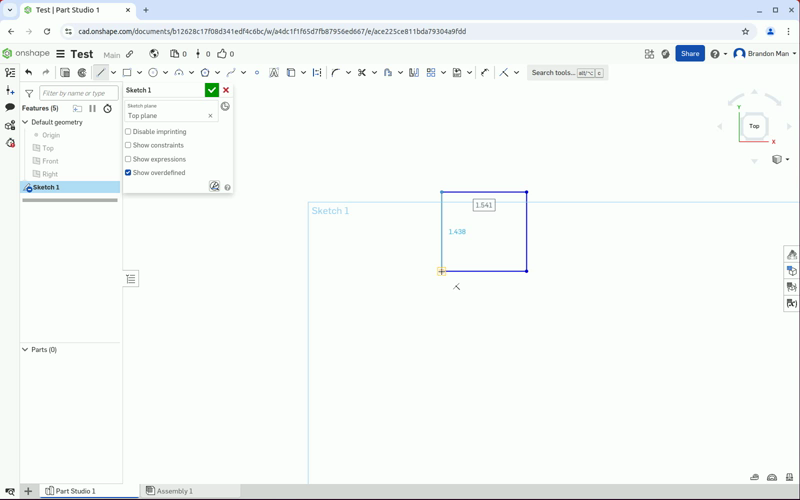
scroll(-6)
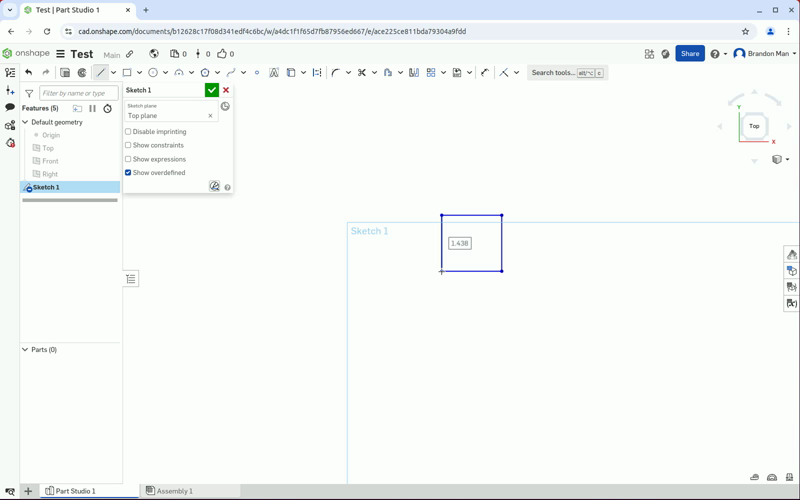
scroll(-6)
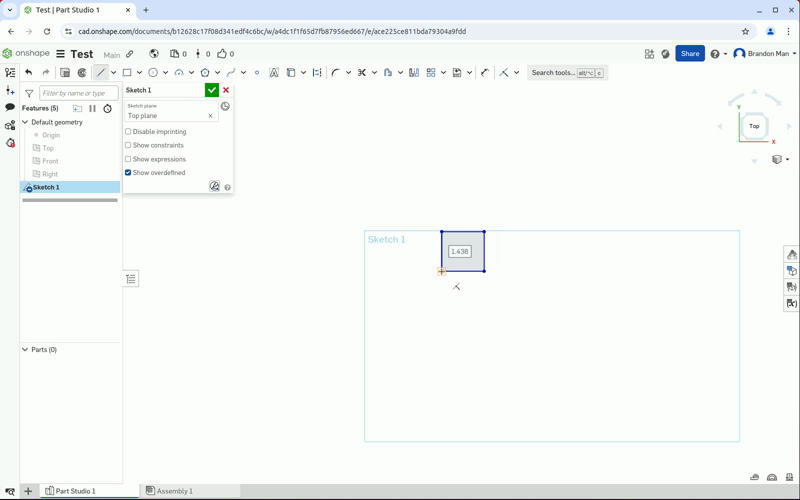
scroll(-6)
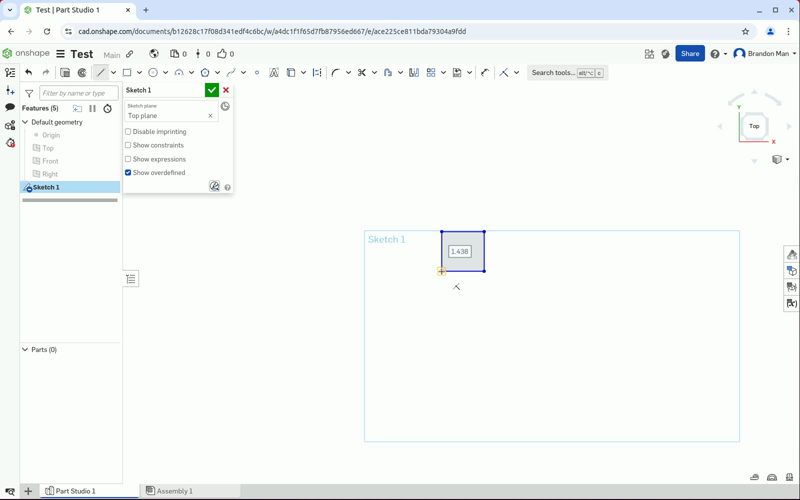
scroll(-6)
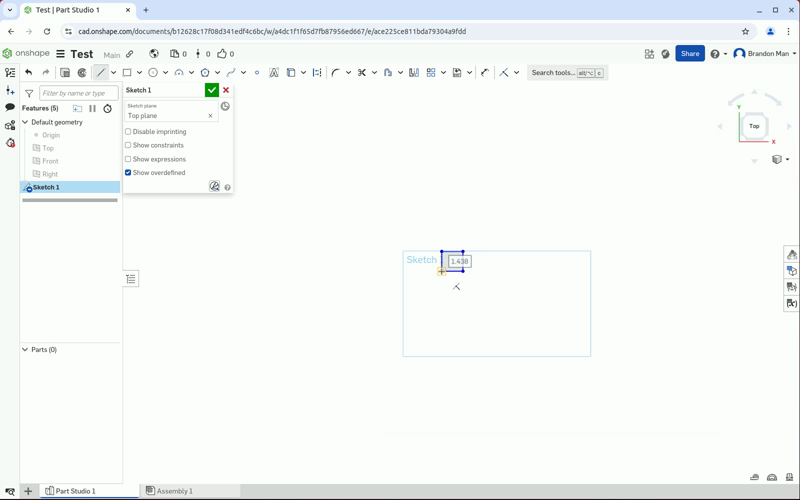
scroll(-6)
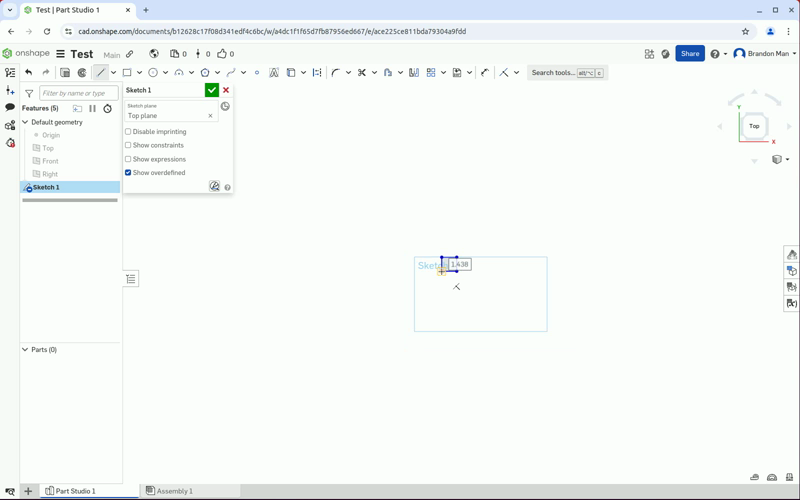
scroll(-6)
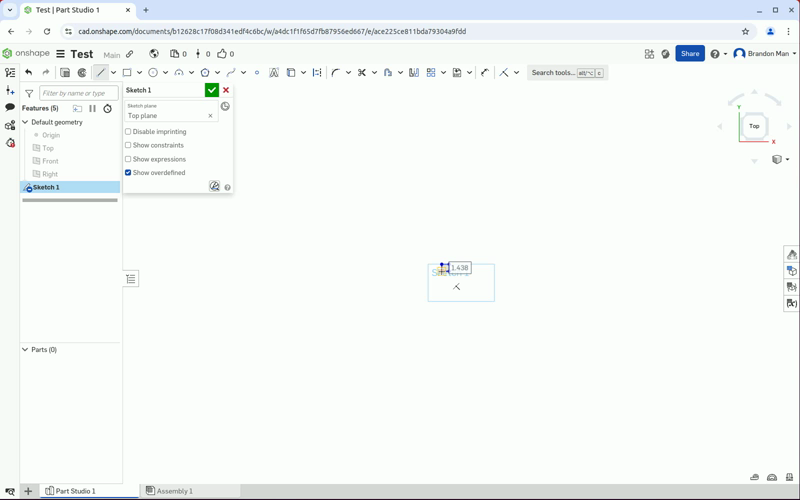
key(esc)
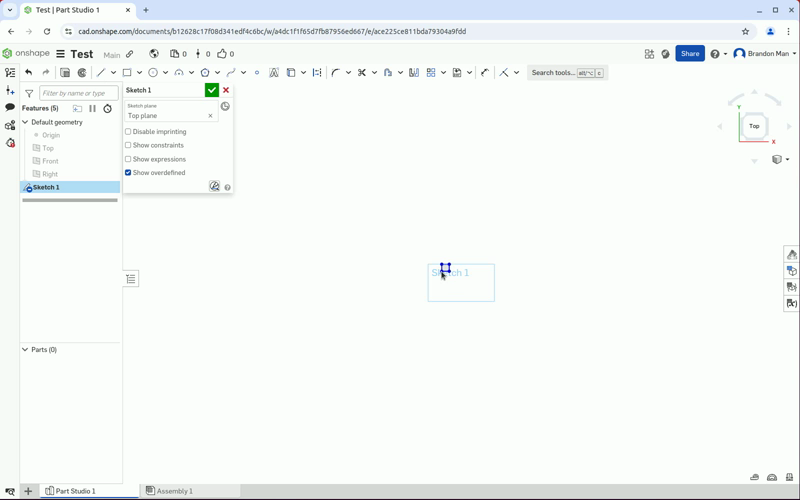
key(l)
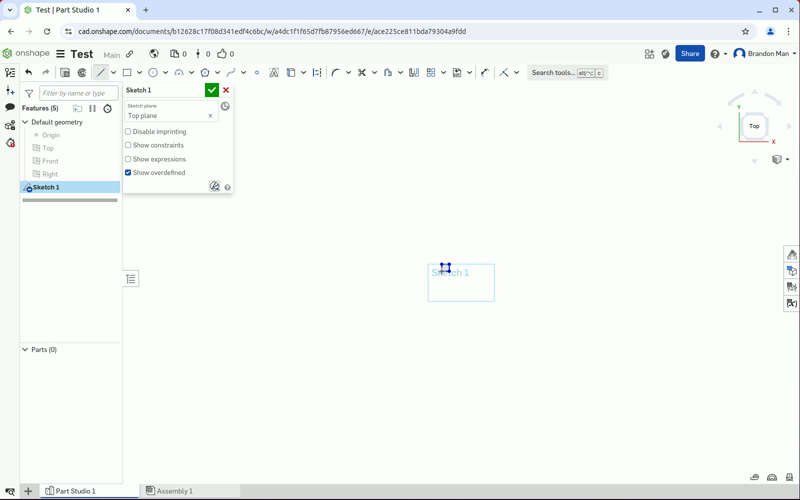
key_down(shift)
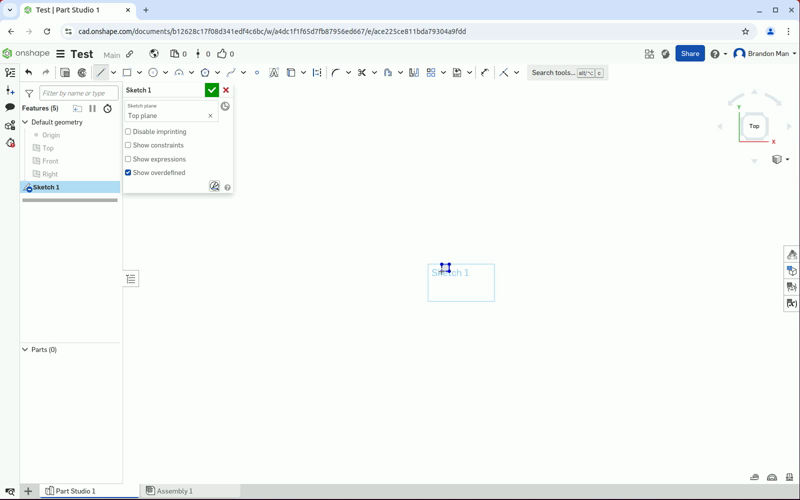
mouse_move(442, 270)
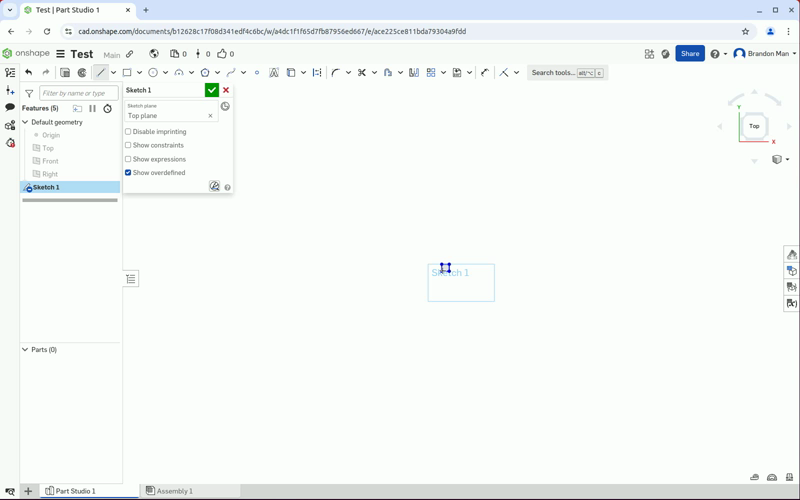
scroll(6)
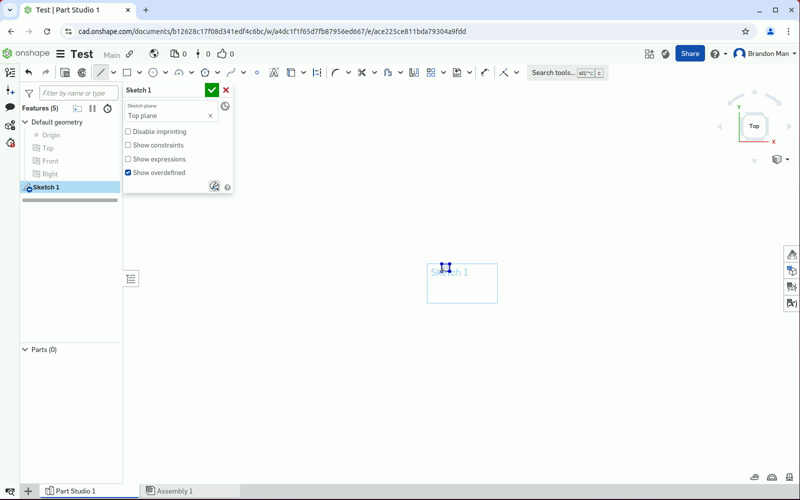
scroll(6)
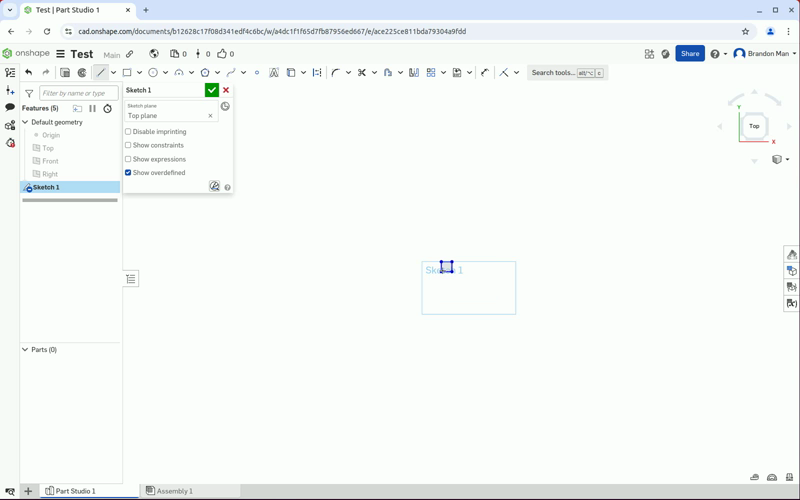
scroll(6)
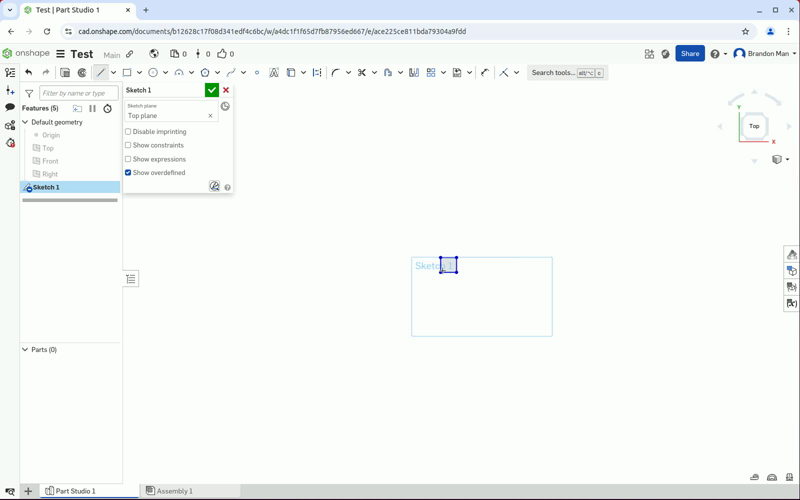
scroll(6)
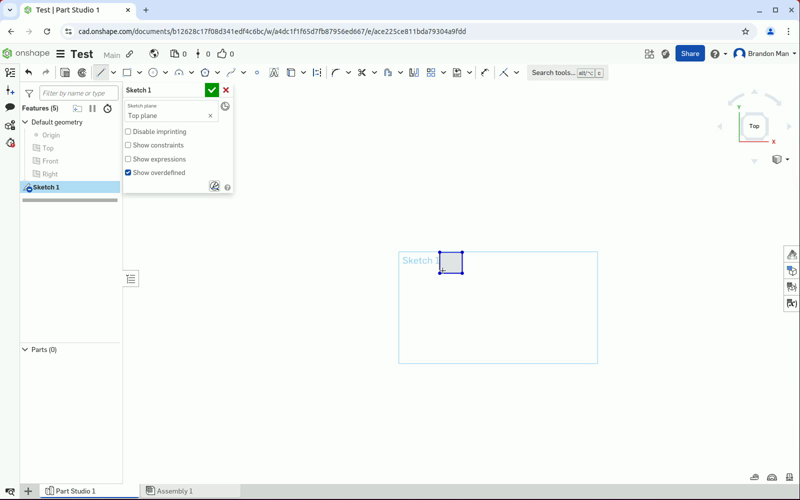
scroll(6)
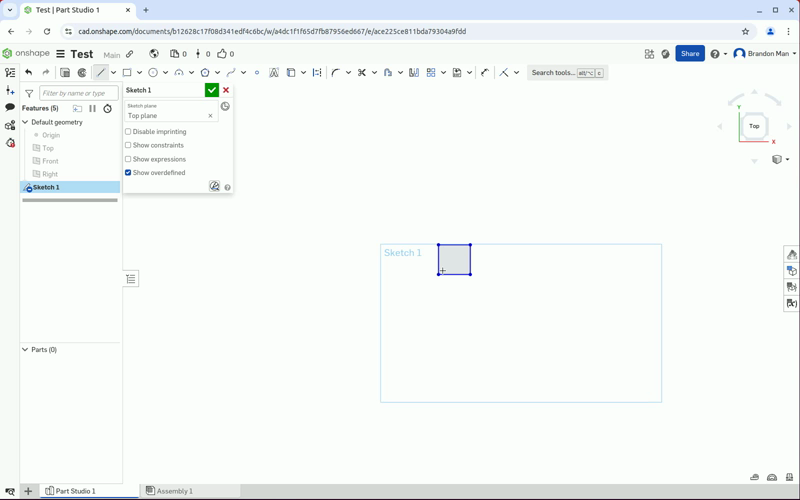
scroll(6)
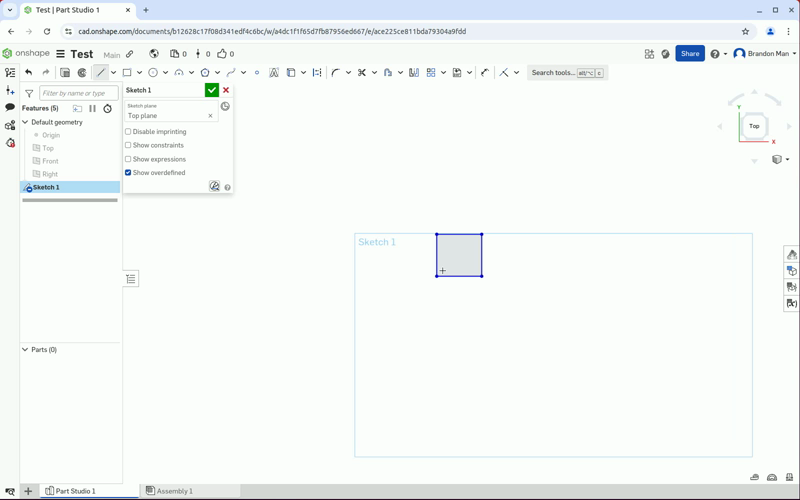
scroll(6)
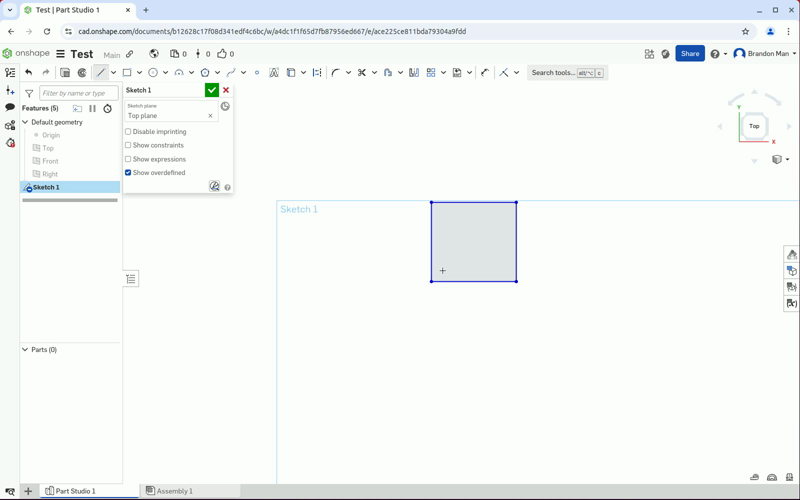
click(442, 270)
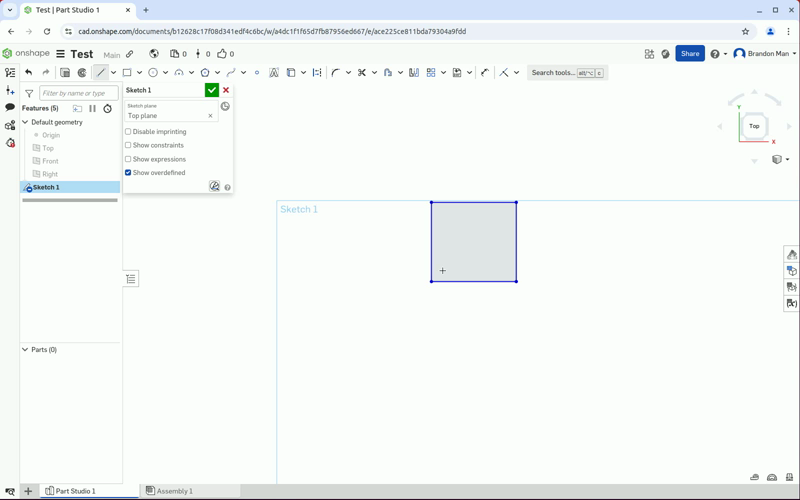
scroll(-6)
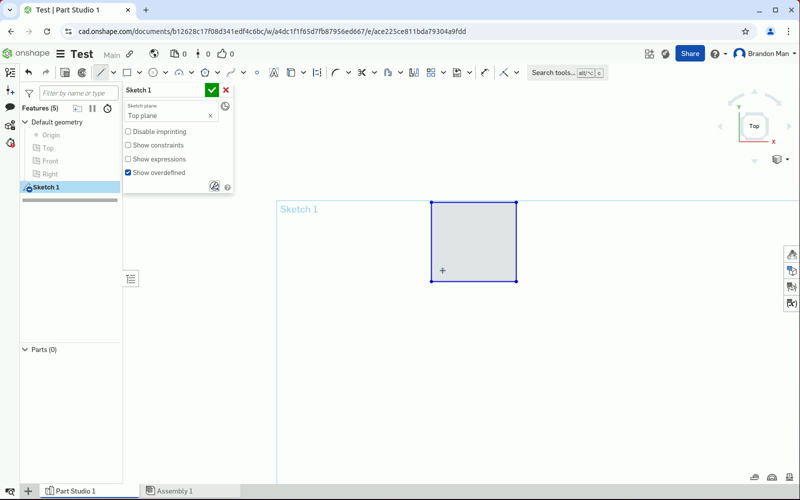
scroll(-6)
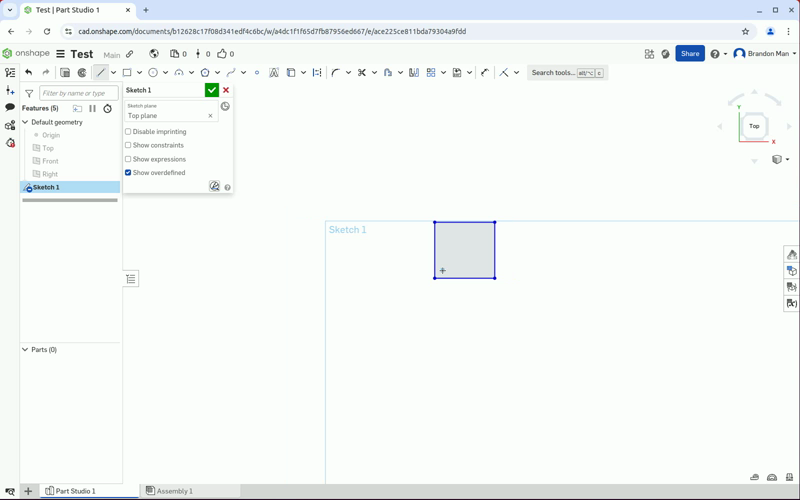
scroll(-6)
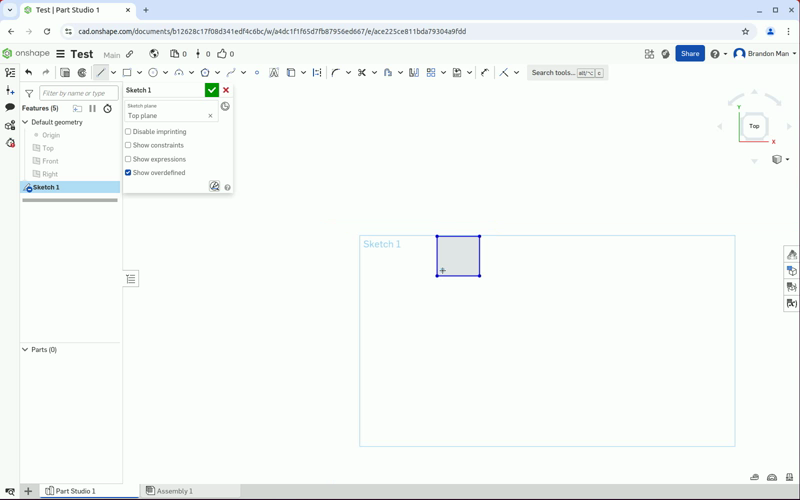
scroll(-6)
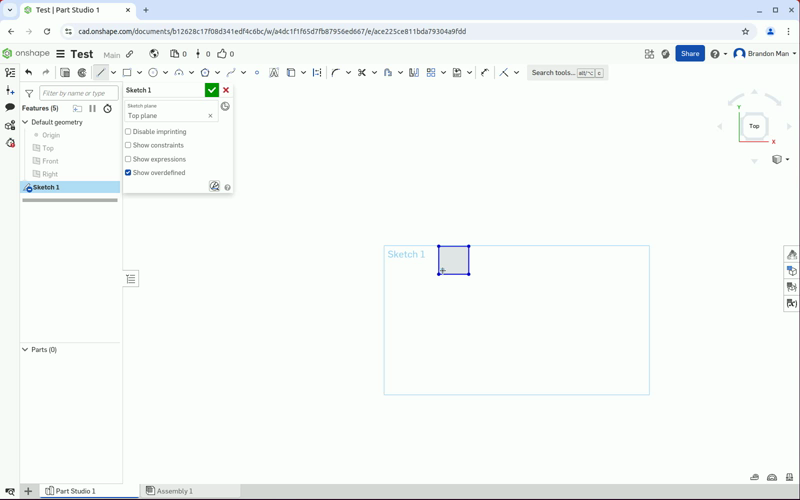
scroll(-6)
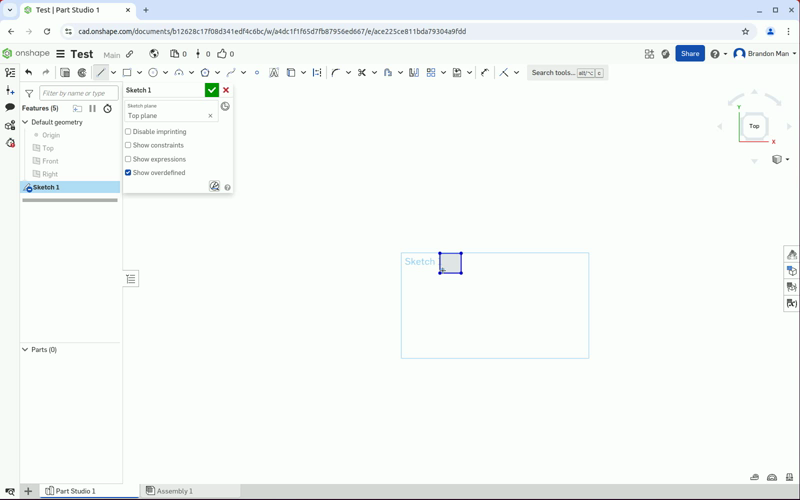
scroll(-6)
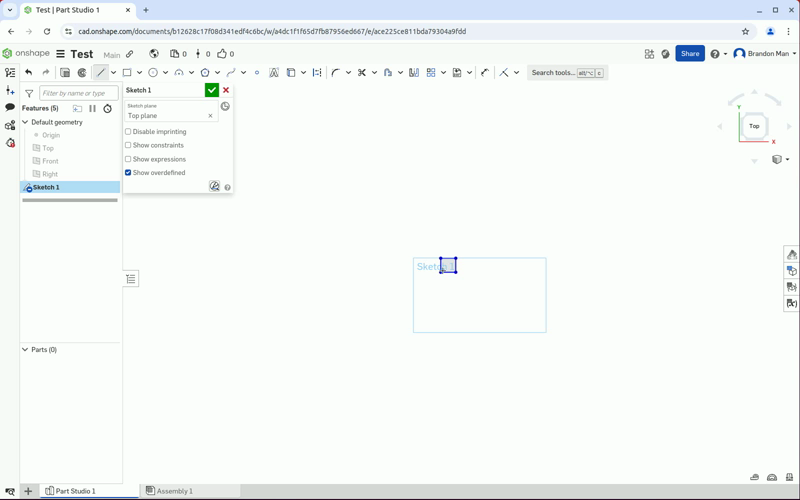
scroll(-6)
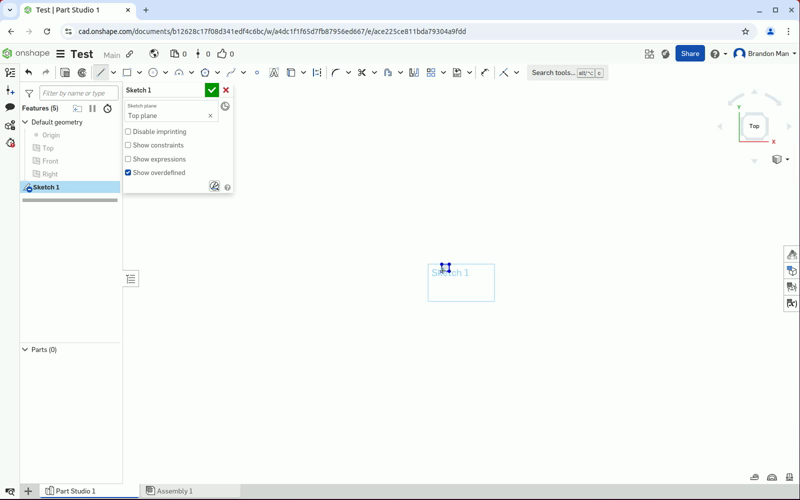
key_up(shift)
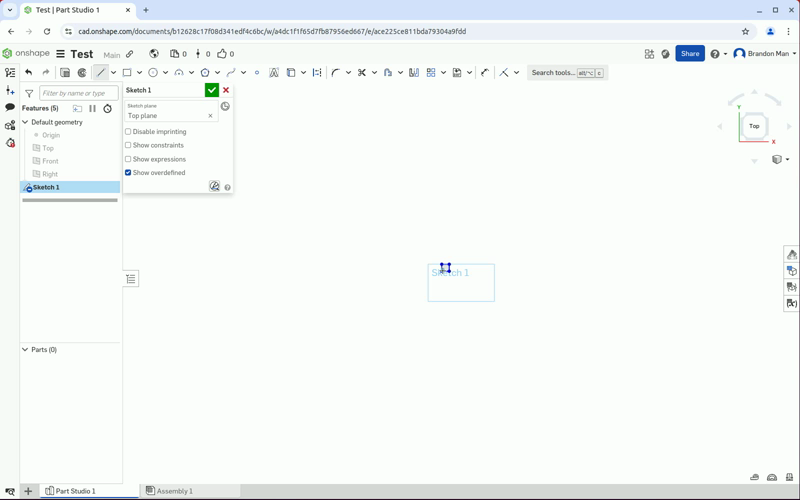
key_down(shift)
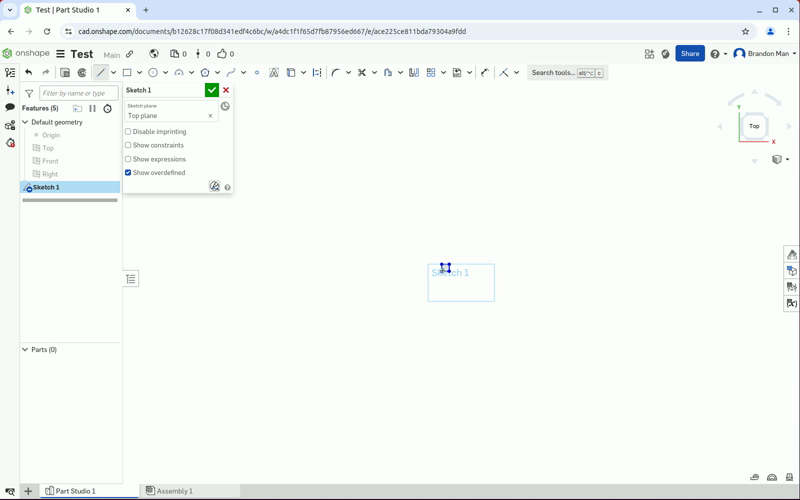
mouse_move(472, 270)
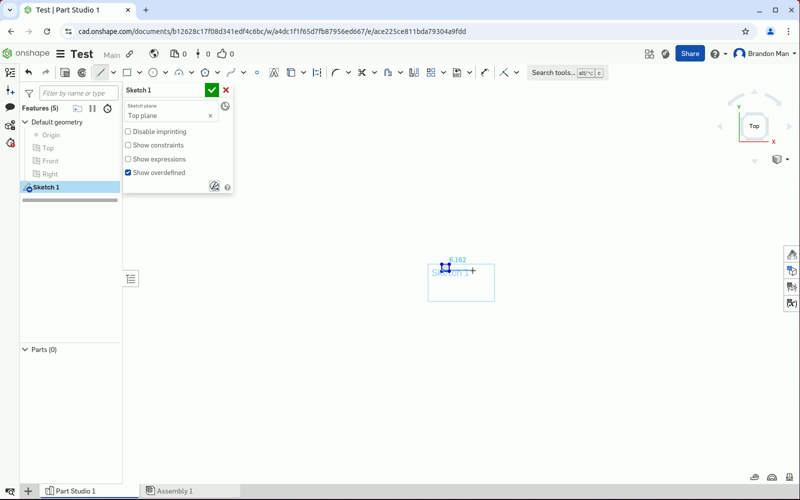
mouse_move(448, 270)
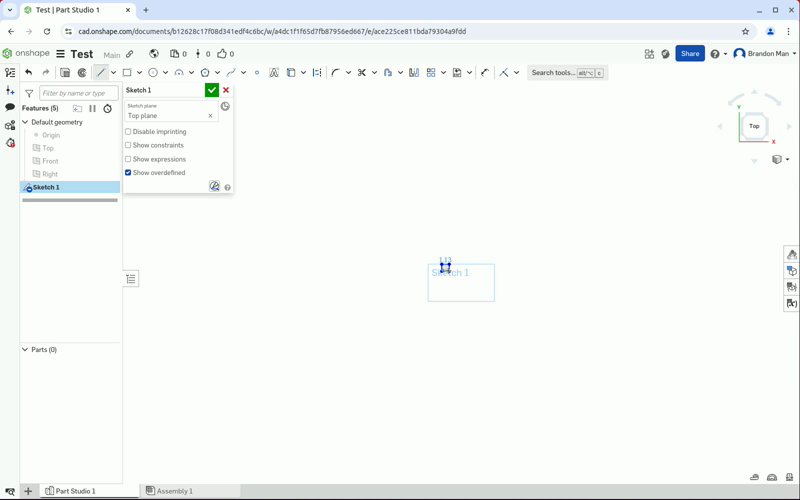
scroll(6)
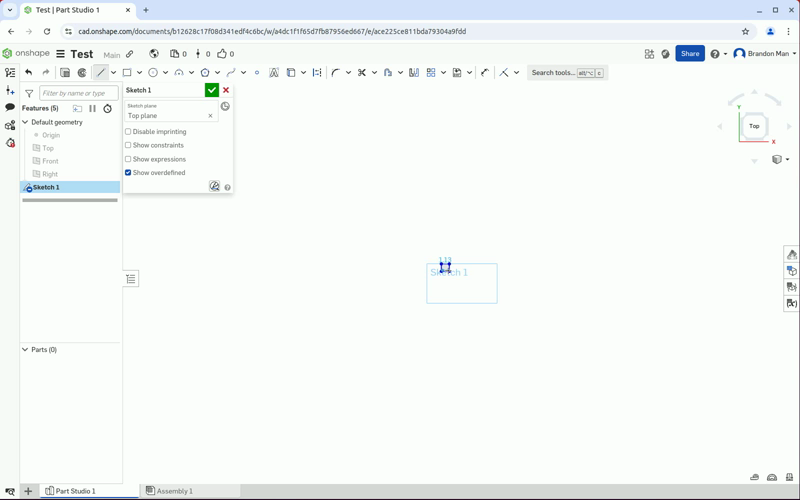
scroll(6)
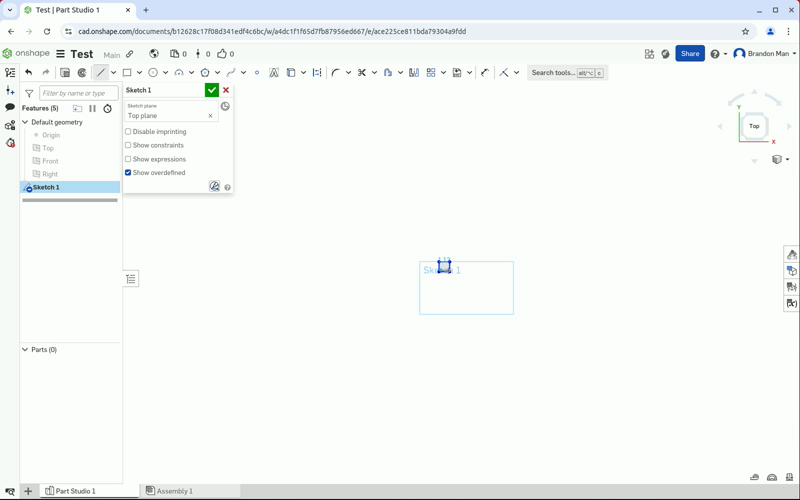
scroll(6)
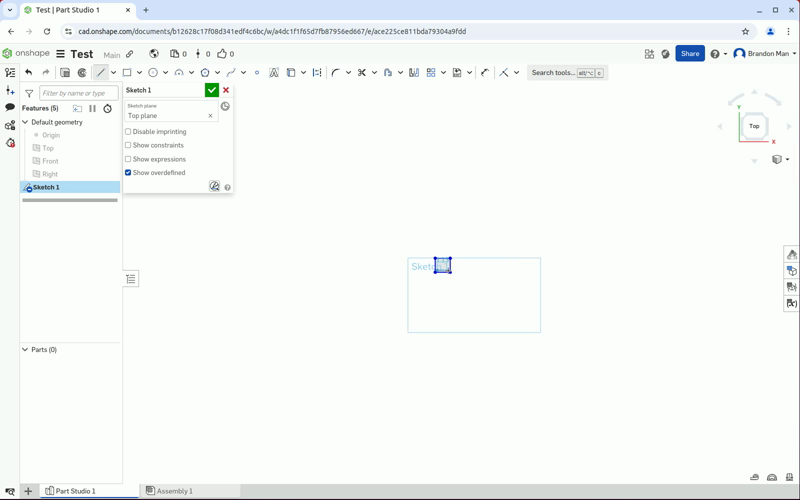
scroll(6)
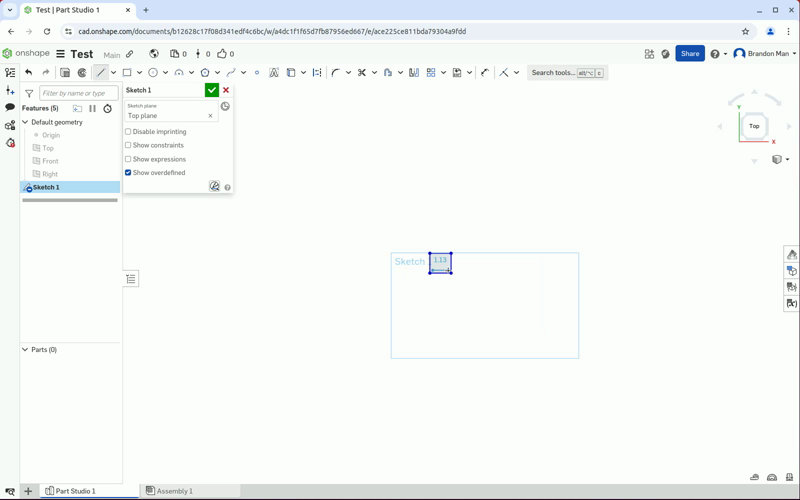
scroll(6)
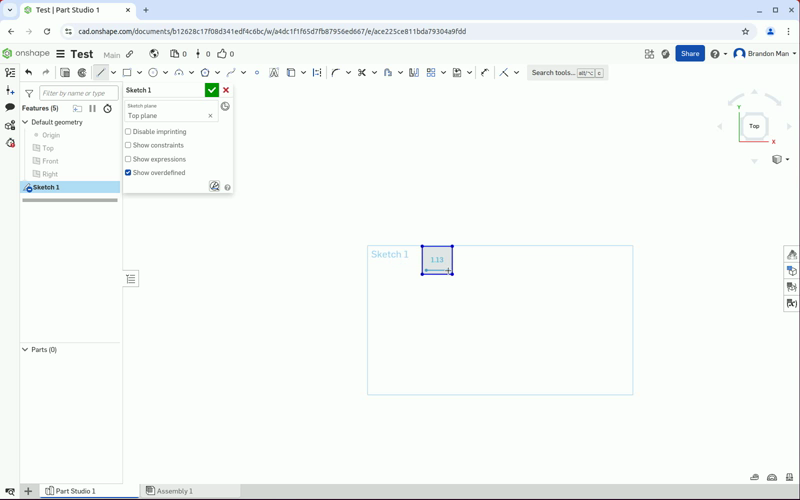
scroll(6)
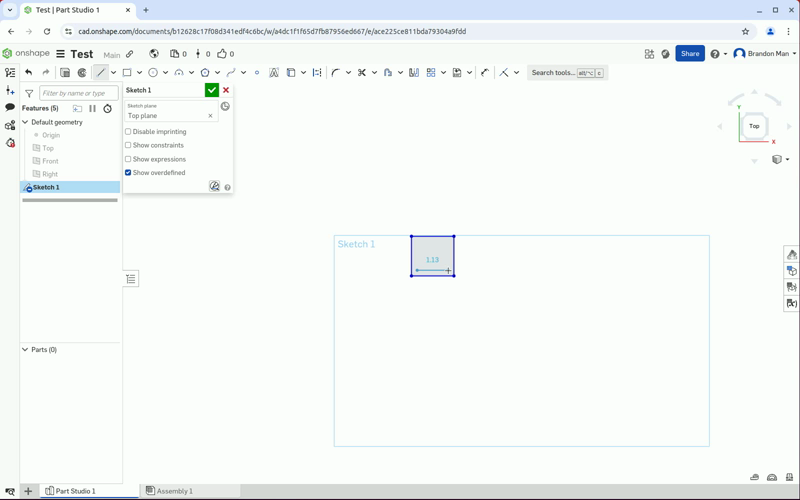
scroll(6)
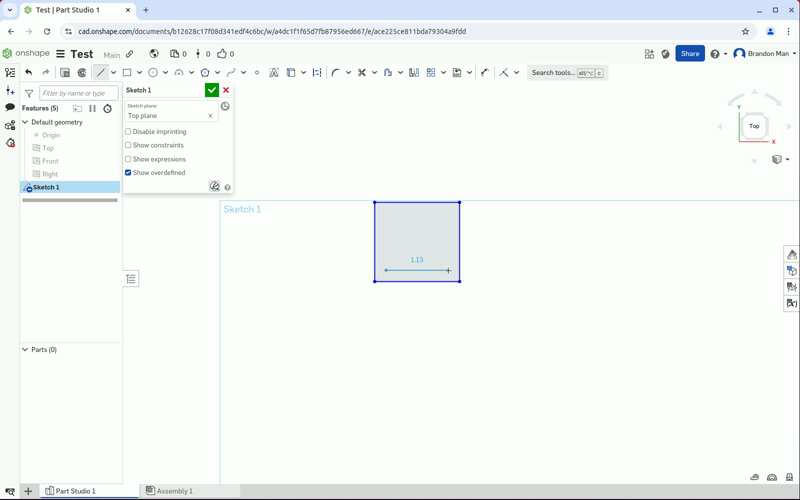
click(448, 270)
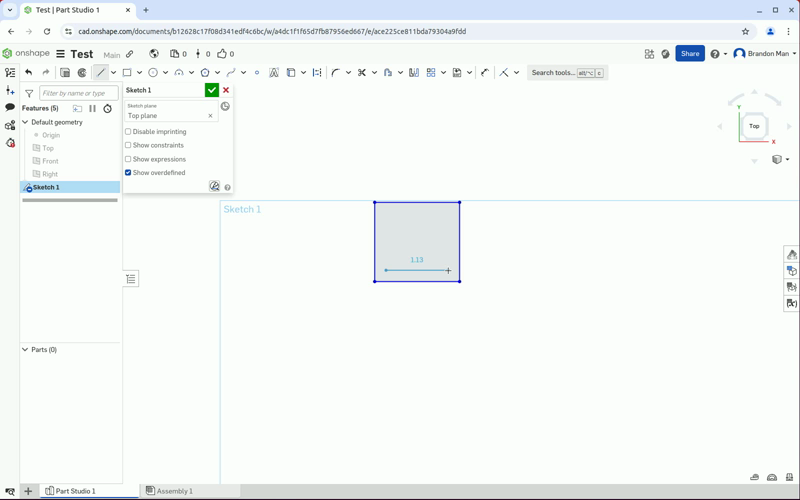
scroll(-6)
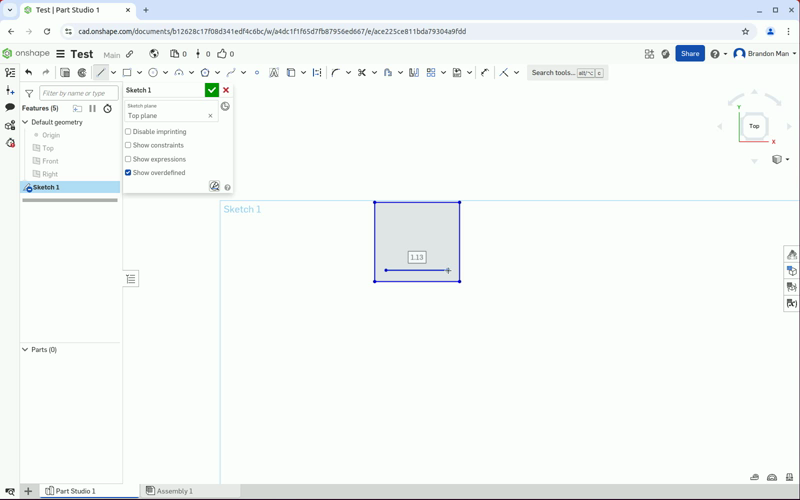
scroll(-6)
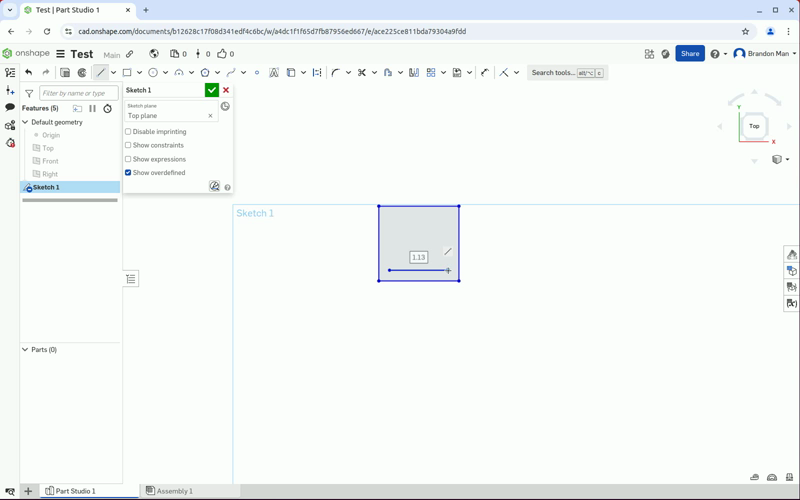
scroll(-6)
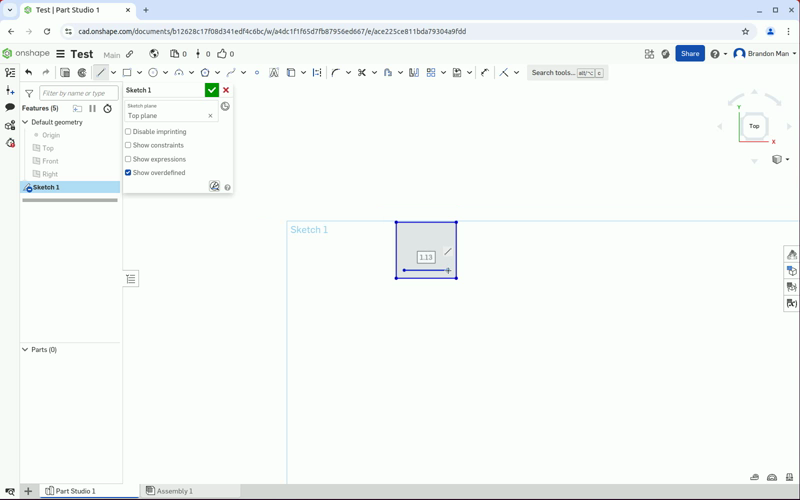
scroll(-6)
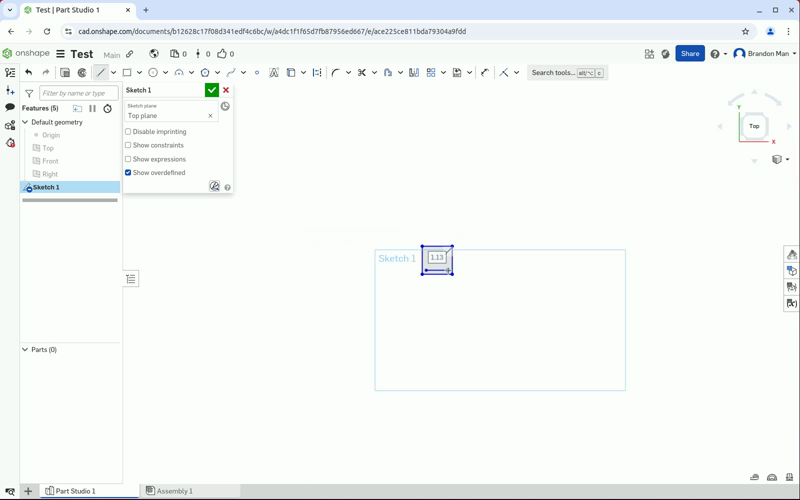
scroll(-6)
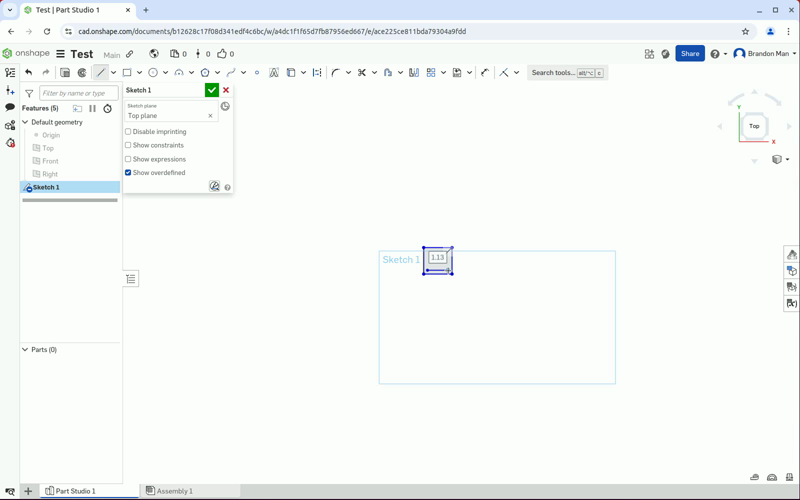
scroll(-6)
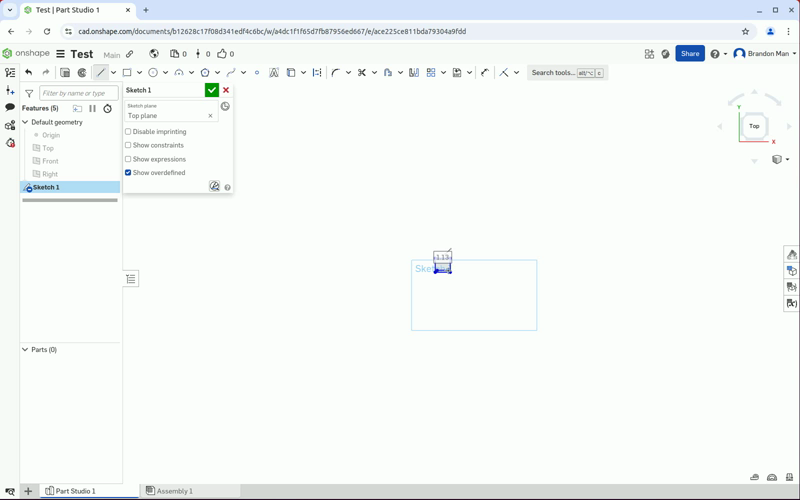
scroll(-6)
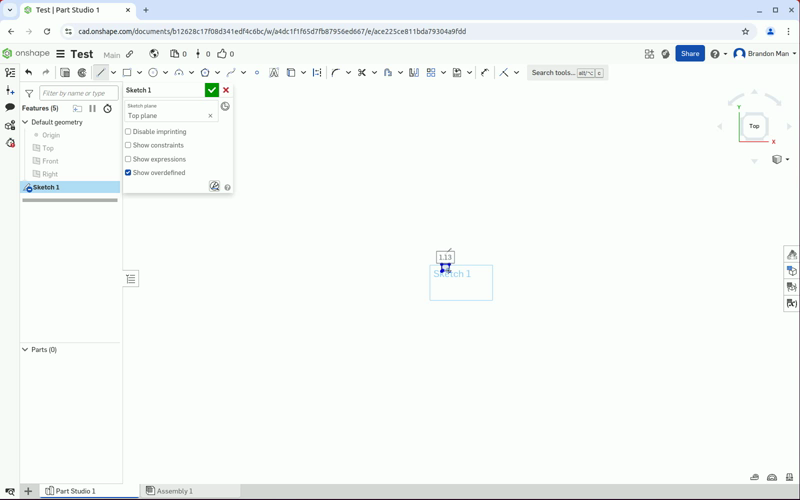
key_up(shift)
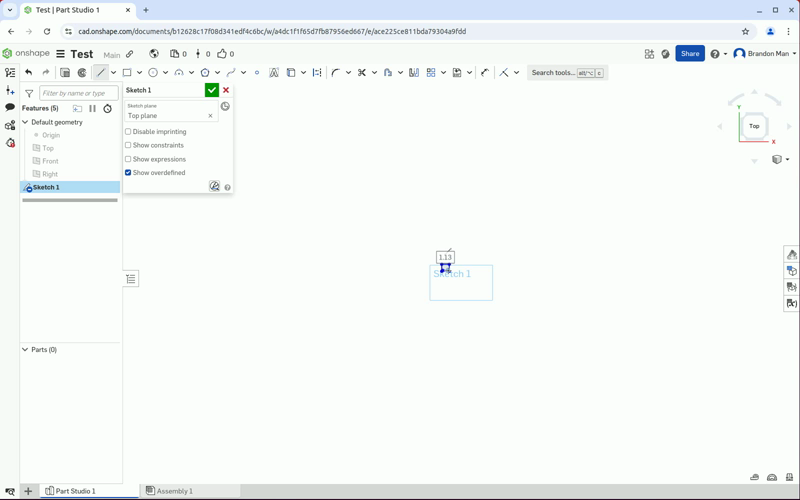
key_down(shift)
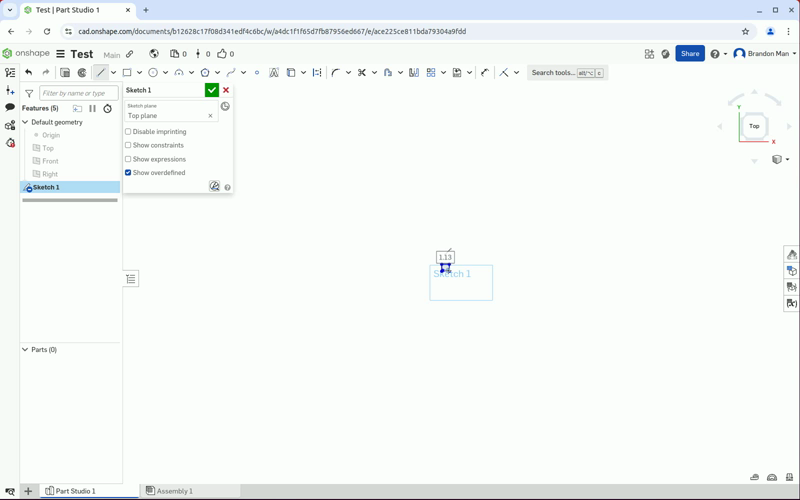
mouse_move(478, 270)
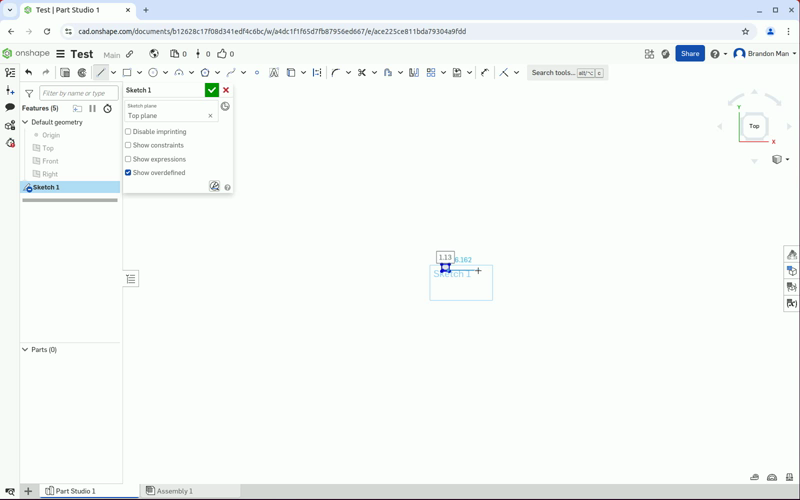
mouse_move(448, 265)
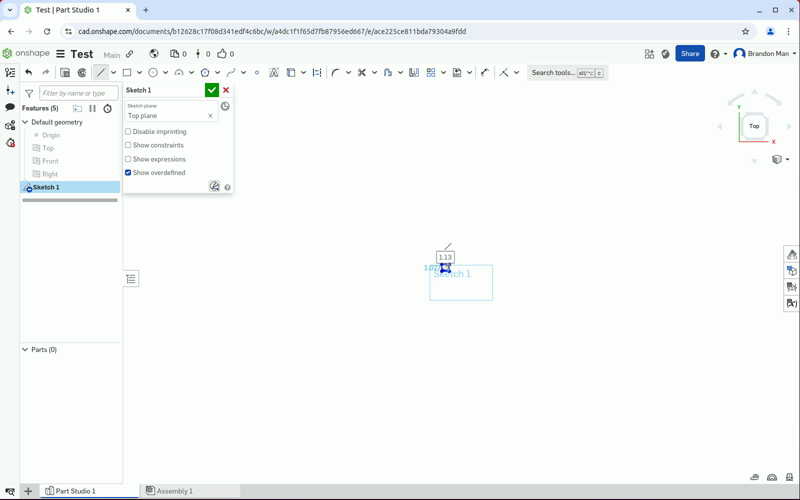
scroll(6)
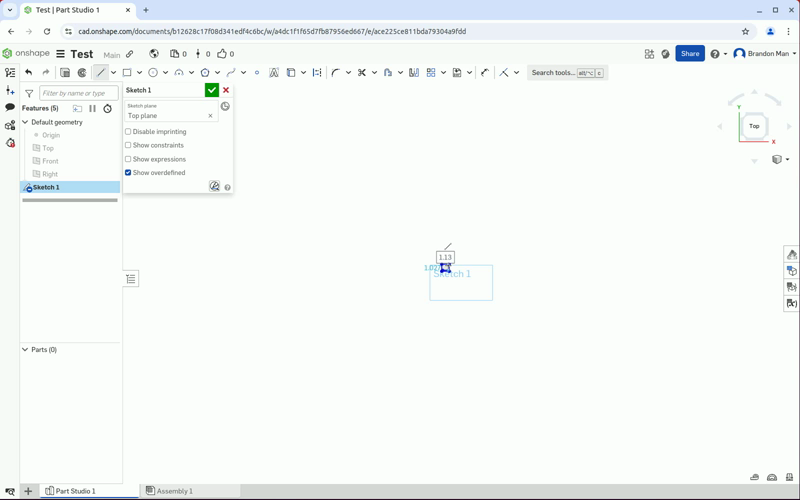
scroll(6)
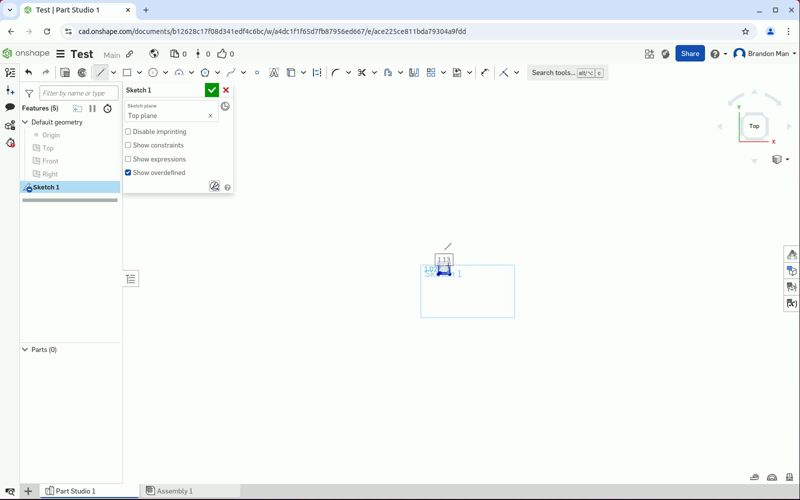
scroll(6)
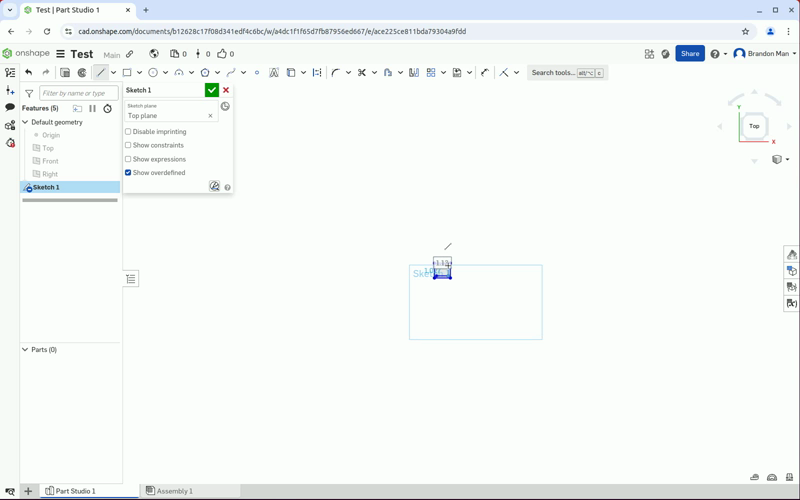
scroll(6)
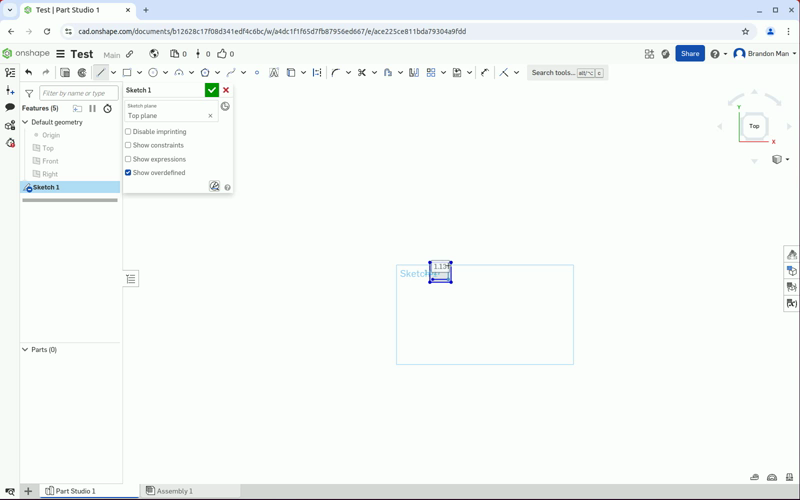
scroll(6)
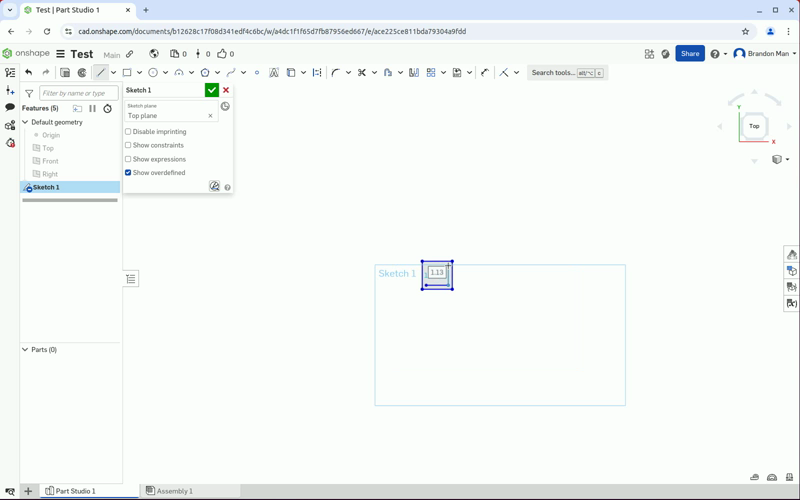
scroll(6)
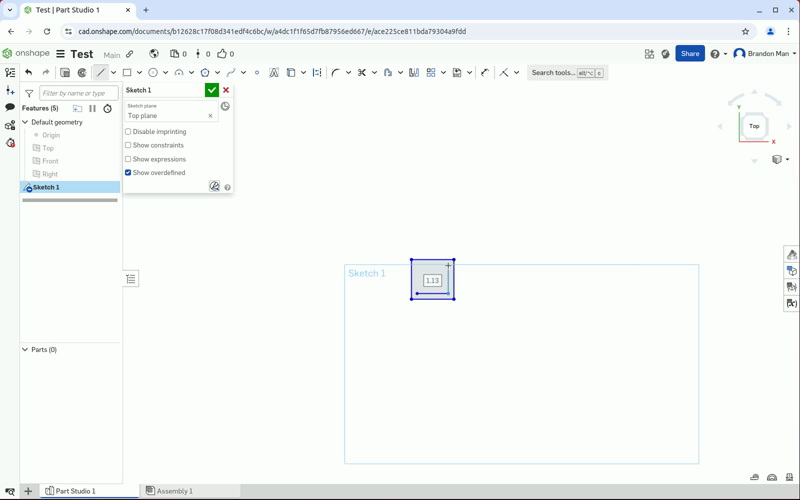
scroll(6)
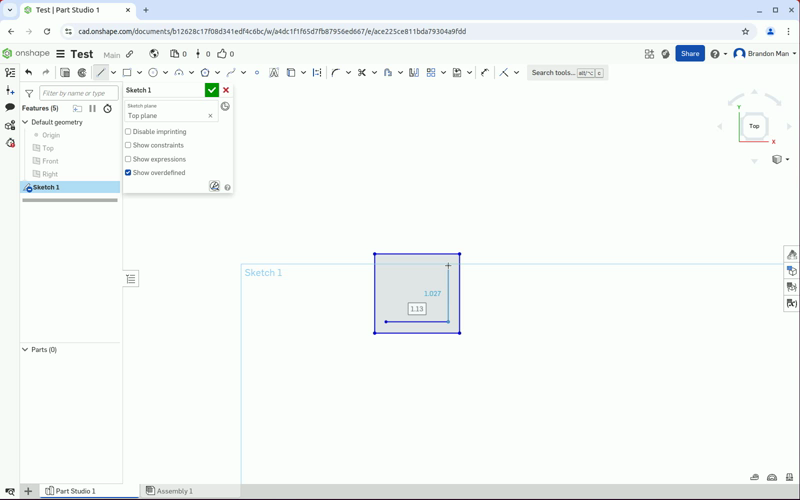
click(448, 265)
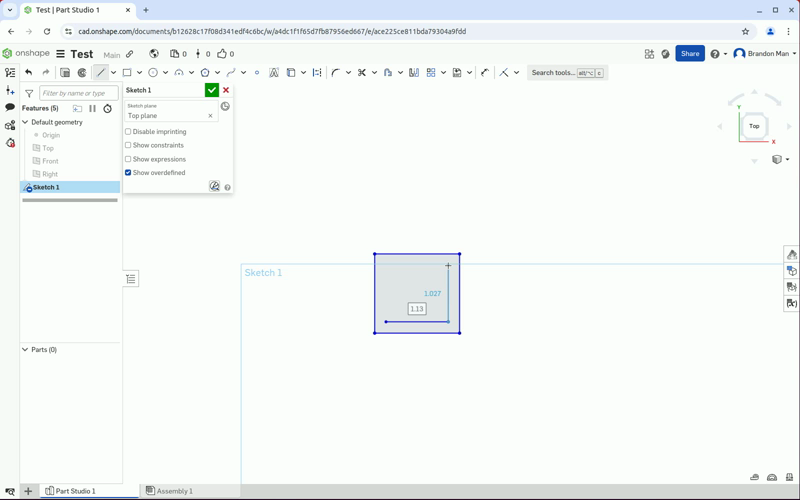
scroll(-6)
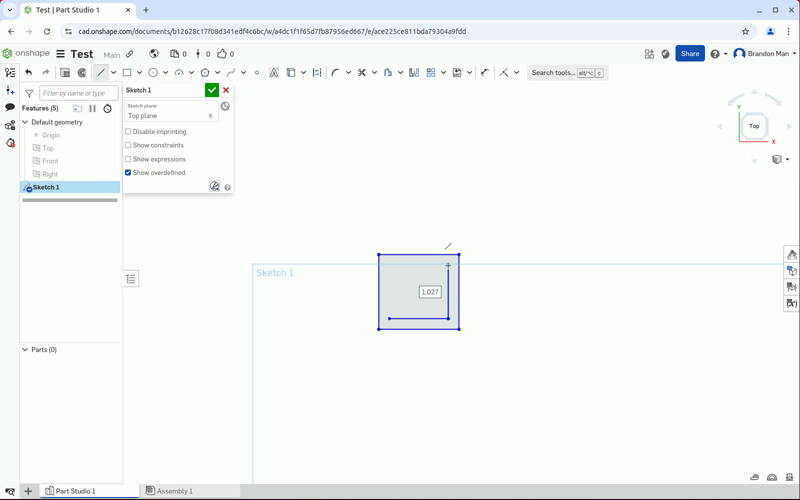
scroll(-6)
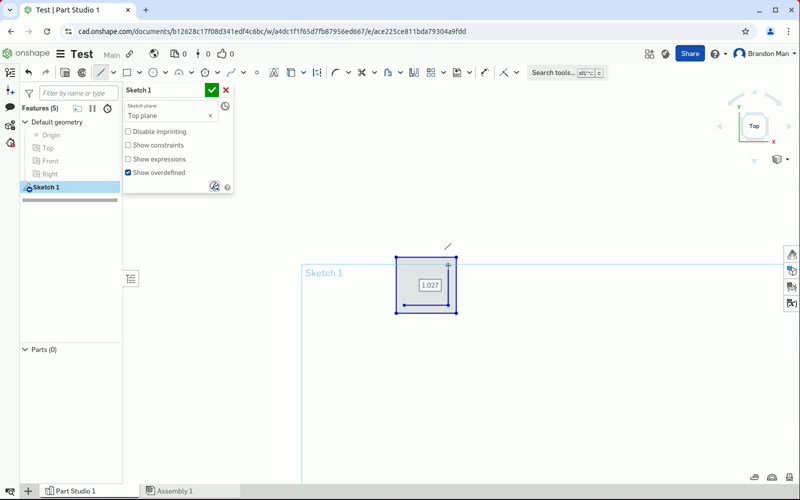
scroll(-6)
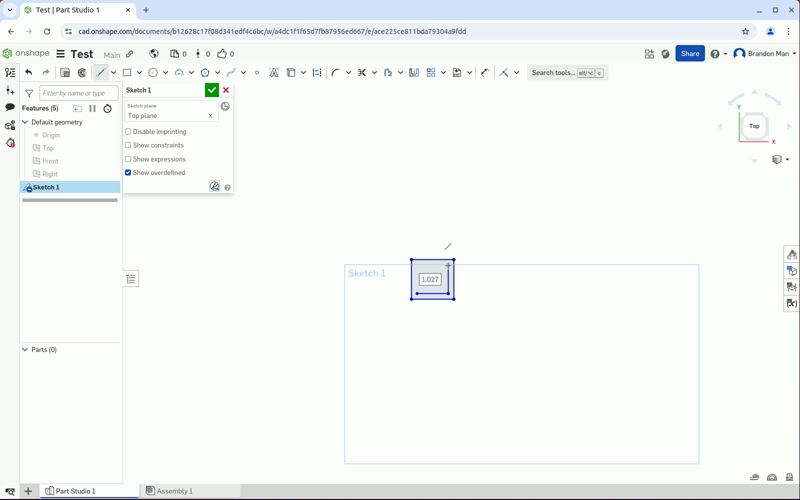
scroll(-6)
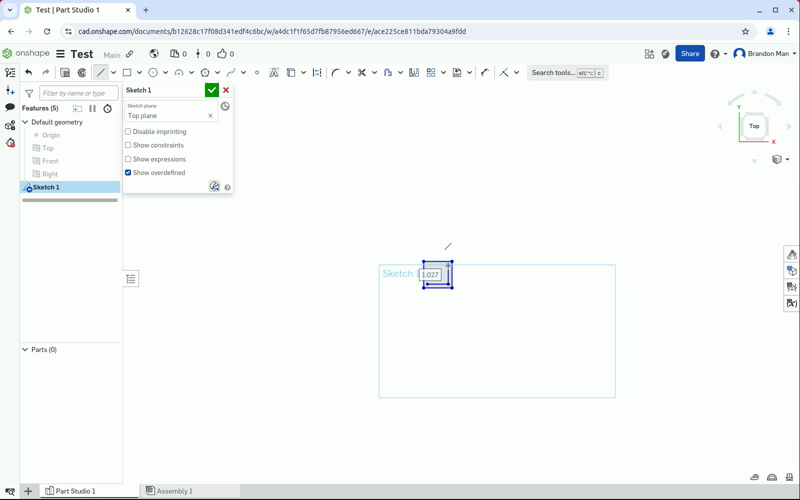
scroll(-6)
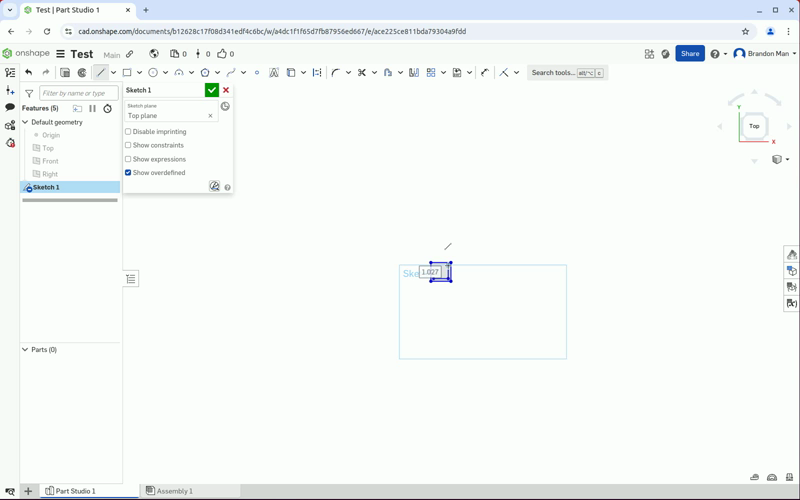
scroll(-6)
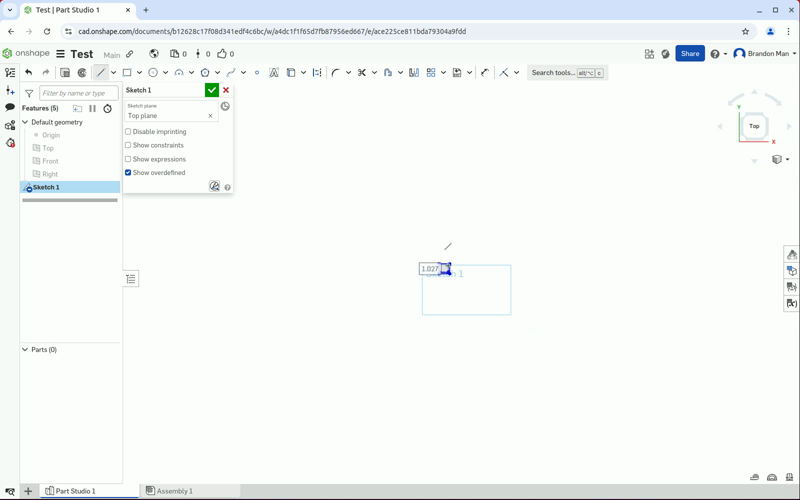
scroll(-6)
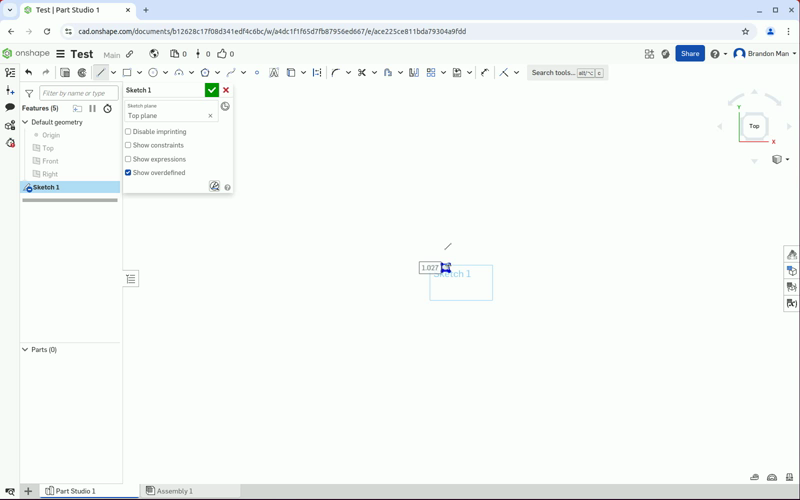
key_up(shift)
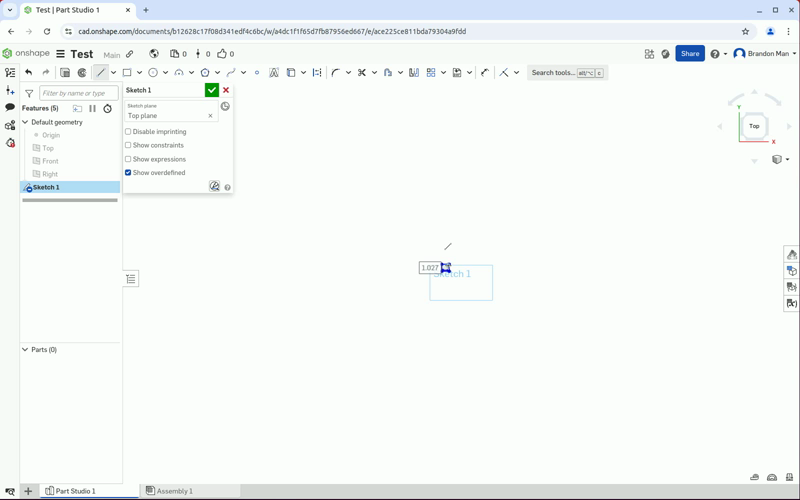
key_down(shift)
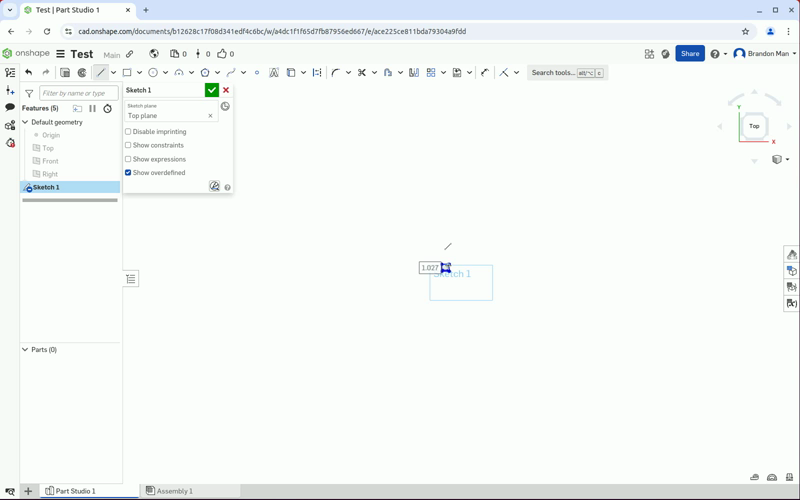
mouse_move(478, 265)
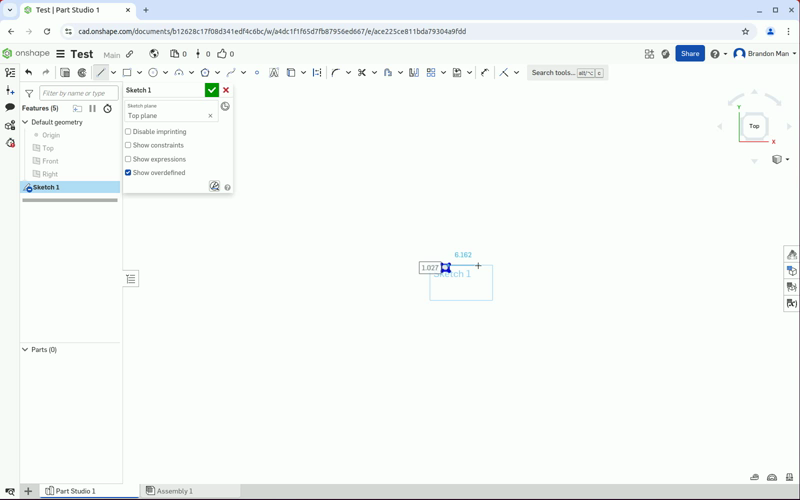
mouse_move(442, 265)
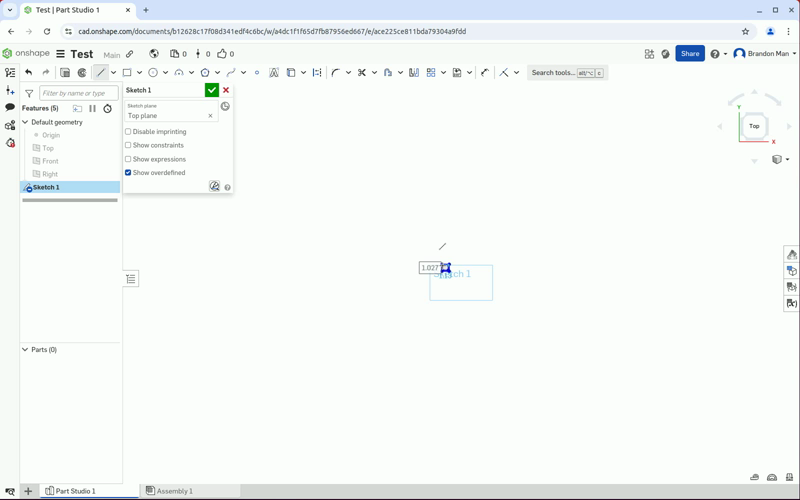
scroll(6)
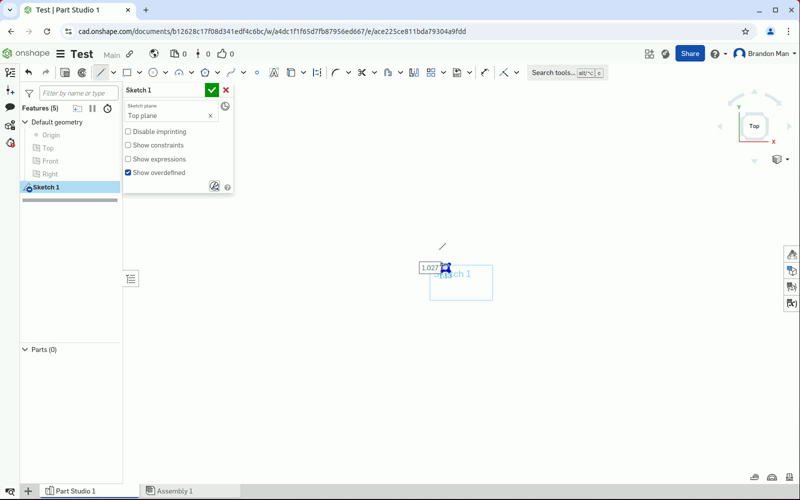
scroll(6)
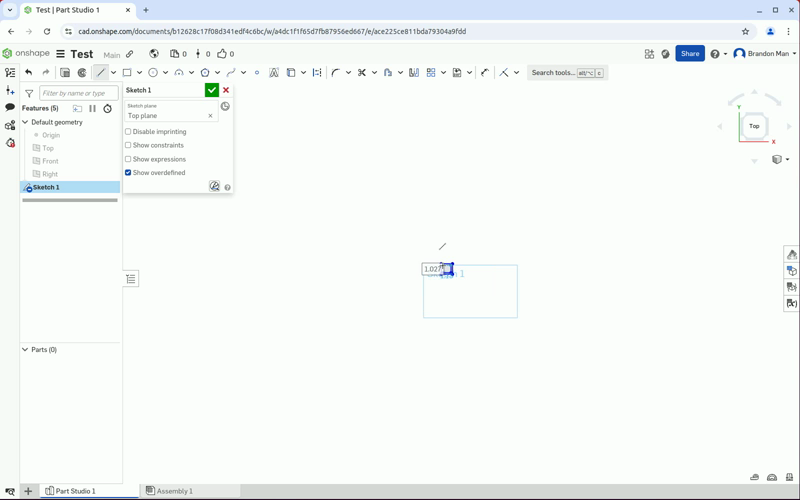
scroll(6)
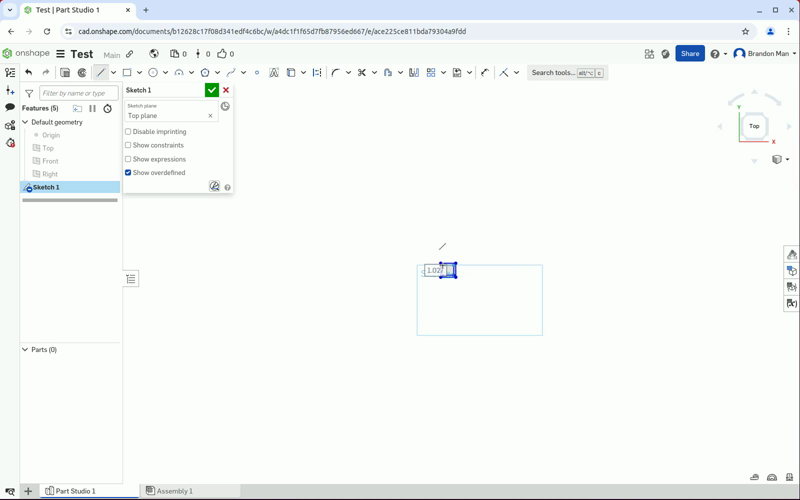
scroll(6)
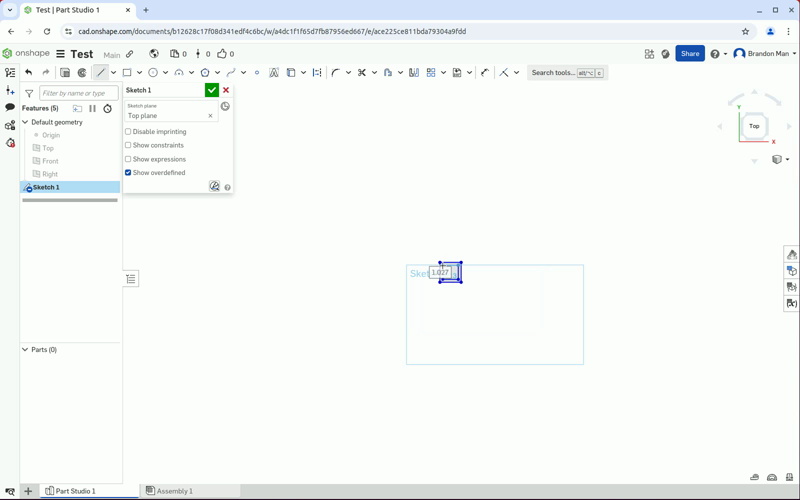
scroll(6)
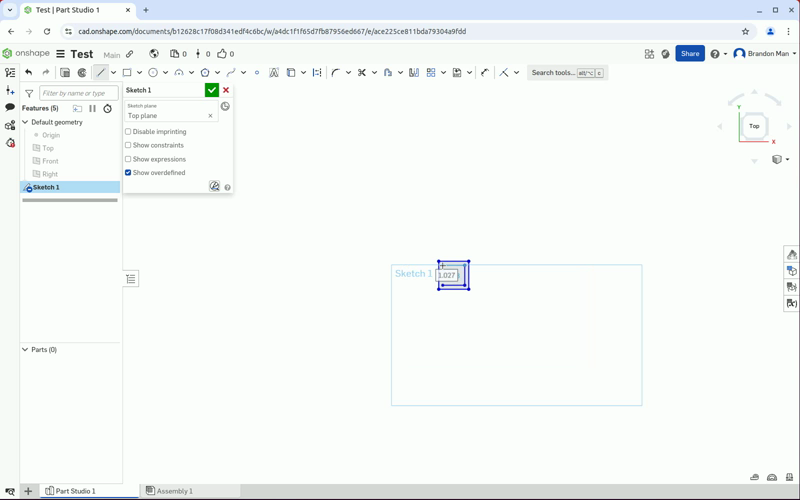
scroll(6)
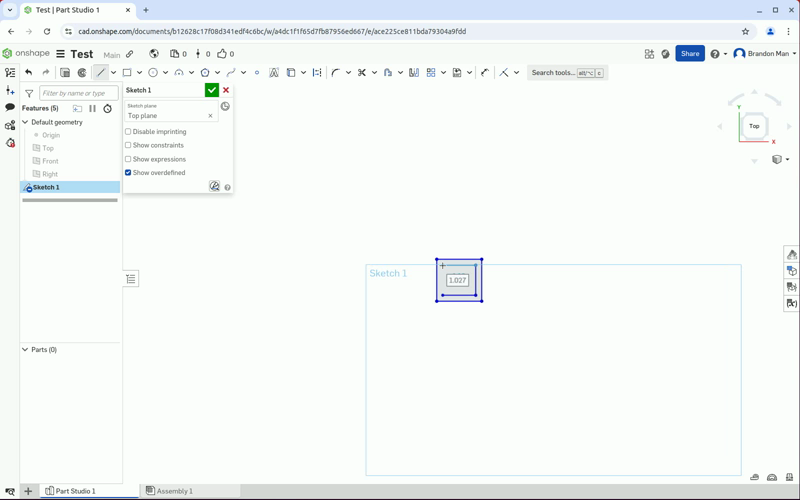
scroll(6)
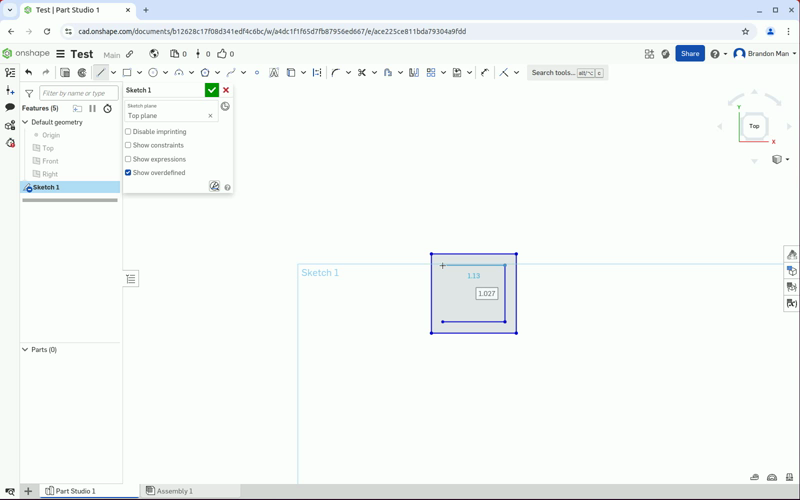
click(442, 265)
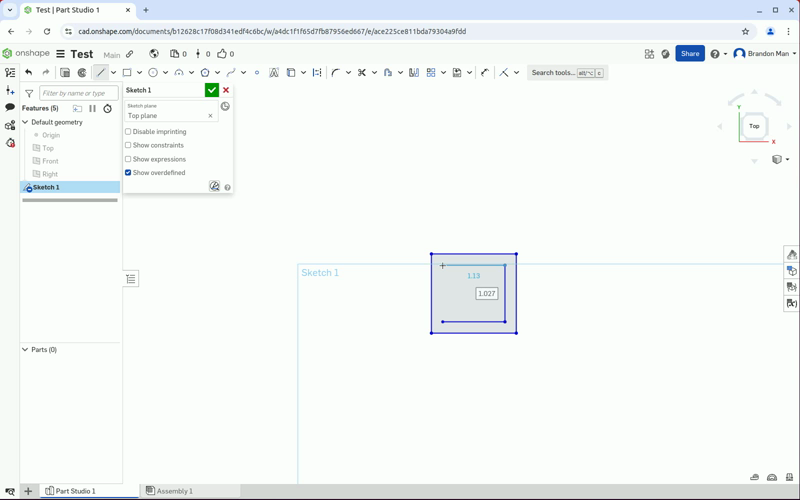
scroll(-6)
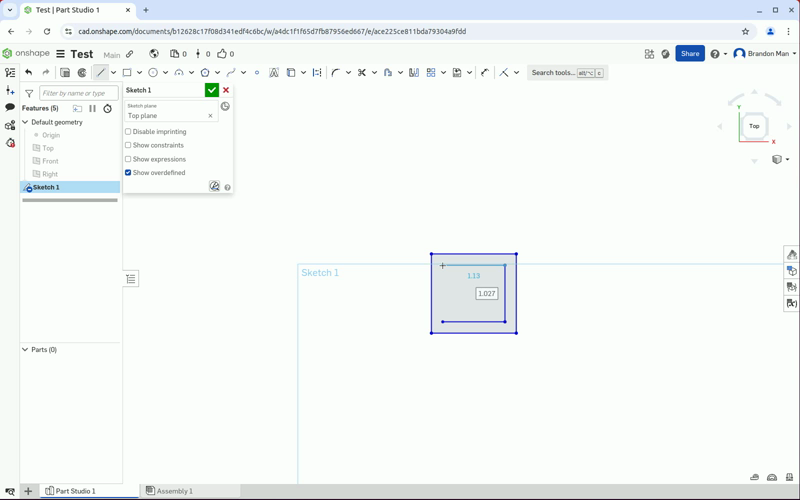
scroll(-6)
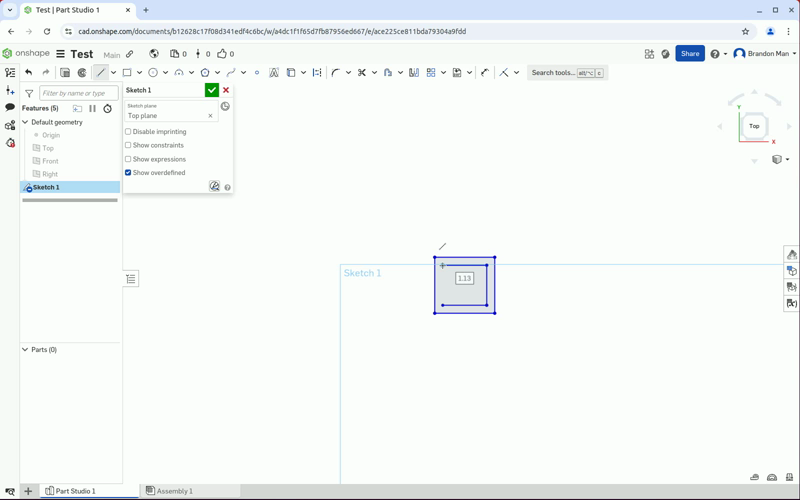
scroll(-6)
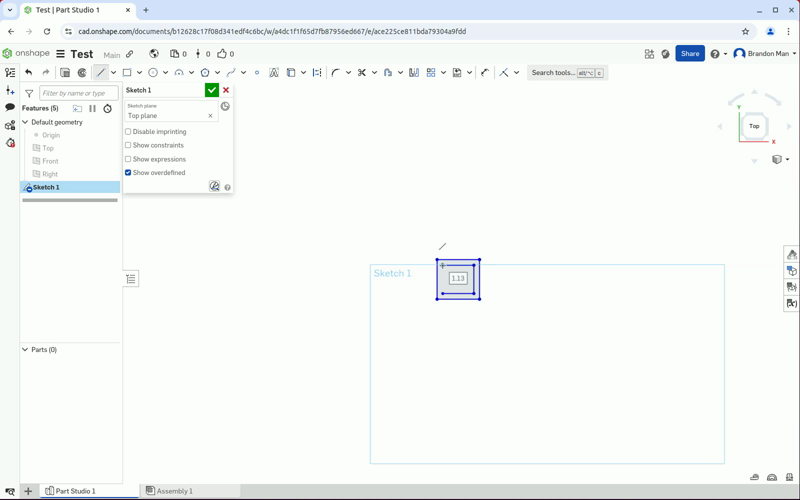
scroll(-6)
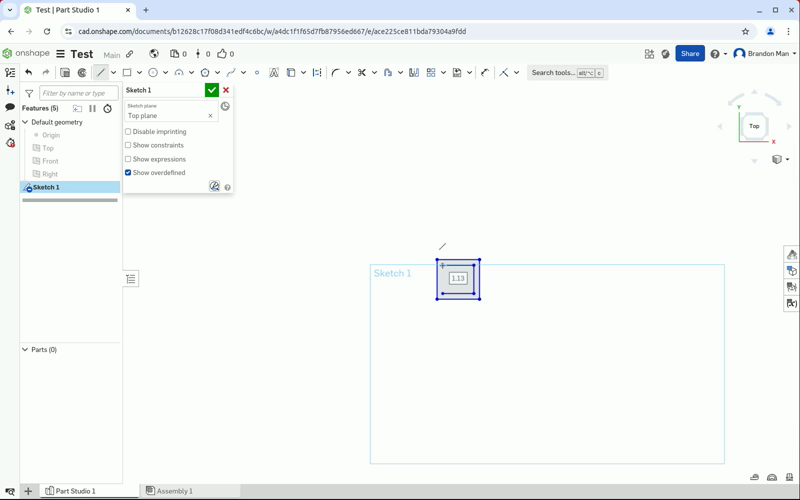
scroll(-6)
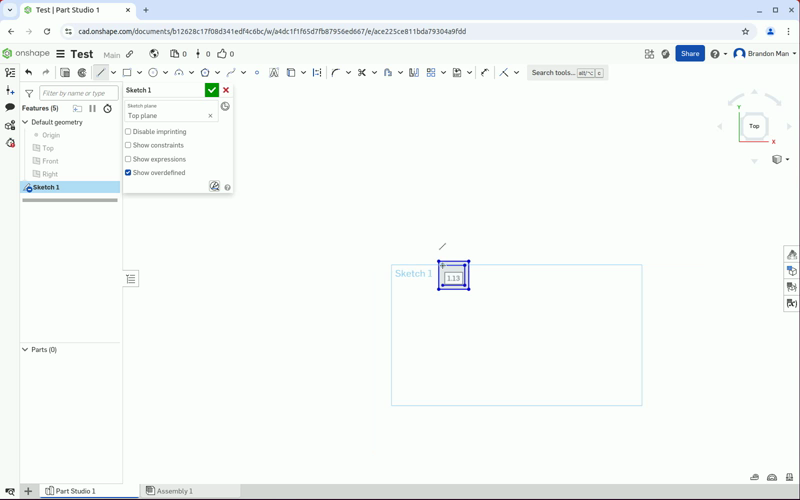
scroll(-6)
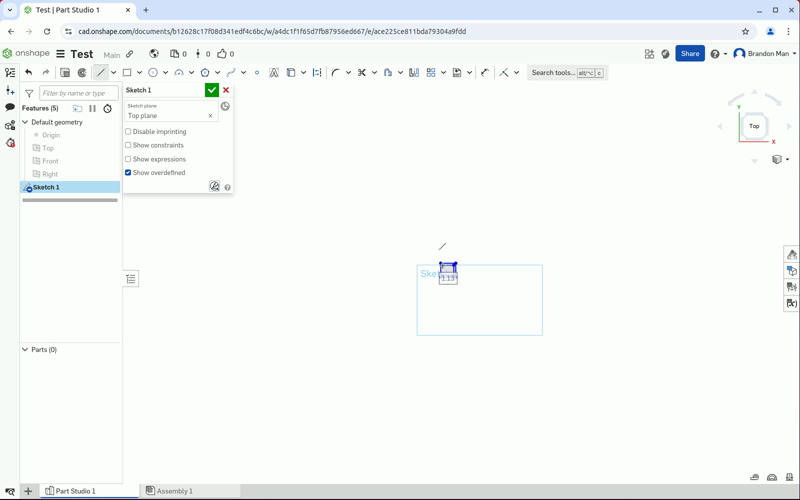
scroll(-6)
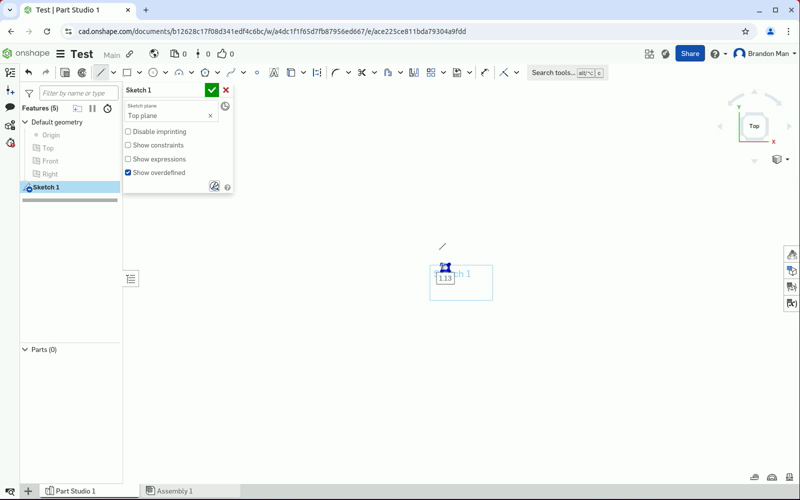
key_up(shift)
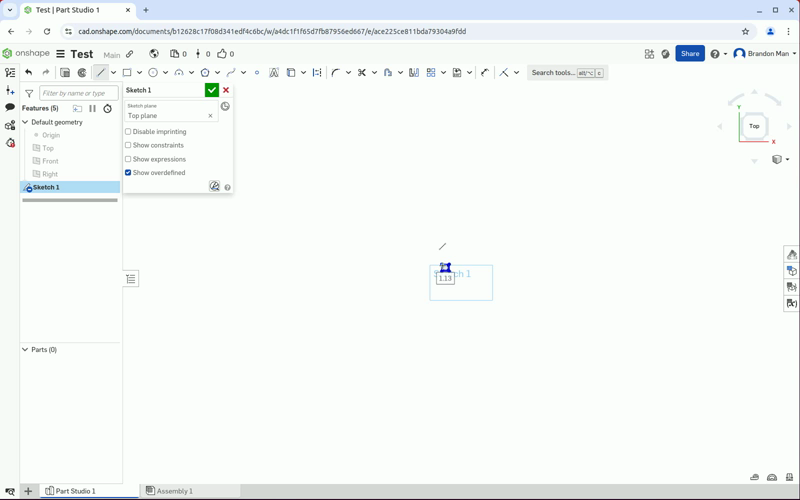
mouse_move(472, 265)
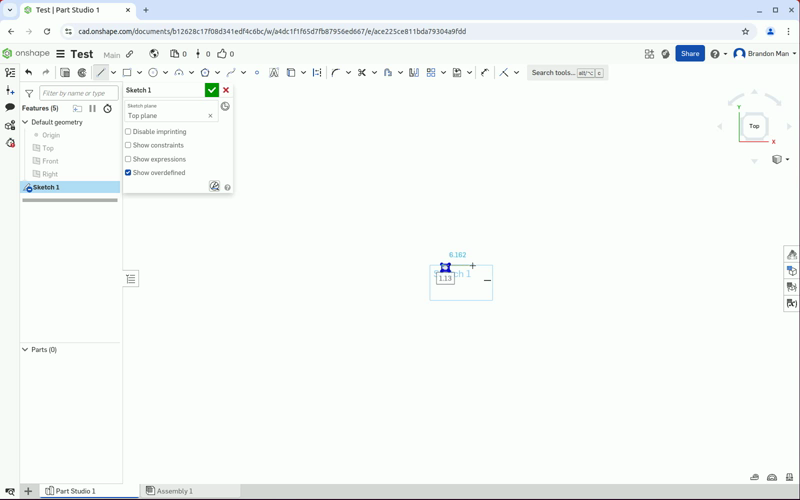
key_down(shift)
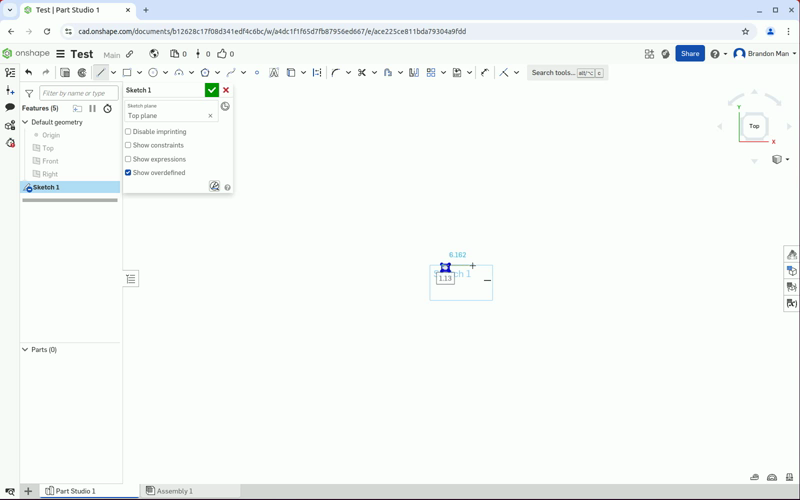
mouse_move(442, 270)
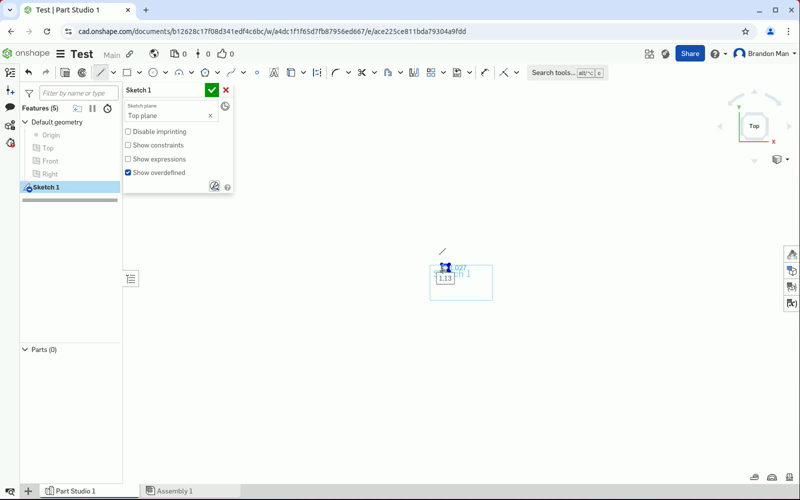
scroll(6)
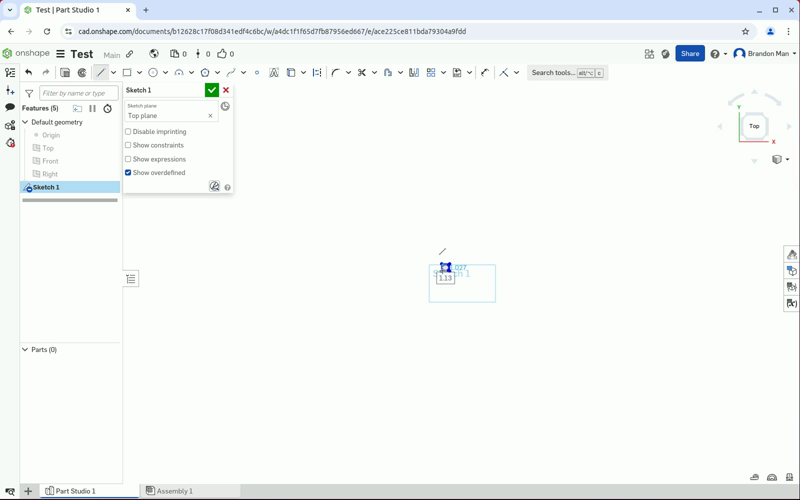
scroll(6)
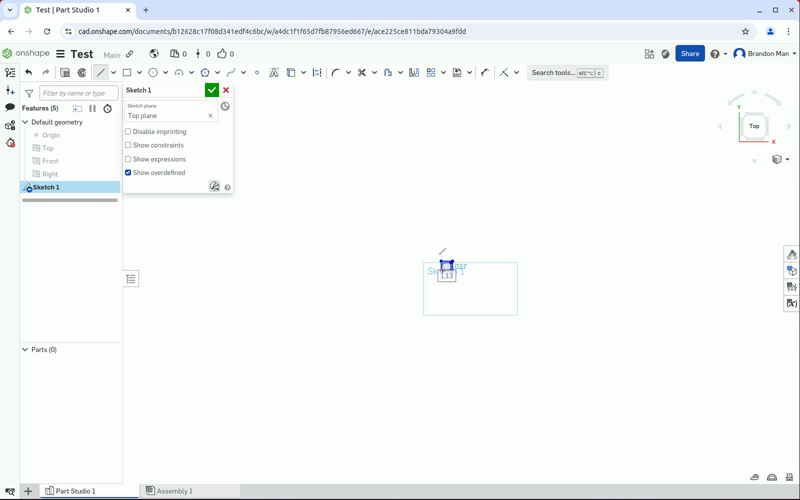
scroll(6)
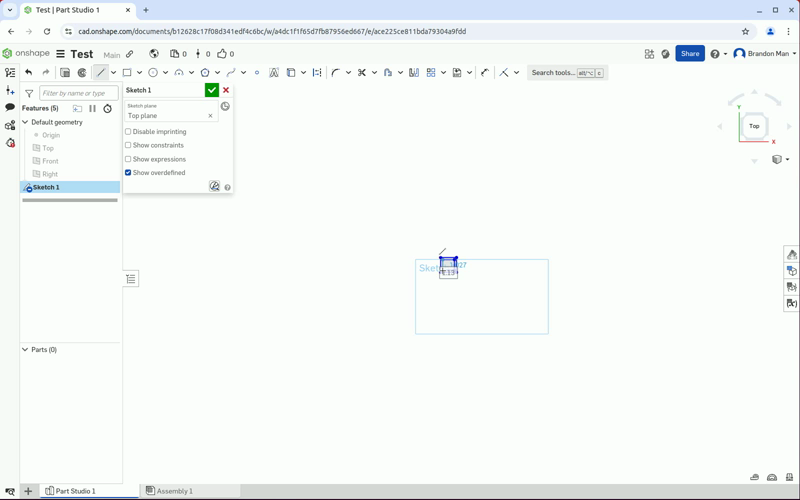
scroll(6)
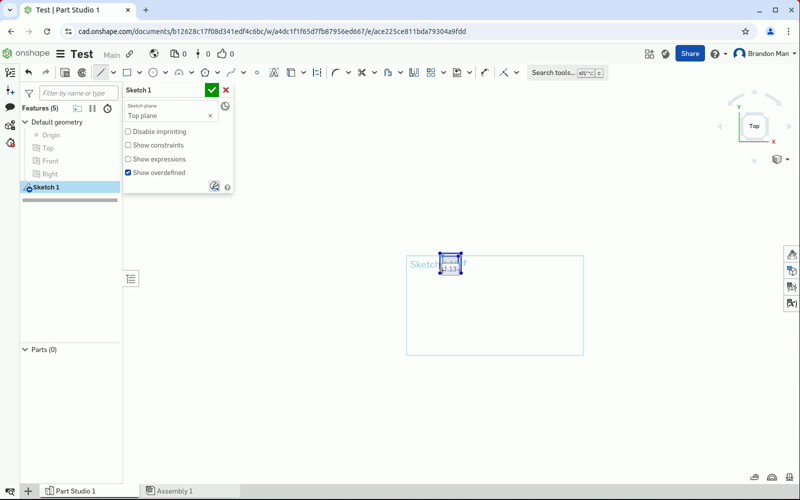
scroll(6)
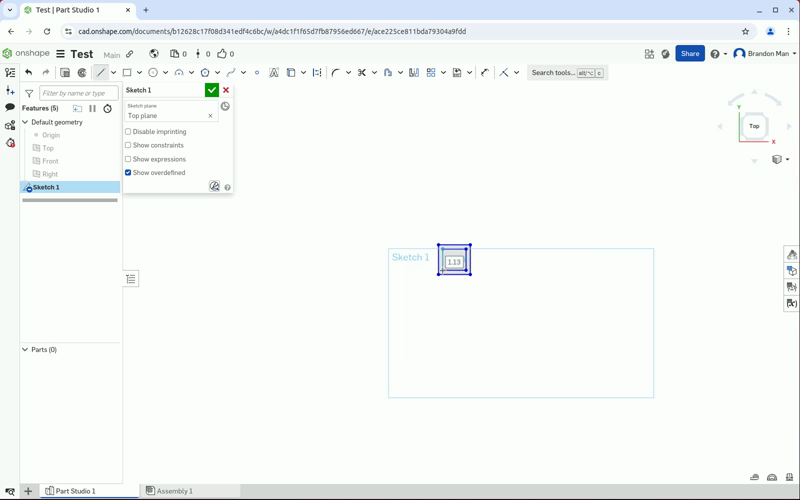
scroll(6)
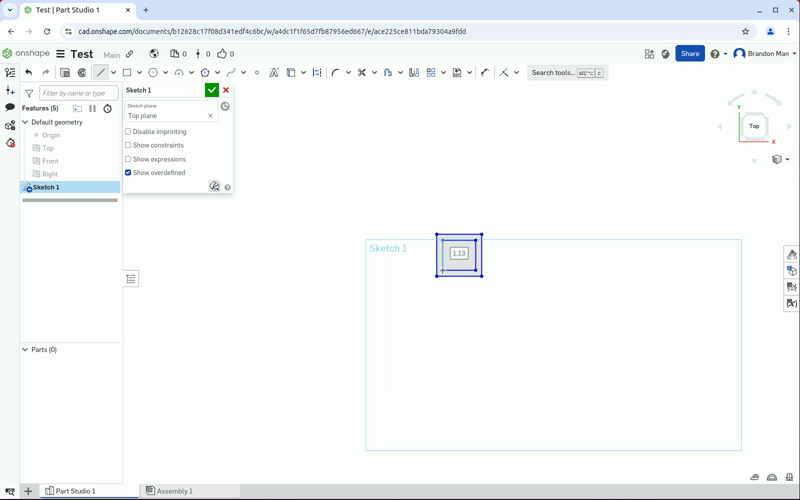
scroll(6)
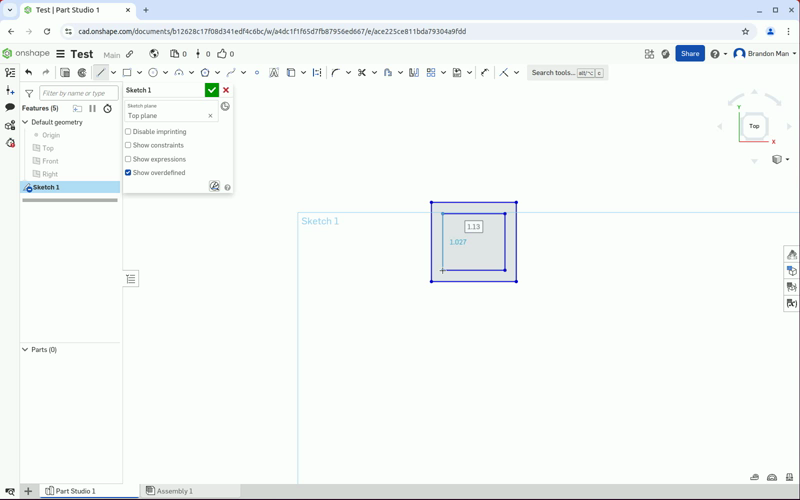
key_up(shift)
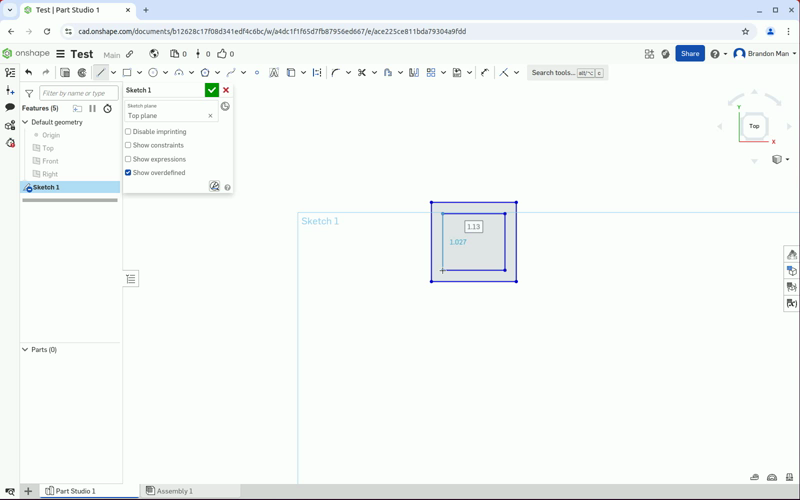
click(442, 270)
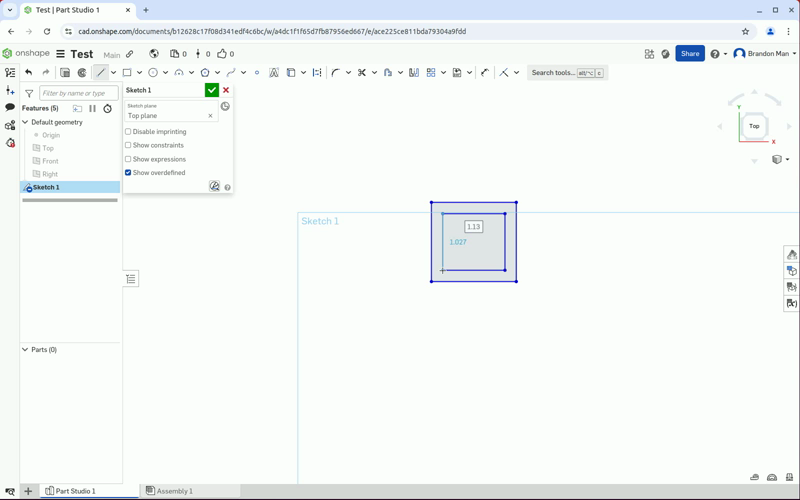
scroll(-6)
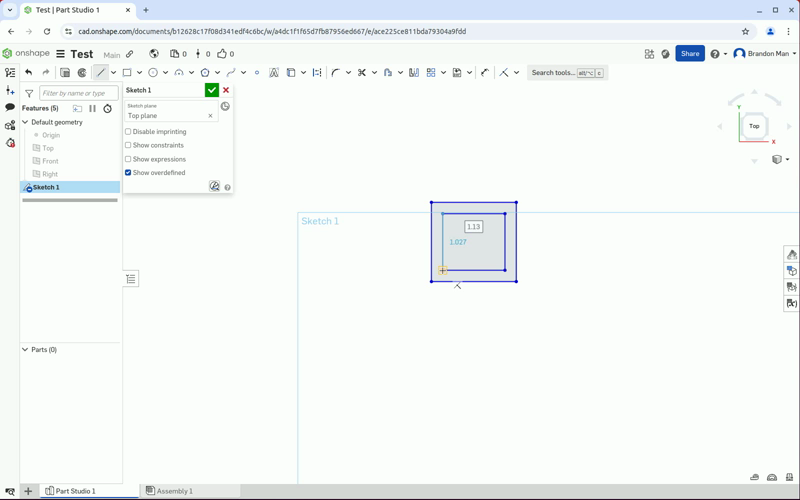
scroll(-6)
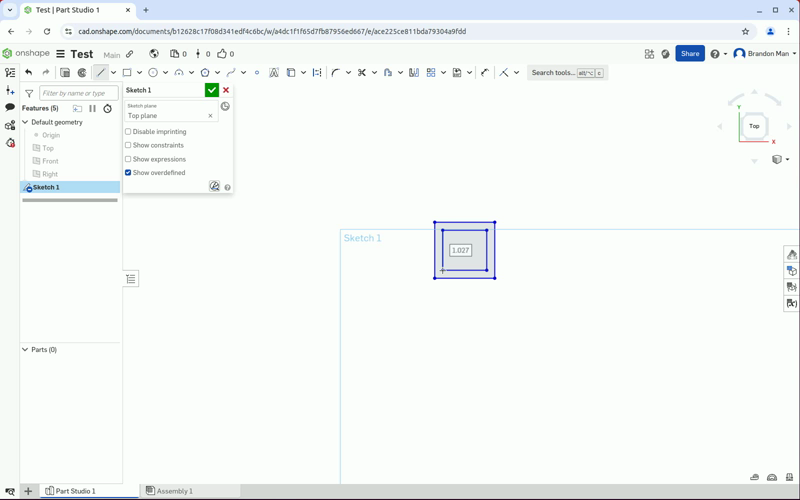
scroll(-6)
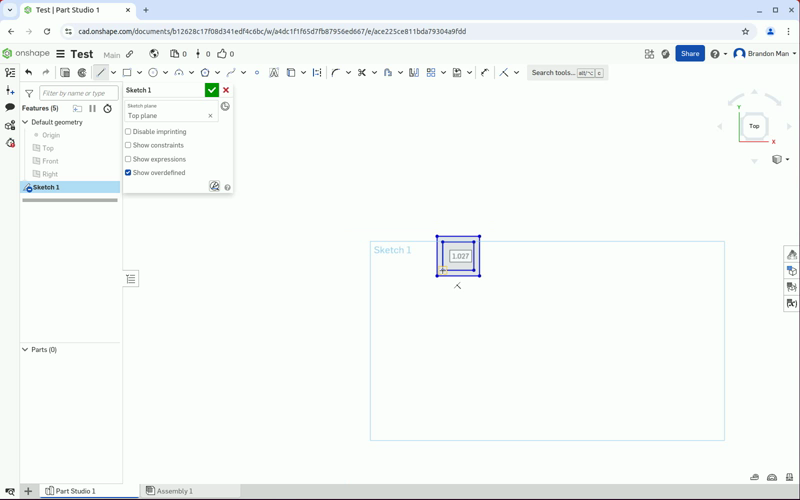
scroll(-6)
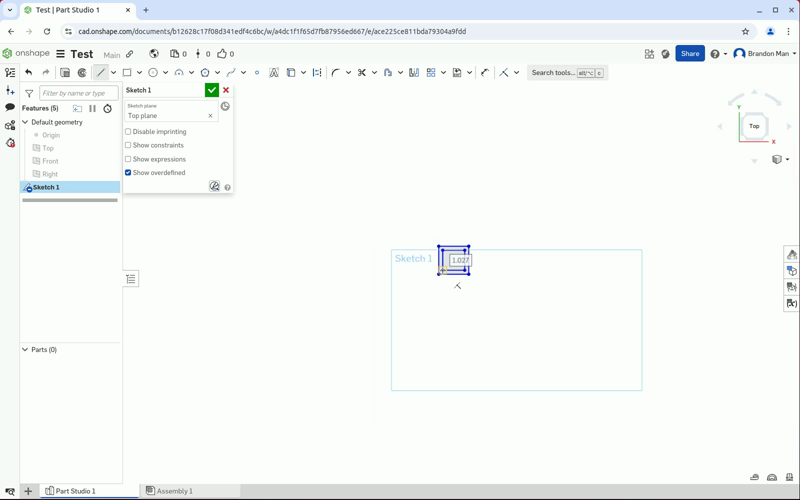
scroll(-6)
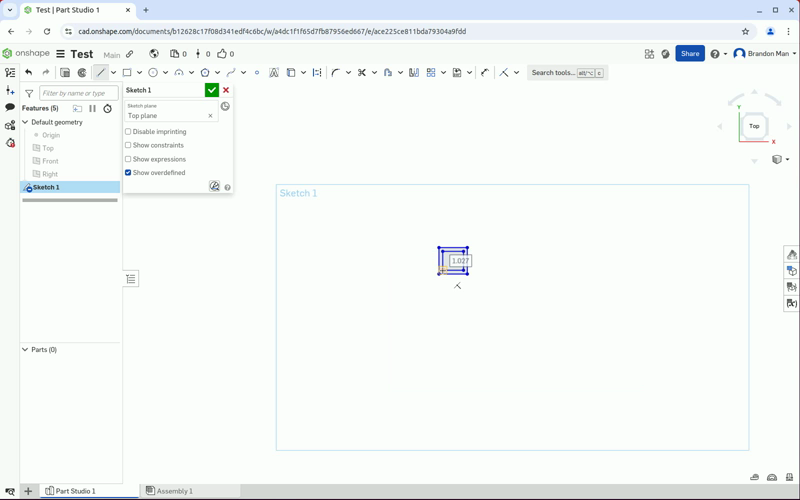
scroll(-6)
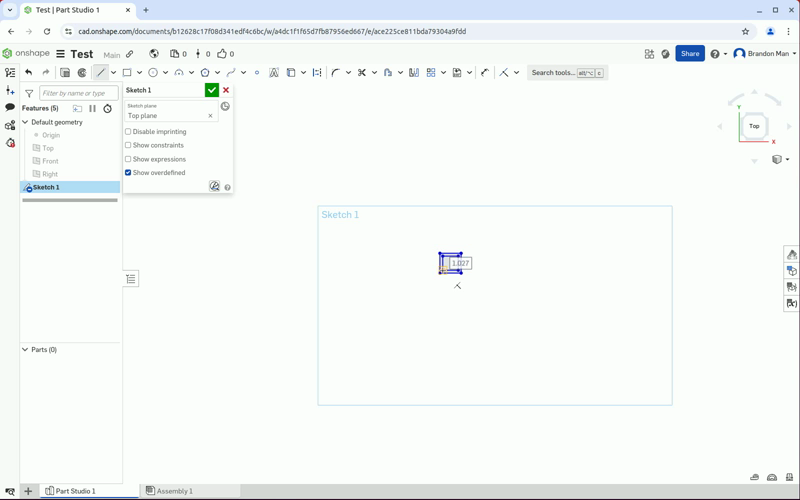
scroll(-6)
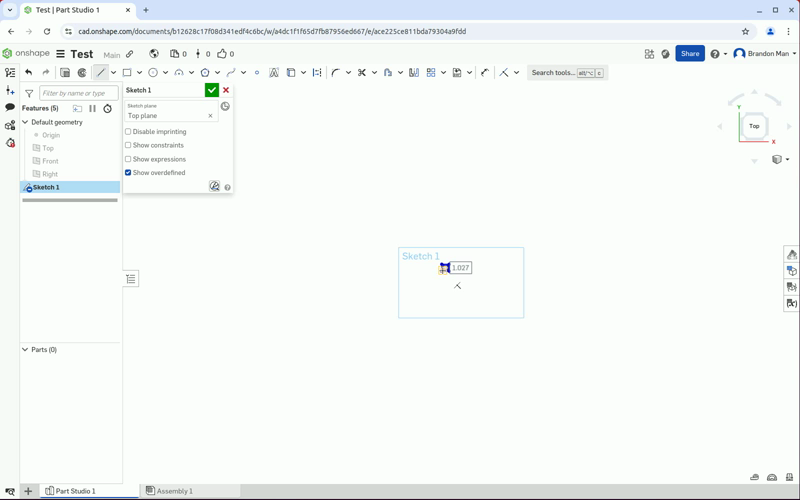
key(esc)
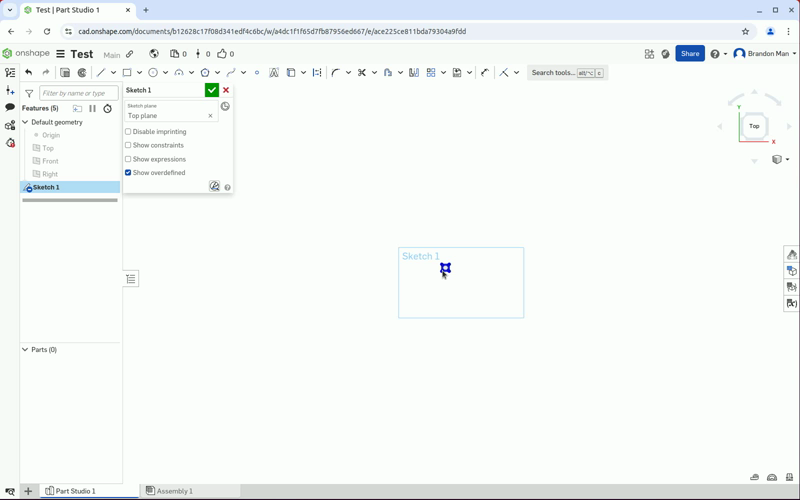
mouse_move(443, 270)
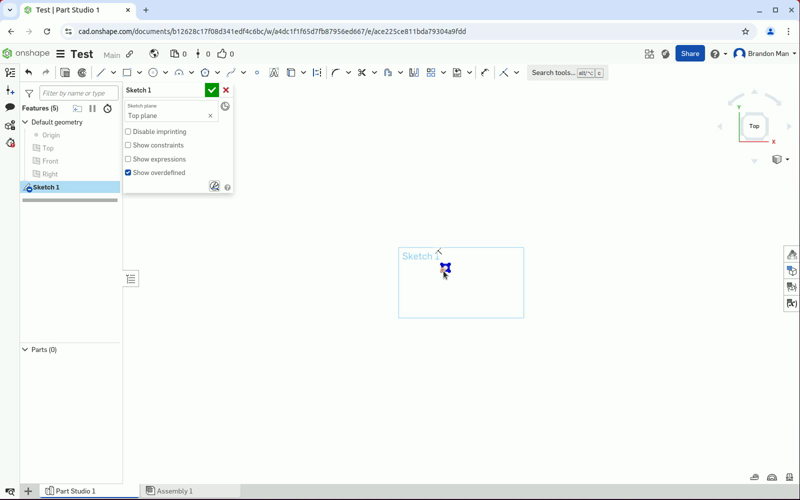
scroll(6)
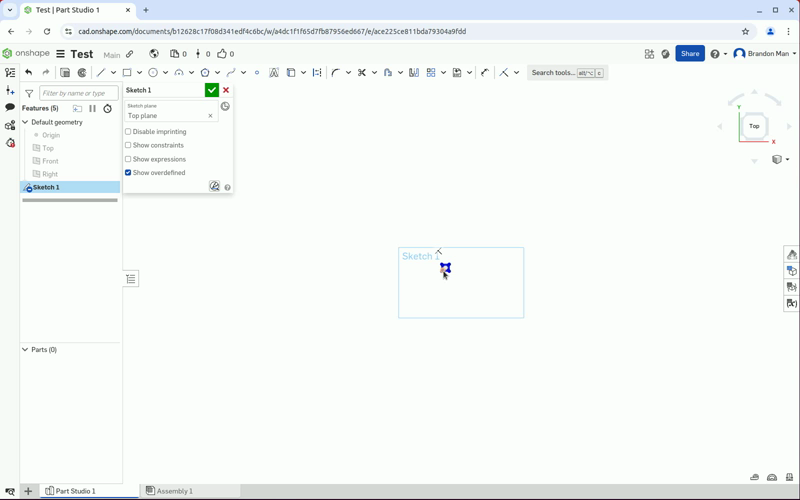
scroll(6)
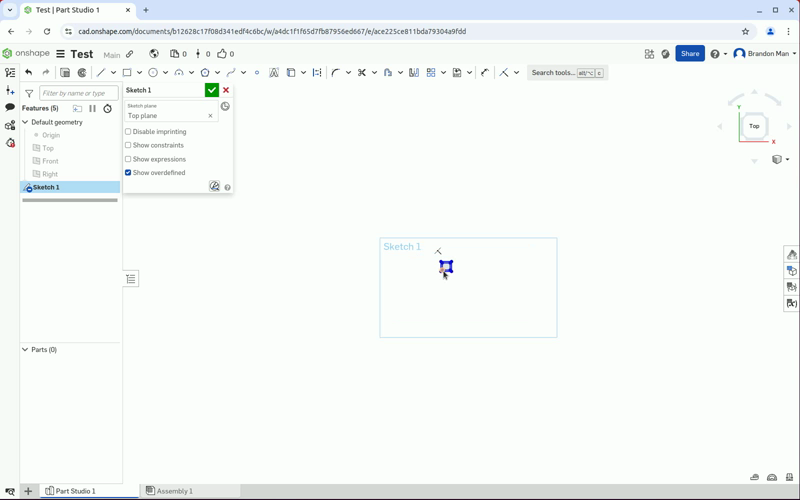
scroll(6)
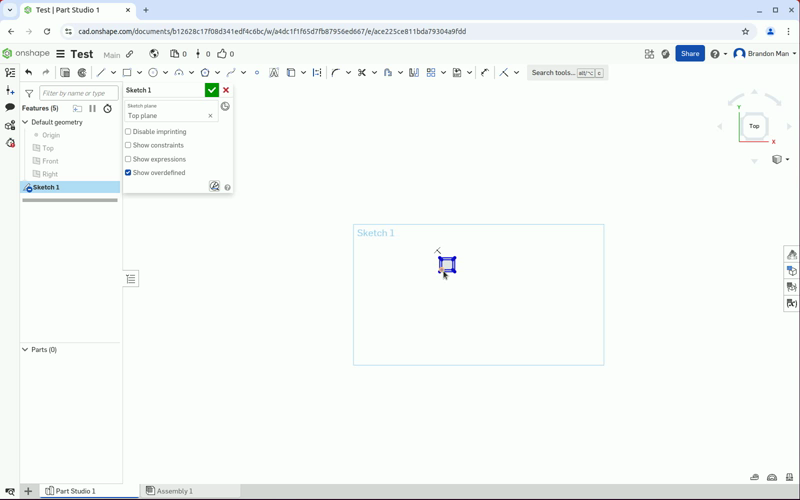
scroll(6)
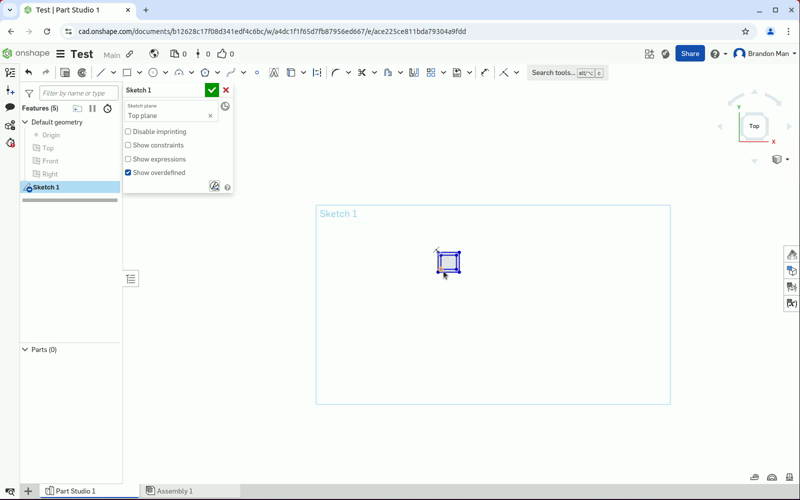
scroll(6)
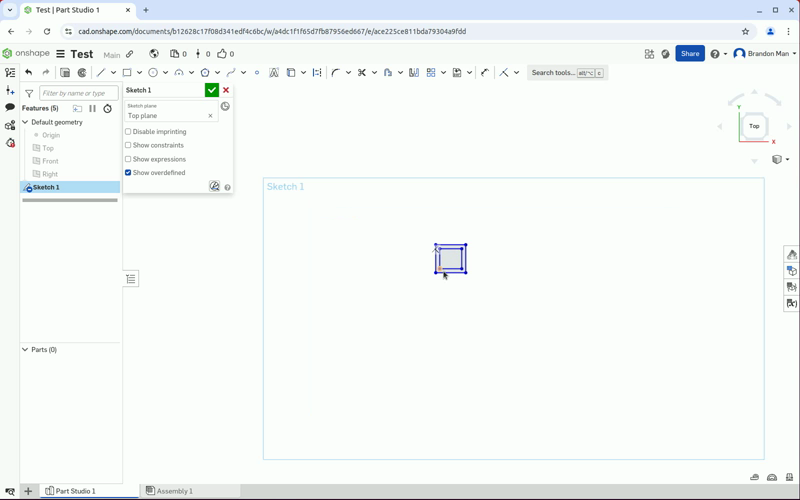
scroll(6)
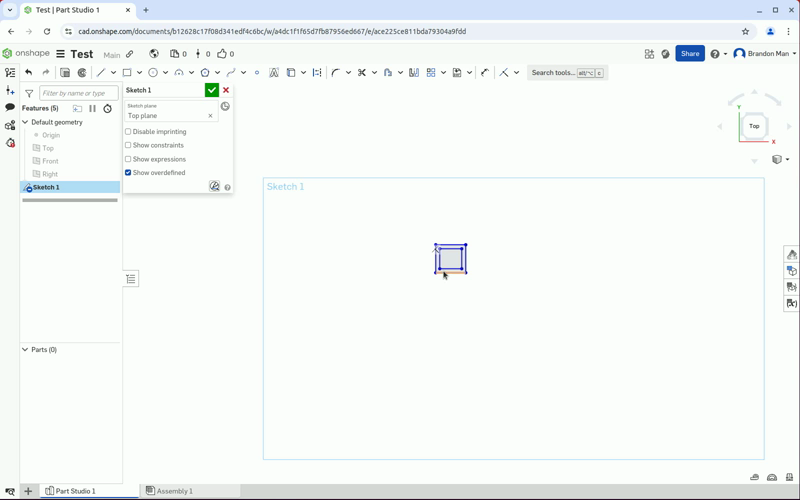
scroll(6)
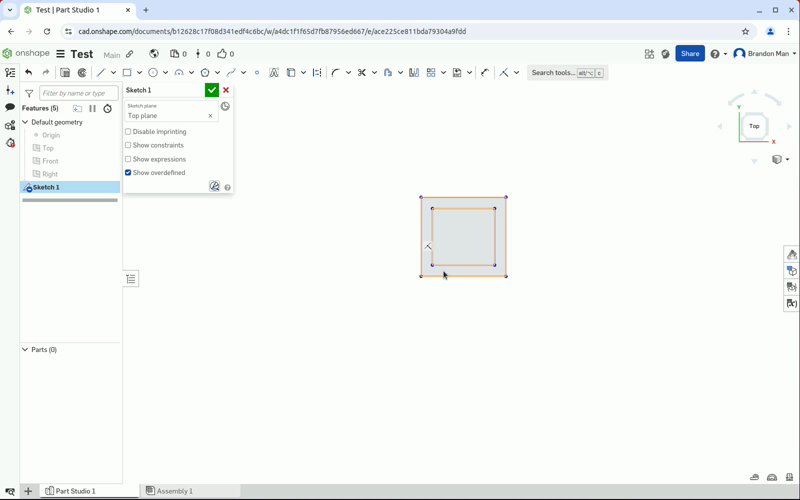
click(443, 270)
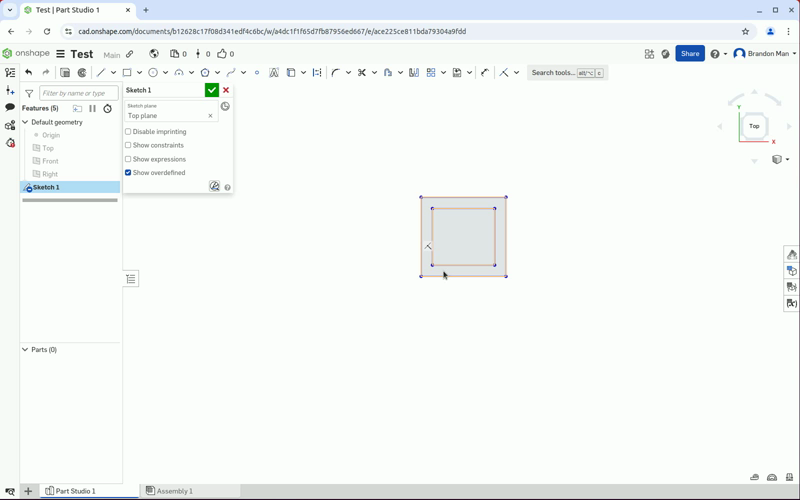
scroll(-6)
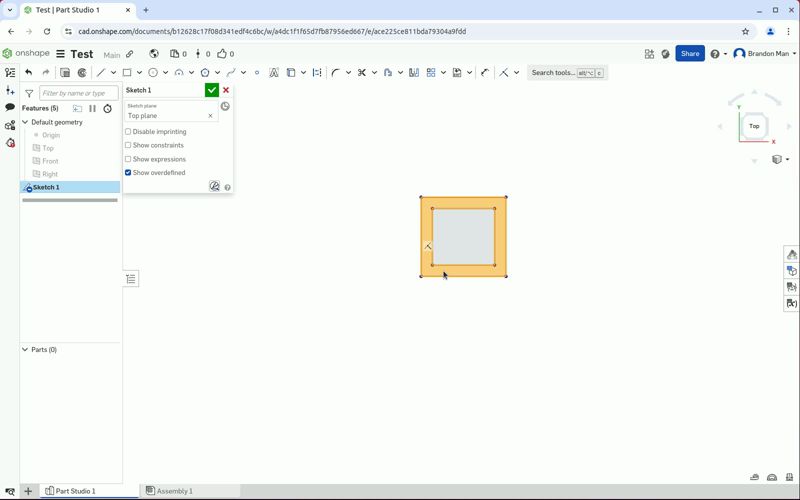
scroll(-6)
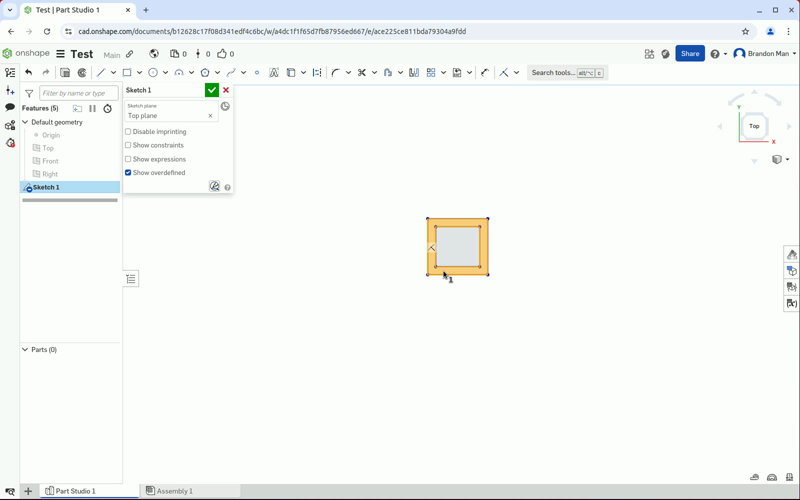
scroll(-6)
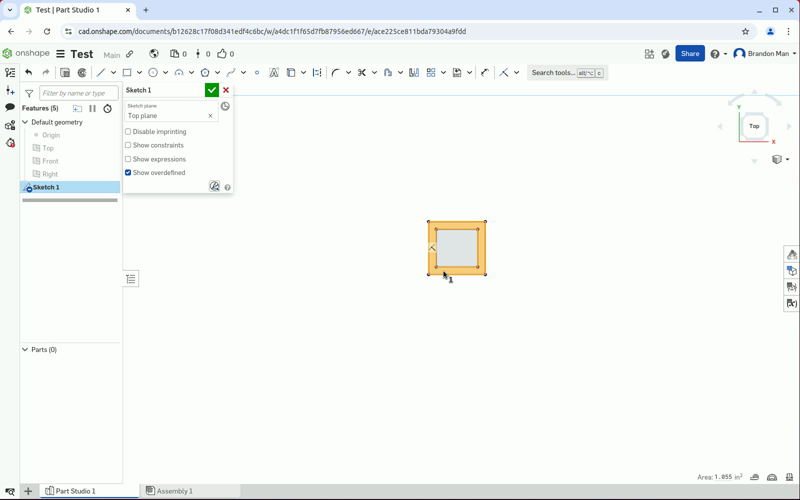
scroll(-6)
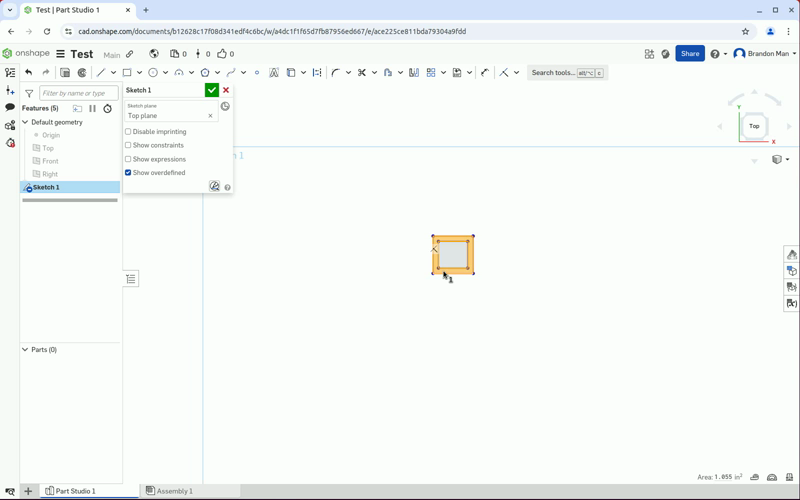
scroll(-6)
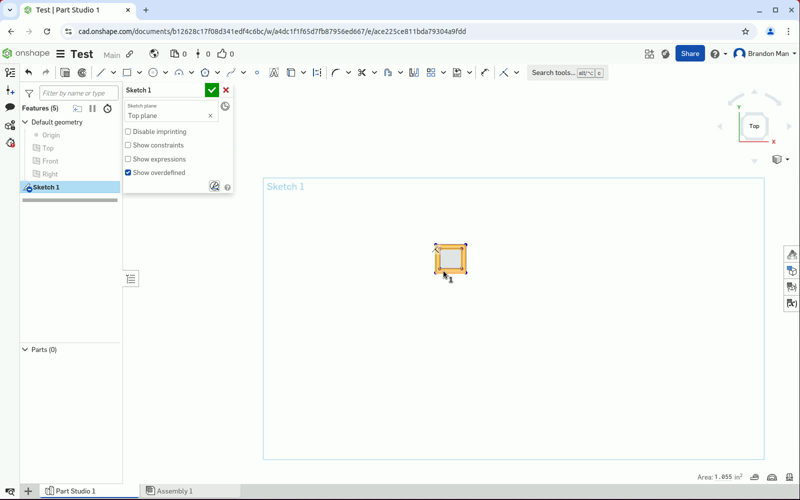
scroll(-6)
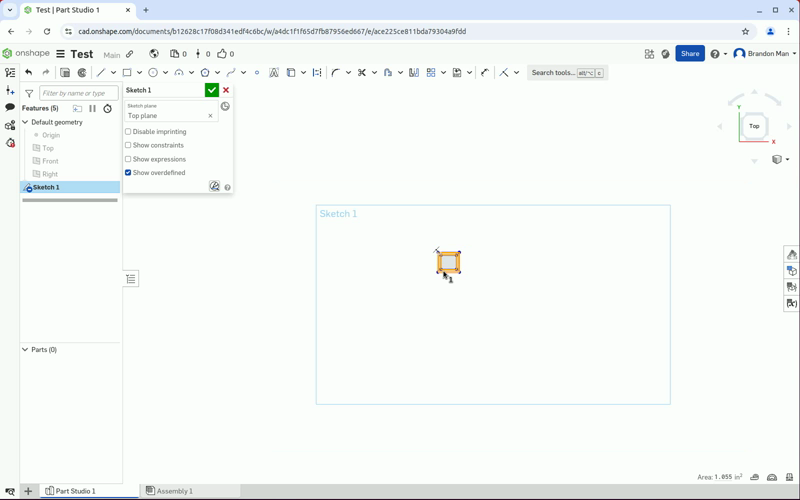
scroll(-6)
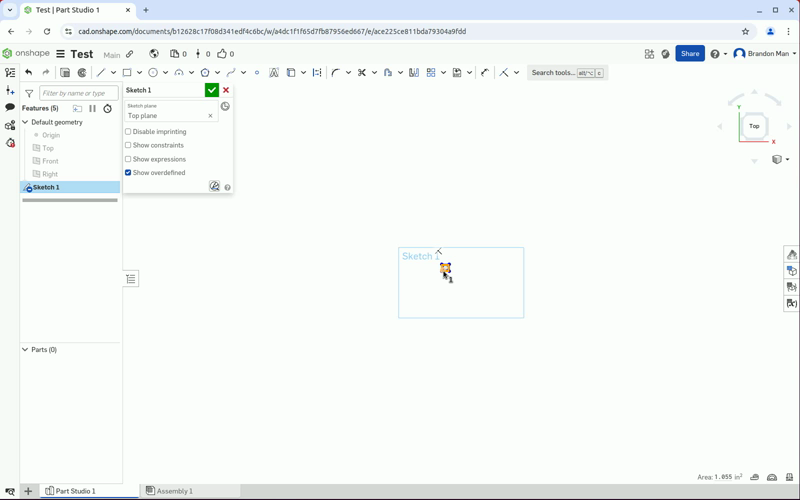
mouse_move(73, 352)
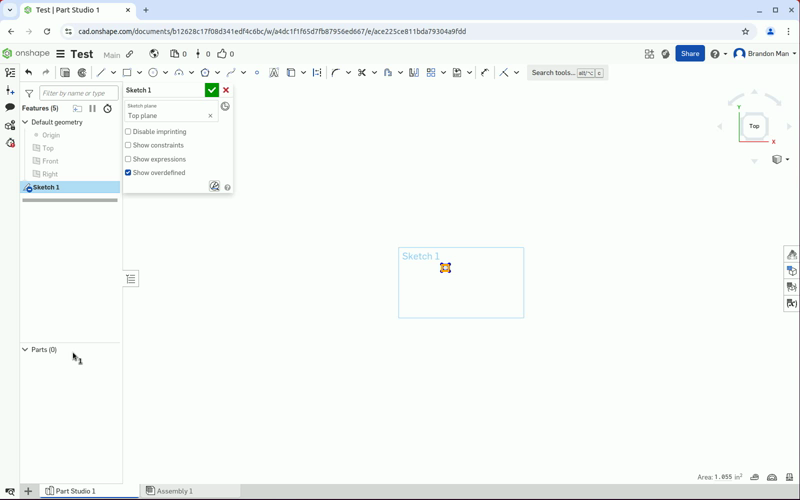
key(shift+y)
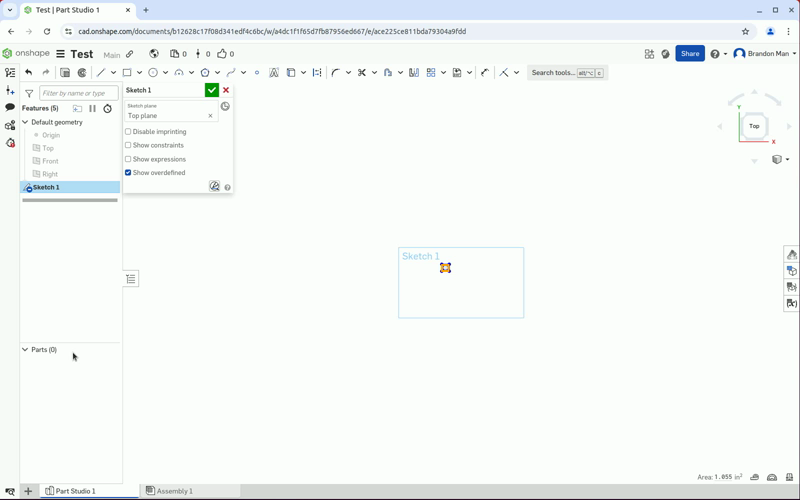
key(shift+e)
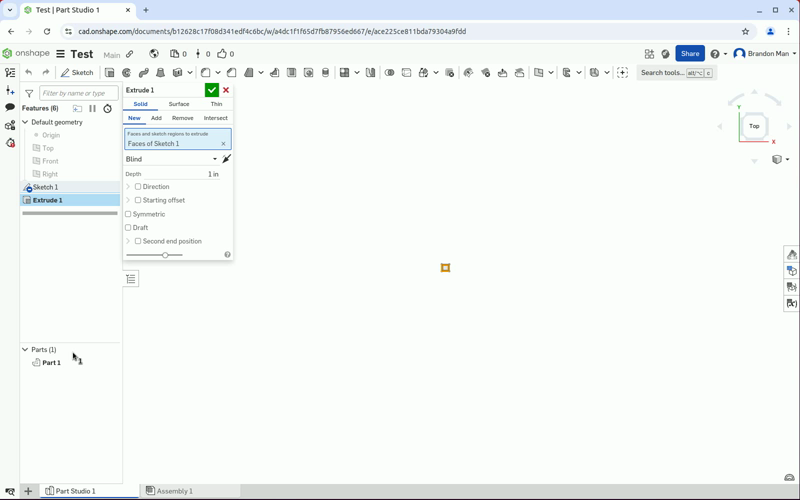
mouse_move(143, 106)
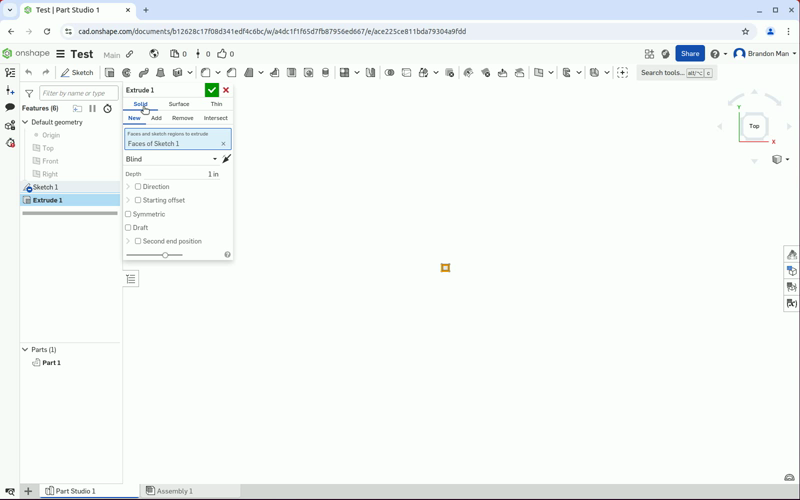
click(143, 106)
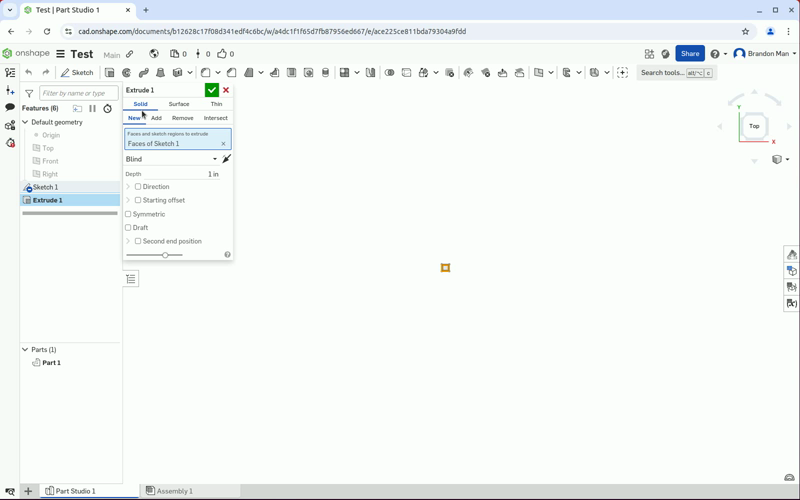
mouse_move(137, 120)
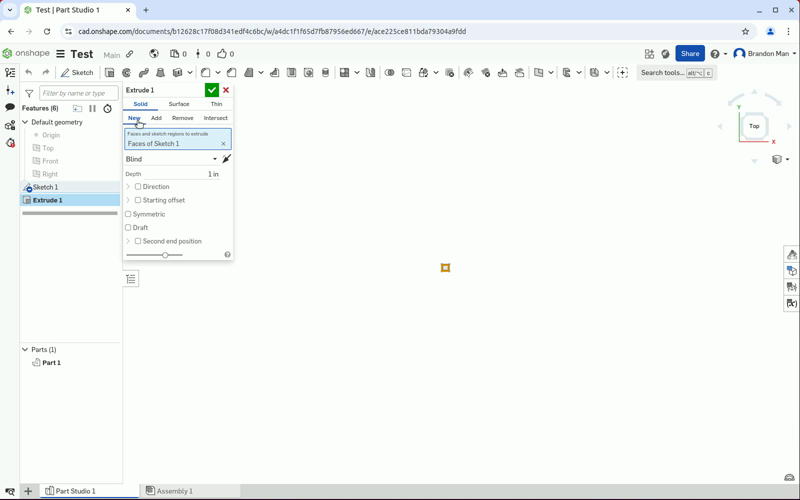
click(137, 120)
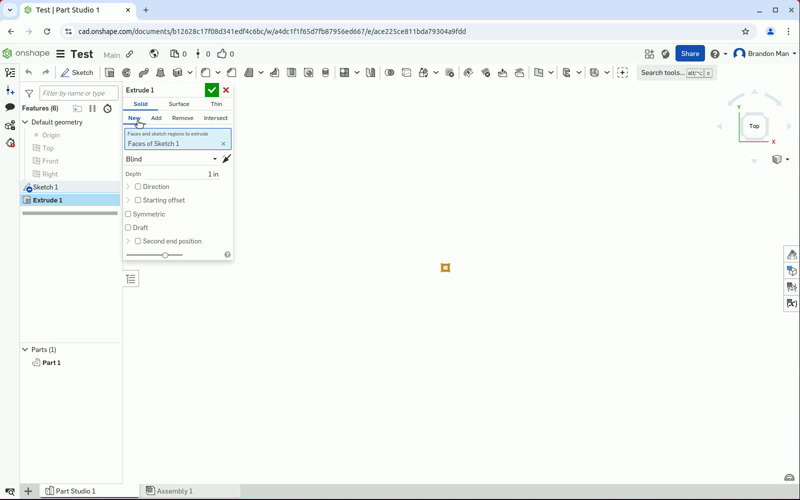
key(tab, 4)
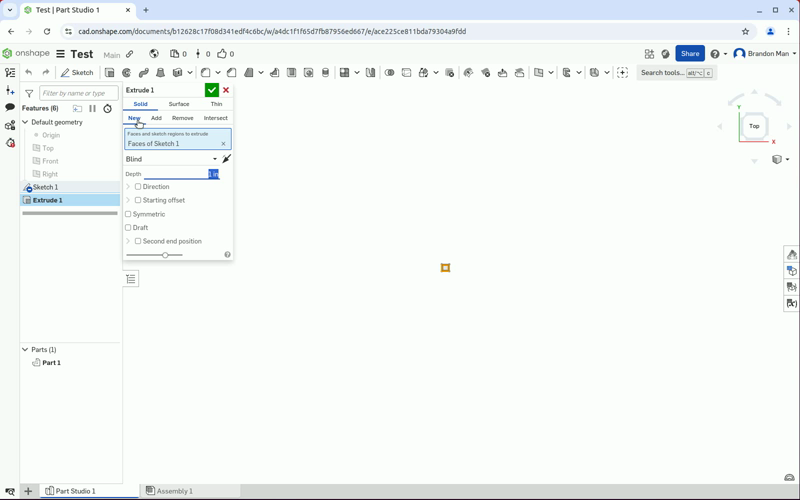
text(23.108)
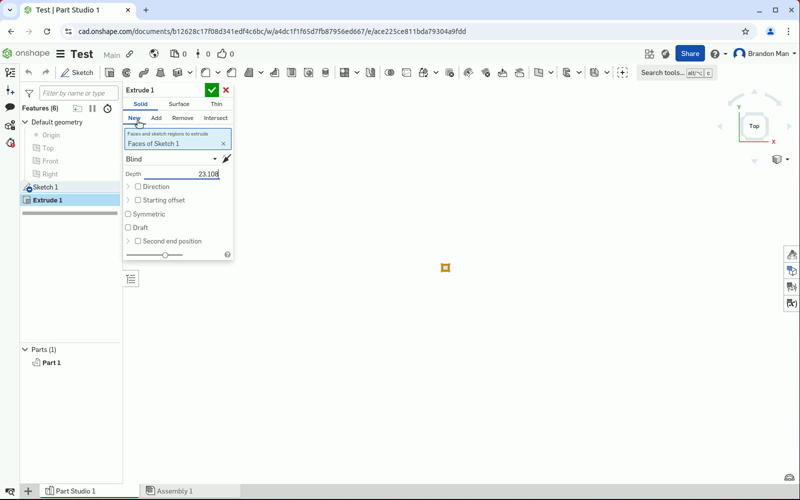
key(enter)
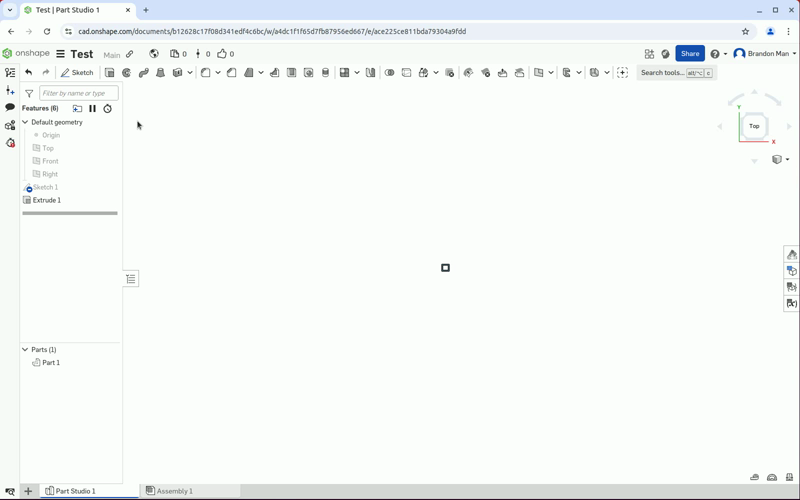
key(shift+h)
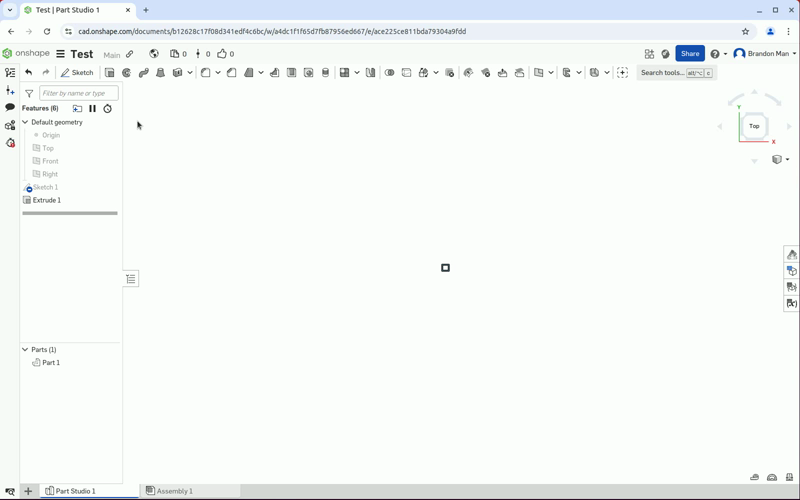
key(shift+h)
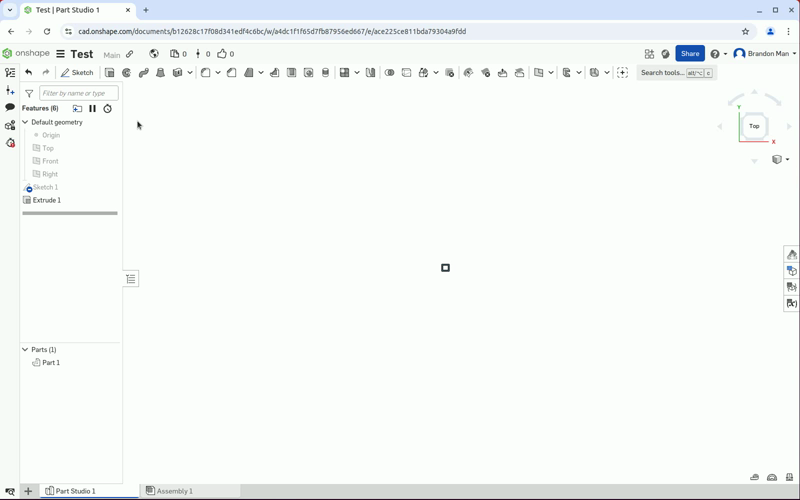
mouse_move(73, 189)
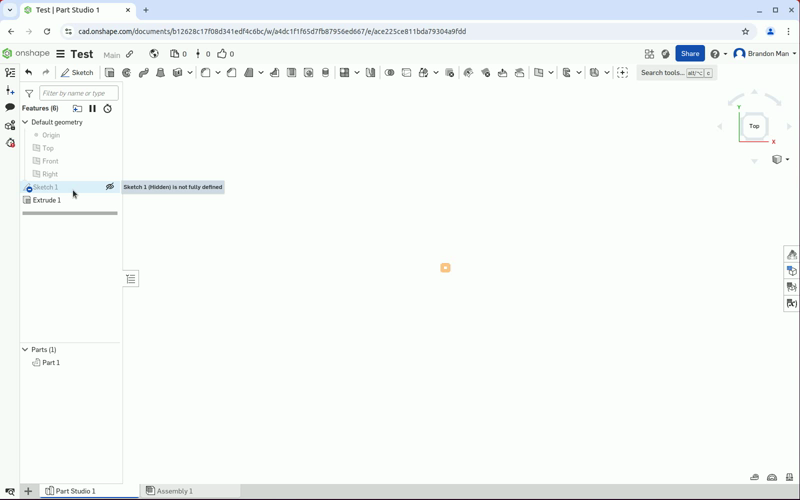
click(73, 189)
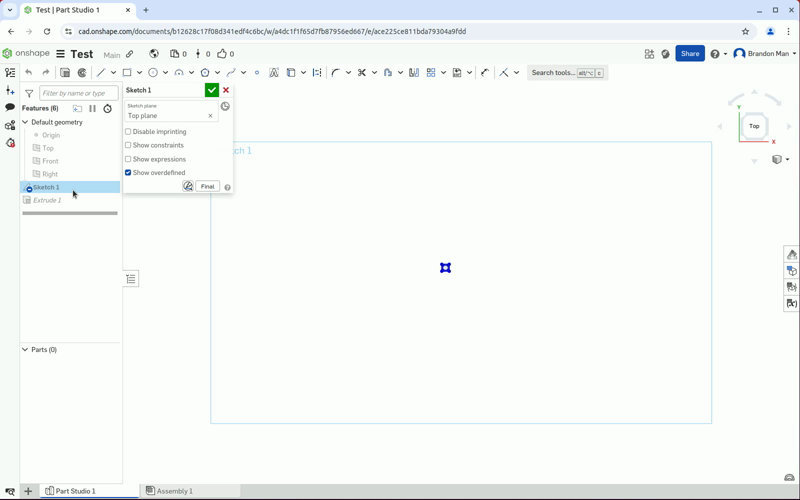
mouse_move(229, 92)
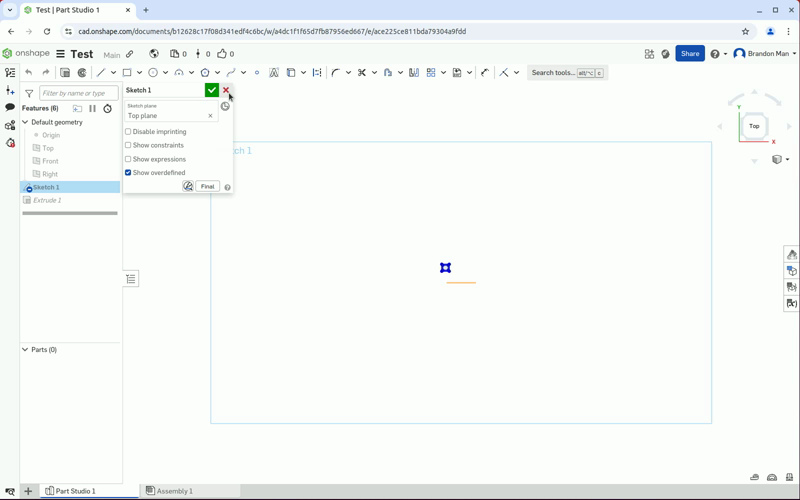
click(229, 92)
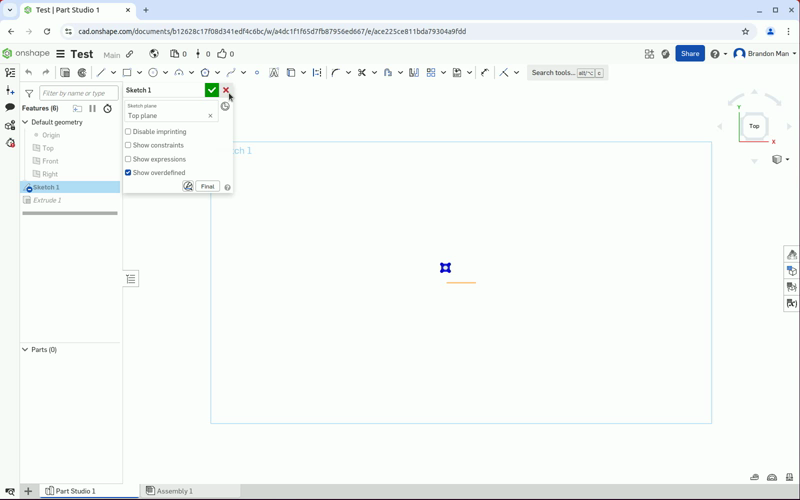
key(shift+s)
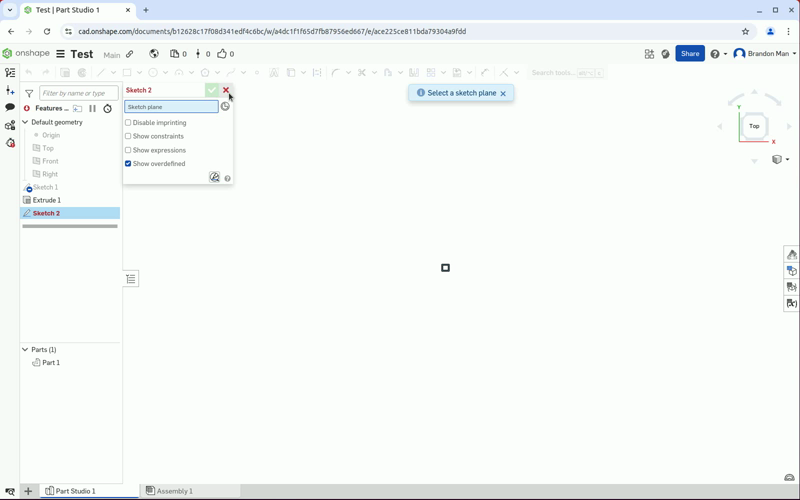
mouse_move(73, 150)
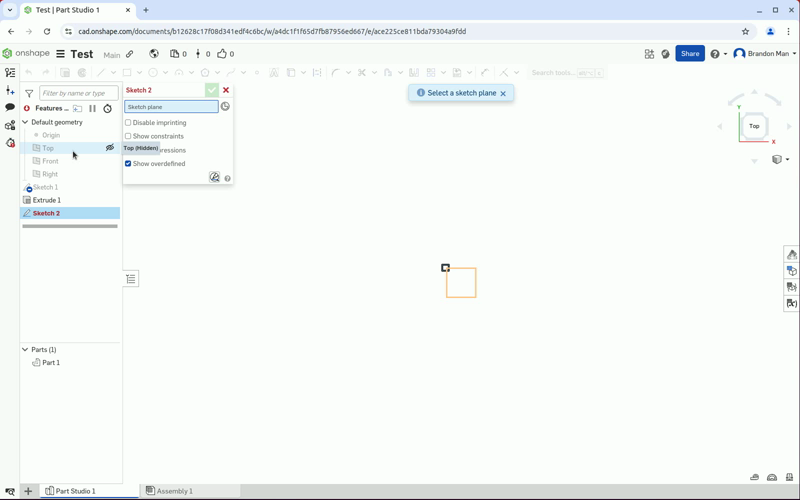
click(73, 150)
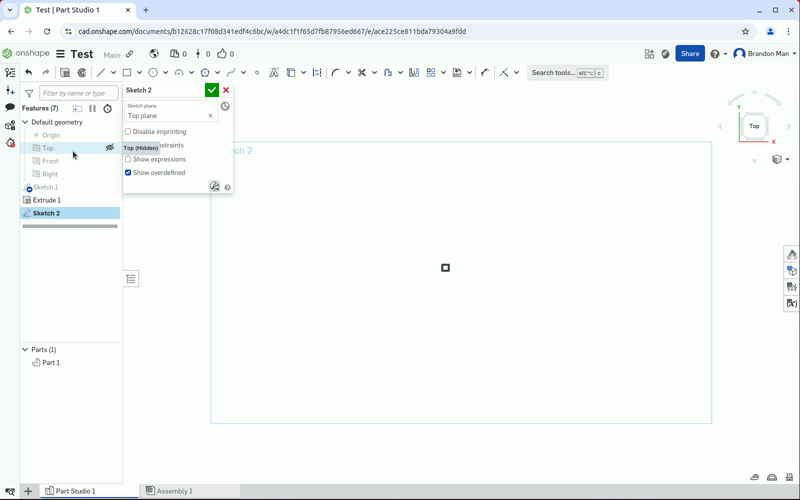
mouse_move(73, 352)
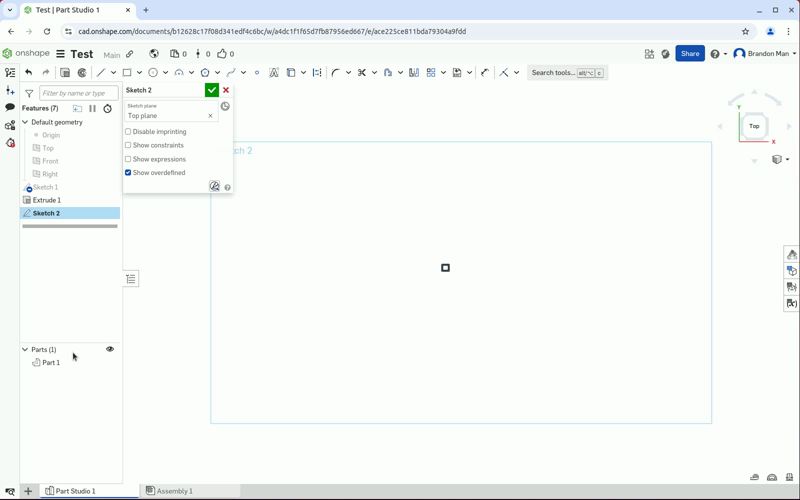
key(y)
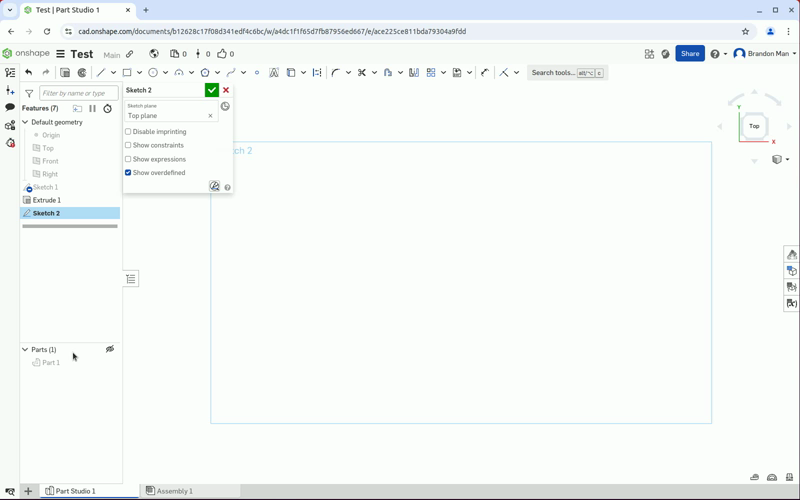
key(l)
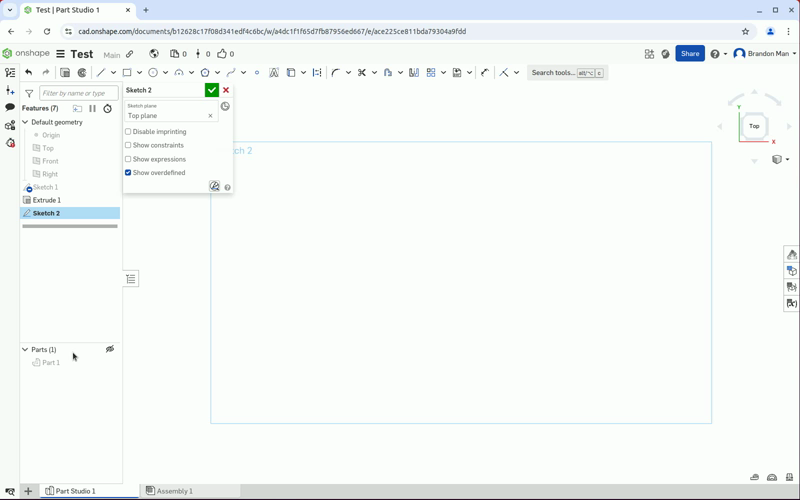
key_down(shift)
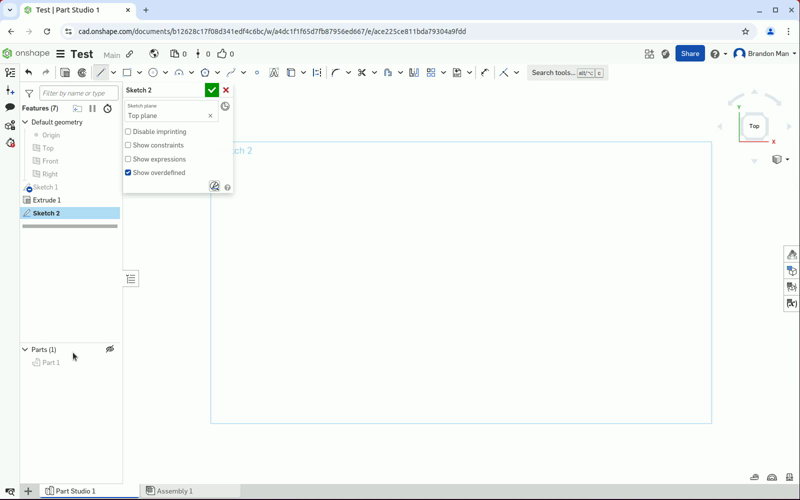
mouse_move(450, 278)
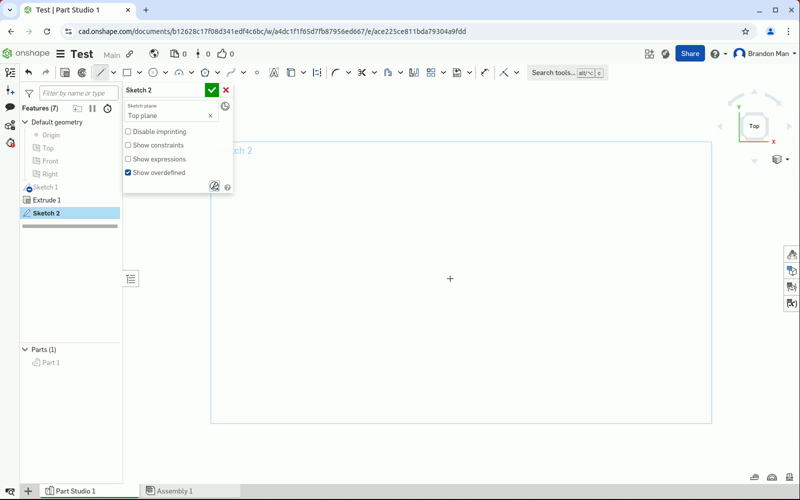
click(450, 278)
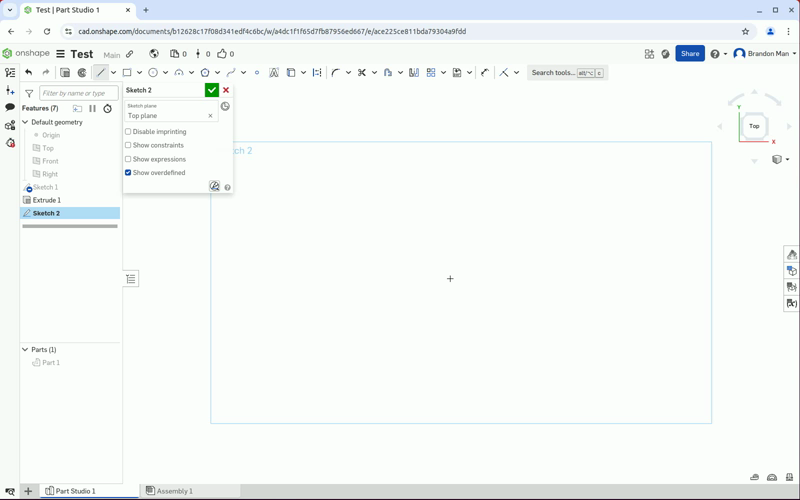
key_up(shift)
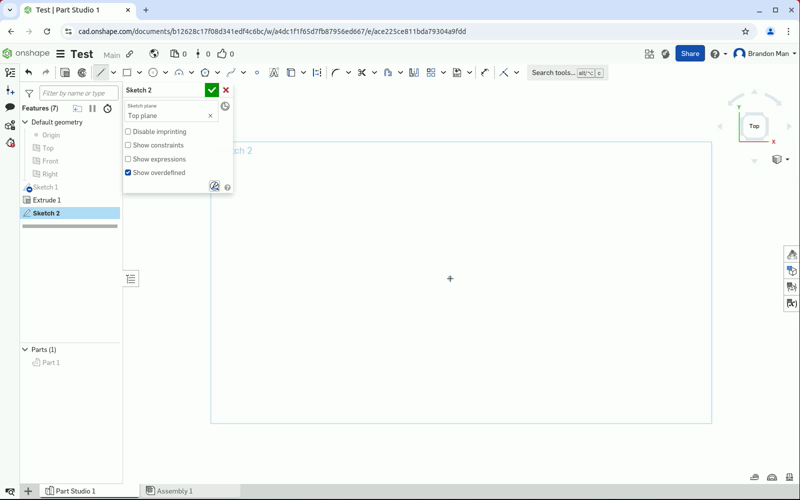
key_down(shift)
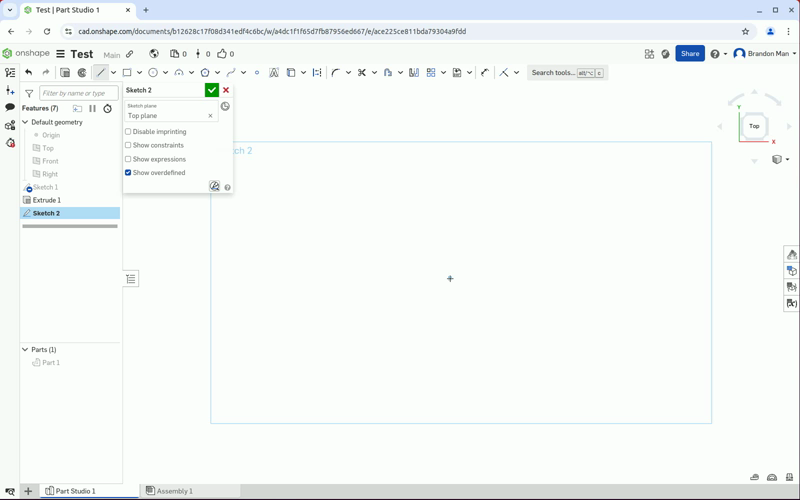
mouse_move(480, 278)
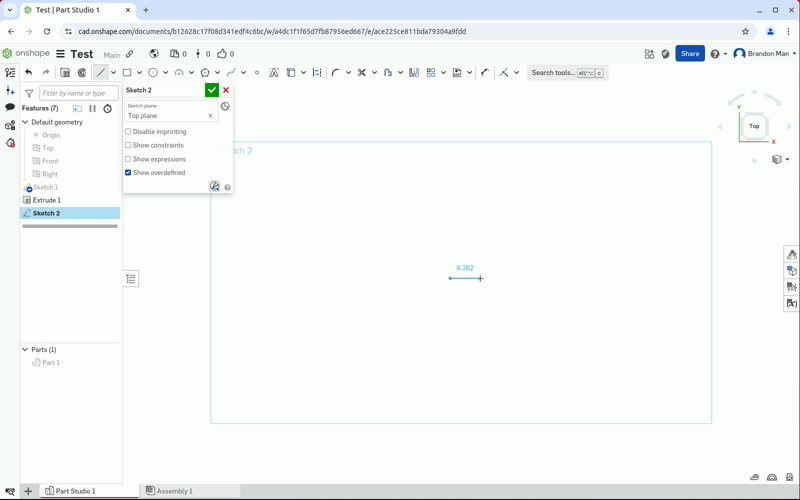
mouse_move(457, 278)
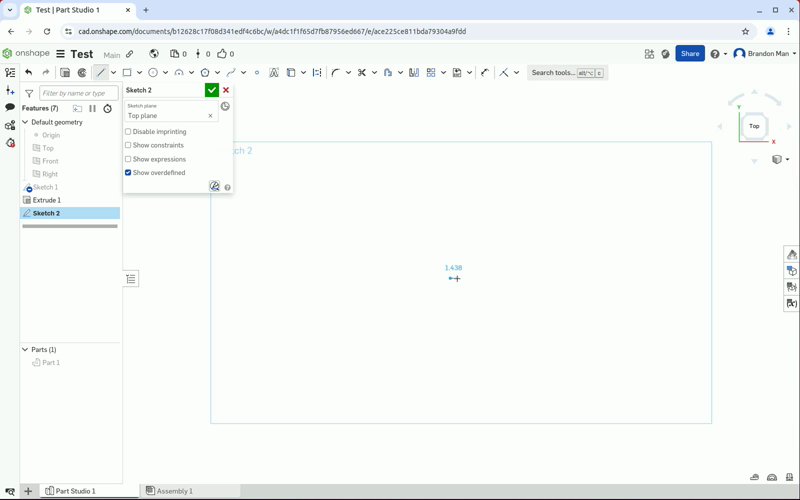
scroll(6)
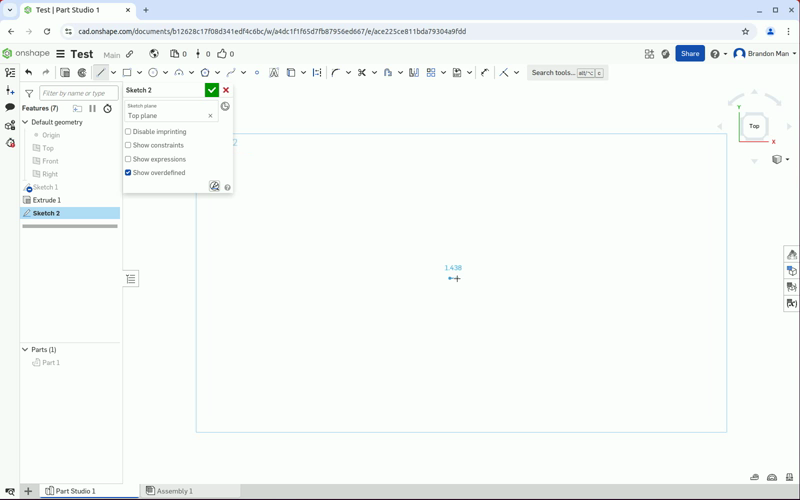
scroll(6)
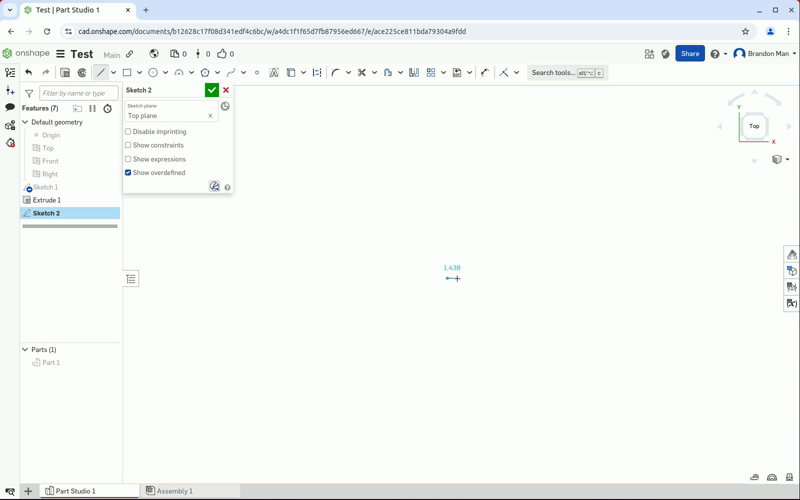
scroll(6)
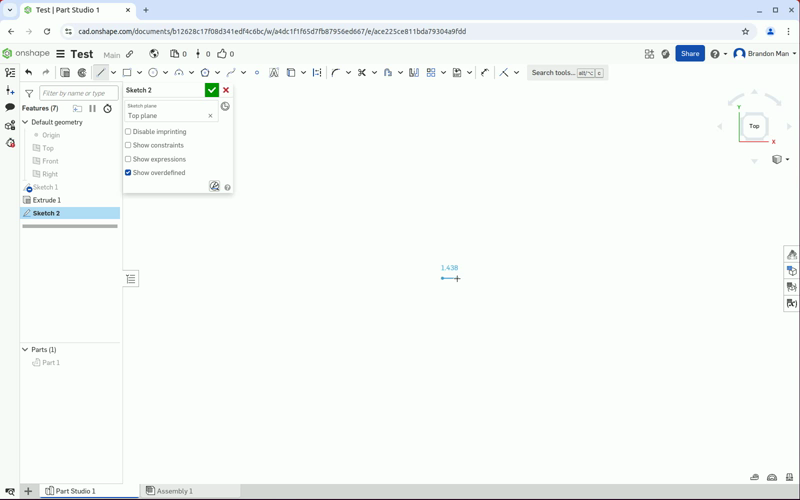
scroll(6)
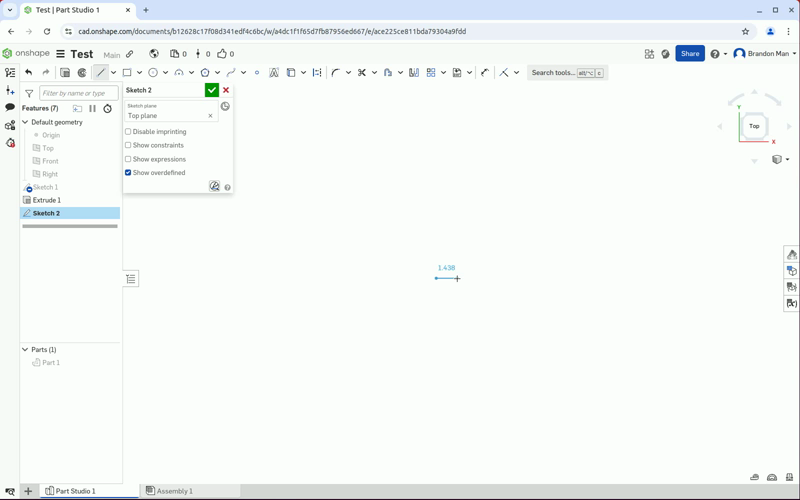
scroll(6)
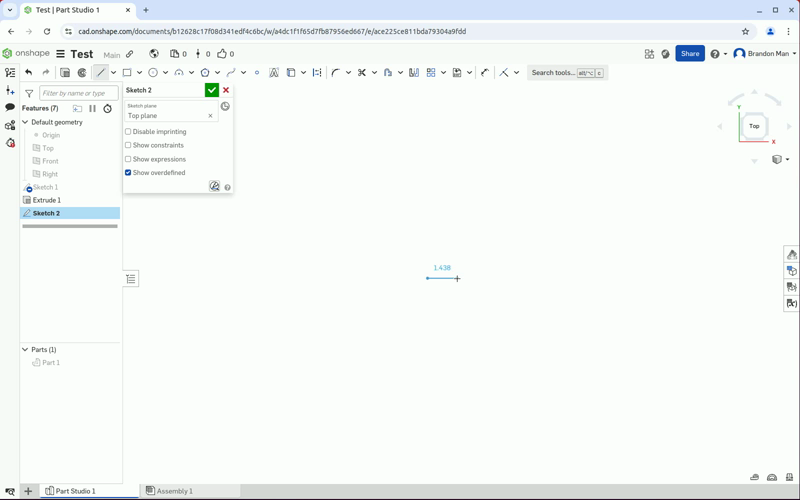
scroll(6)
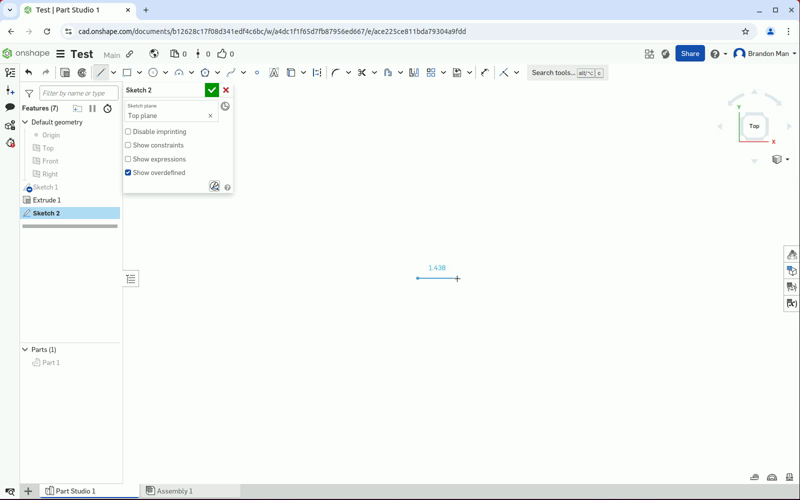
scroll(6)
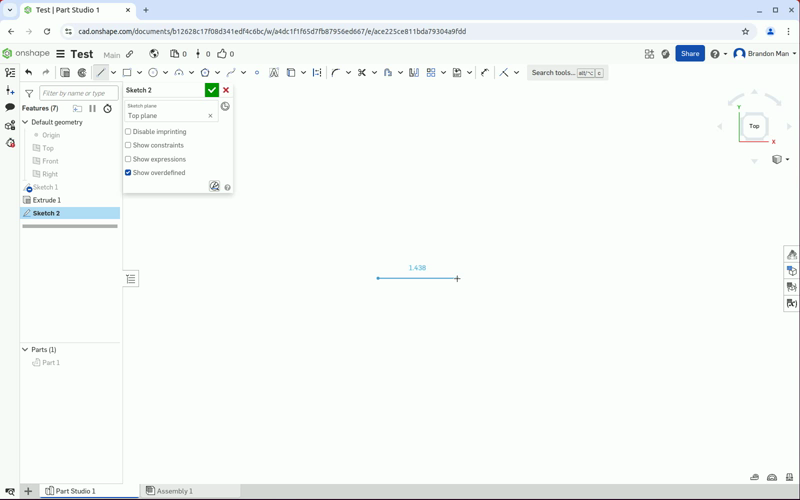
click(457, 278)
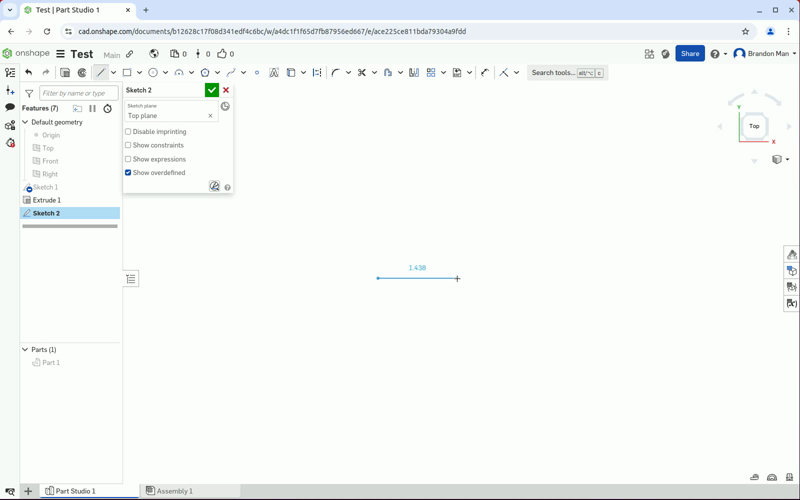
scroll(-6)
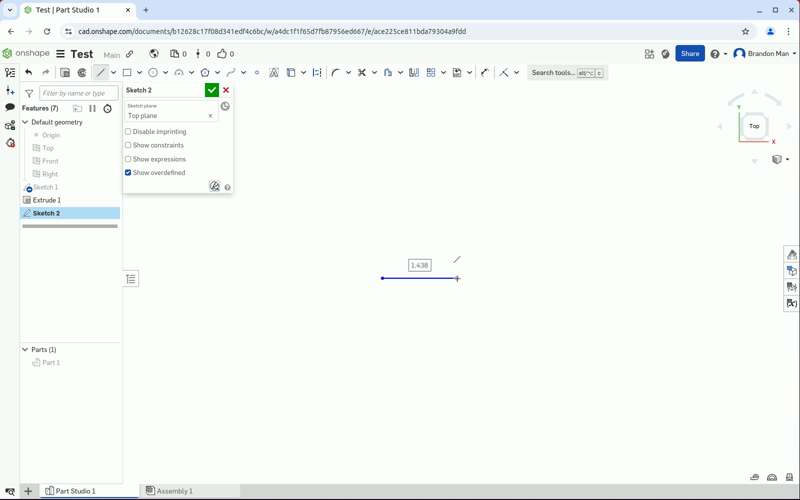
scroll(-6)
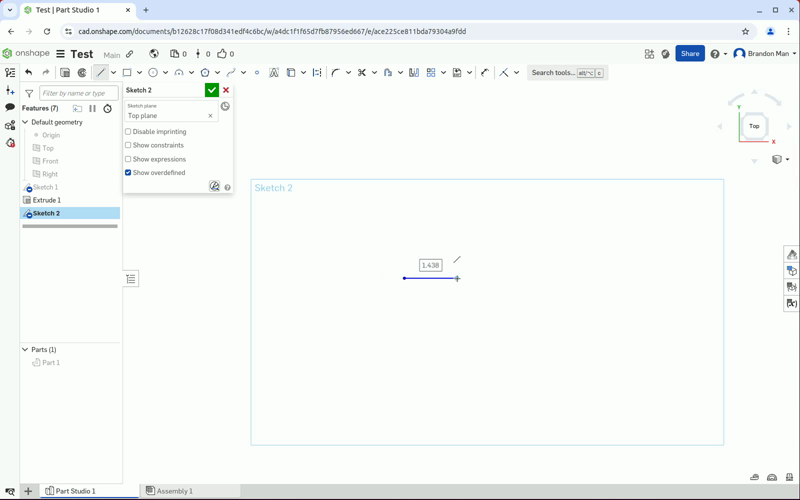
scroll(-6)
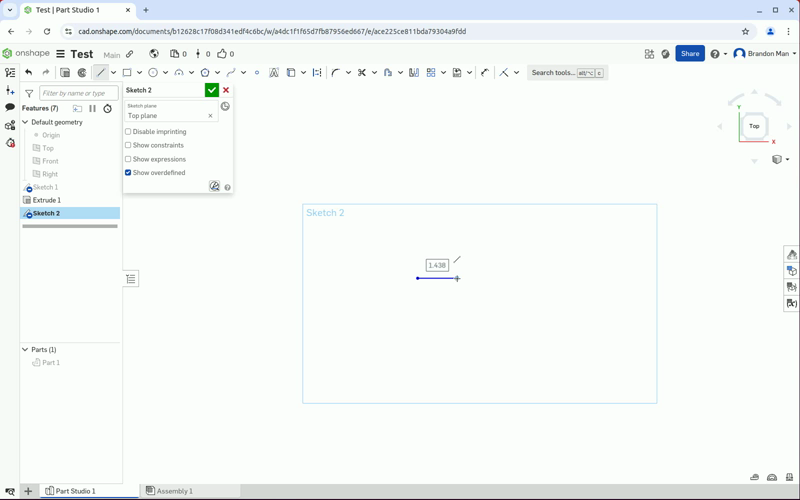
scroll(-6)
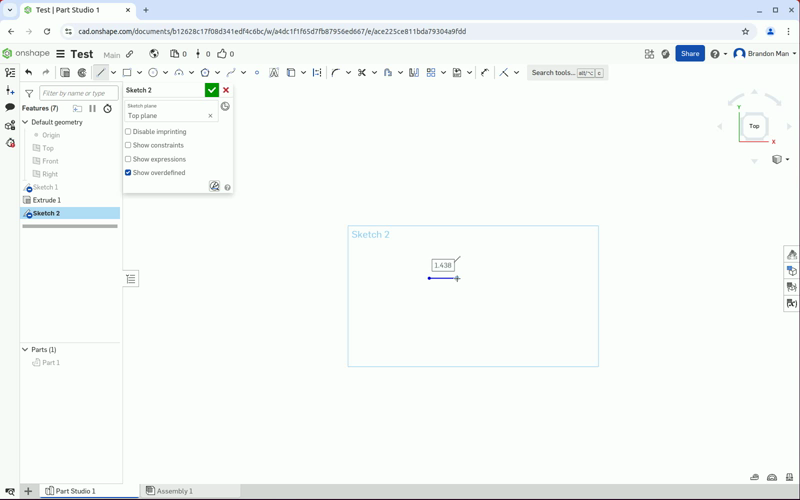
scroll(-6)
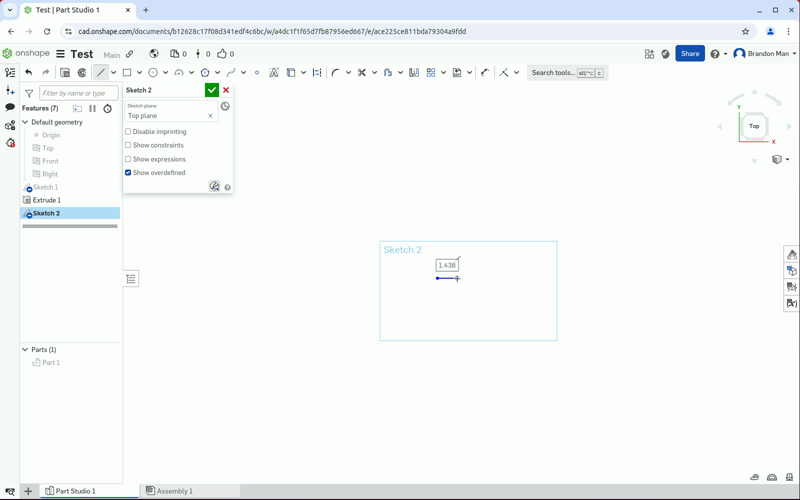
scroll(-6)
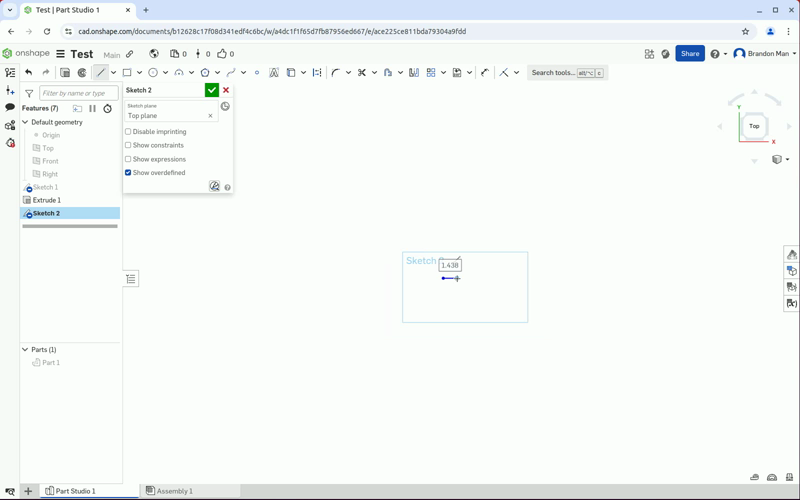
scroll(-6)
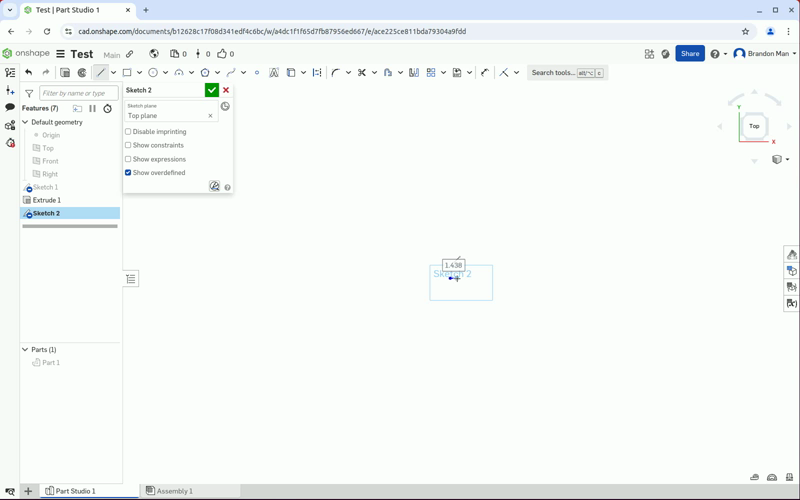
key_up(shift)
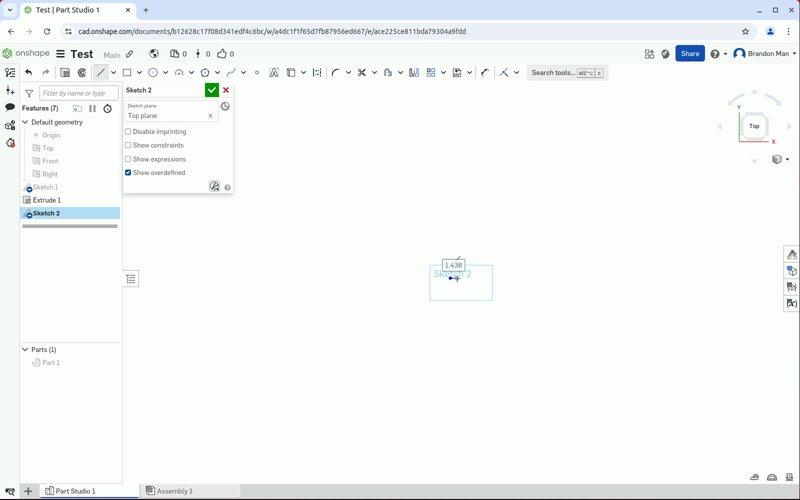
key_down(shift)
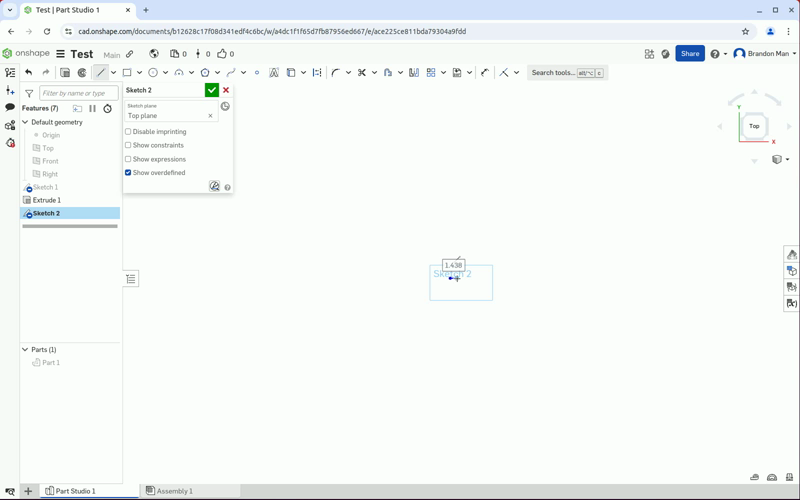
mouse_move(487, 278)
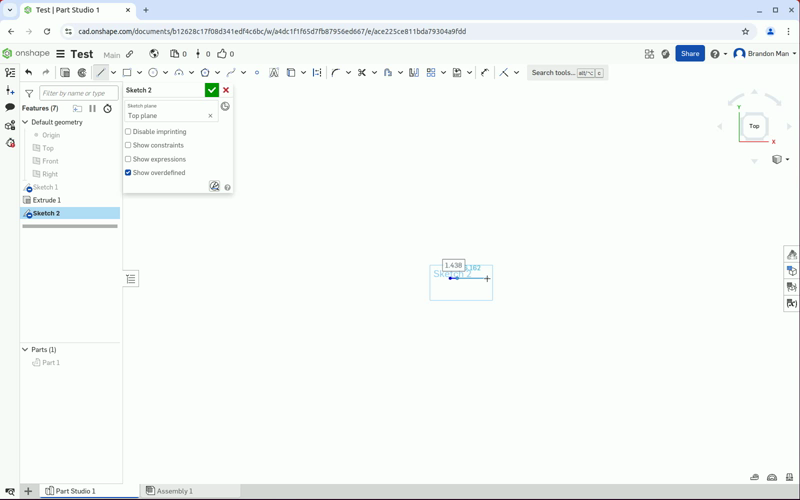
mouse_move(457, 271)
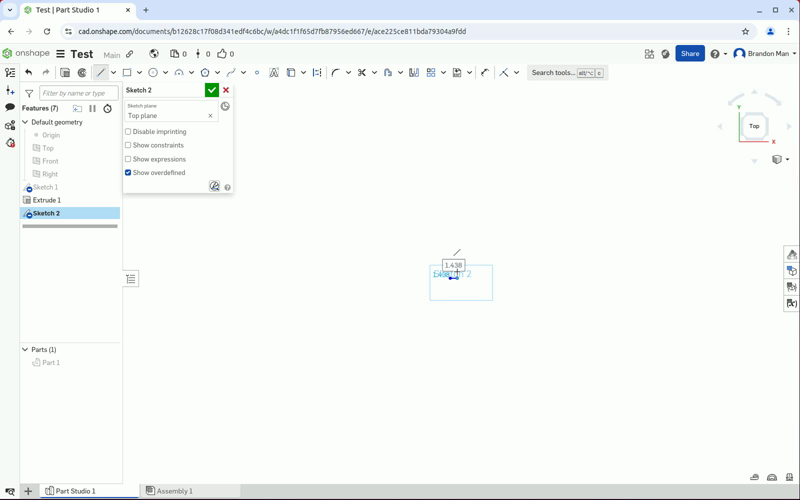
scroll(6)
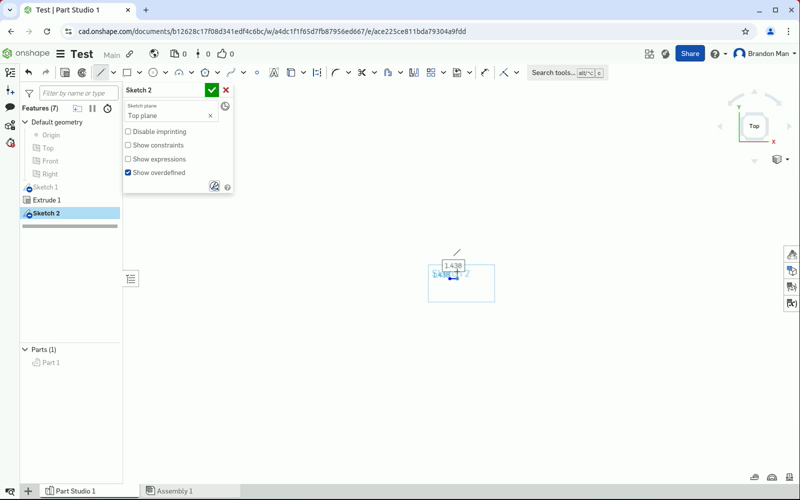
scroll(6)
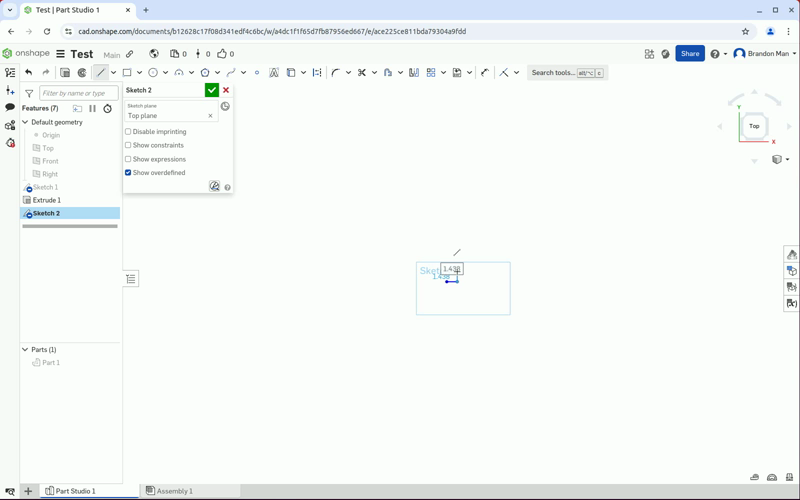
scroll(6)
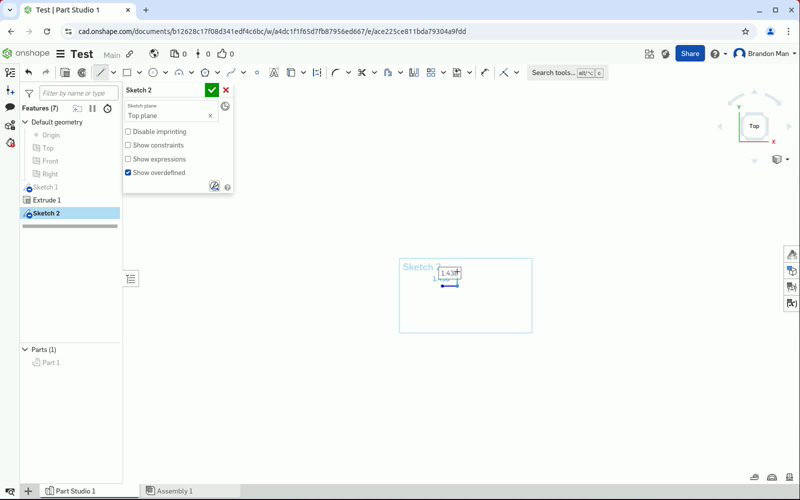
scroll(6)
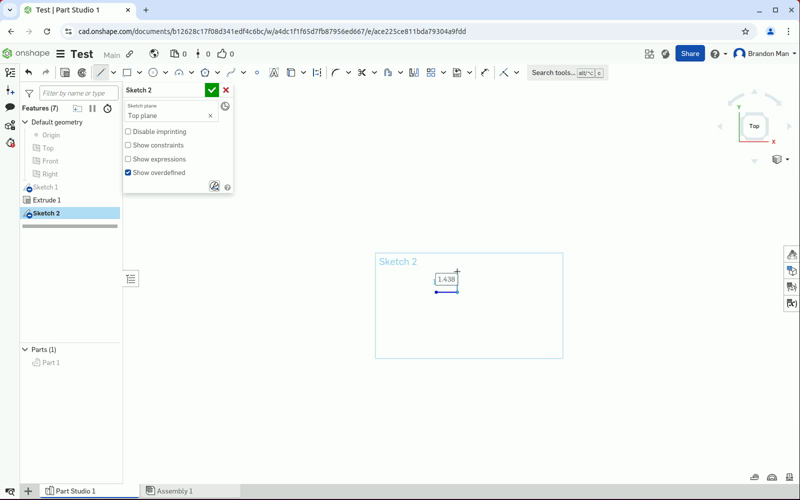
scroll(6)
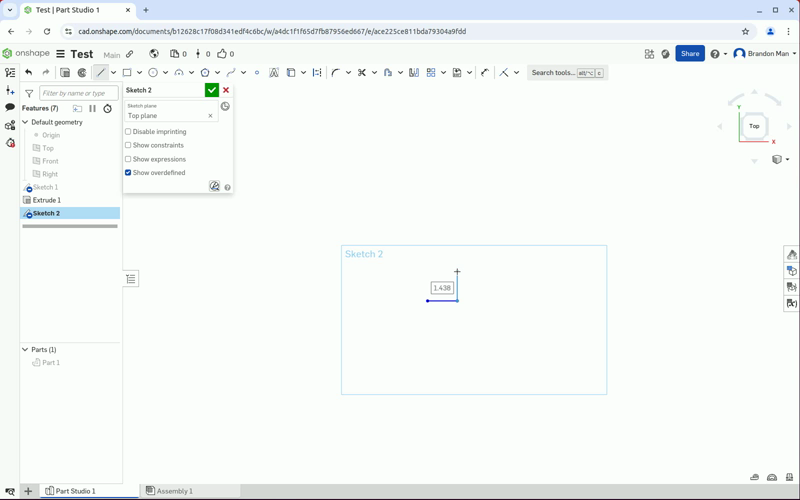
scroll(6)
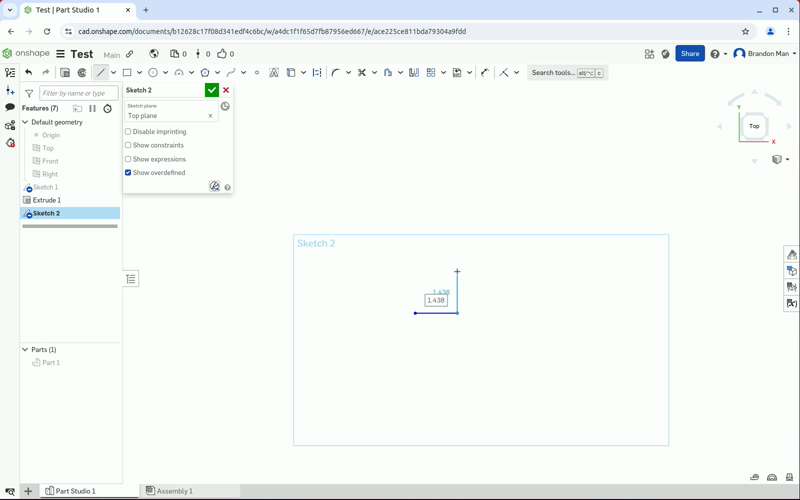
scroll(6)
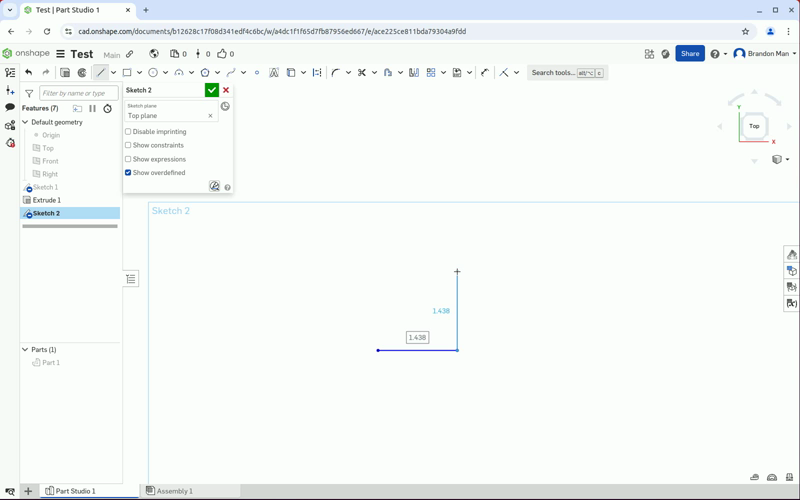
click(457, 271)
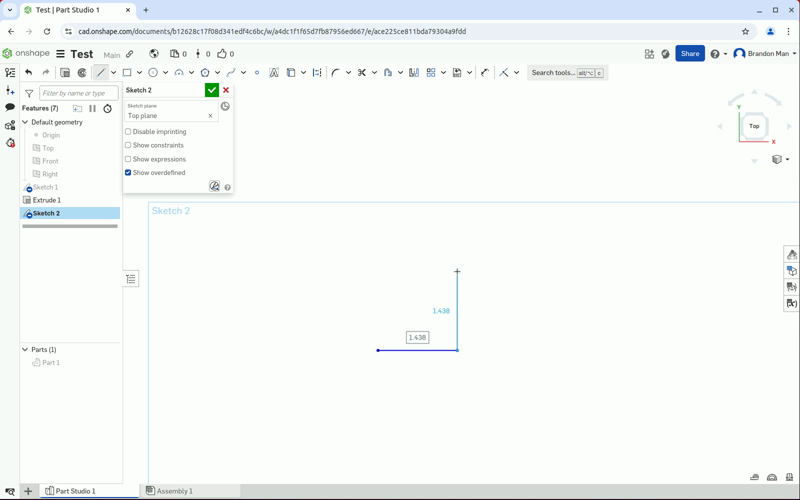
scroll(-6)
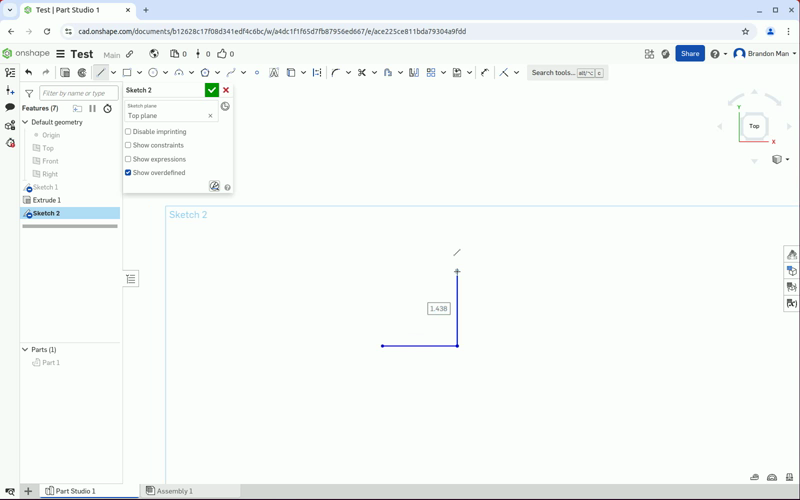
scroll(-6)
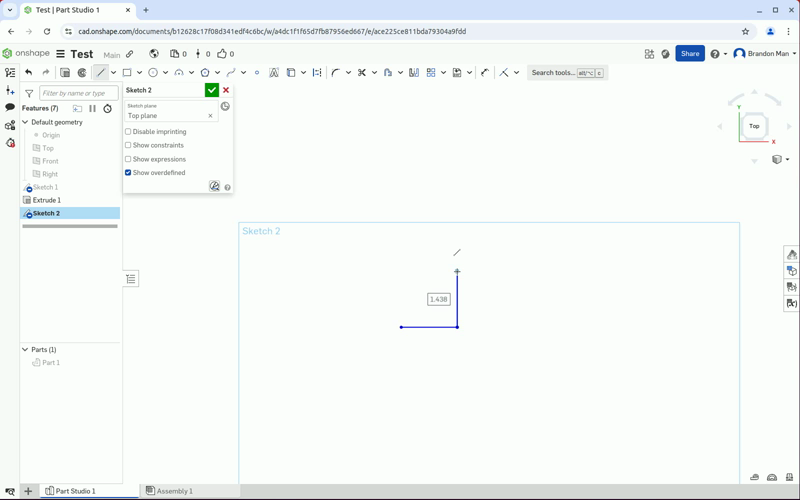
scroll(-6)
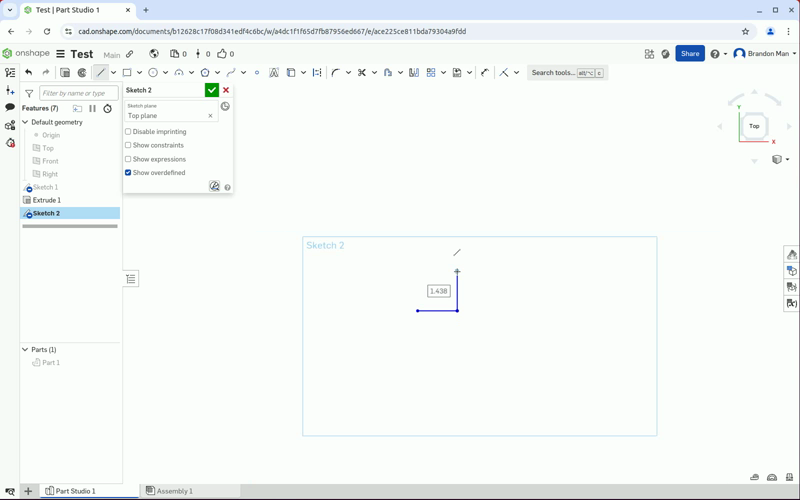
scroll(-6)
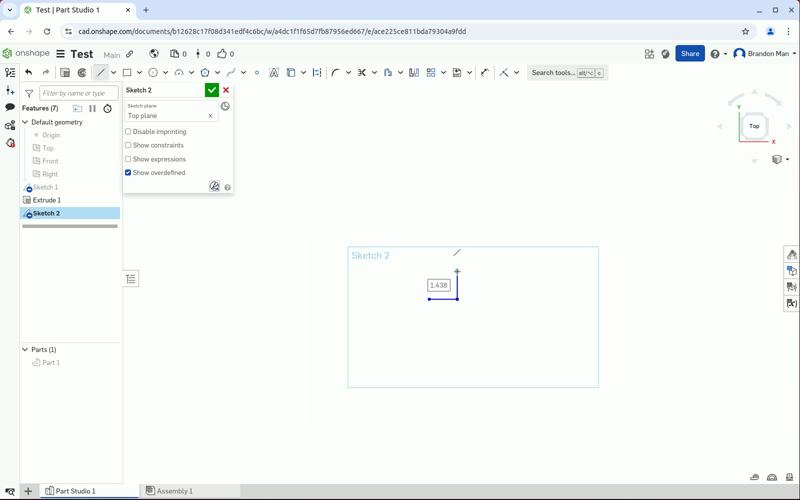
scroll(-6)
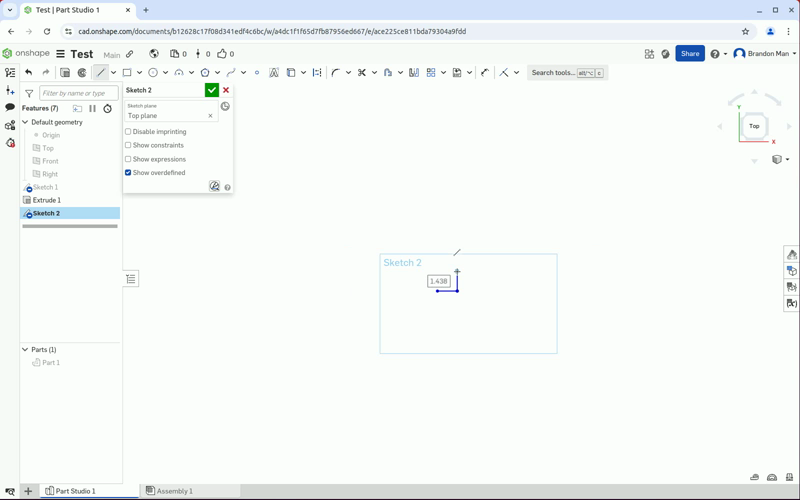
scroll(-6)
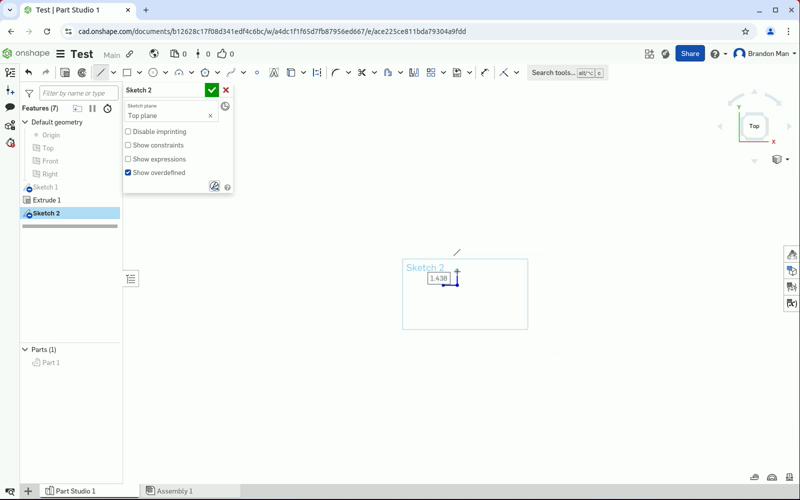
scroll(-6)
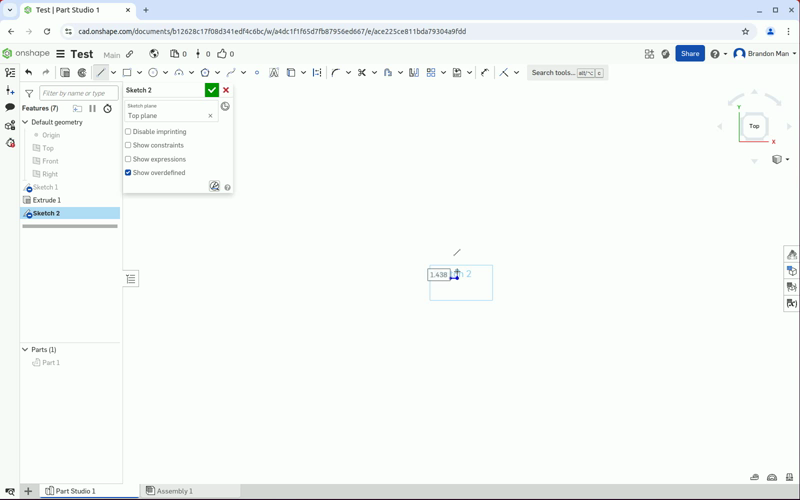
key_up(shift)
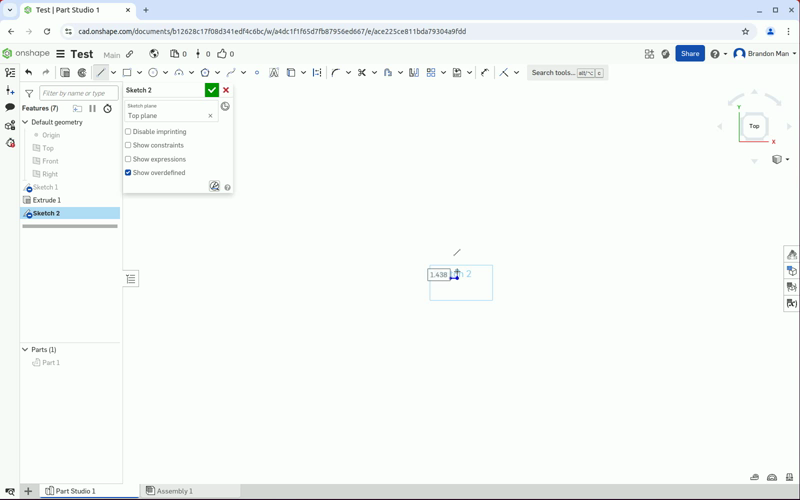
key_down(shift)
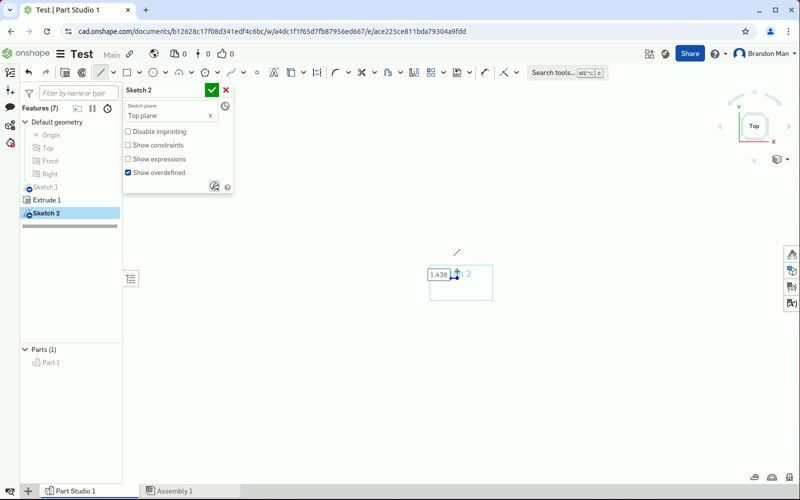
mouse_move(487, 271)
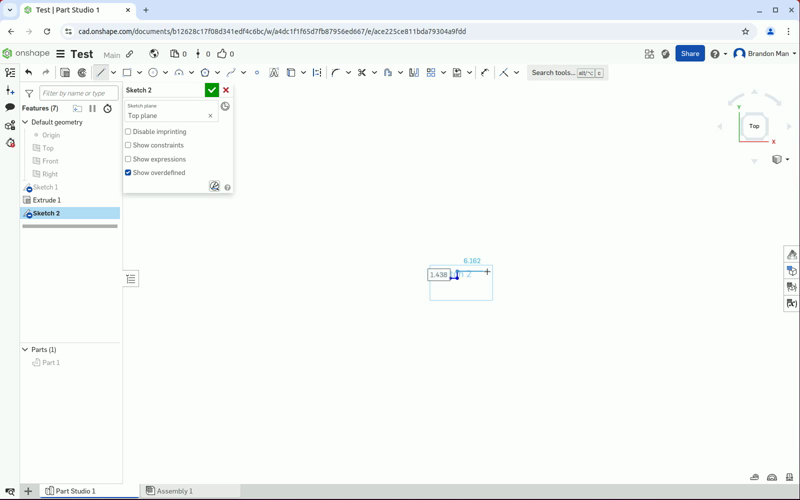
mouse_move(450, 271)
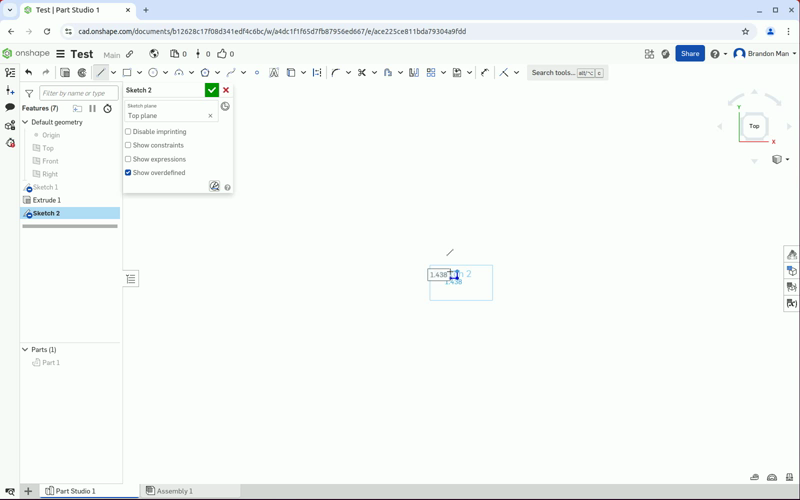
scroll(6)
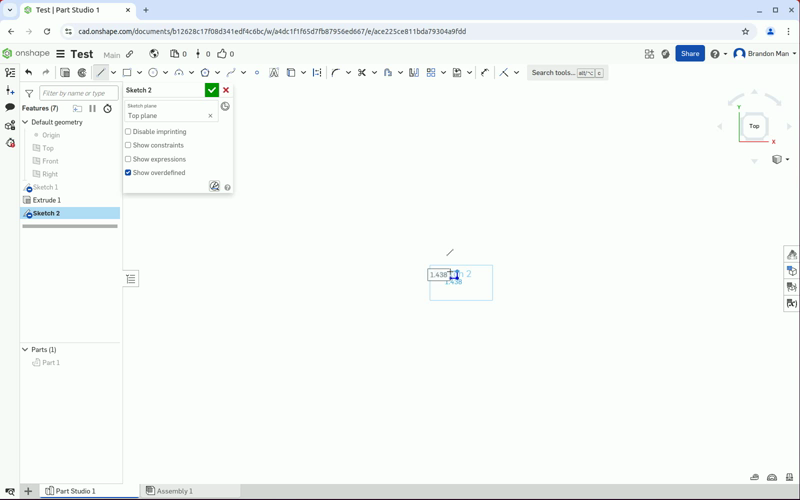
scroll(6)
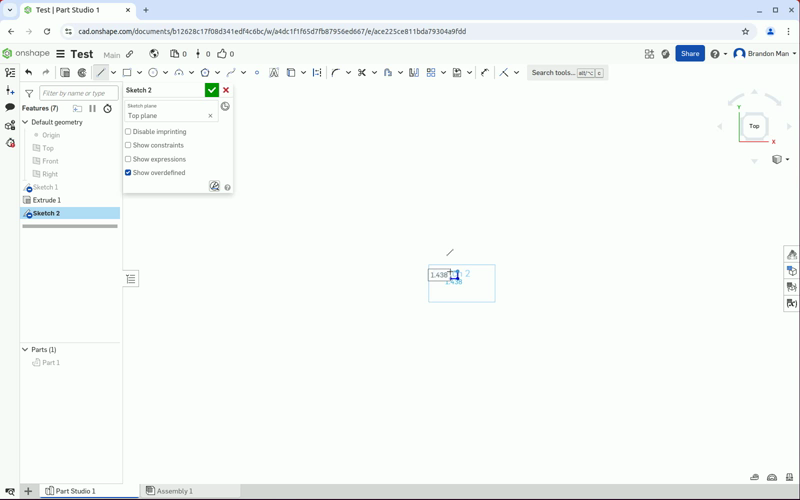
scroll(6)
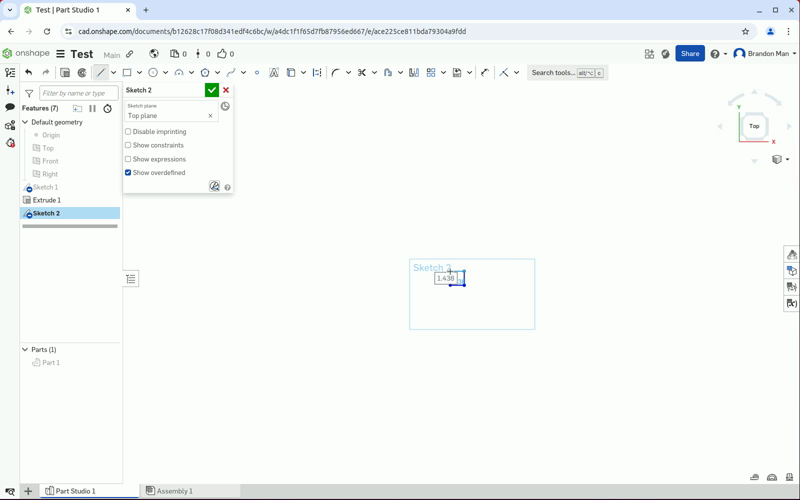
scroll(6)
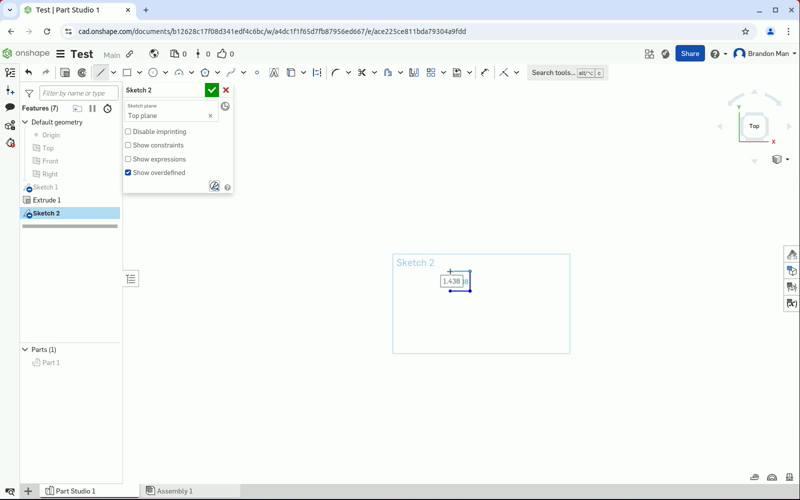
scroll(6)
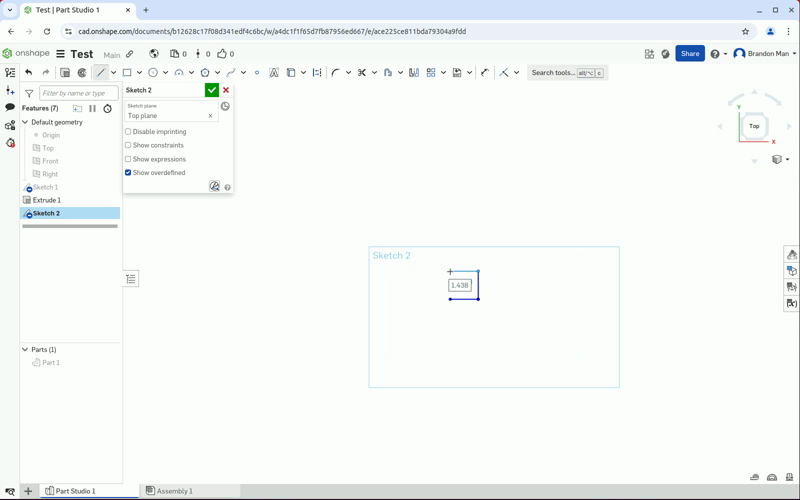
scroll(6)
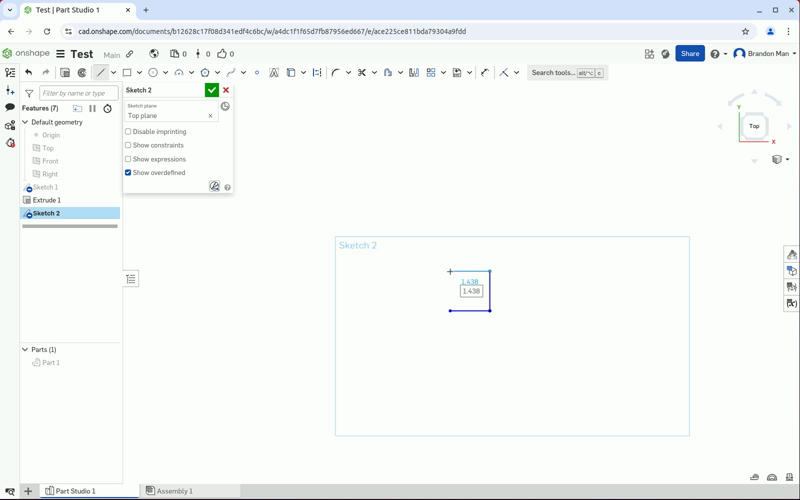
scroll(6)
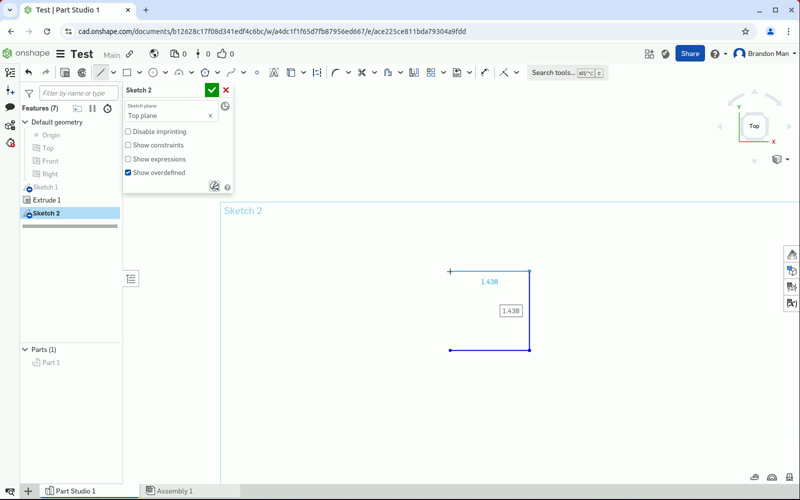
click(450, 271)
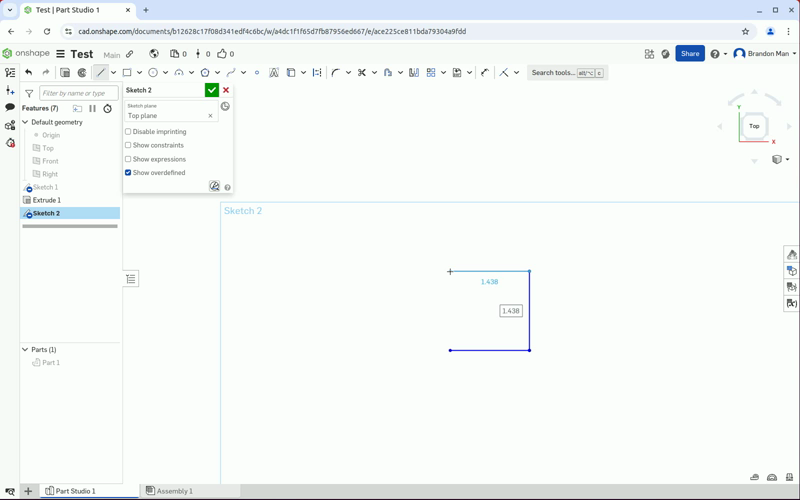
scroll(-6)
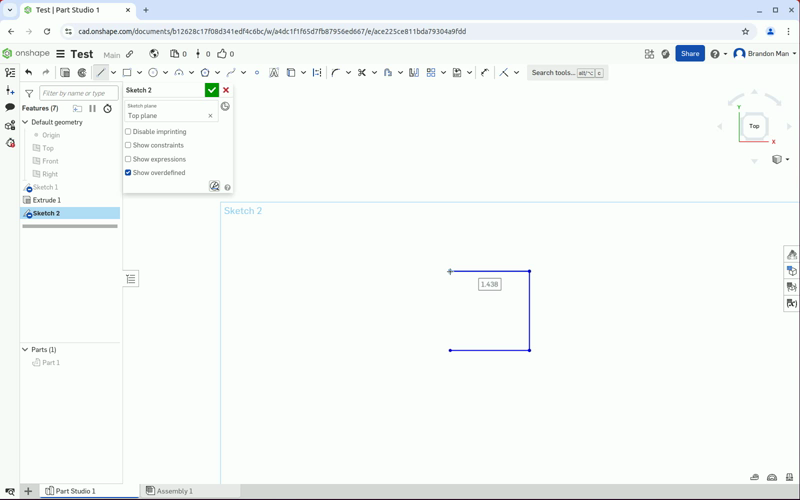
scroll(-6)
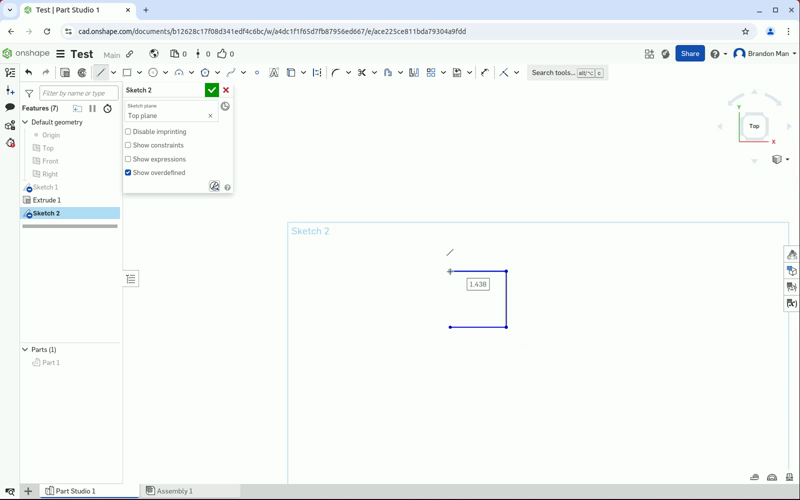
scroll(-6)
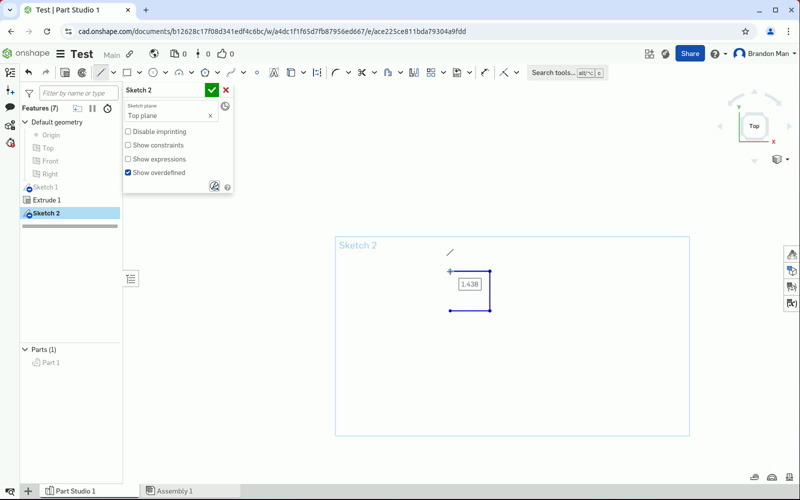
scroll(-6)
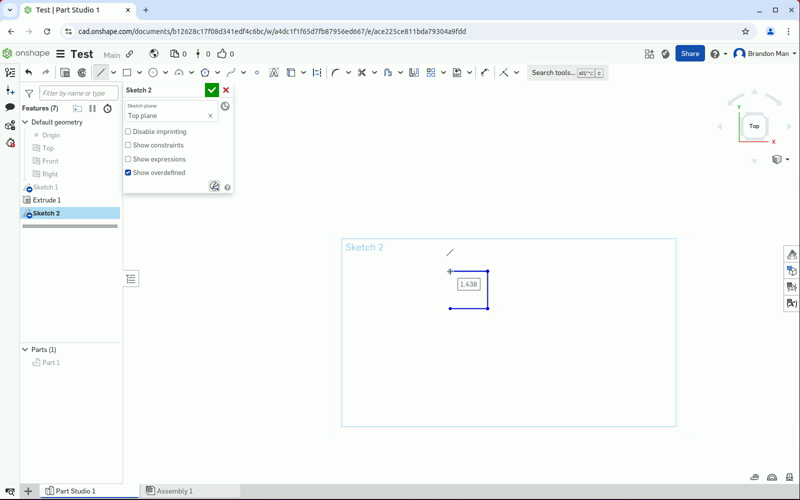
scroll(-6)
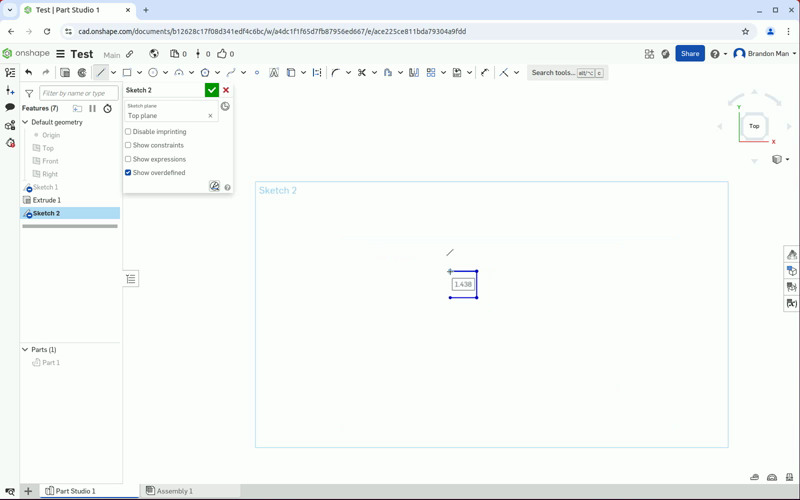
scroll(-6)
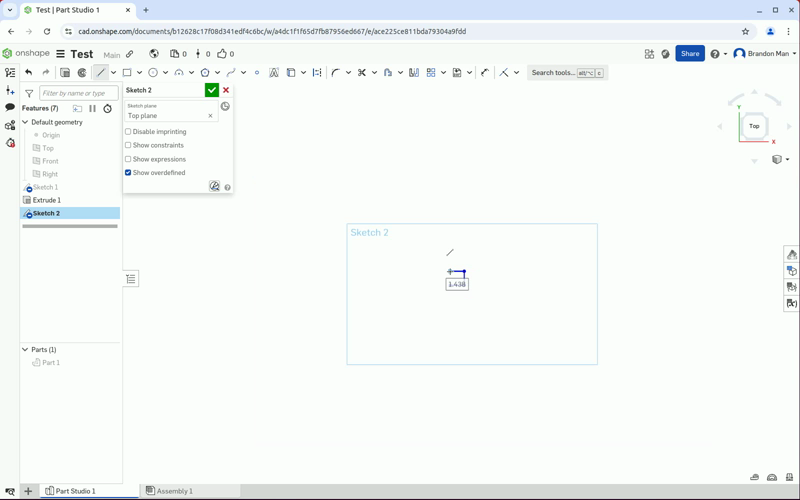
scroll(-6)
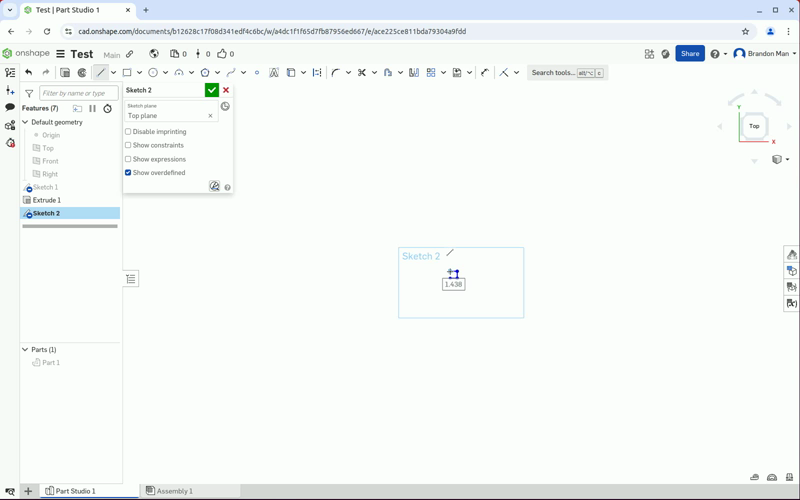
key_up(shift)
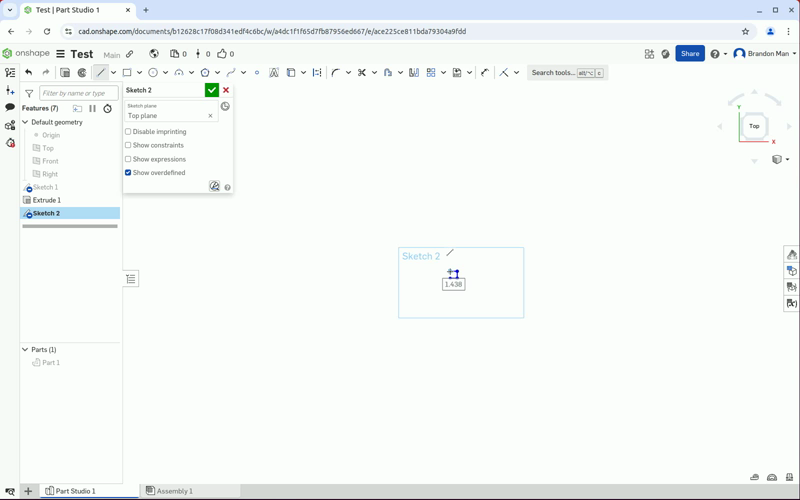
mouse_move(480, 271)
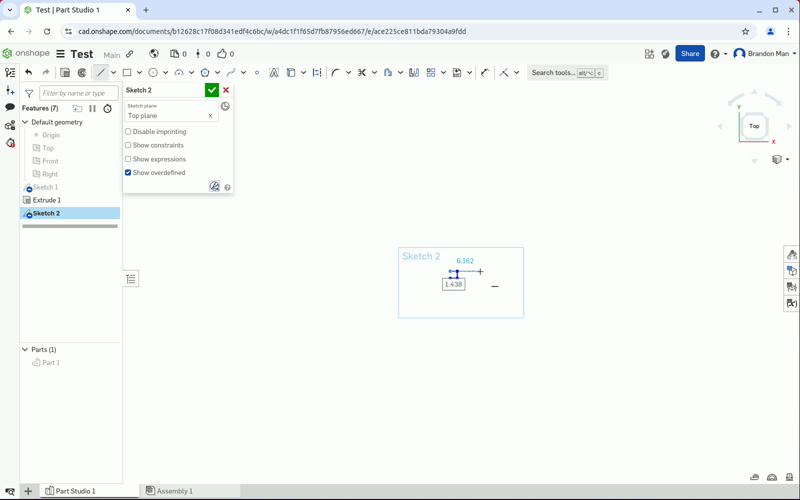
key_down(shift)
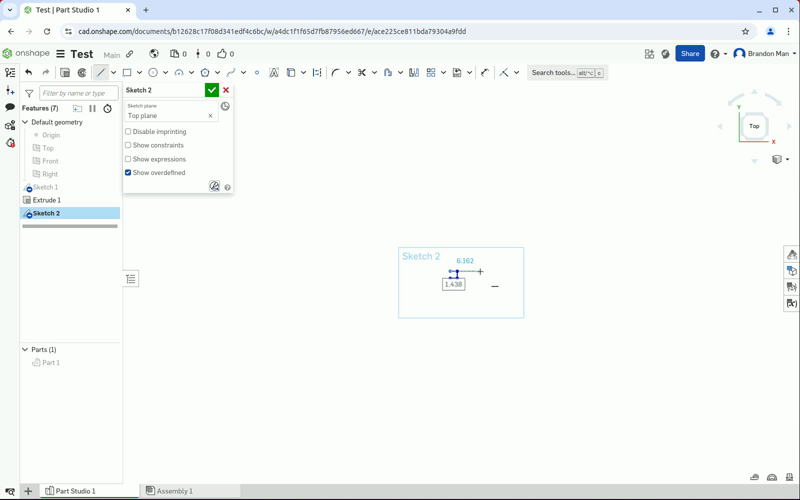
mouse_move(450, 278)
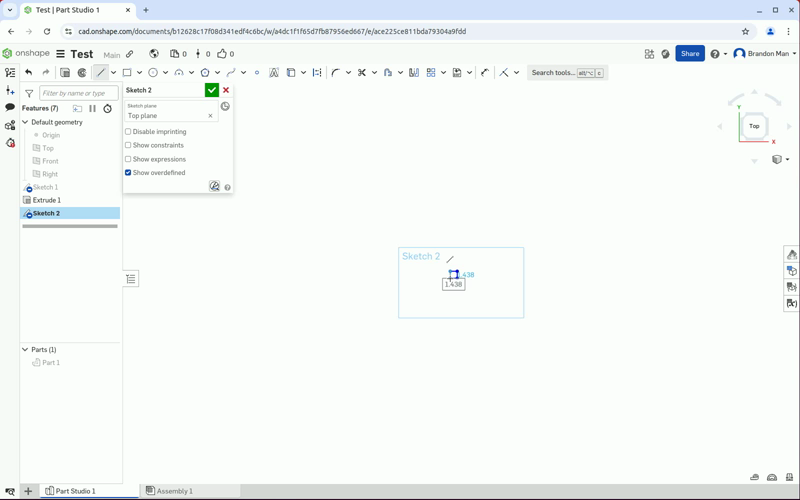
scroll(6)
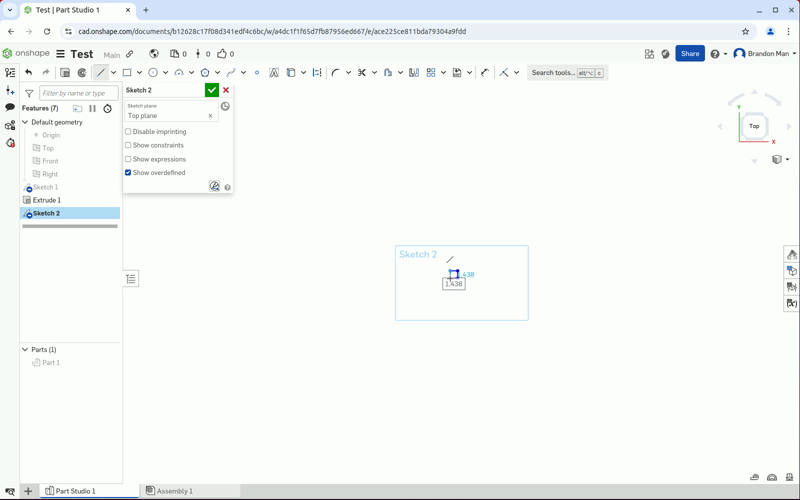
scroll(6)
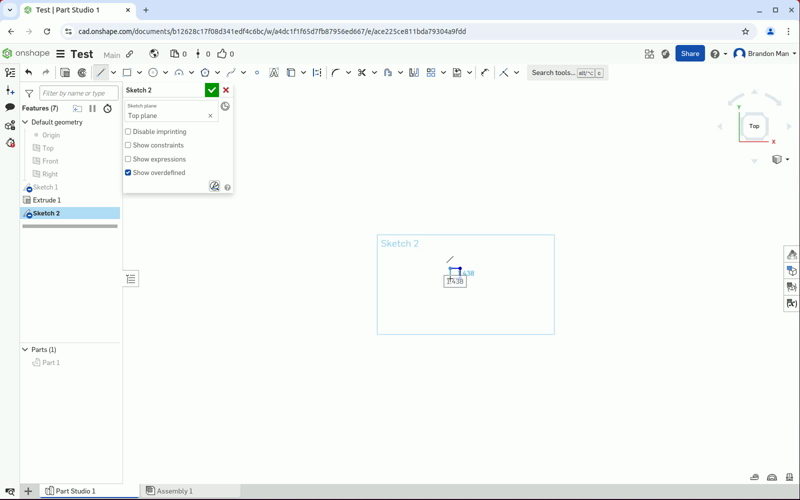
scroll(6)
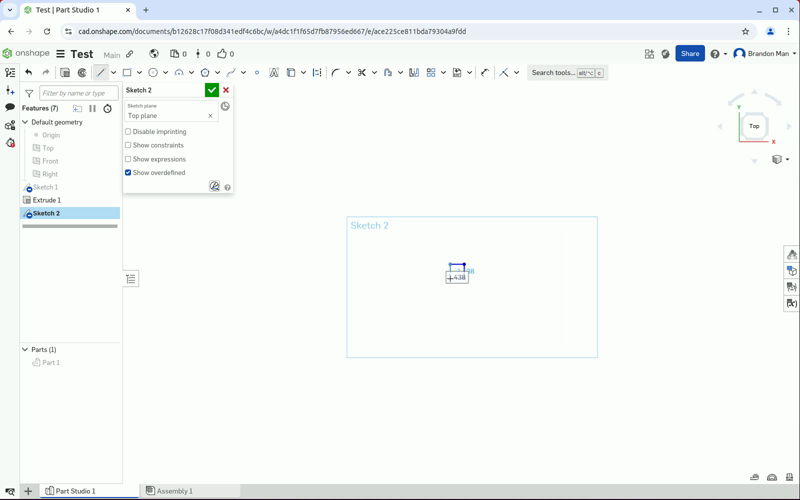
scroll(6)
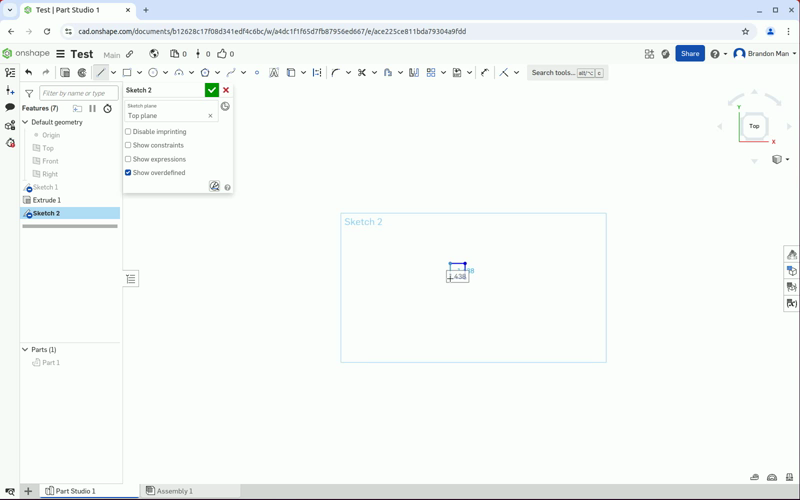
scroll(6)
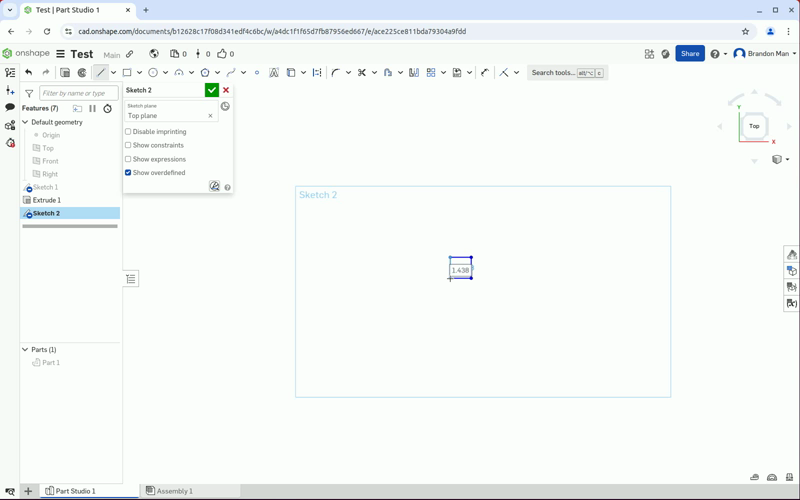
scroll(6)
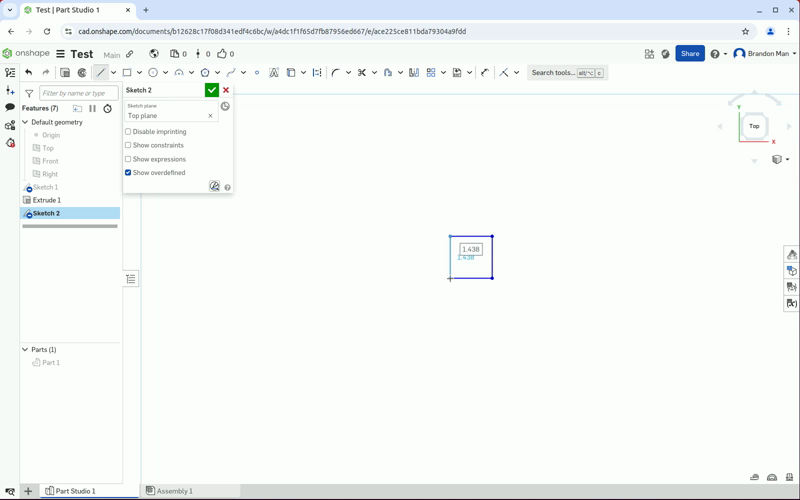
scroll(6)
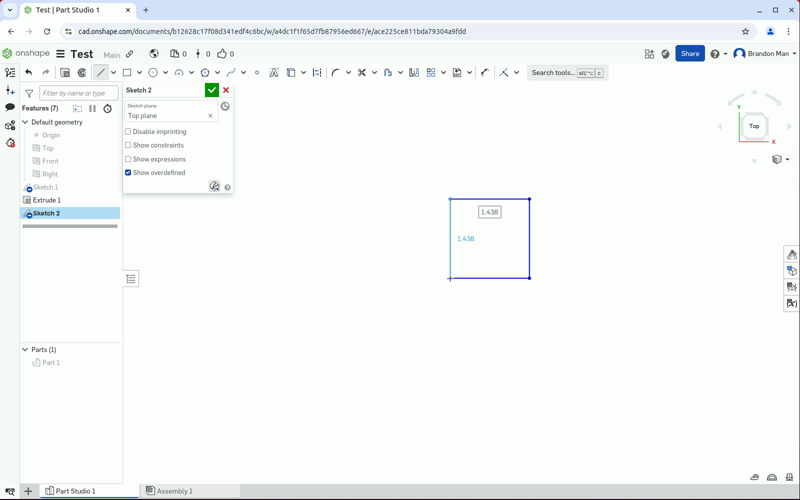
key_up(shift)
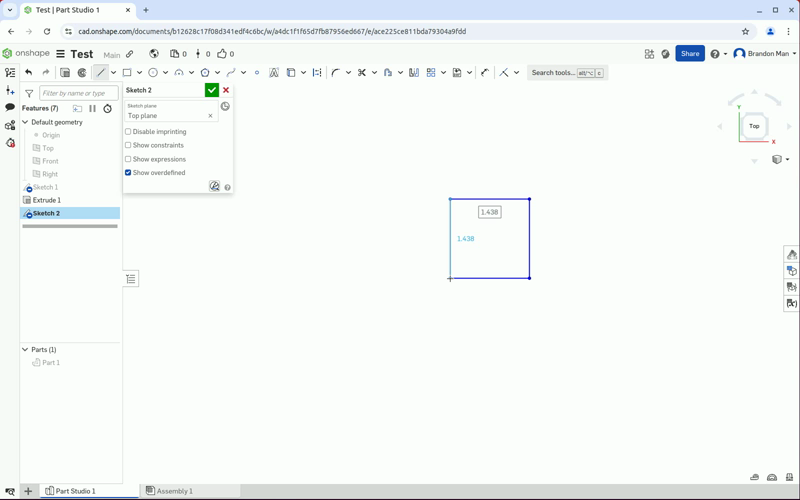
click(450, 278)
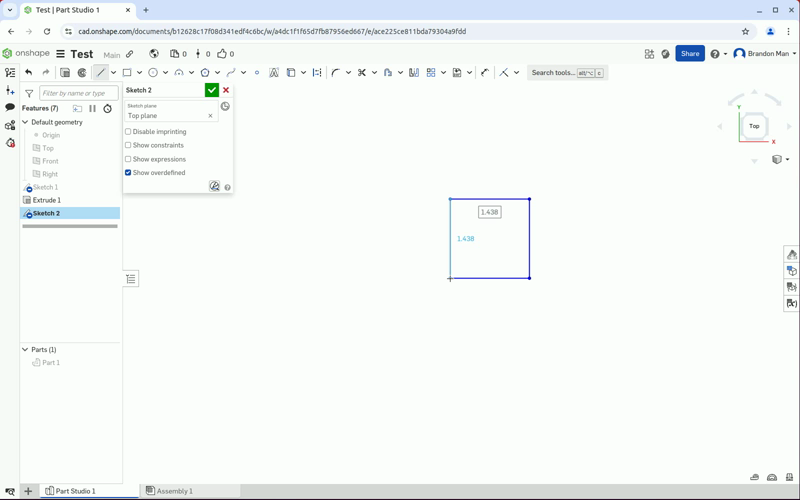
scroll(-6)
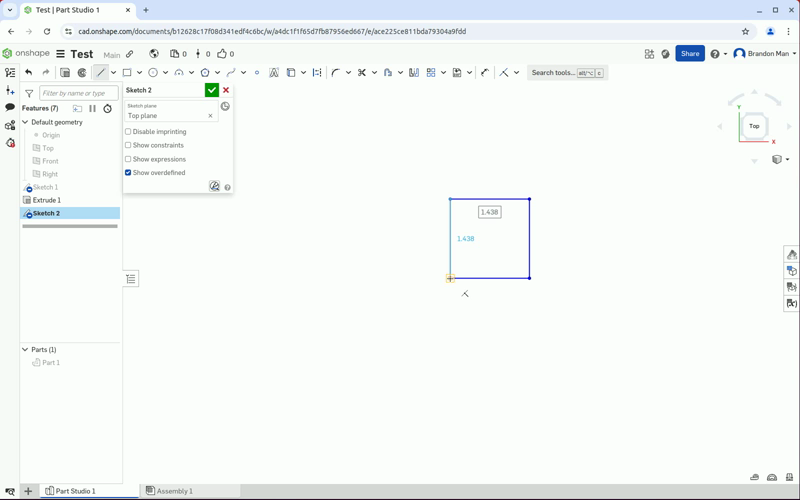
scroll(-6)
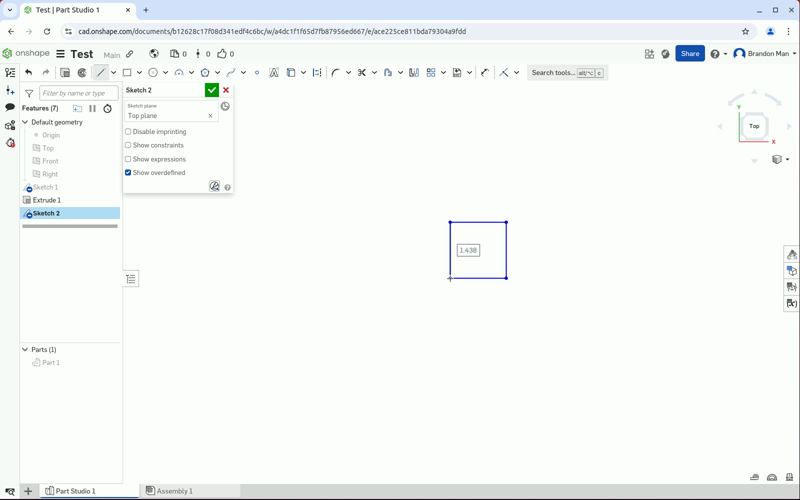
scroll(-6)
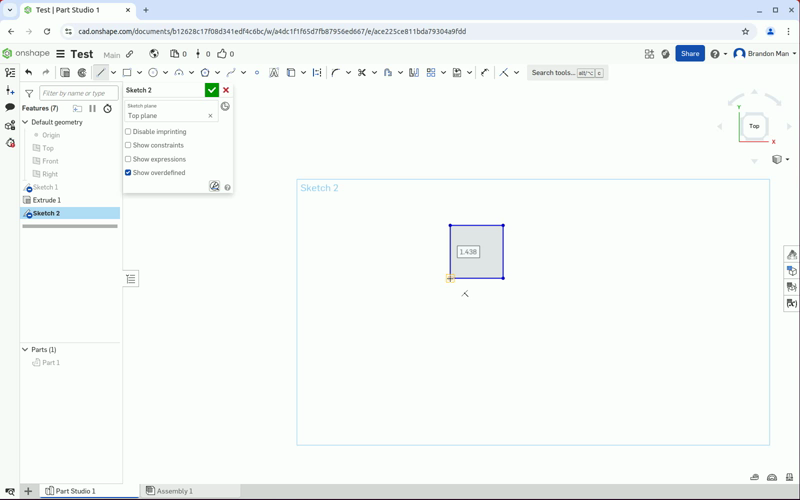
scroll(-6)
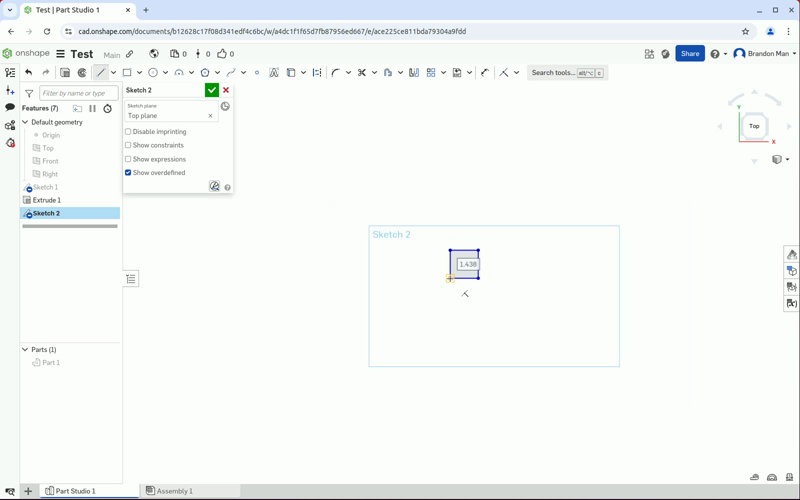
scroll(-6)
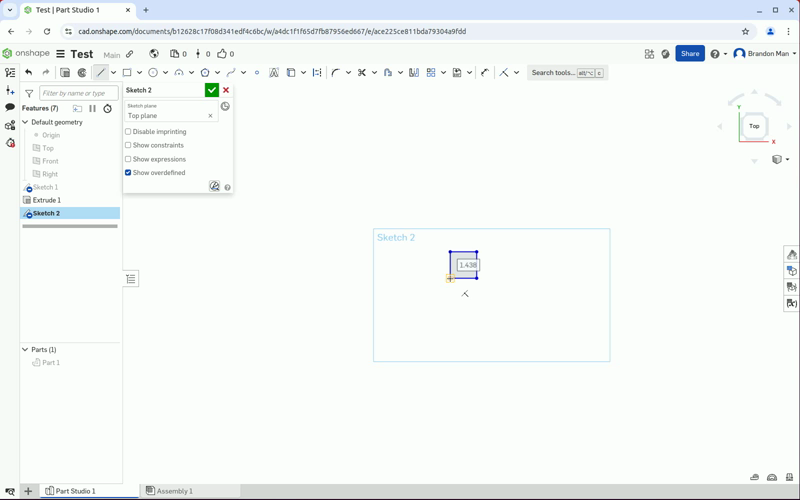
scroll(-6)
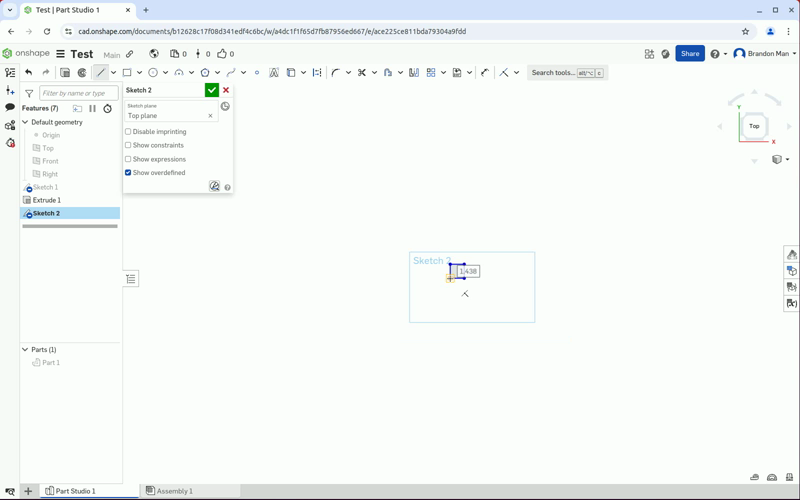
scroll(-6)
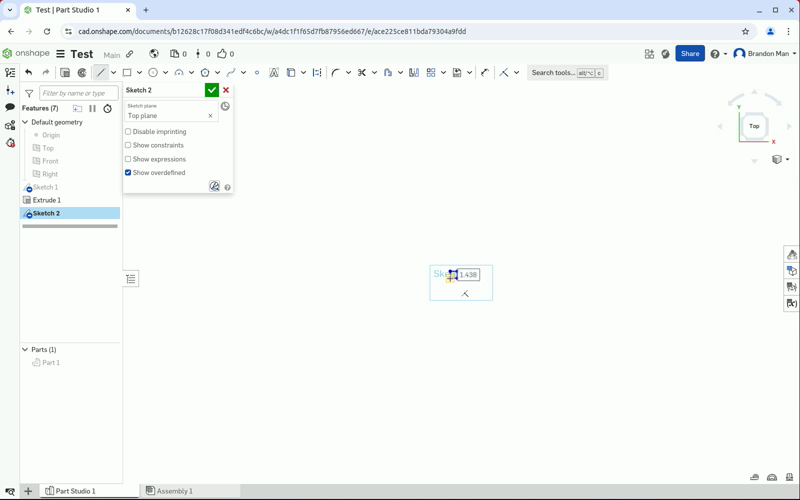
key(esc)
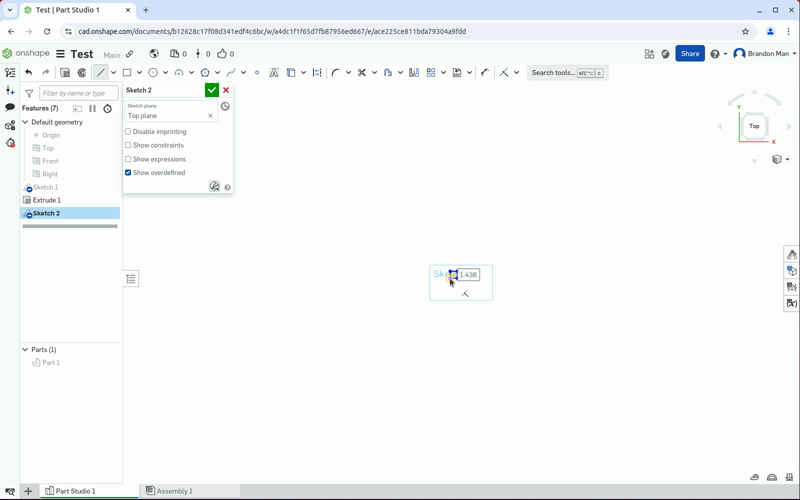
key(l)
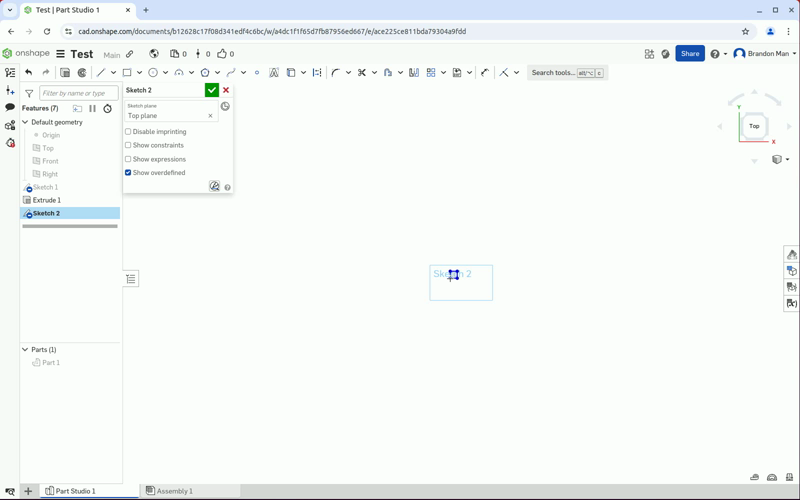
key_down(shift)
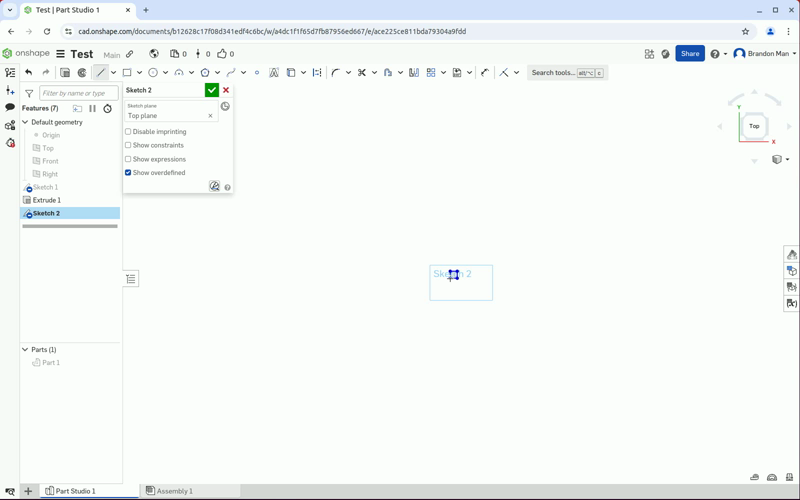
mouse_move(451, 277)
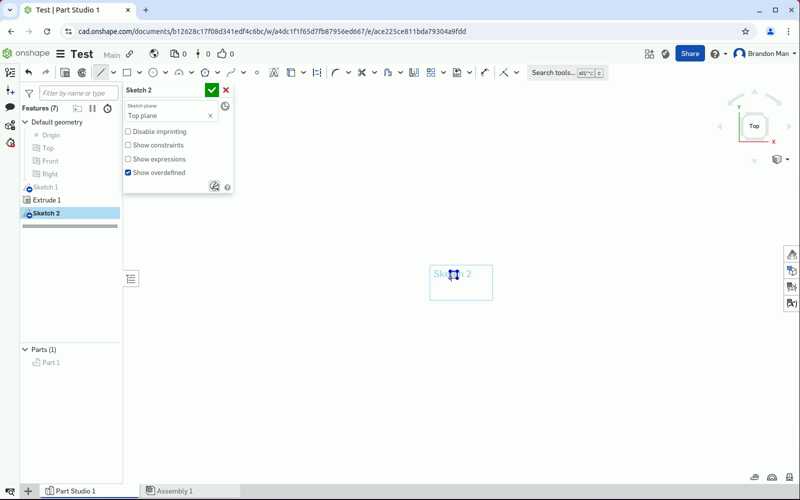
scroll(6)
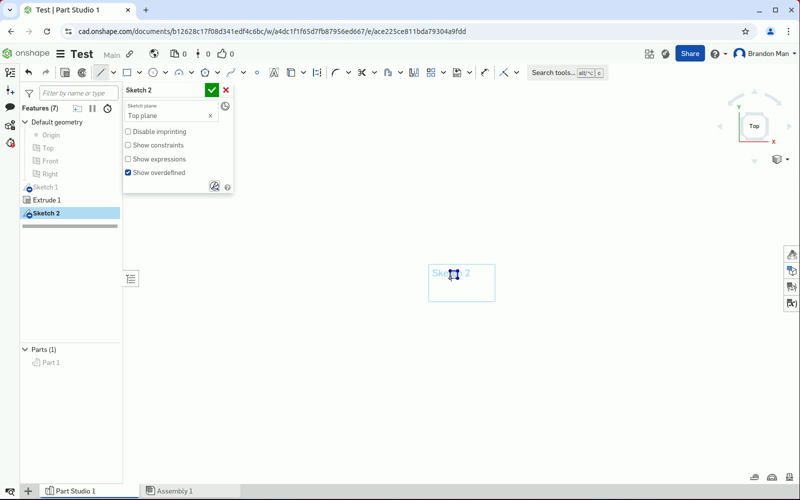
scroll(6)
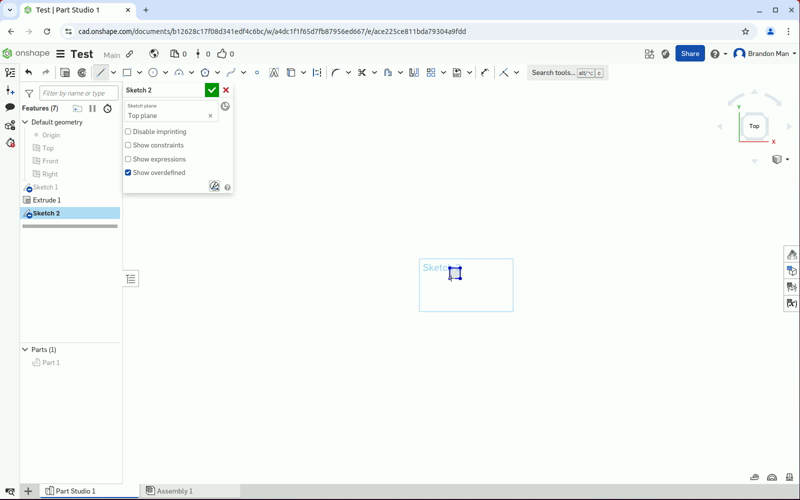
scroll(6)
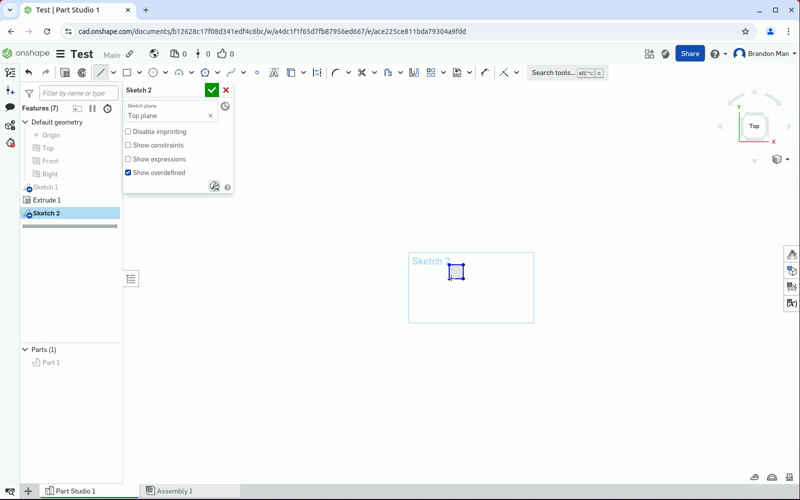
scroll(6)
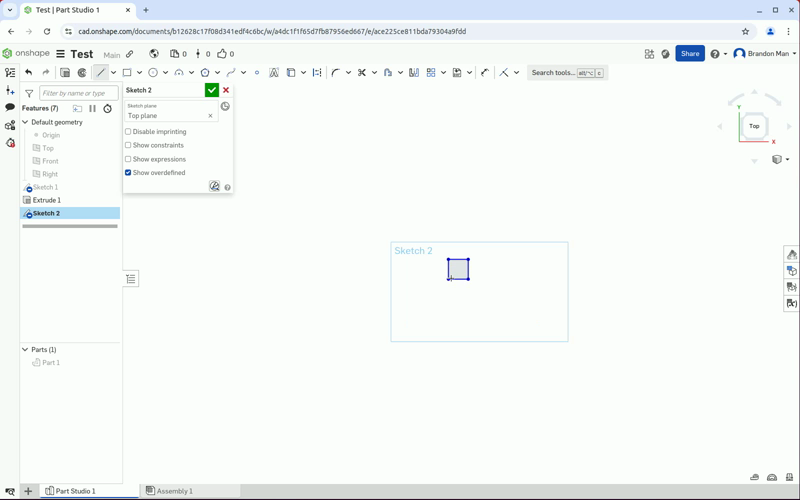
scroll(6)
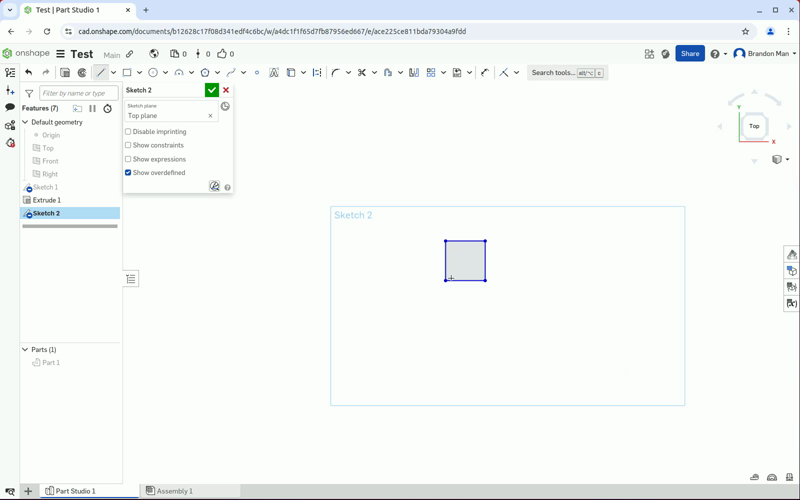
scroll(6)
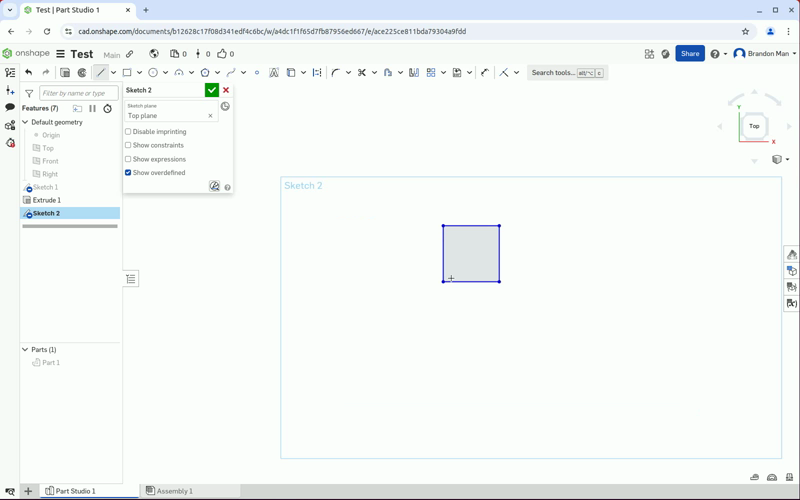
scroll(6)
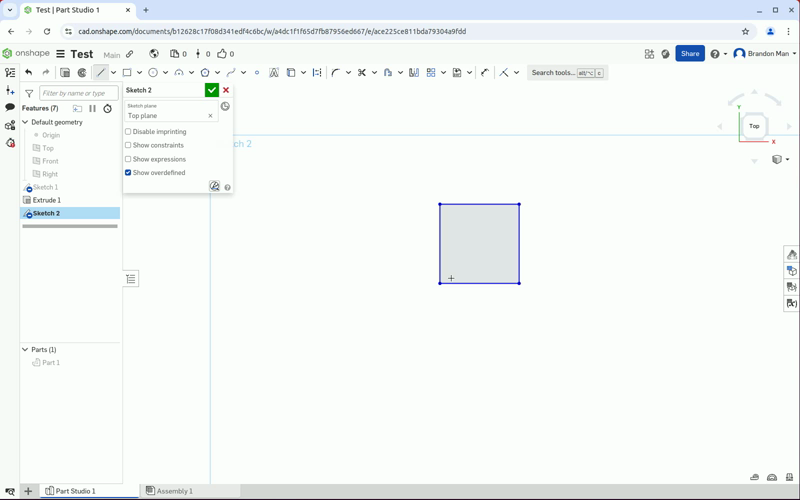
click(451, 277)
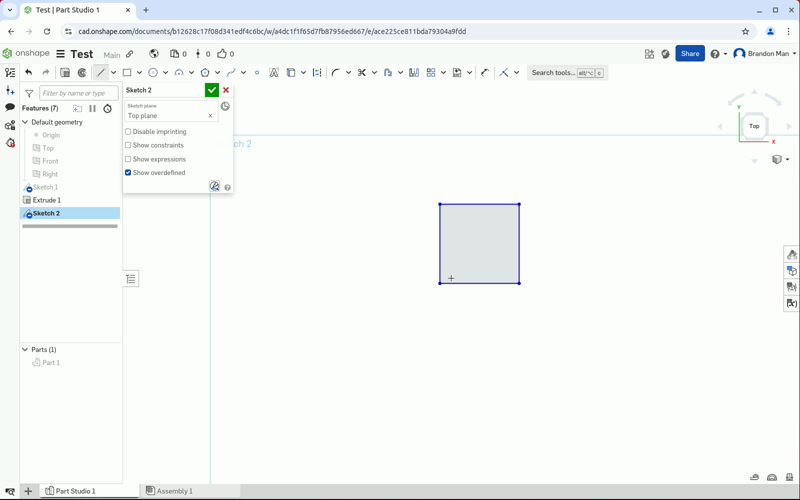
scroll(-6)
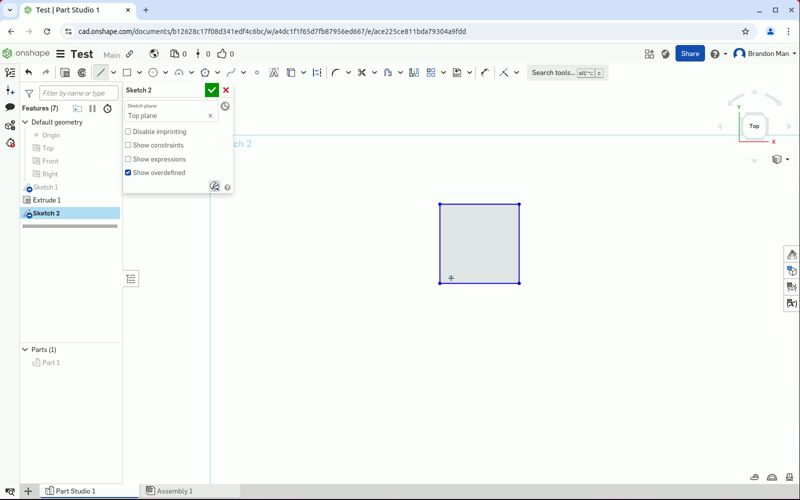
scroll(-6)
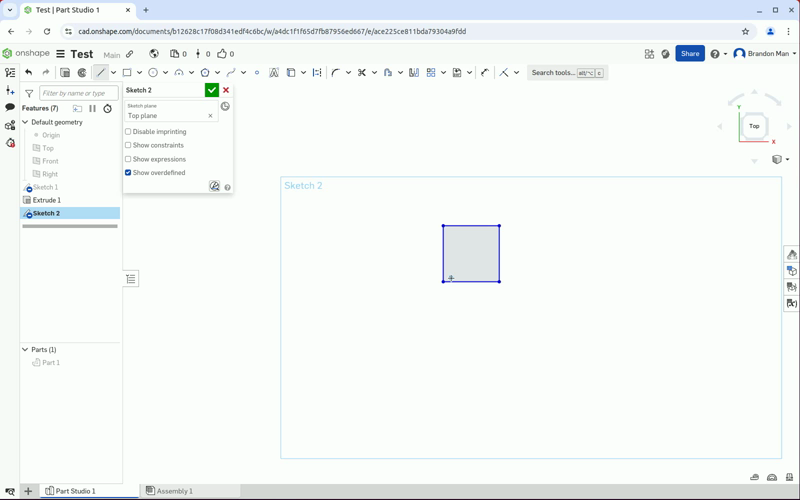
scroll(-6)
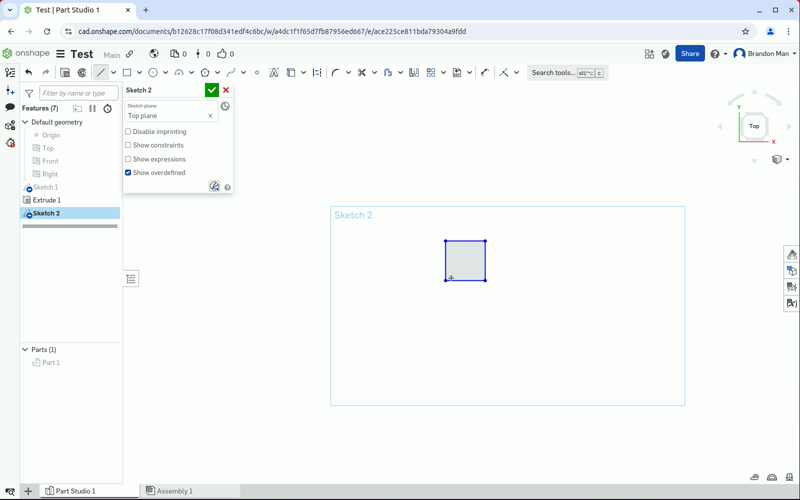
scroll(-6)
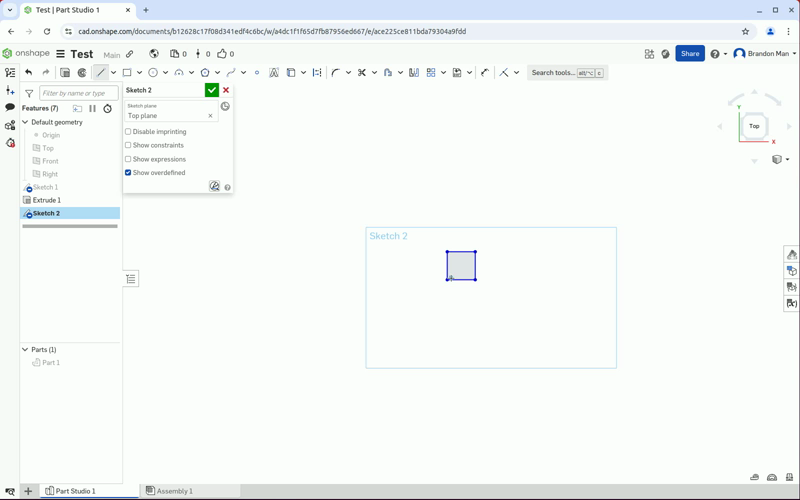
scroll(-6)
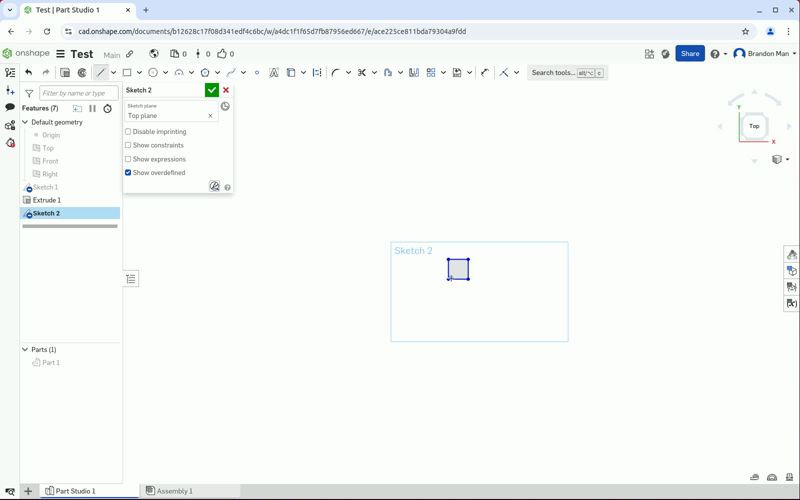
scroll(-6)
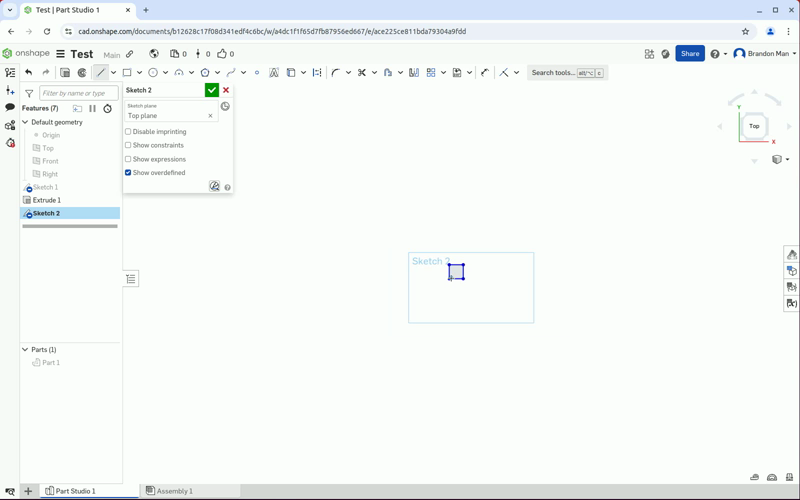
scroll(-6)
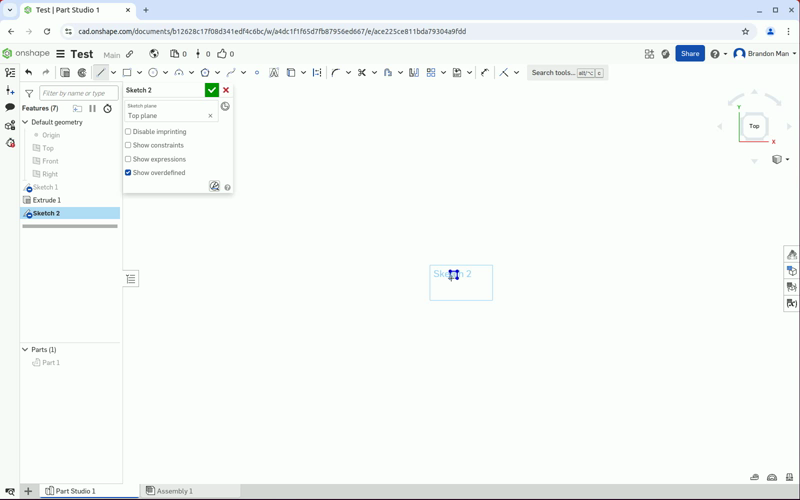
key_up(shift)
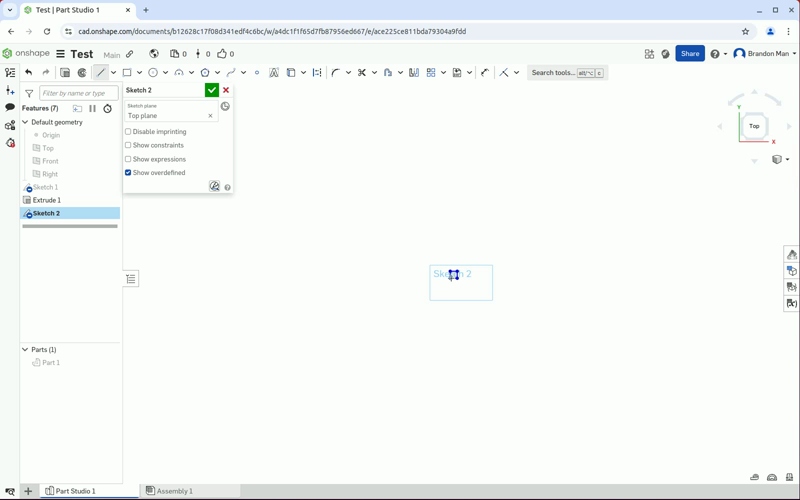
key_down(shift)
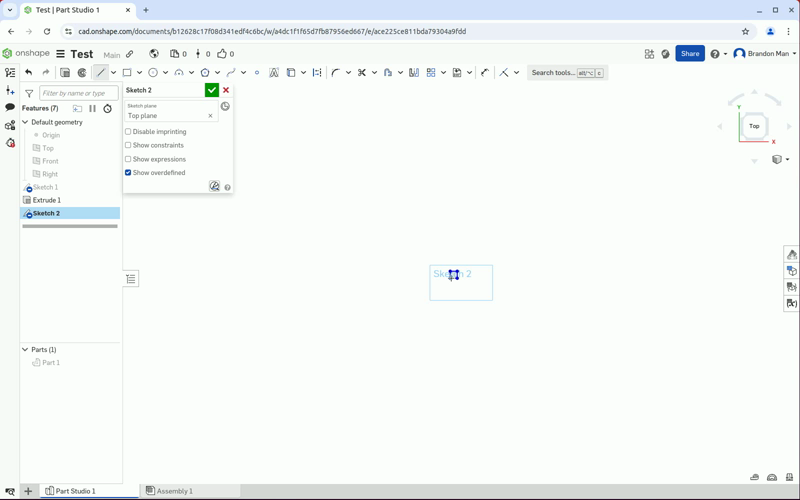
mouse_move(481, 277)
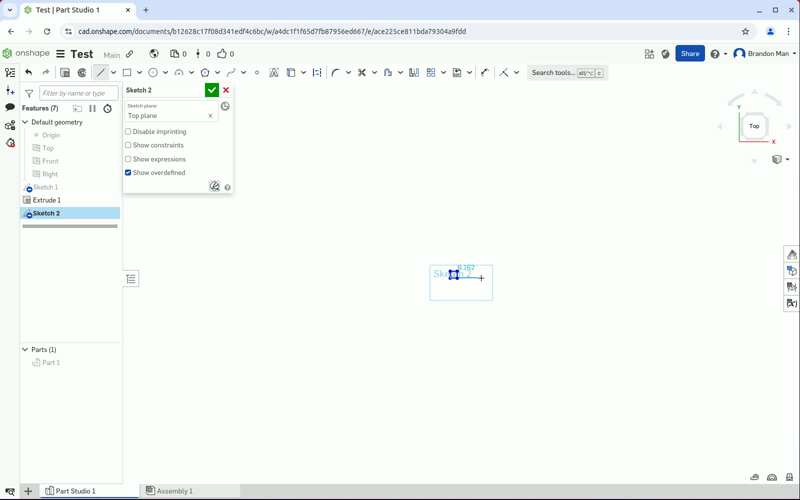
mouse_move(456, 277)
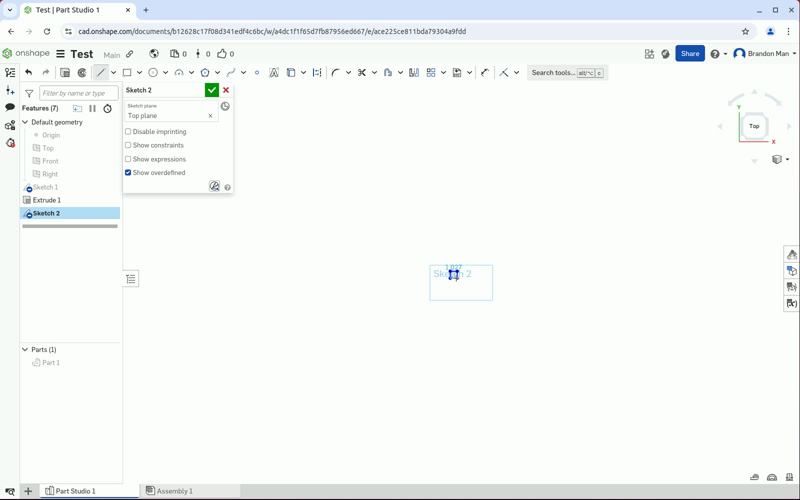
scroll(6)
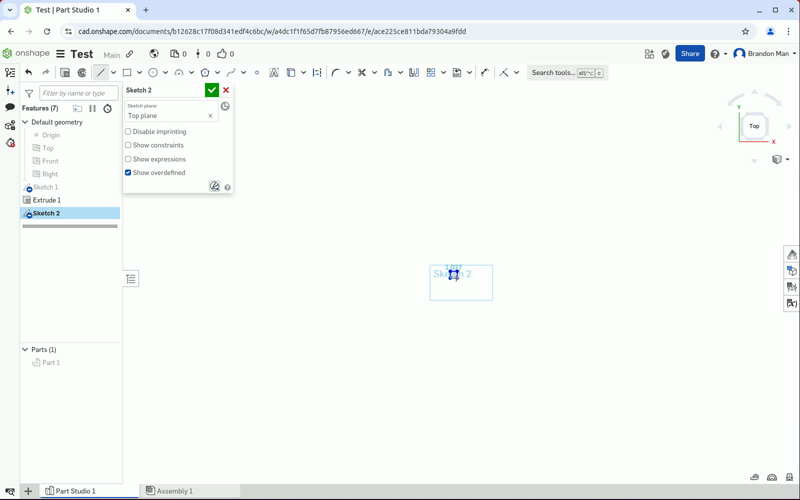
scroll(6)
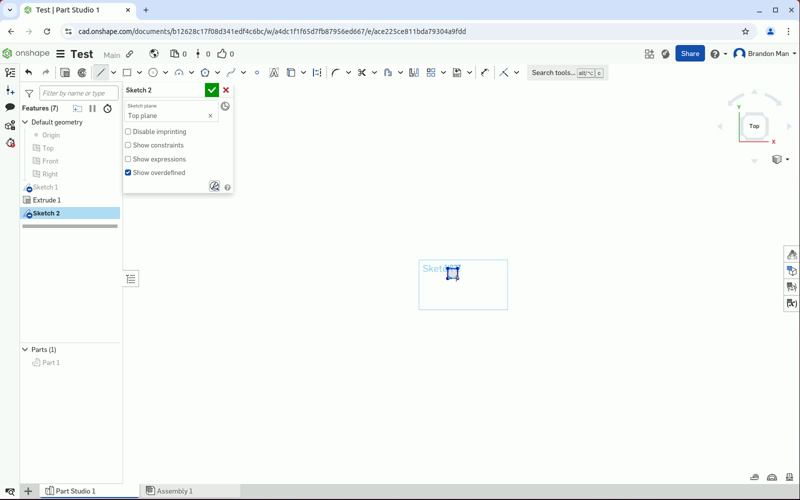
scroll(6)
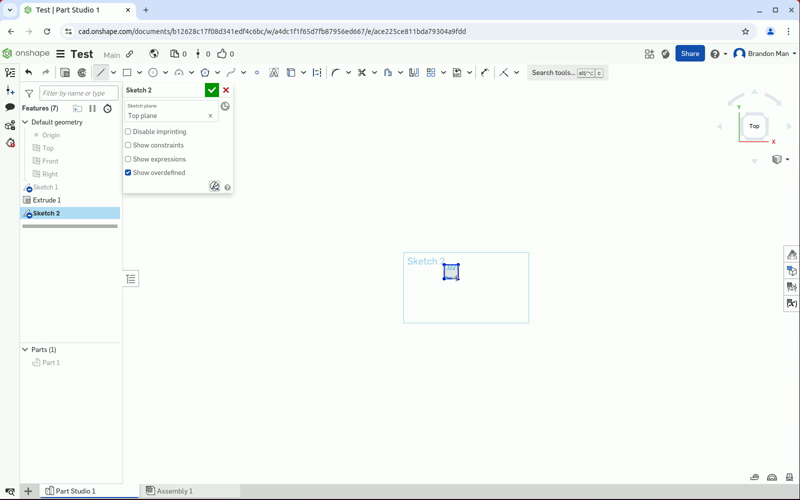
scroll(6)
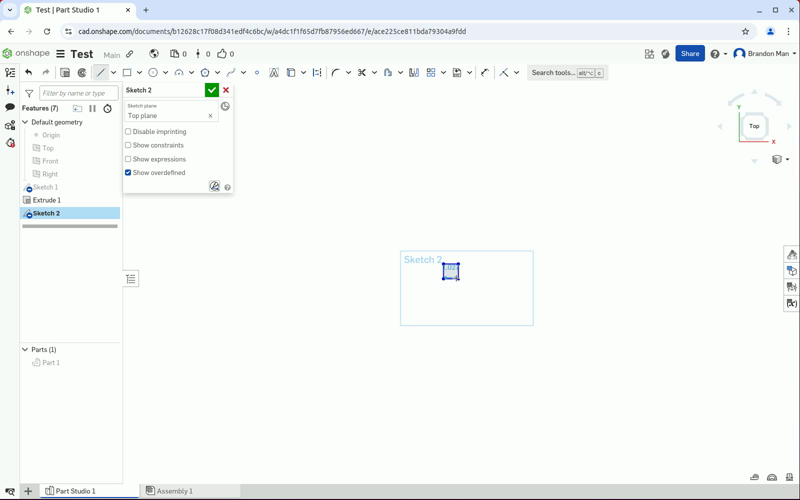
scroll(6)
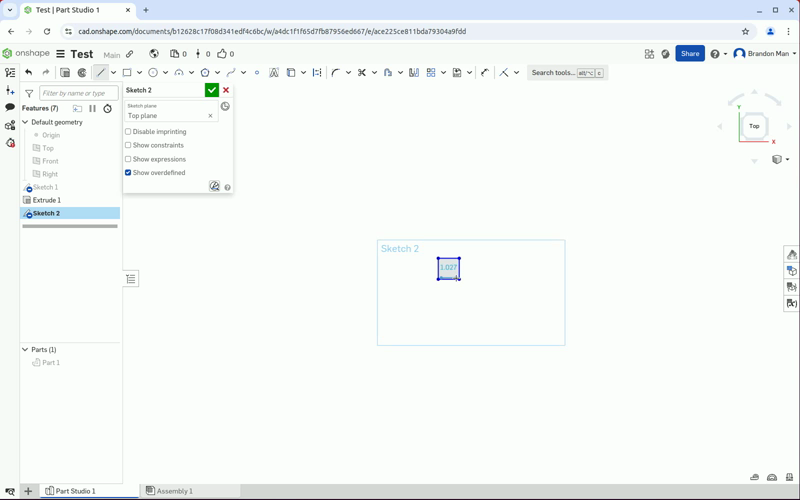
scroll(6)
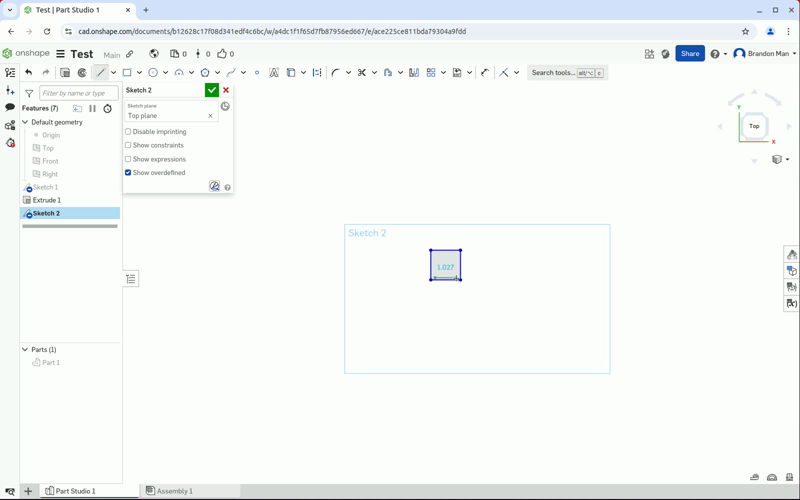
scroll(6)
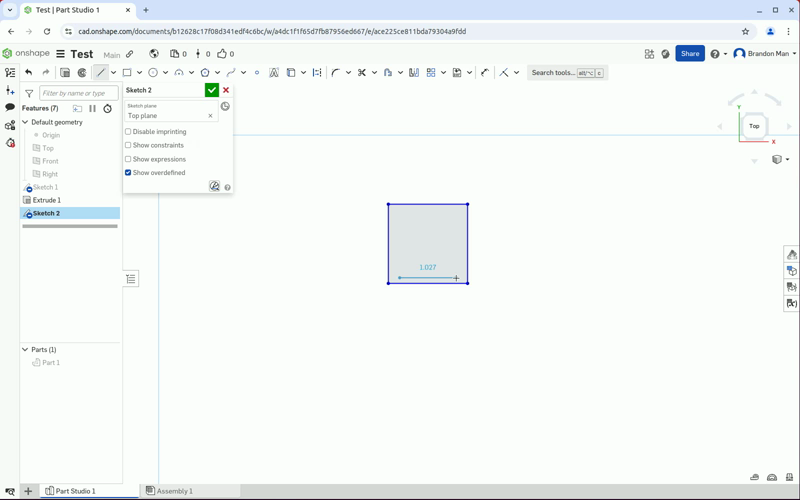
click(456, 277)
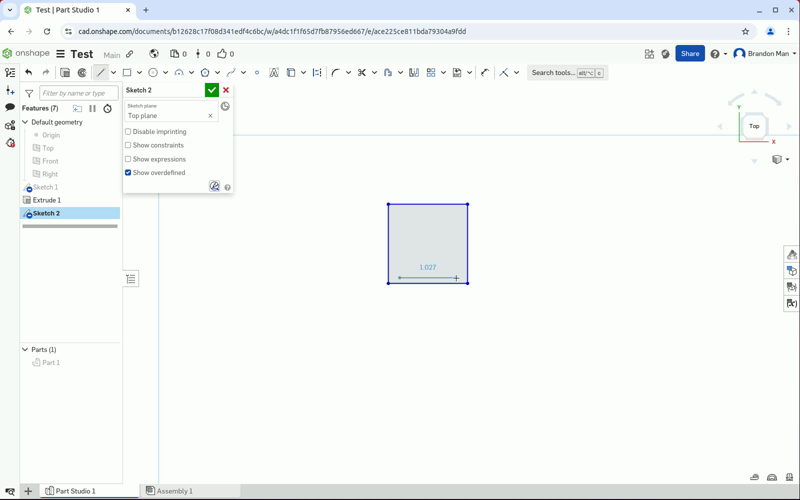
scroll(-6)
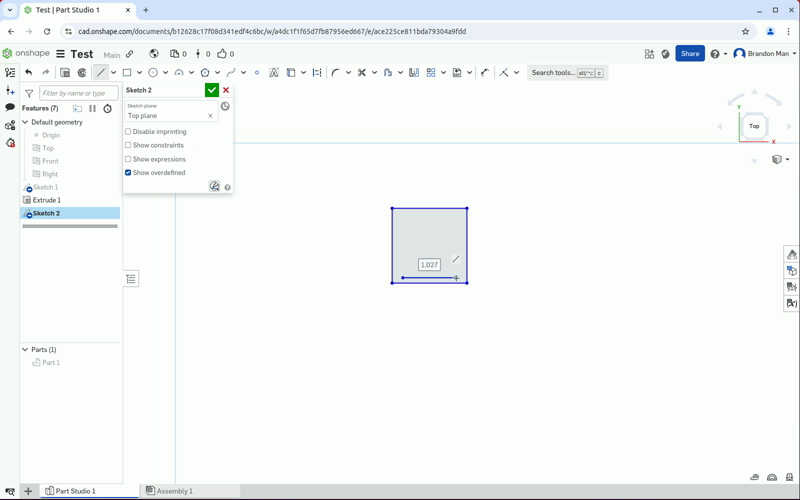
scroll(-6)
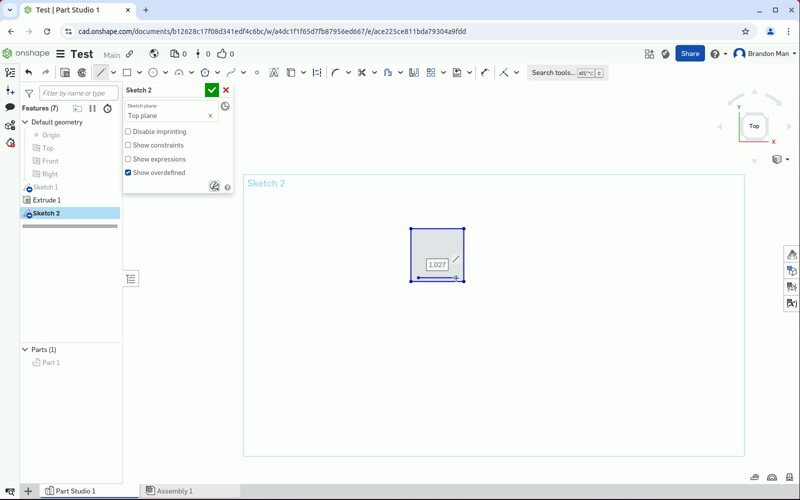
scroll(-6)
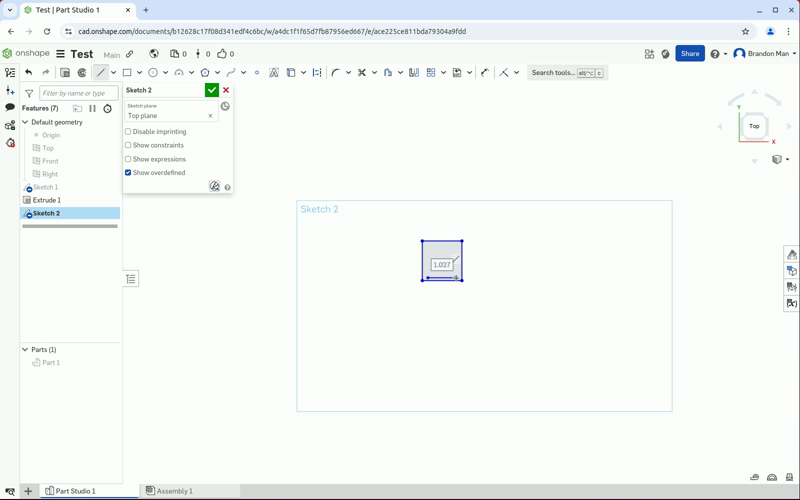
scroll(-6)
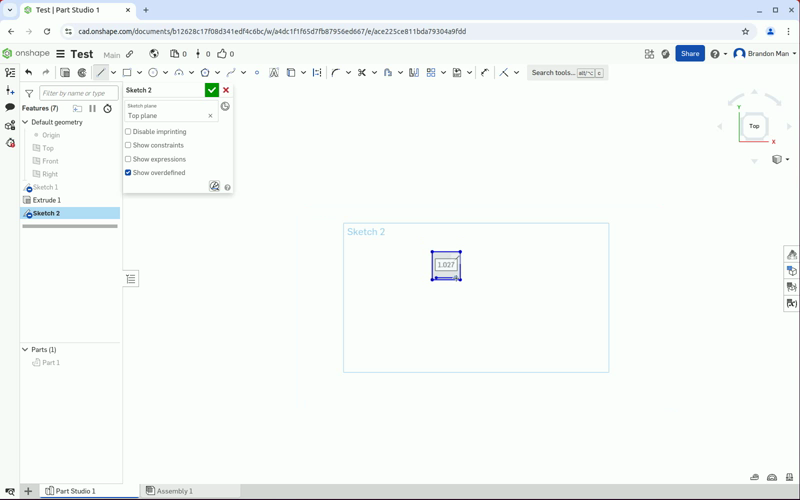
scroll(-6)
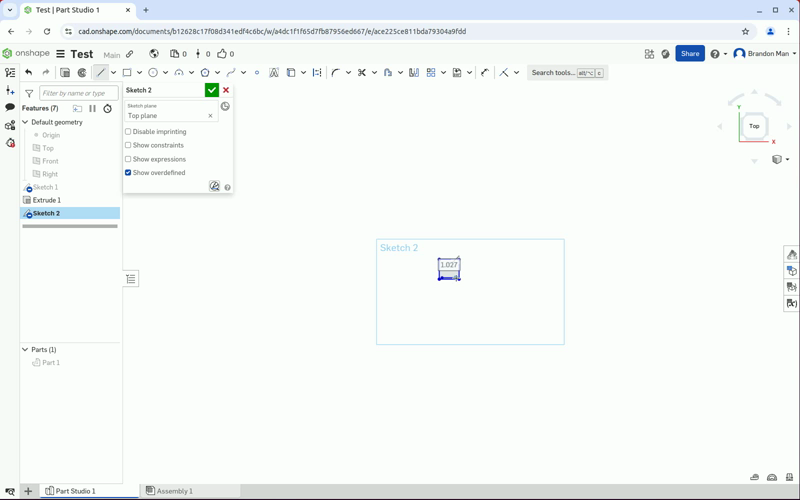
scroll(-6)
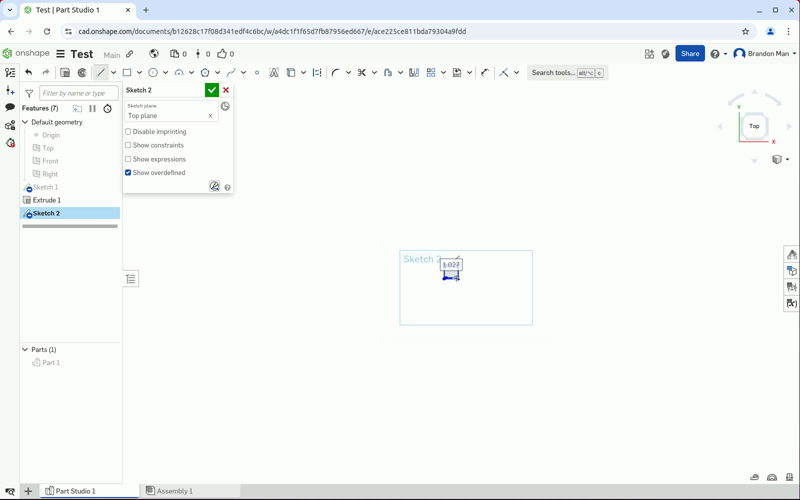
scroll(-6)
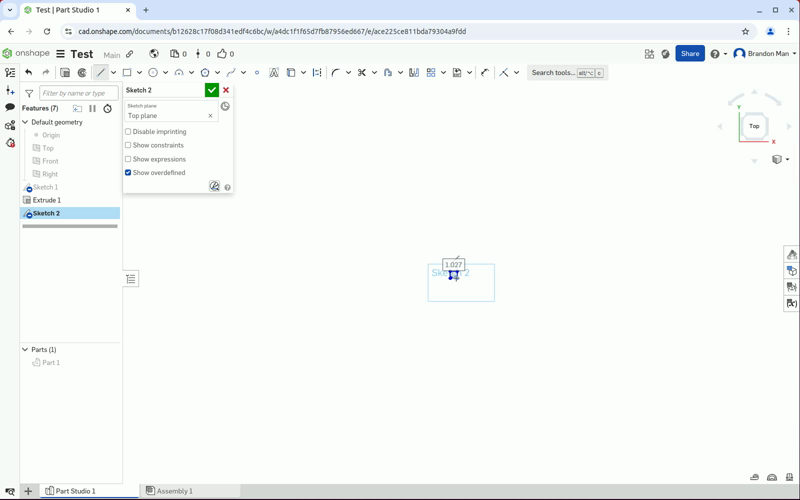
key_up(shift)
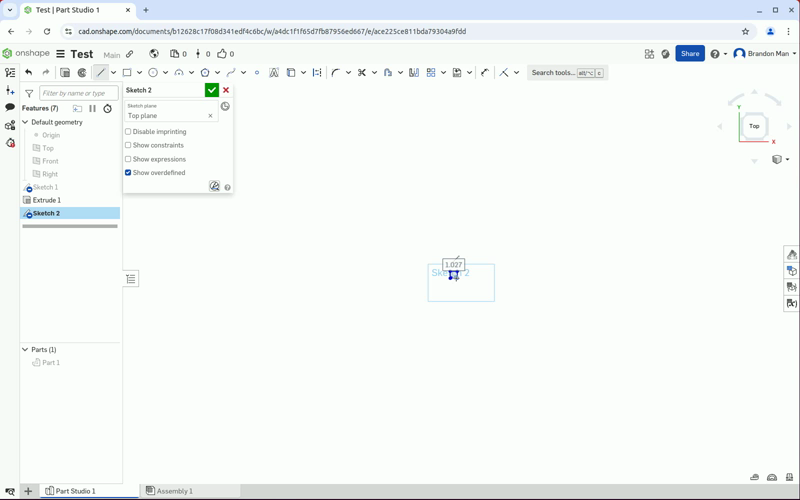
key_down(shift)
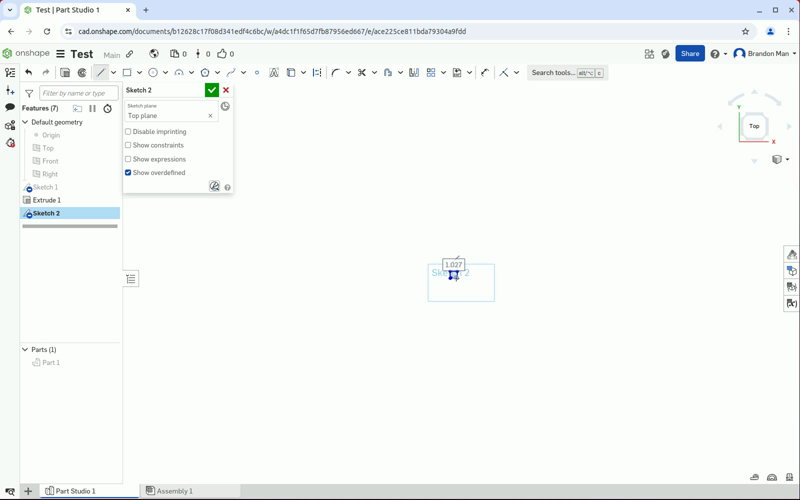
mouse_move(486, 277)
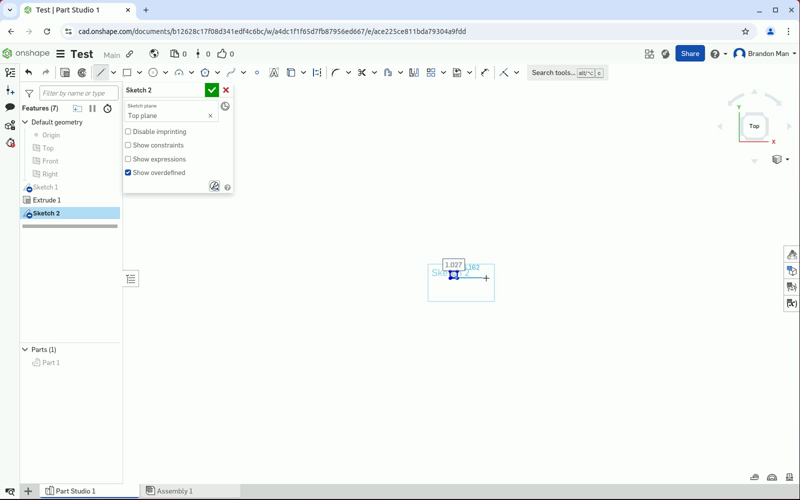
mouse_move(456, 272)
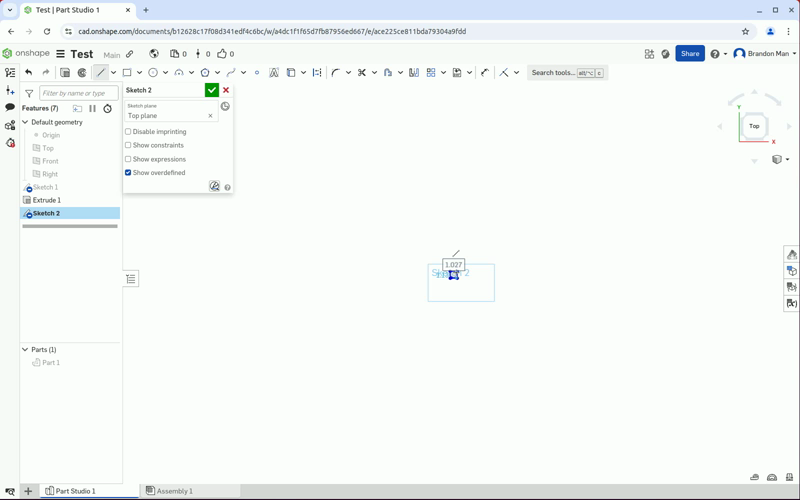
scroll(6)
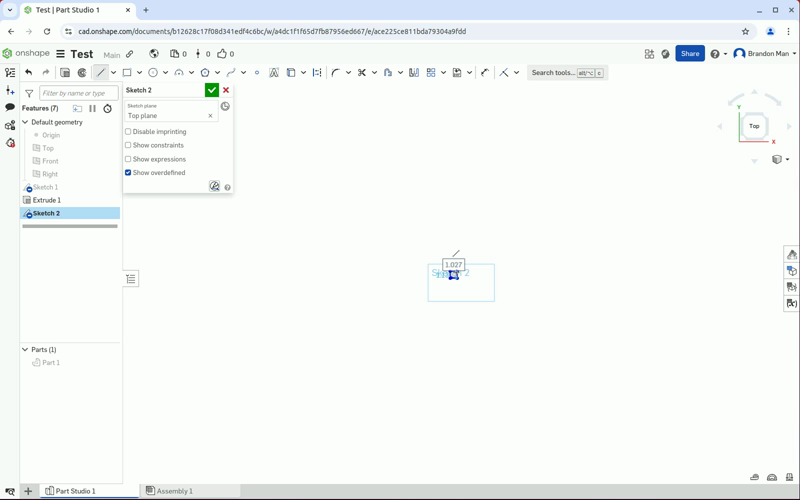
scroll(6)
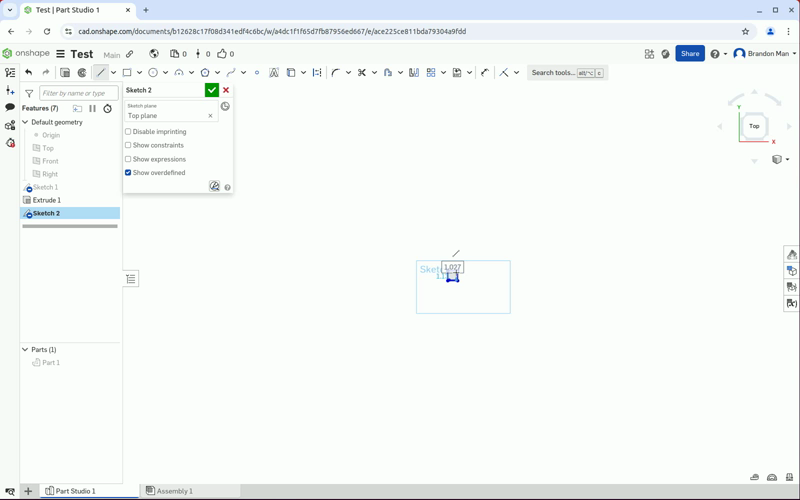
scroll(6)
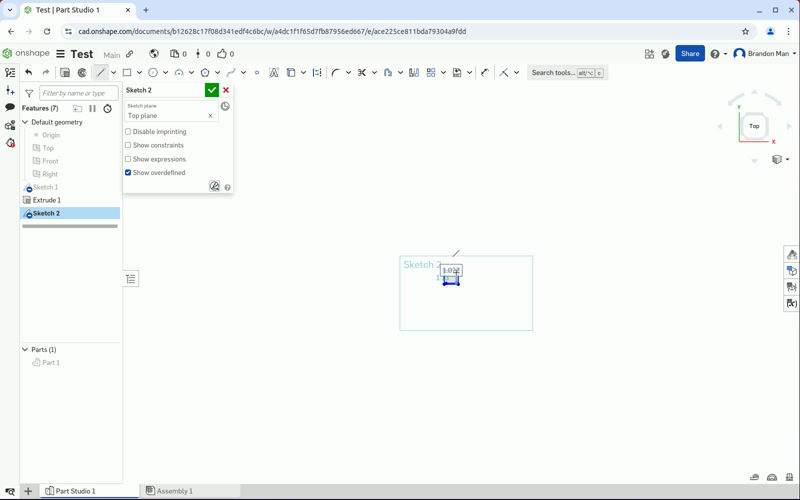
scroll(6)
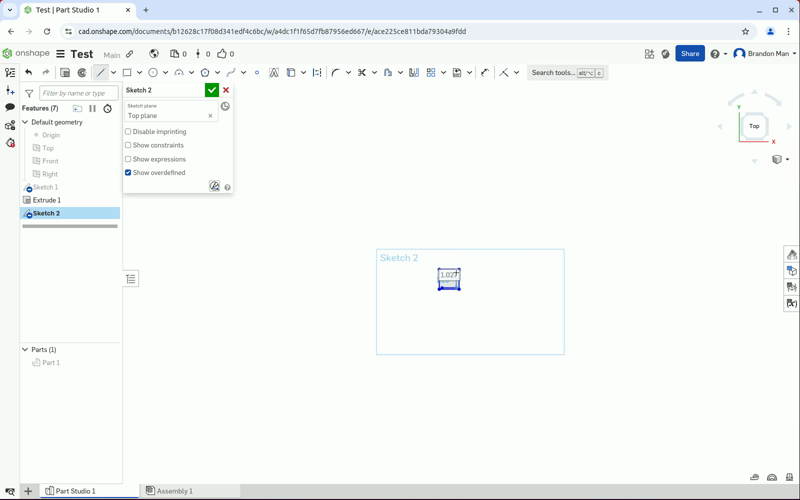
scroll(6)
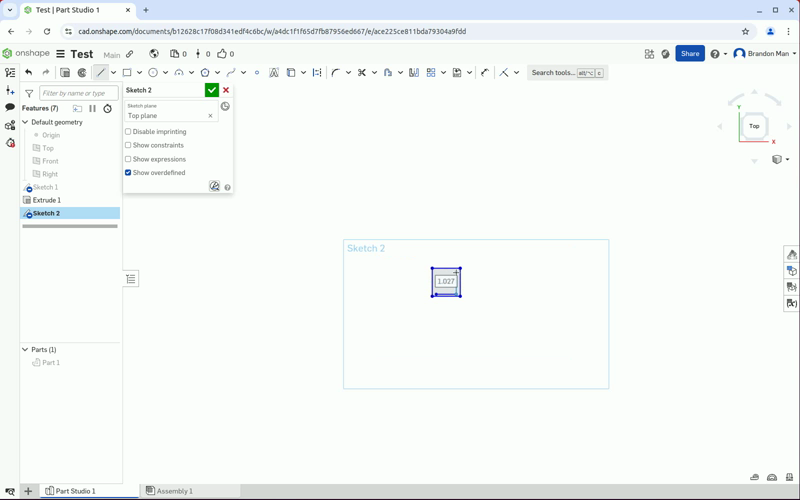
scroll(6)
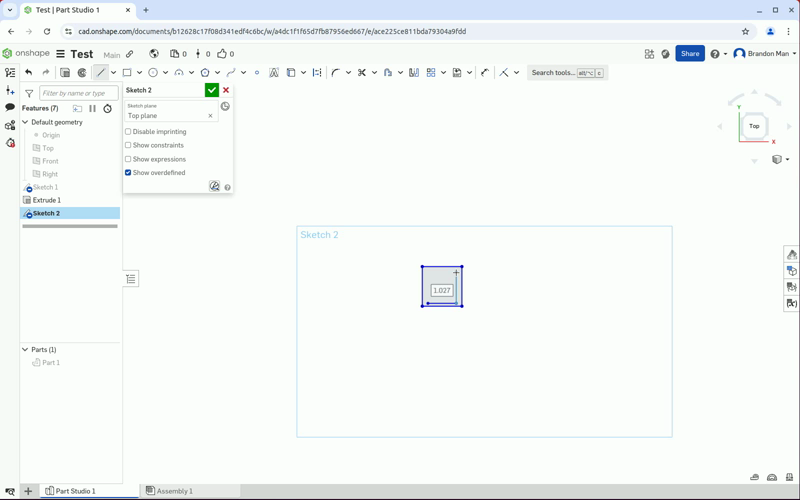
scroll(6)
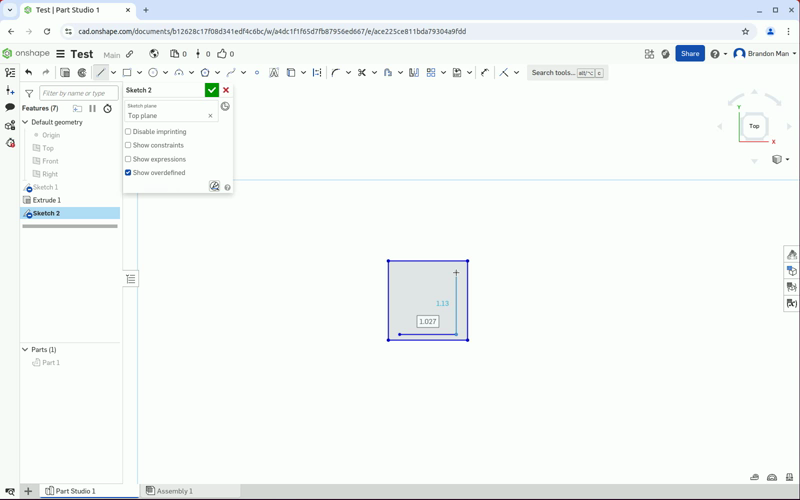
click(456, 272)
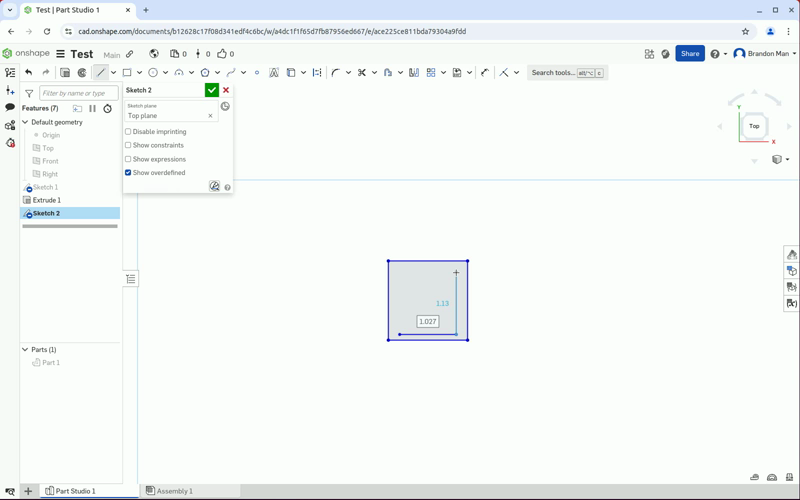
scroll(-6)
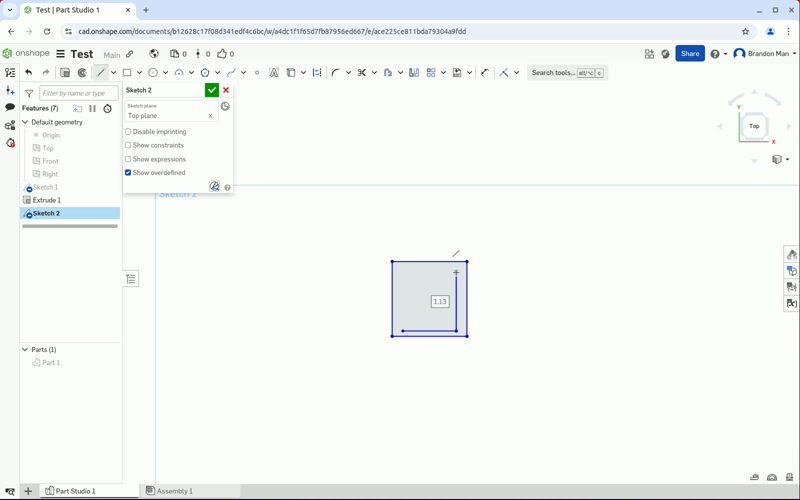
scroll(-6)
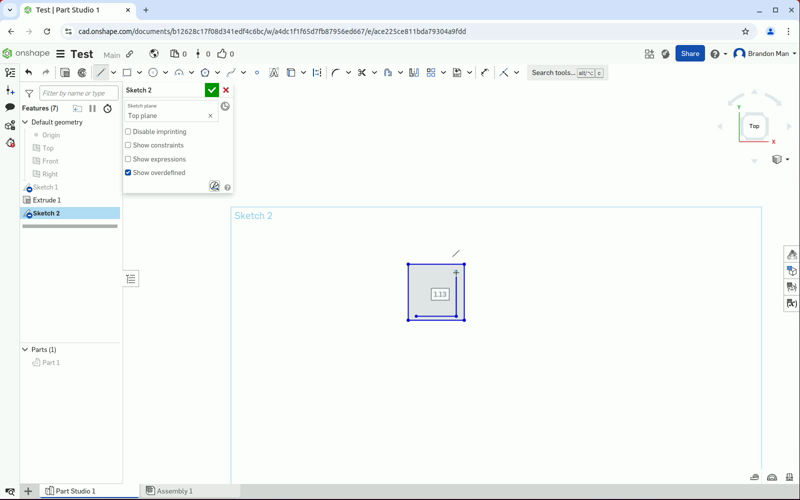
scroll(-6)
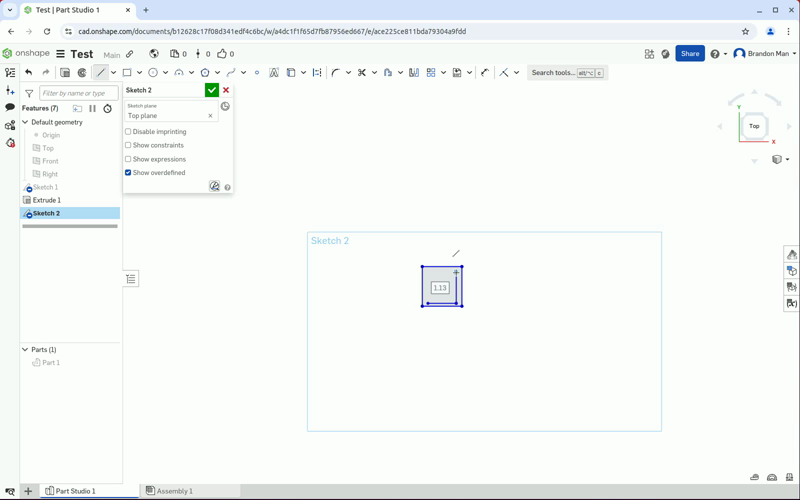
scroll(-6)
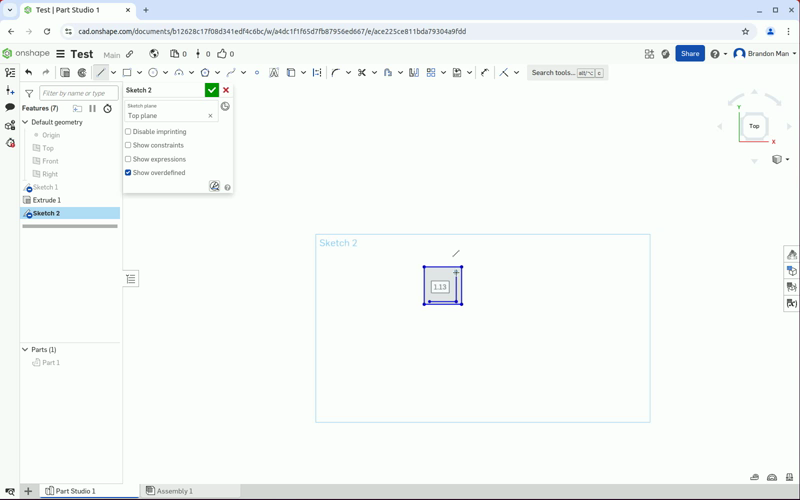
scroll(-6)
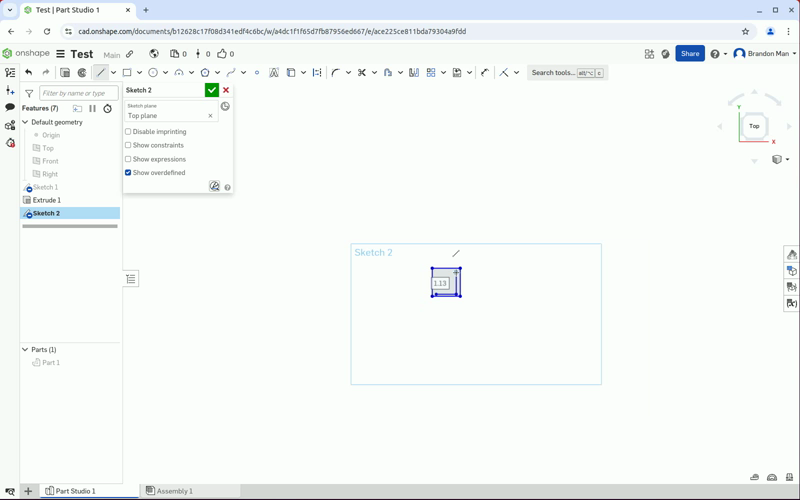
scroll(-6)
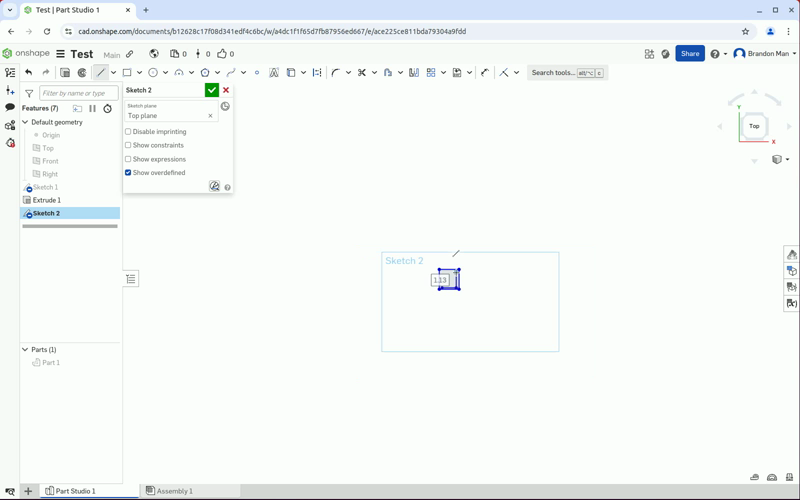
scroll(-6)
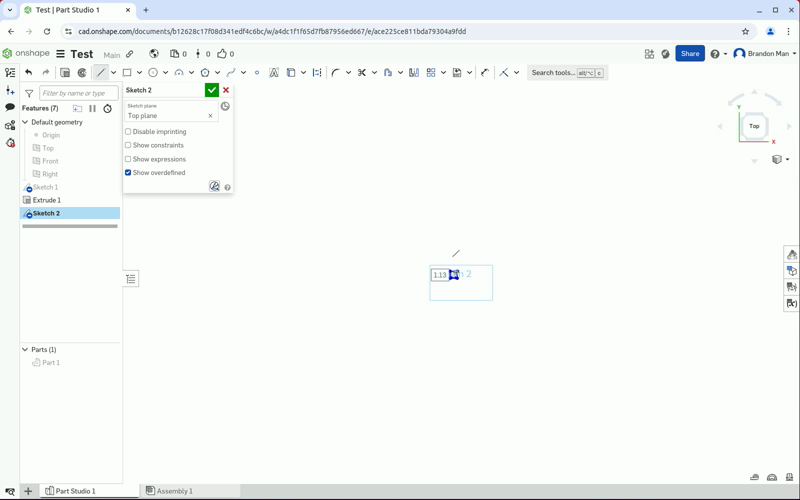
key_up(shift)
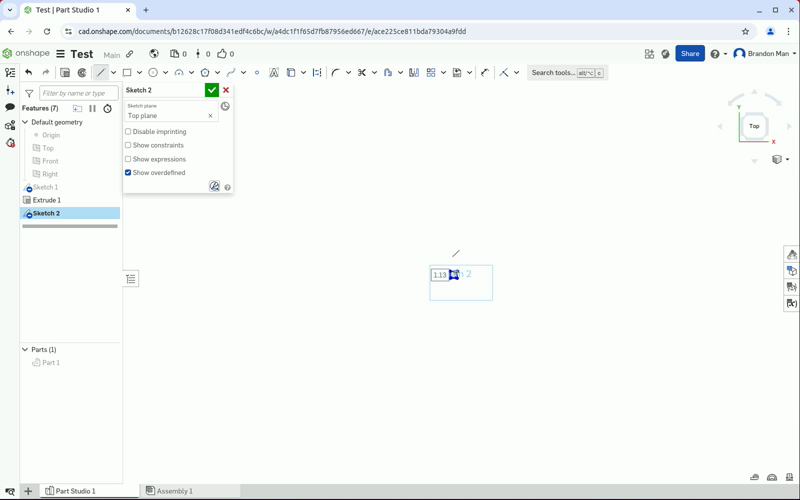
key_down(shift)
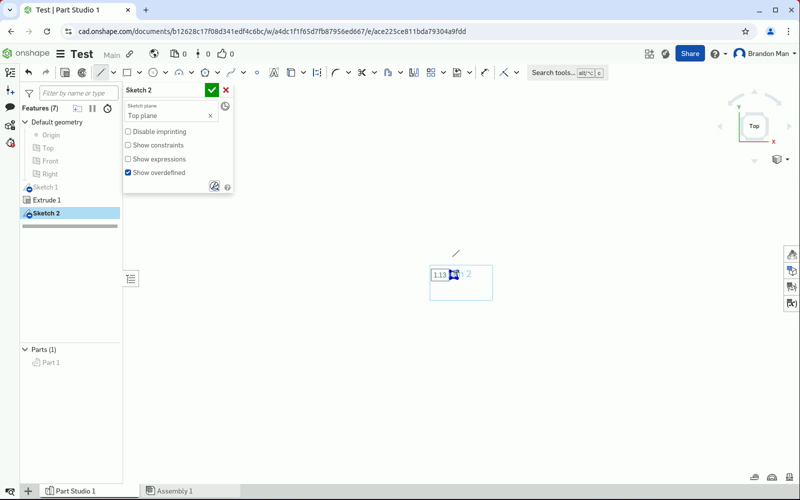
mouse_move(486, 272)
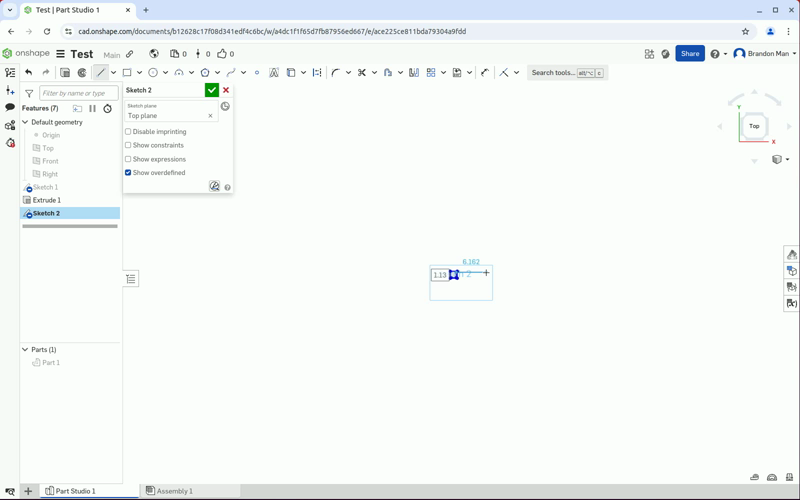
mouse_move(451, 272)
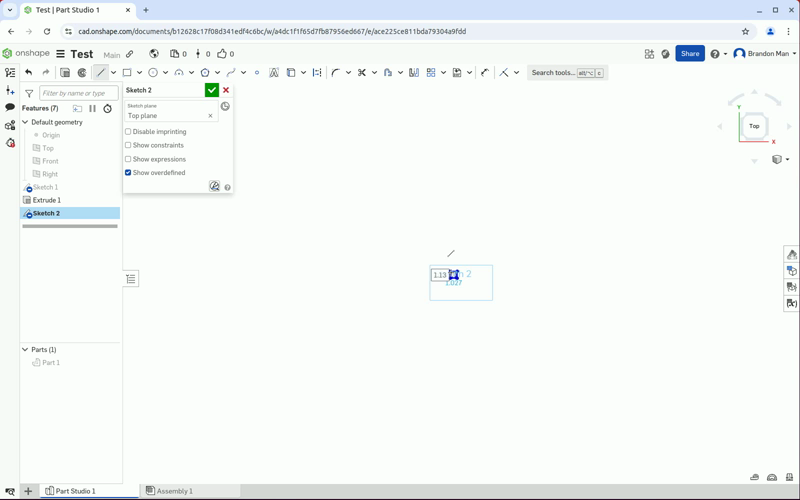
scroll(6)
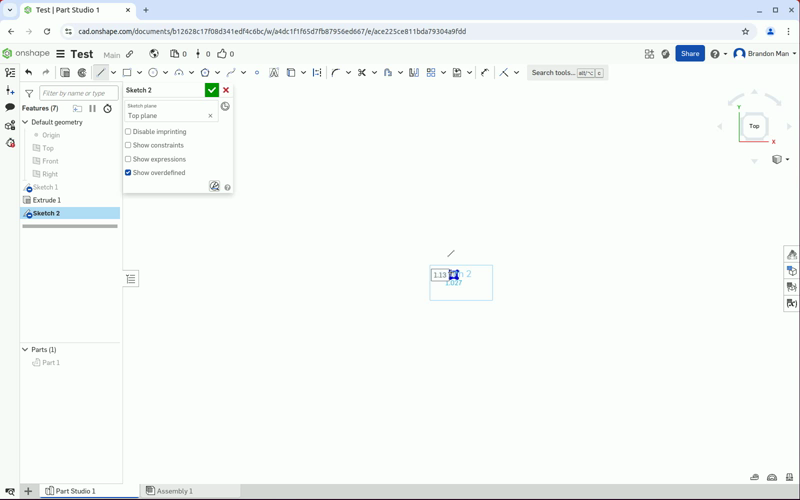
scroll(6)
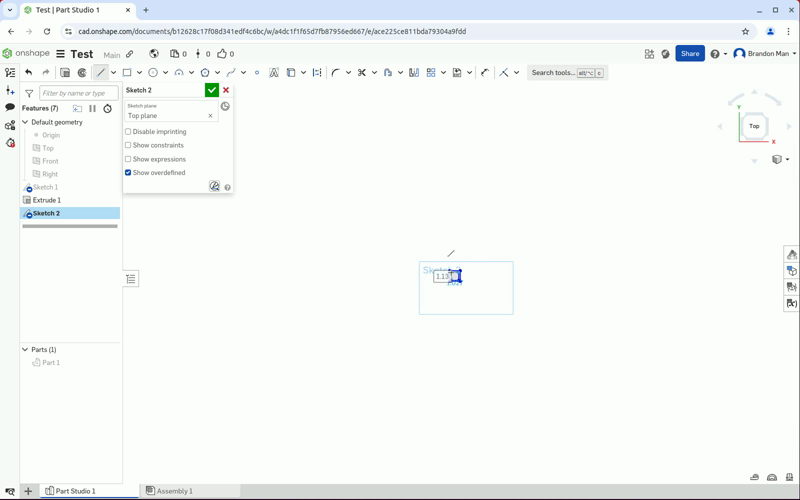
scroll(6)
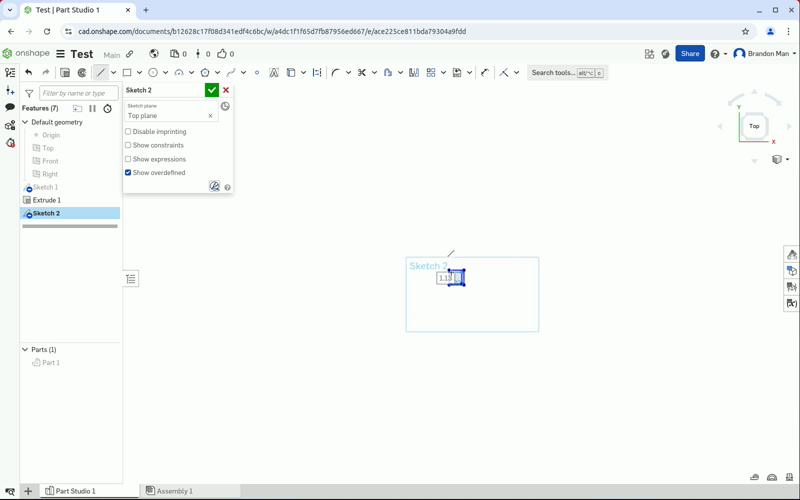
scroll(6)
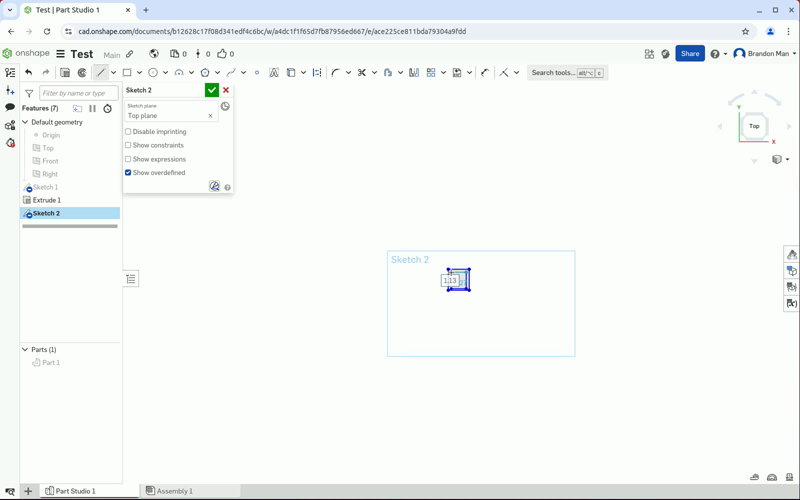
scroll(6)
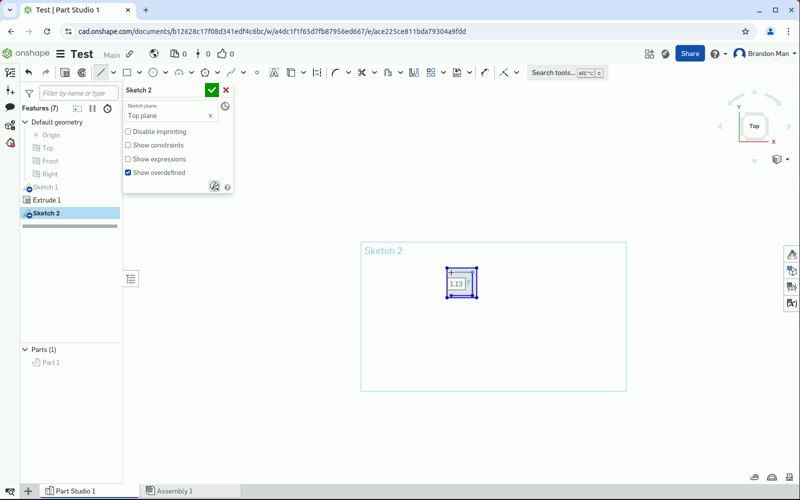
scroll(6)
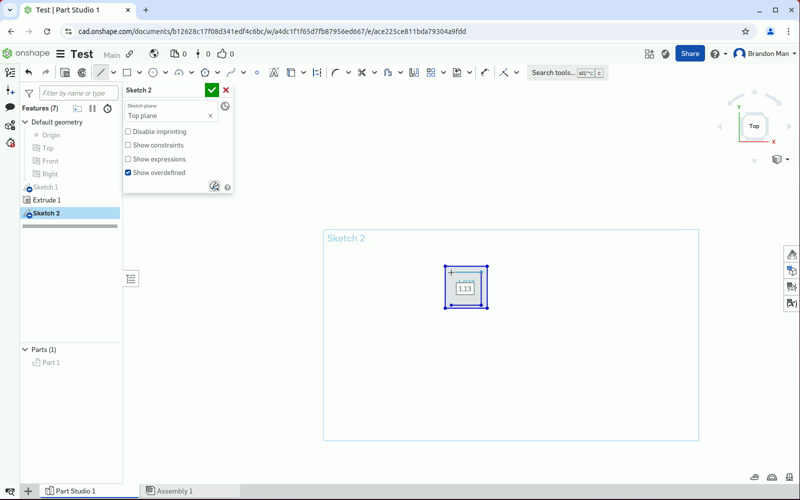
scroll(6)
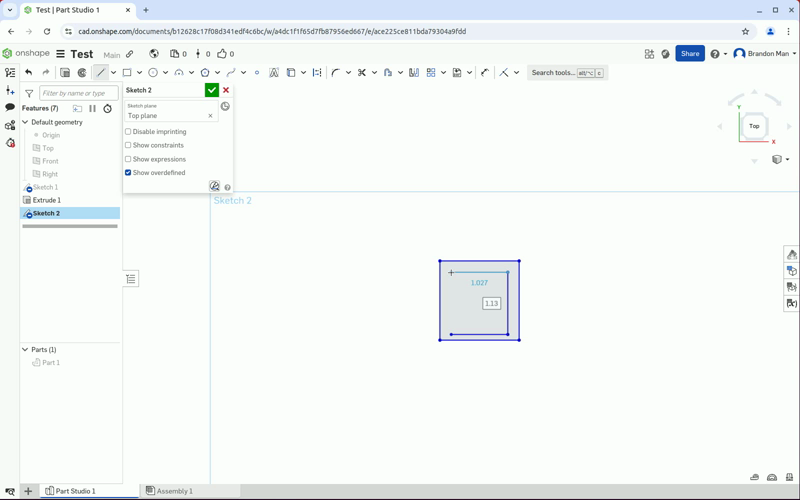
click(451, 272)
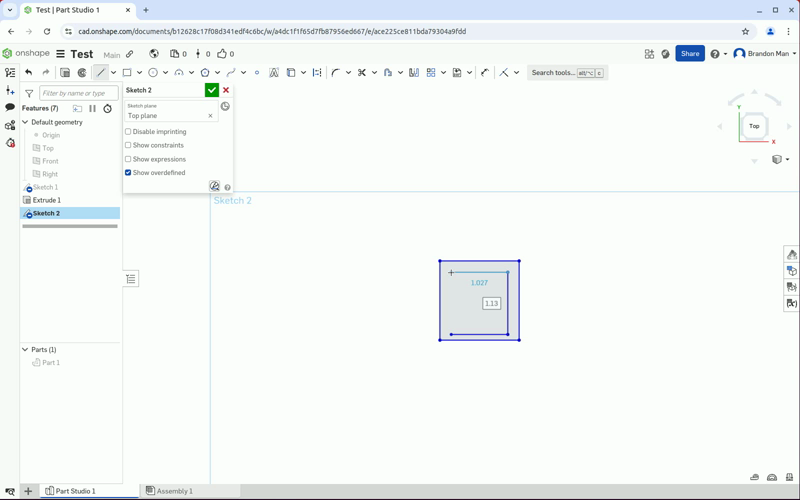
scroll(-6)
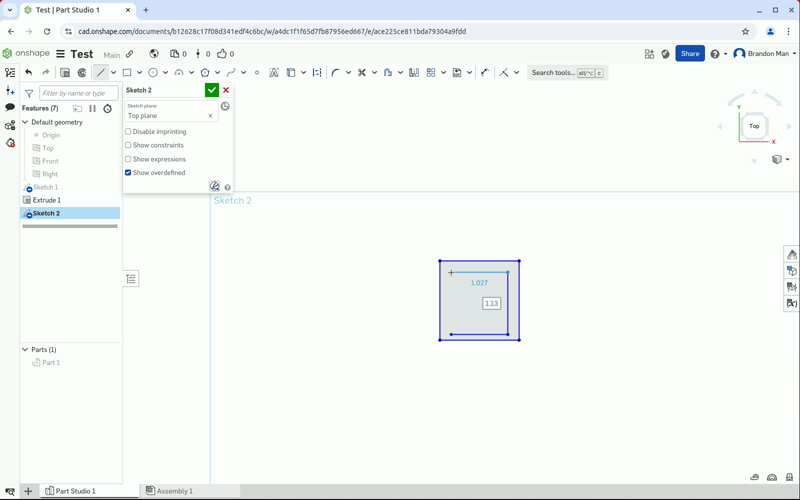
scroll(-6)
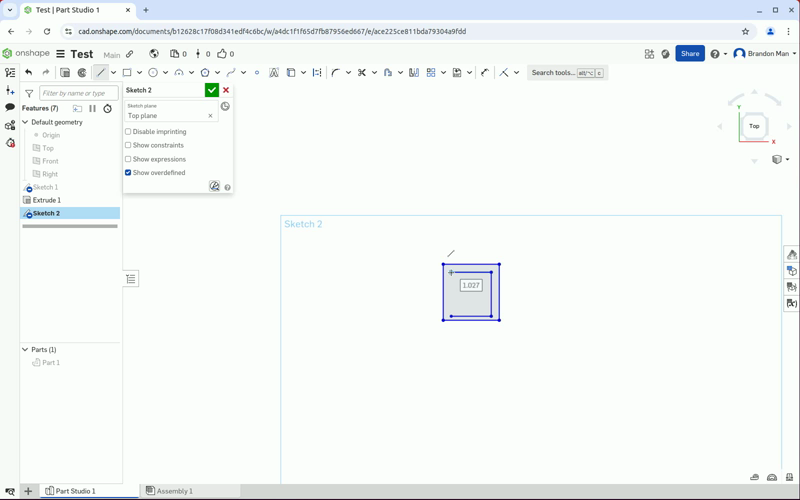
scroll(-6)
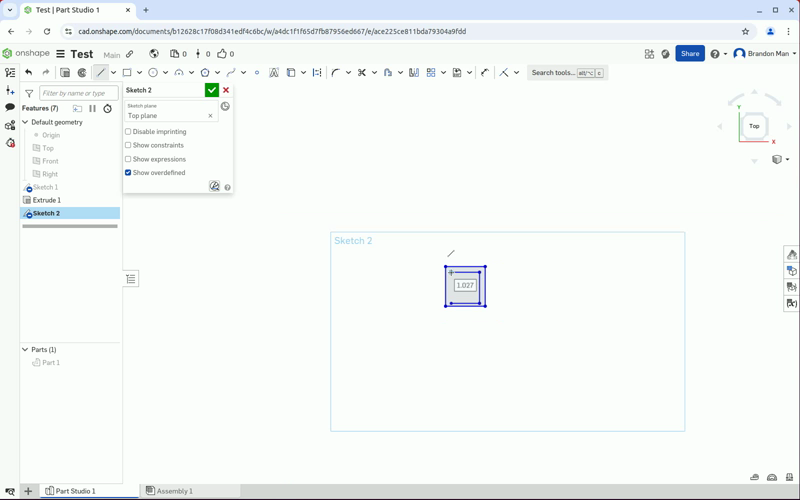
scroll(-6)
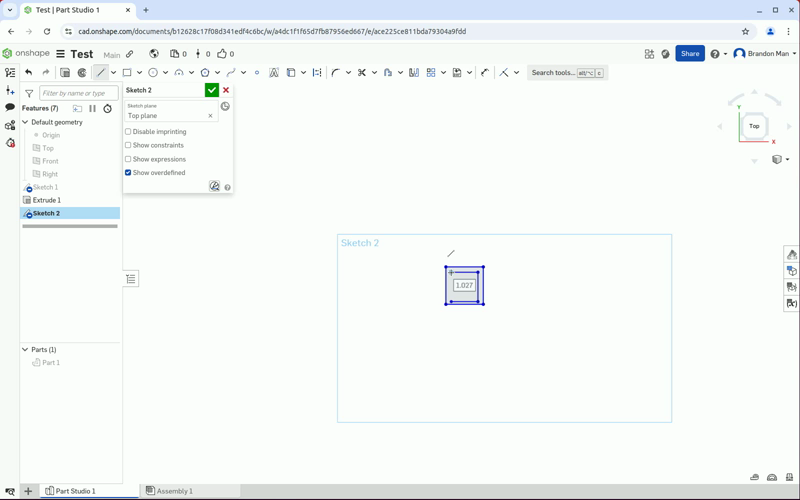
scroll(-6)
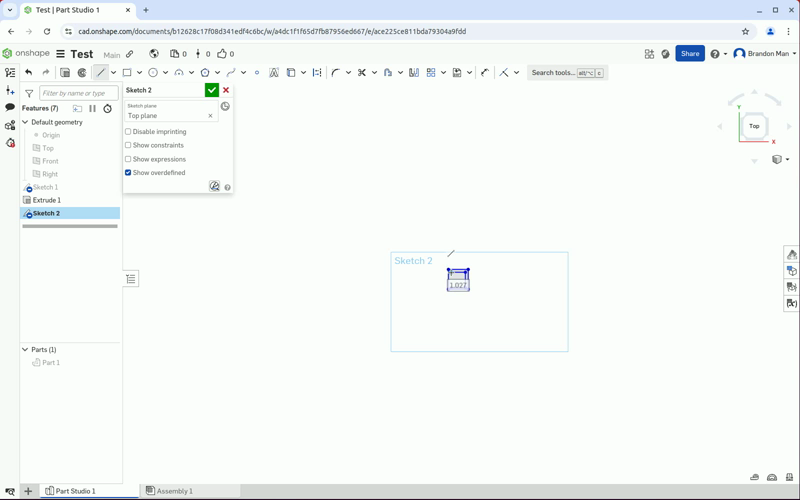
scroll(-6)
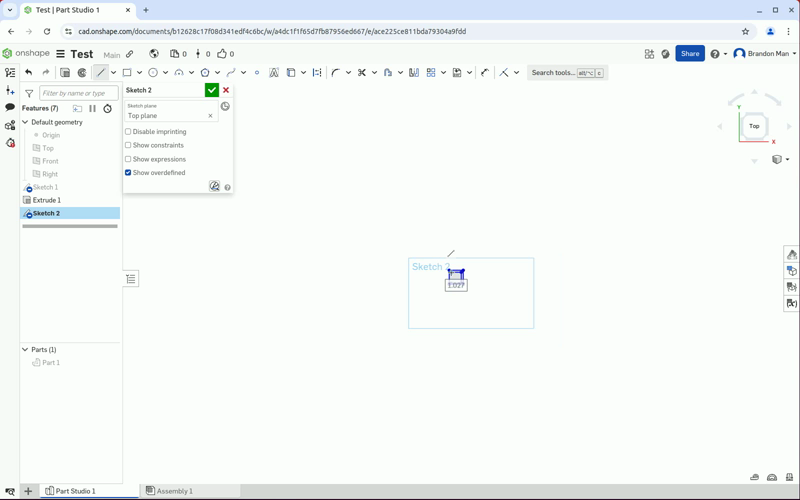
scroll(-6)
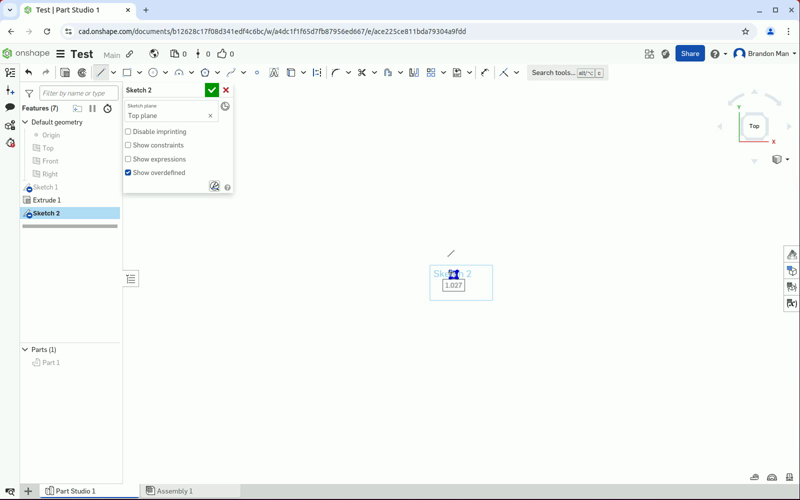
key_up(shift)
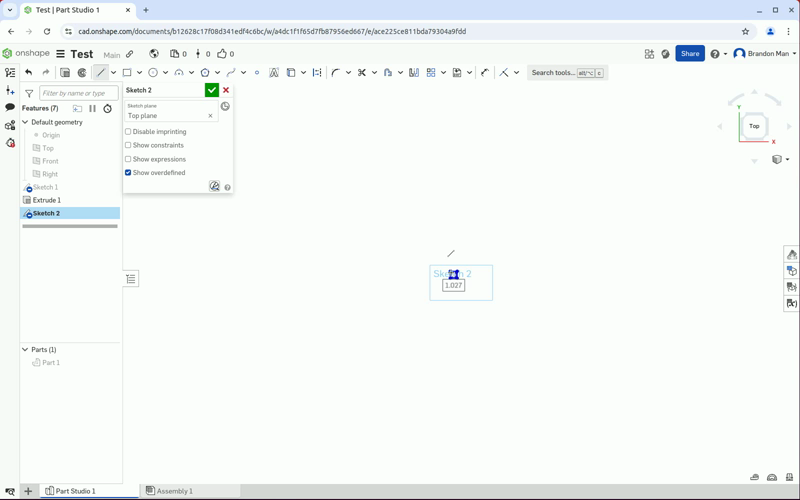
mouse_move(481, 272)
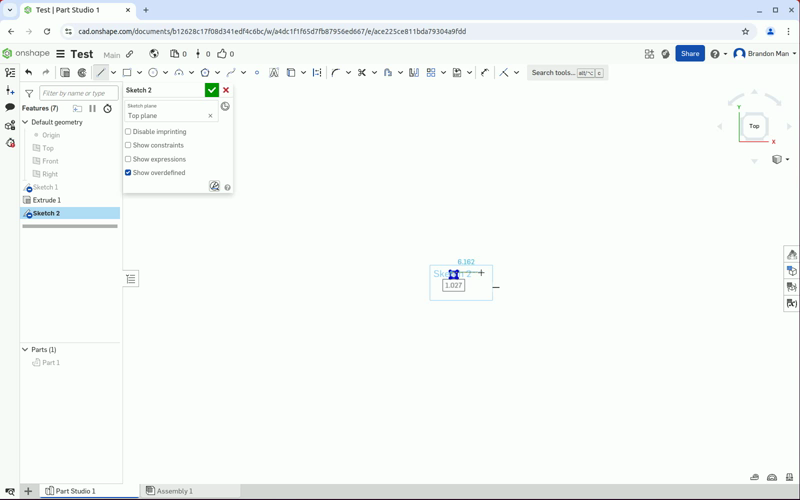
key_down(shift)
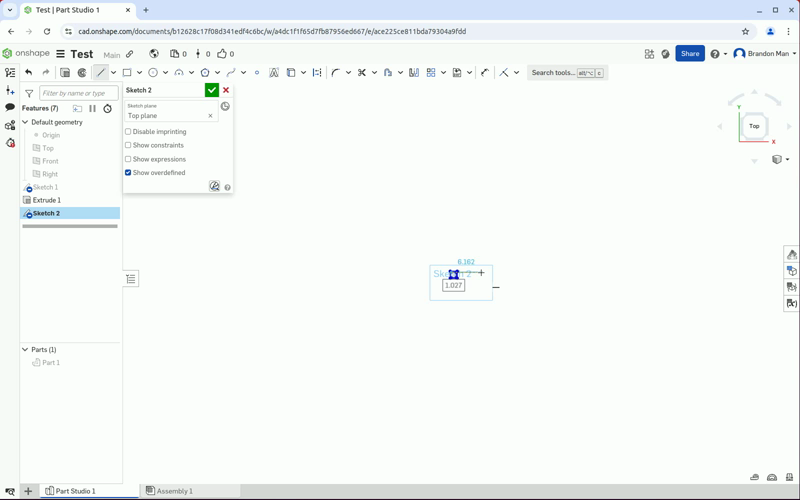
mouse_move(451, 277)
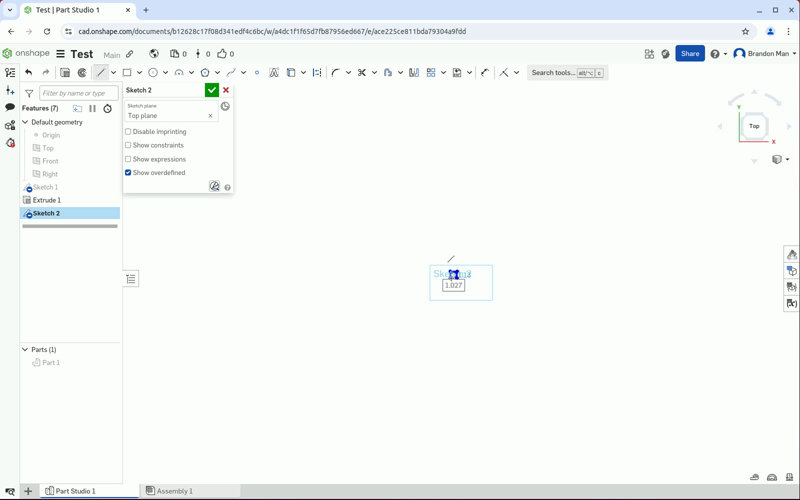
scroll(6)
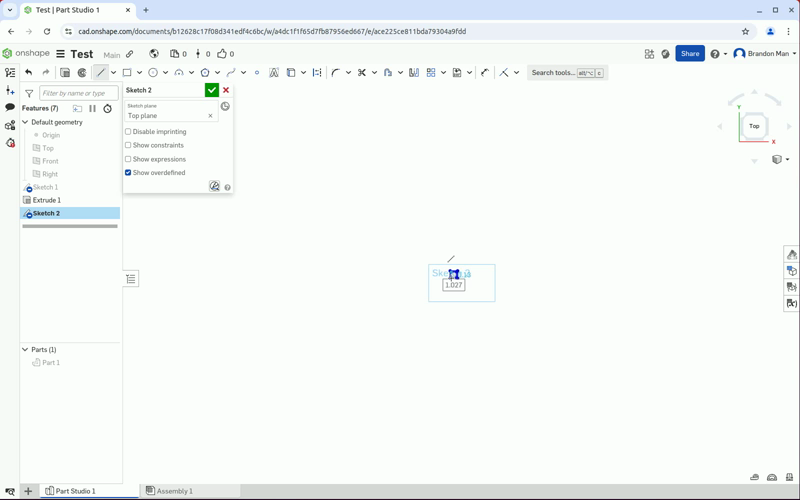
scroll(6)
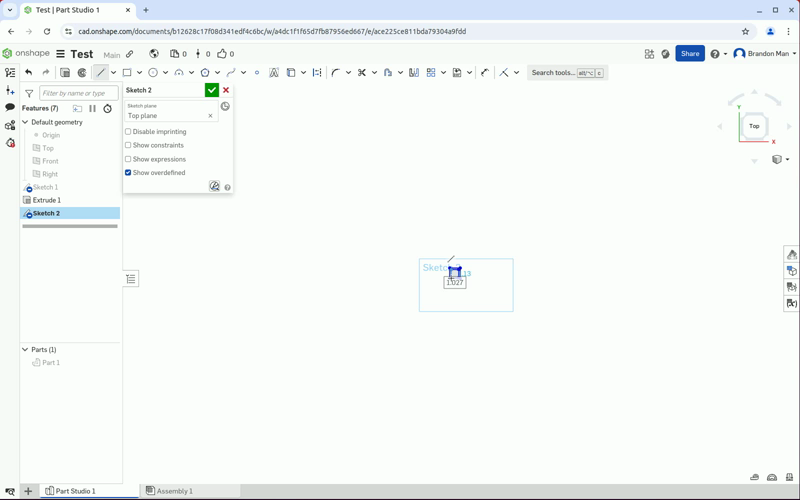
scroll(6)
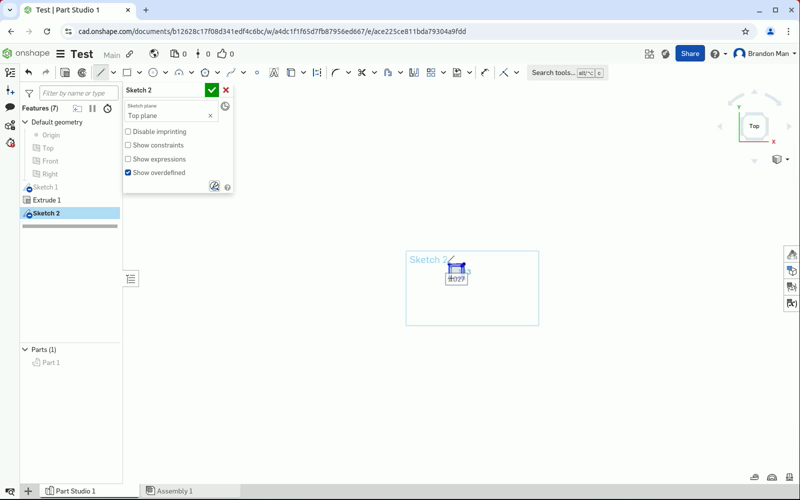
scroll(6)
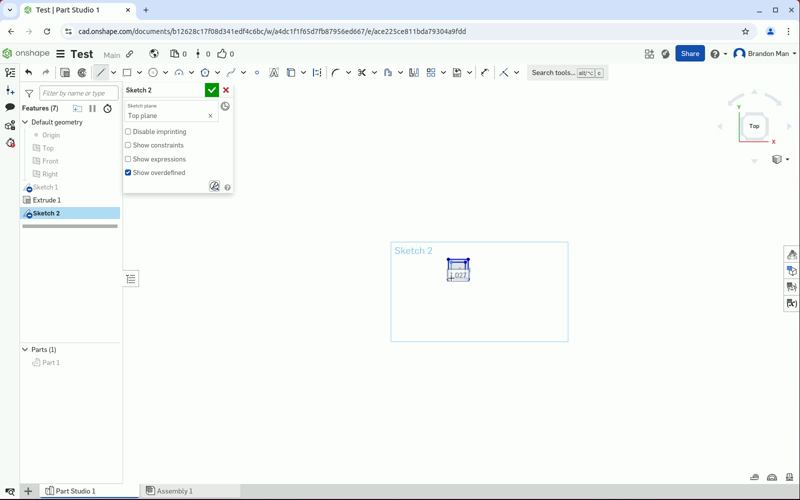
scroll(6)
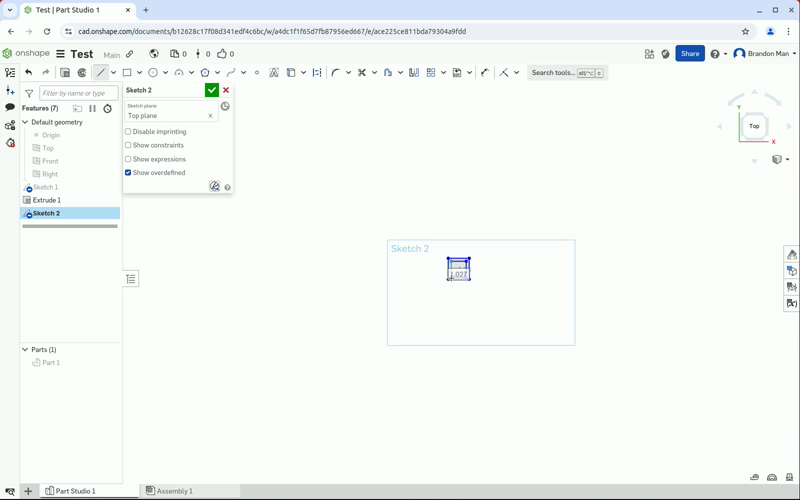
scroll(6)
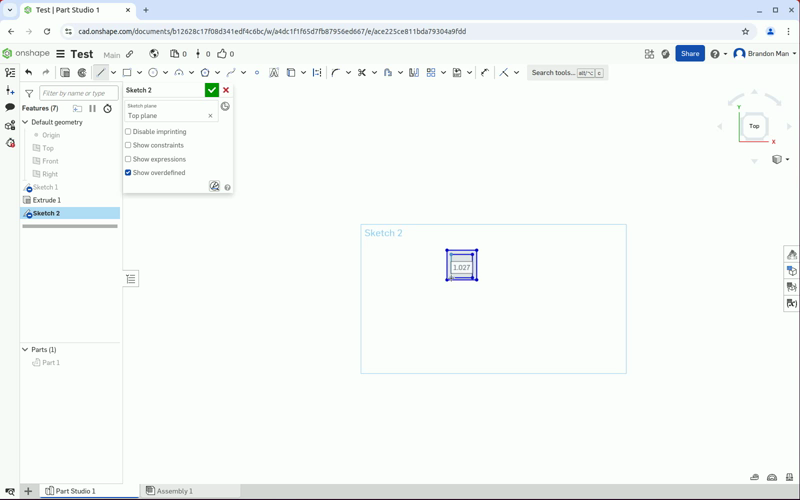
scroll(6)
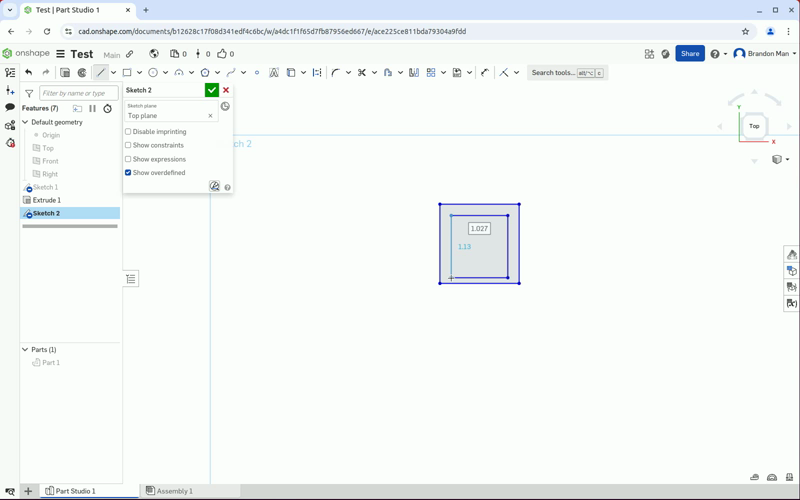
key_up(shift)
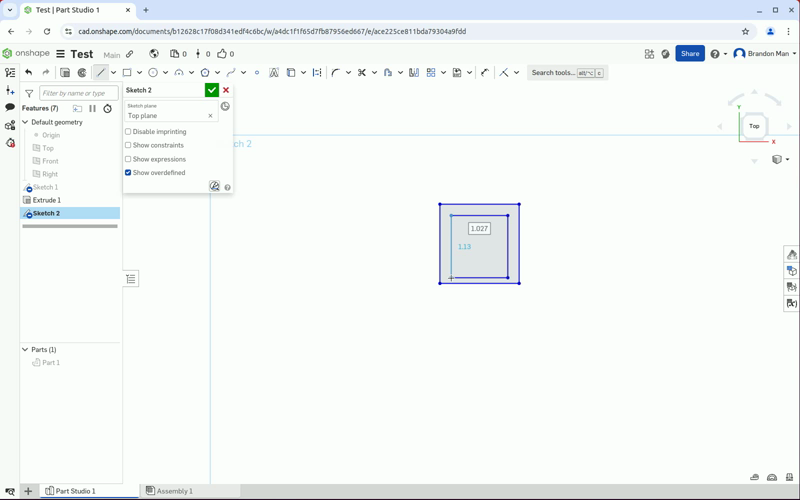
click(451, 277)
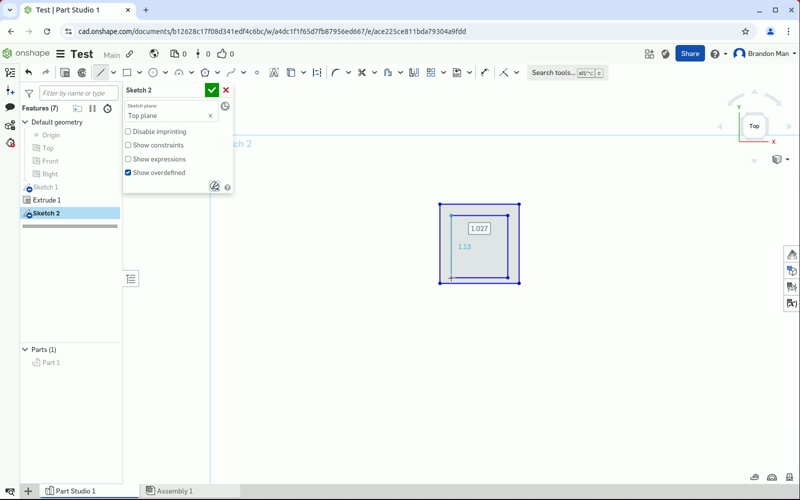
scroll(-6)
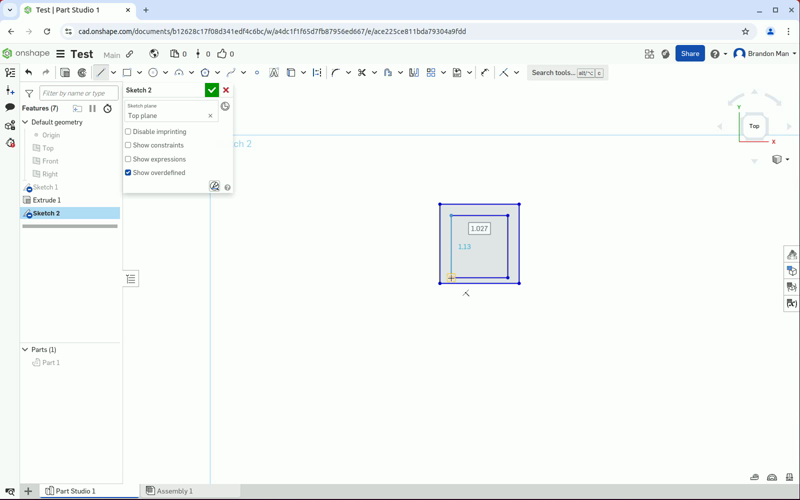
scroll(-6)
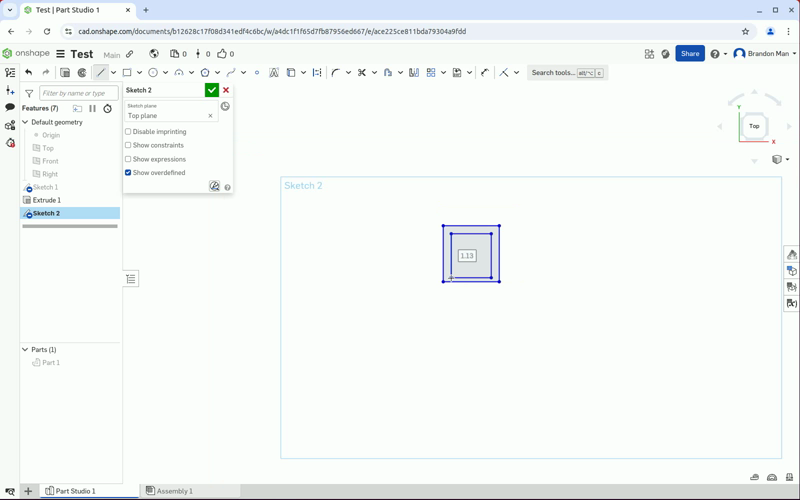
scroll(-6)
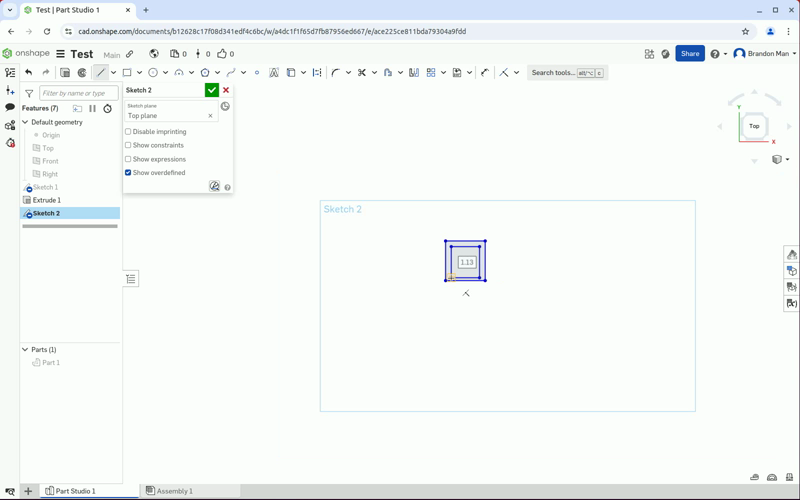
scroll(-6)
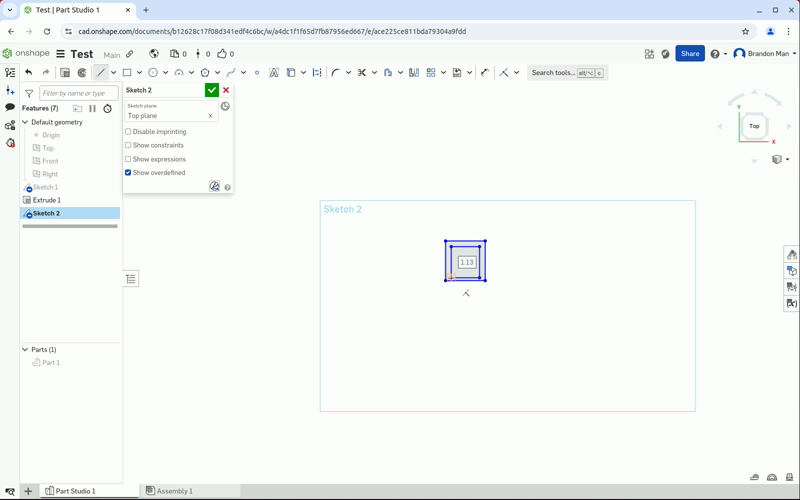
scroll(-6)
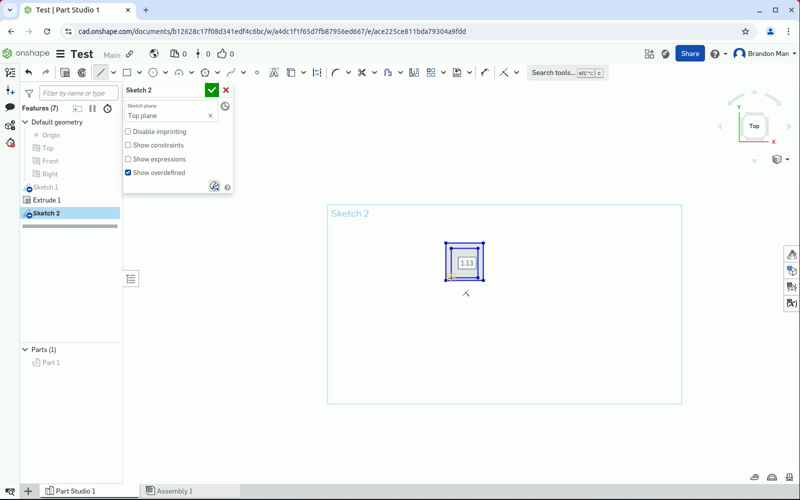
scroll(-6)
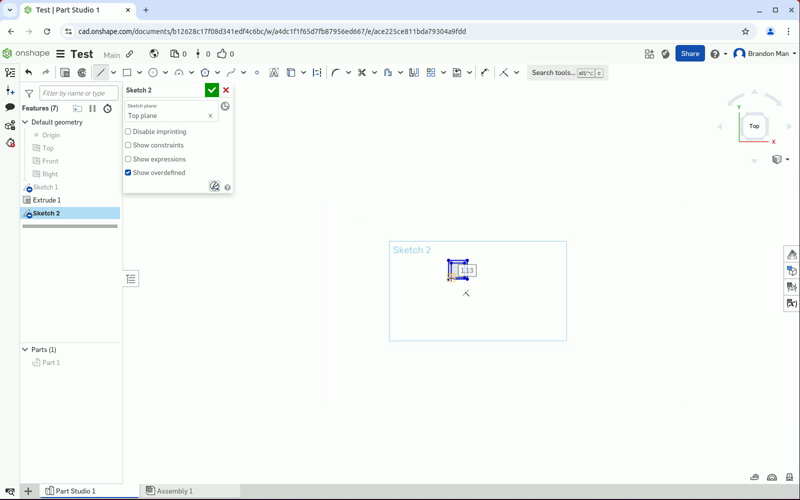
scroll(-6)
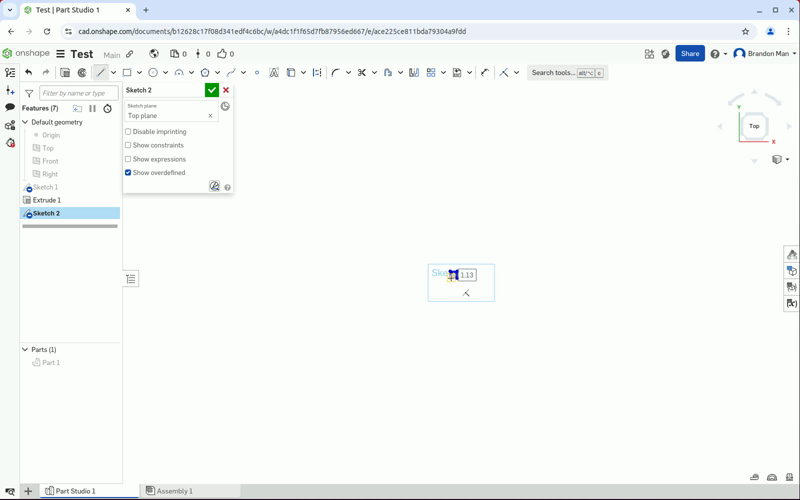
key(esc)
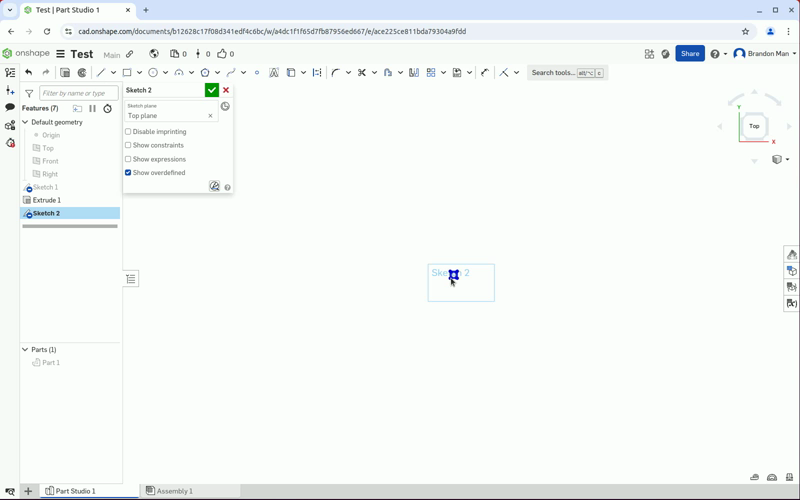
mouse_move(450, 275)
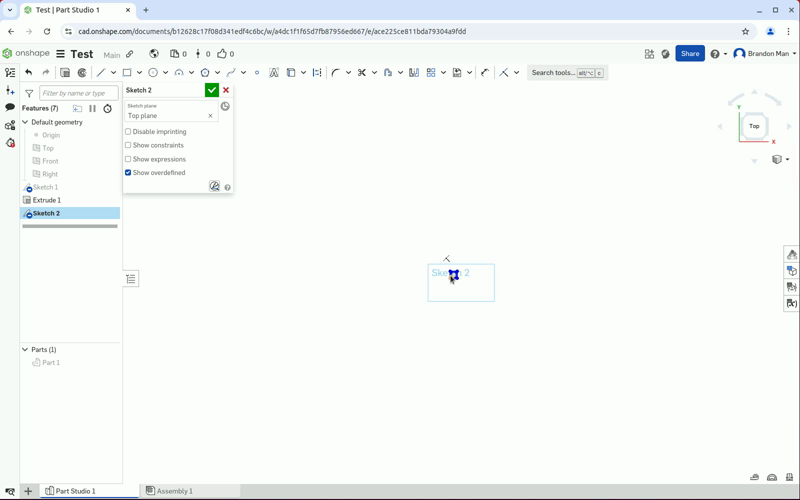
scroll(6)
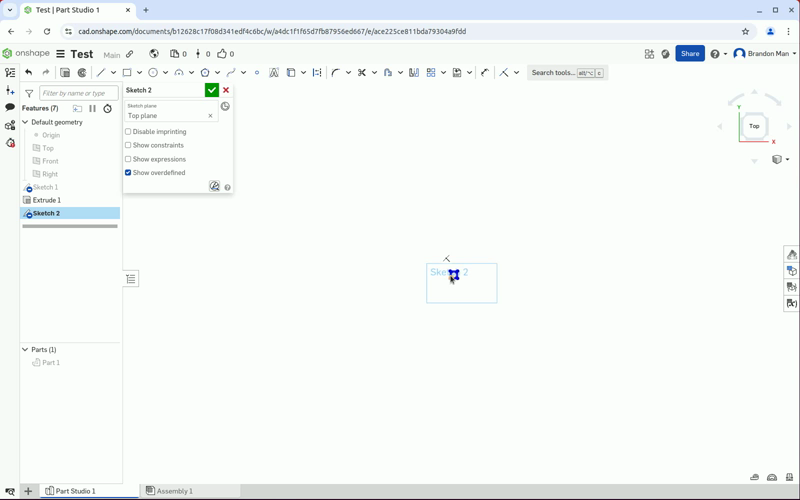
scroll(6)
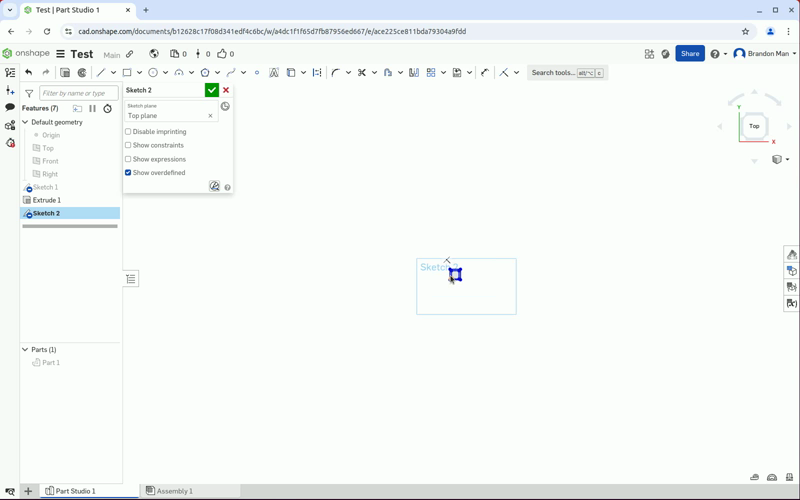
scroll(6)
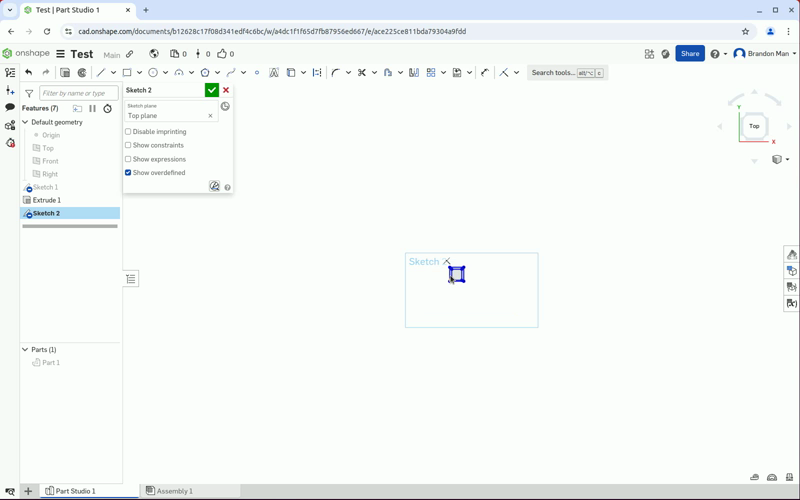
scroll(6)
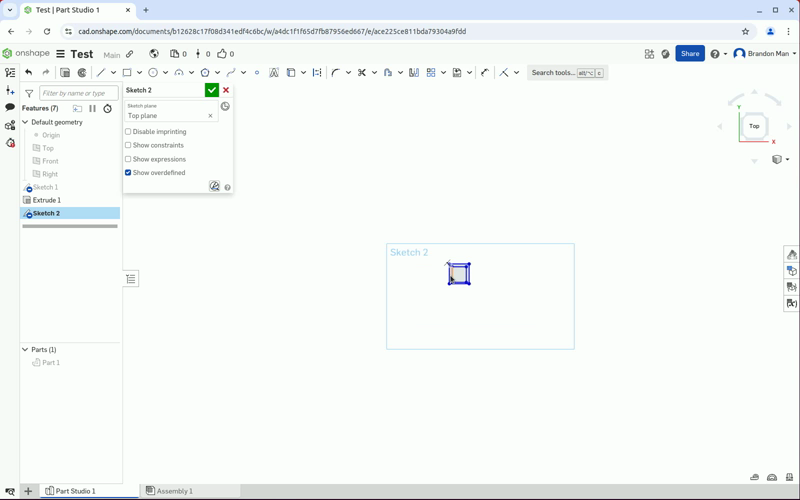
scroll(6)
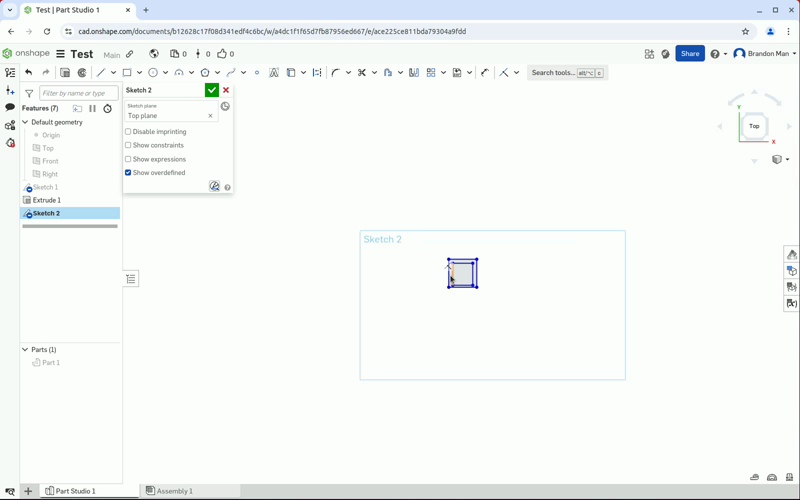
scroll(6)
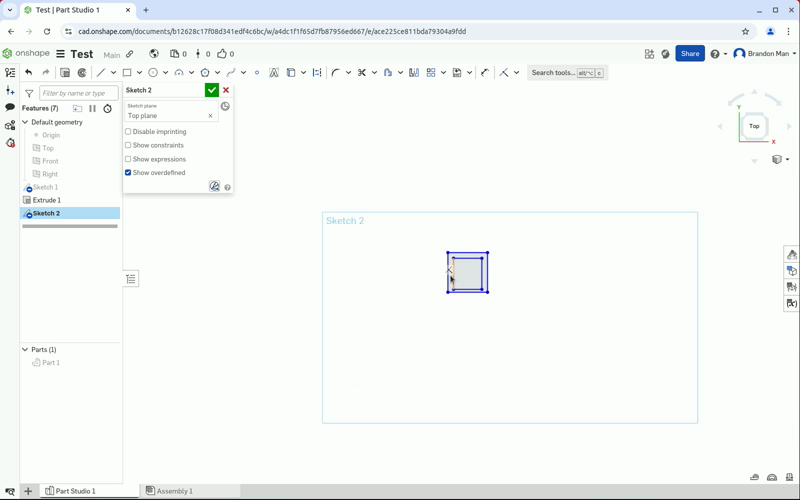
scroll(6)
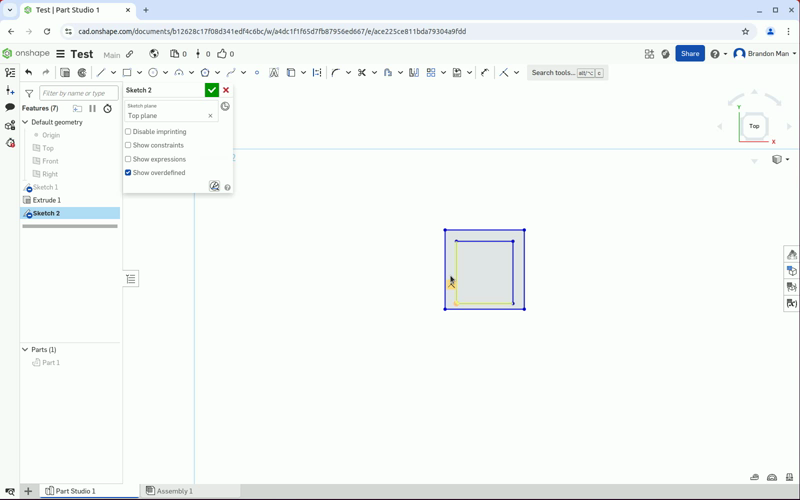
click(450, 275)
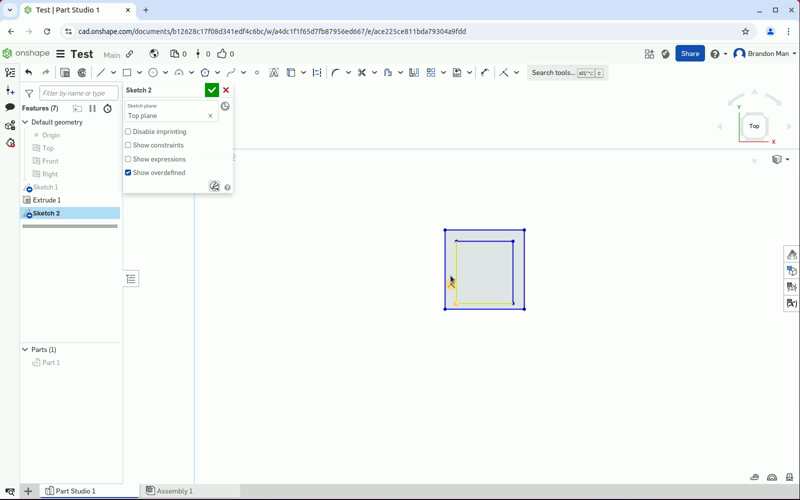
scroll(-6)
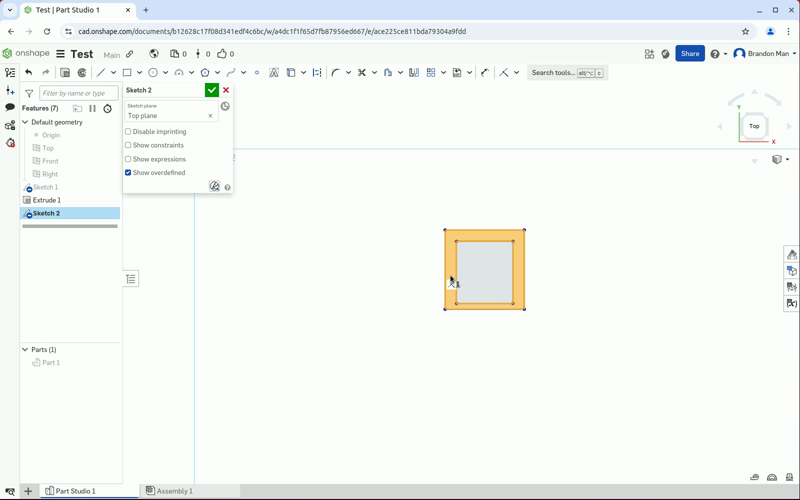
scroll(-6)
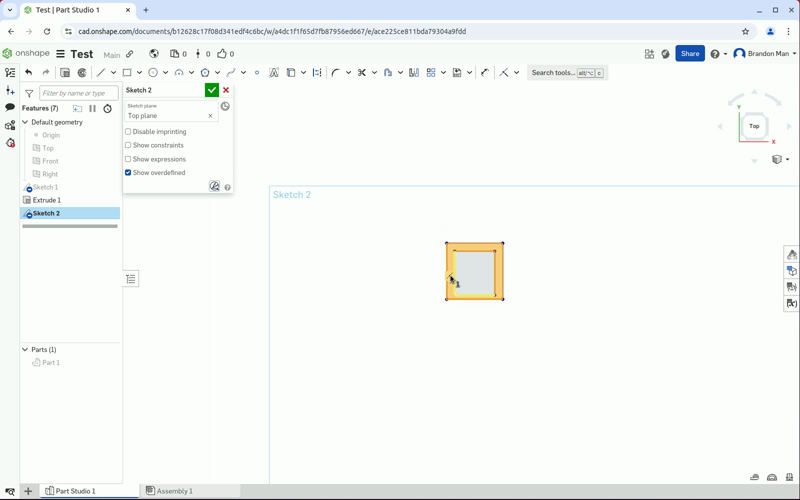
scroll(-6)
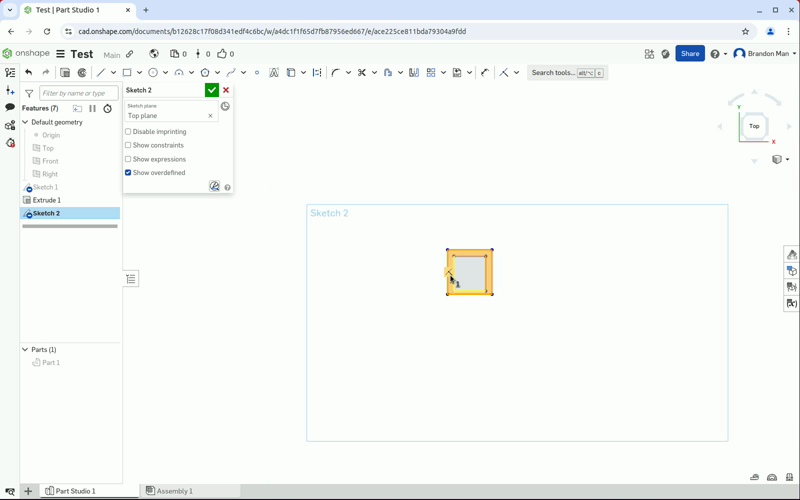
scroll(-6)
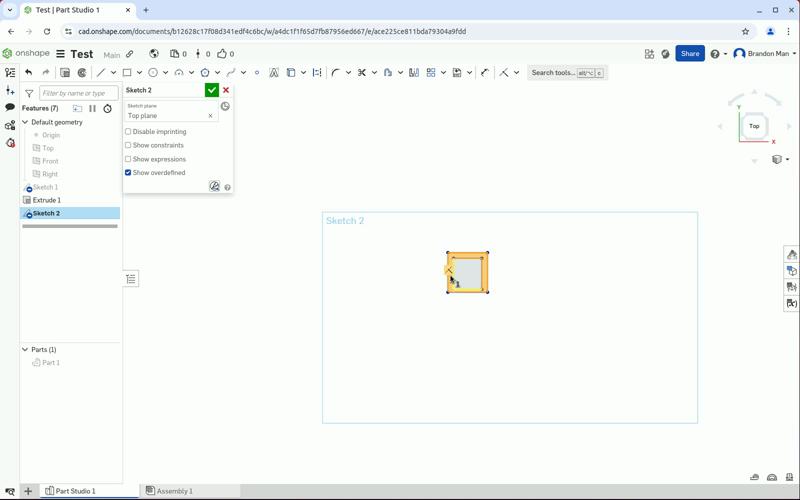
scroll(-6)
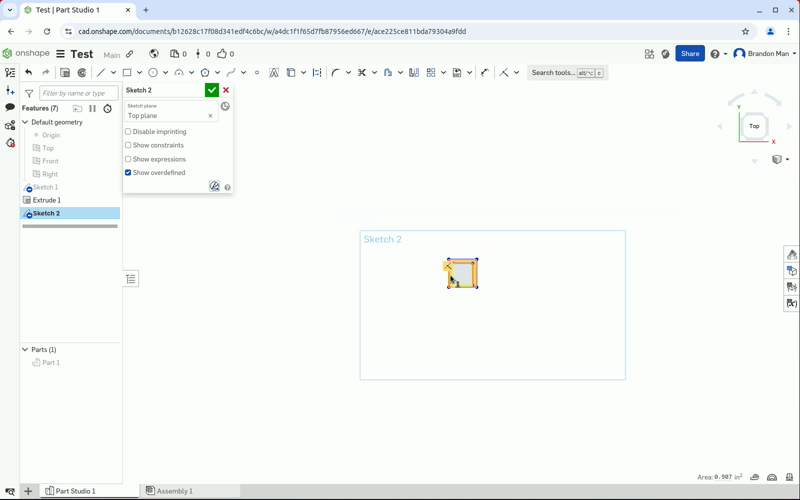
scroll(-6)
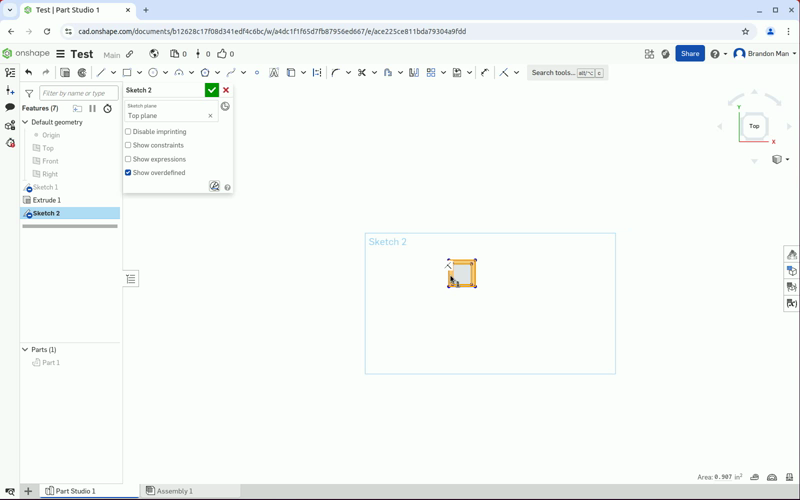
scroll(-6)
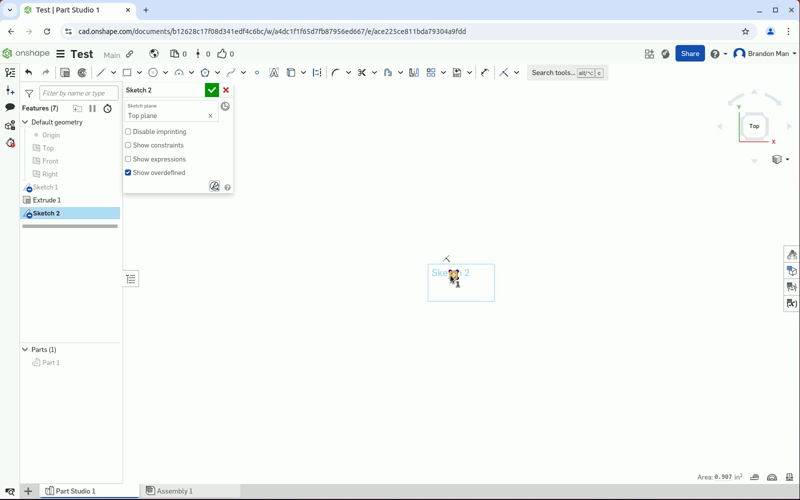
mouse_move(73, 352)
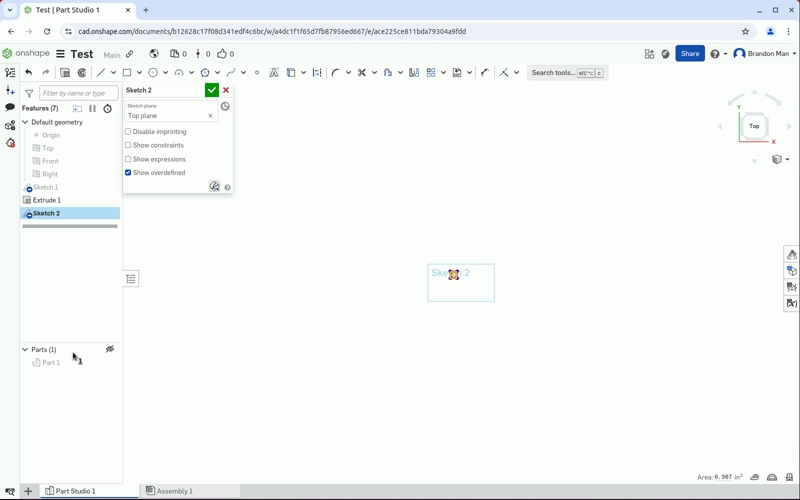
key(shift+y)
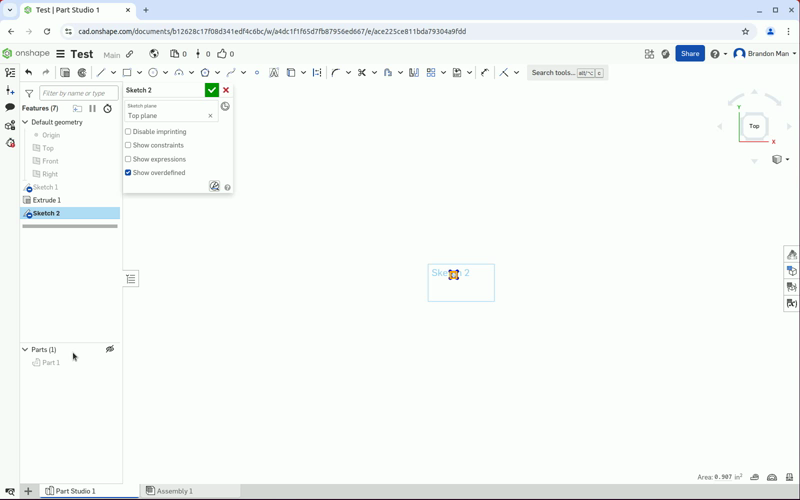
key(shift+e)
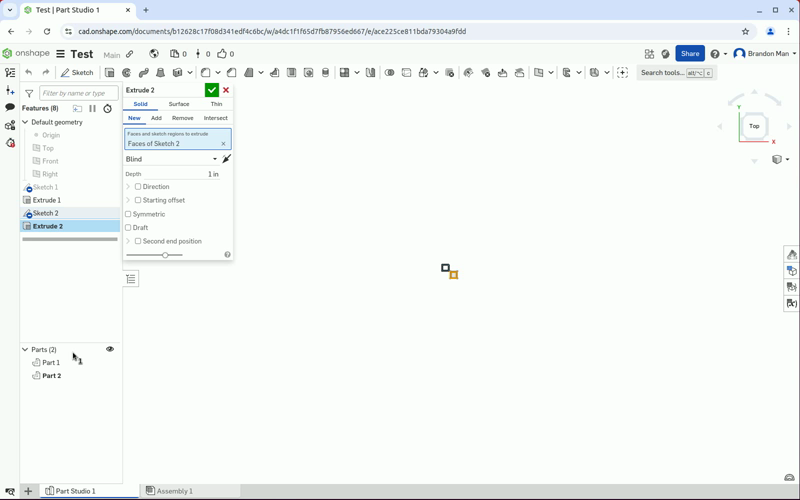
mouse_move(143, 106)
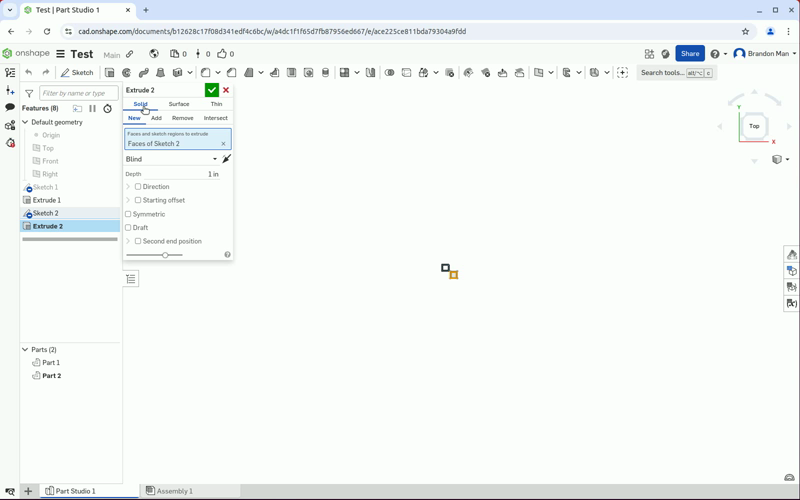
click(143, 106)
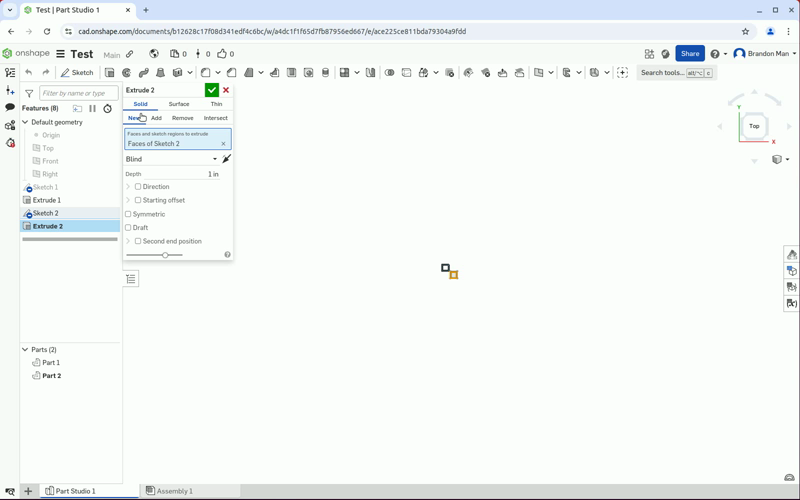
mouse_move(137, 120)
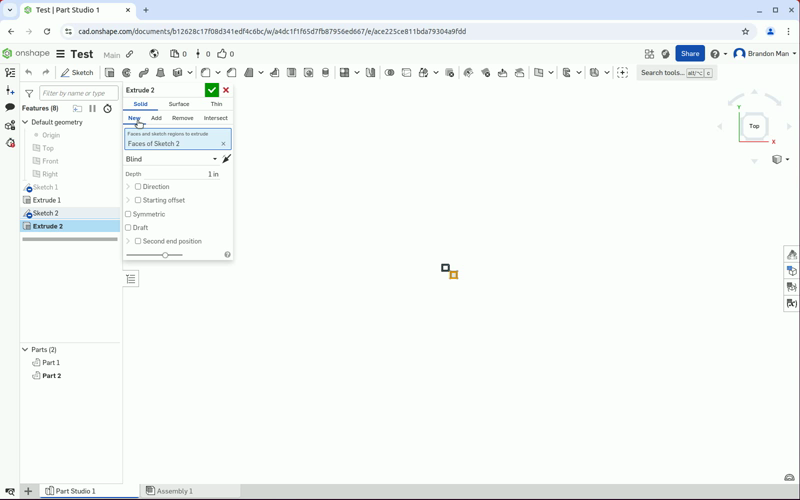
click(137, 120)
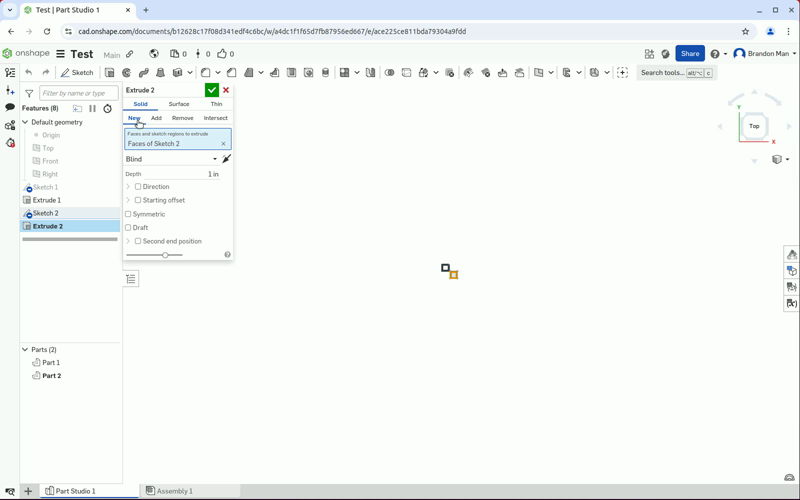
key(tab, 4)
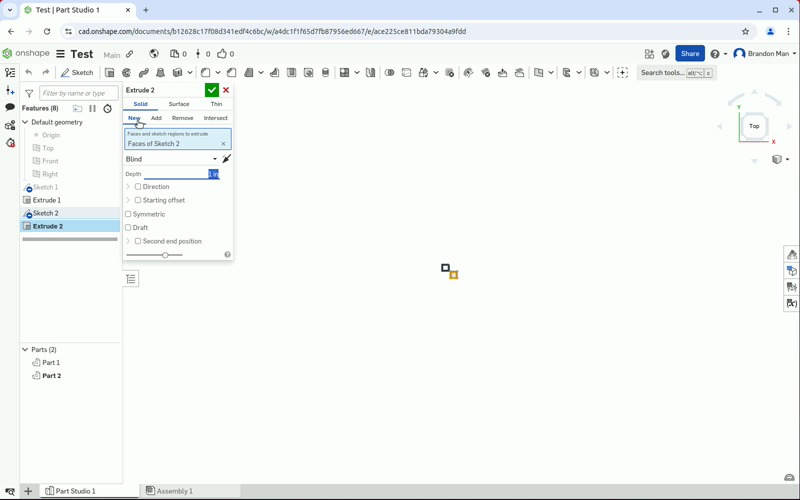
text(16.128)
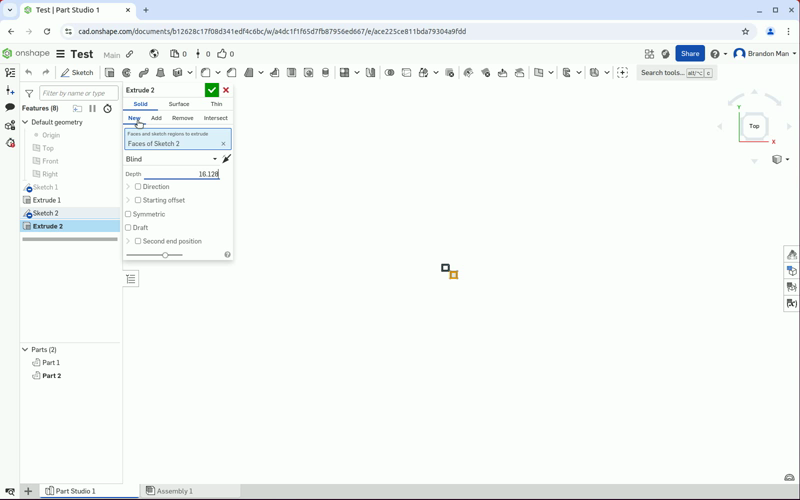
key(enter)
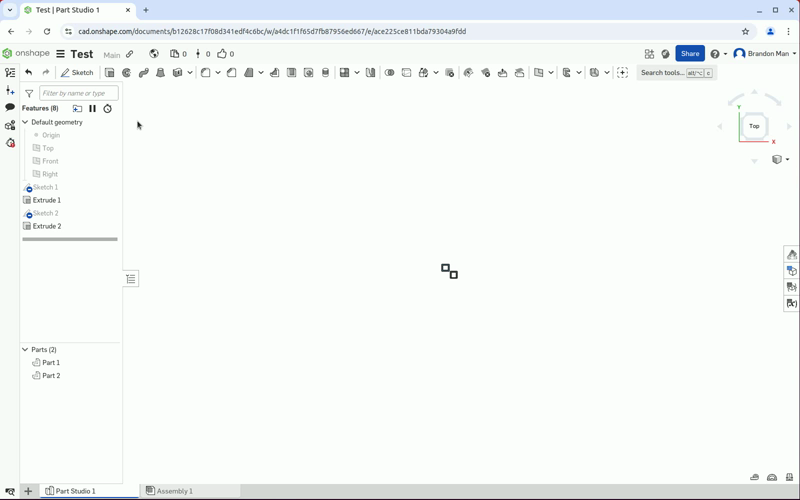
key(shift+h)
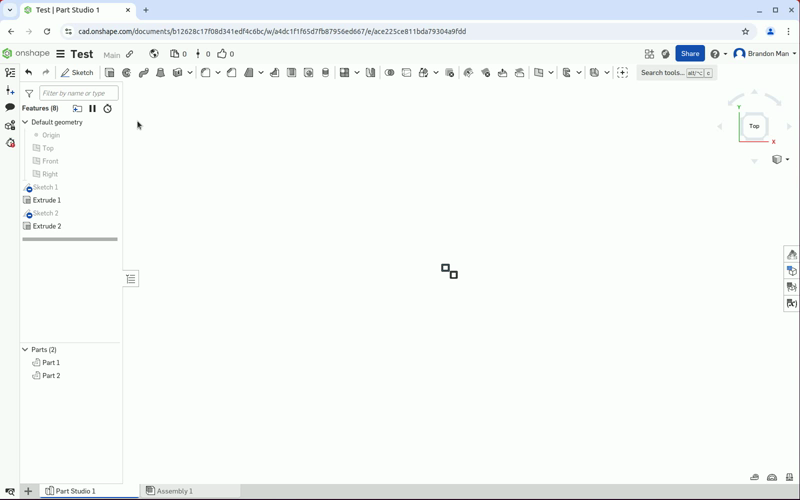
key(shift+h)
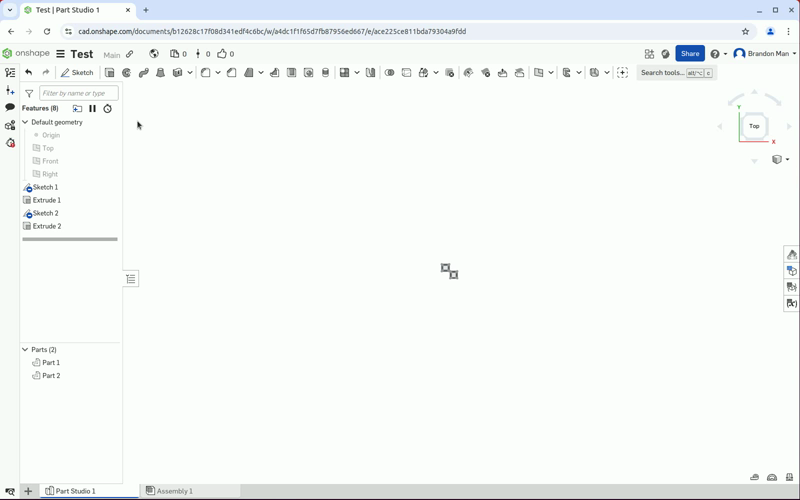
key(shift+7)
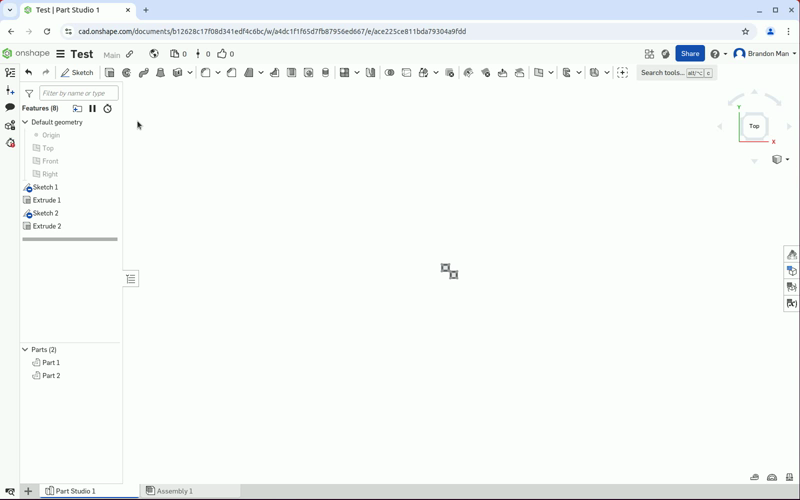
key(up, 3)
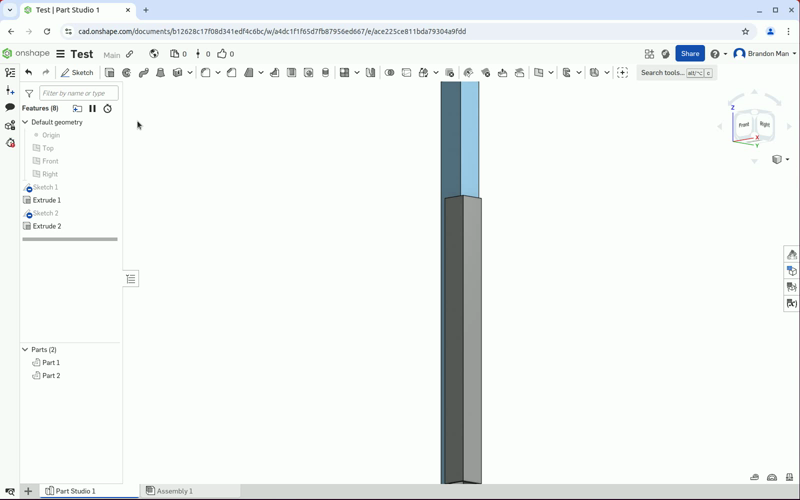
key(left, 3)
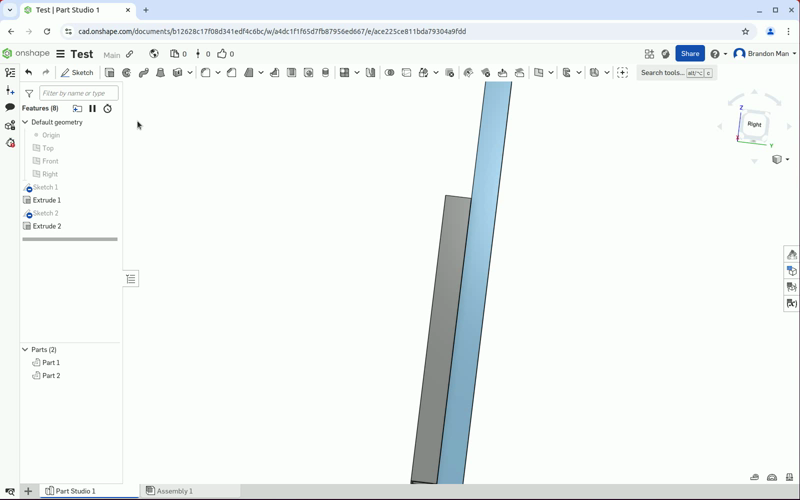
key(right, 3)
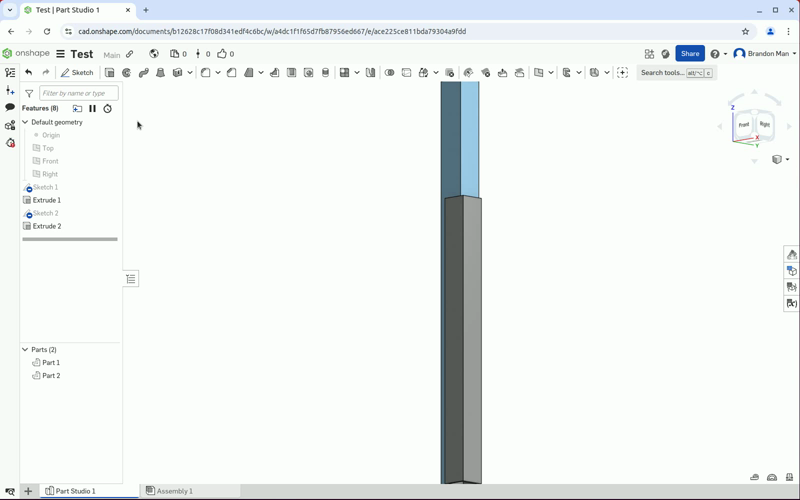
key(down, 3)
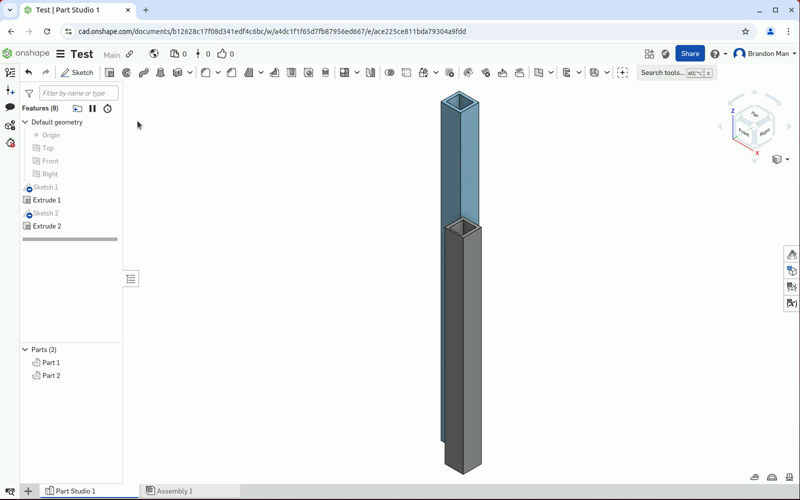
mouse_move(73, 189)
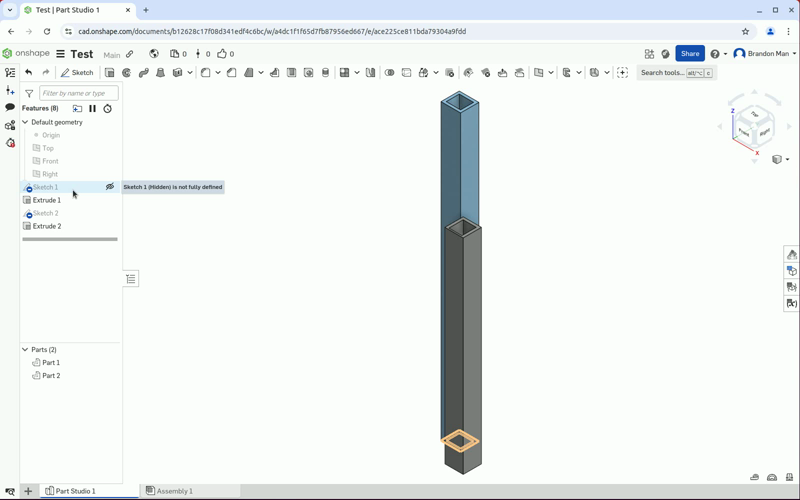
click(73, 189)